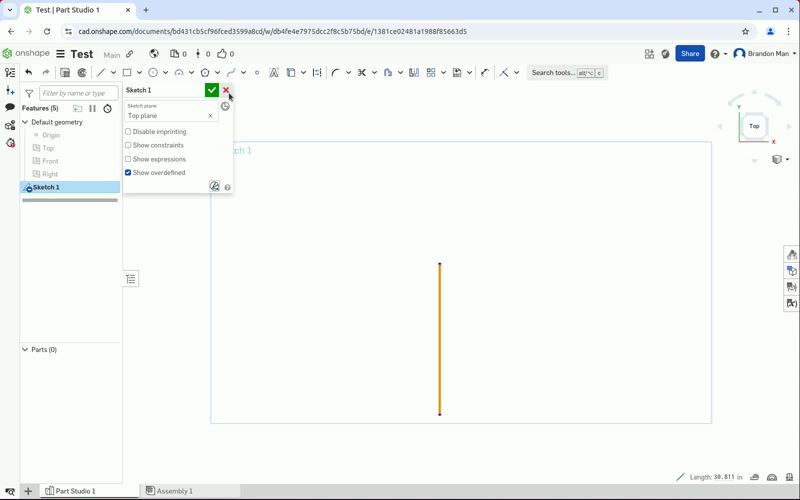
key(shift+h)
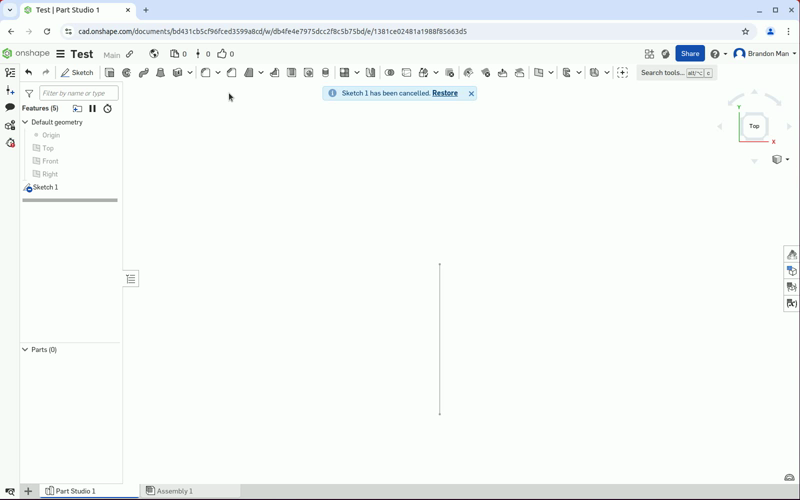
mouse_move(73, 352)
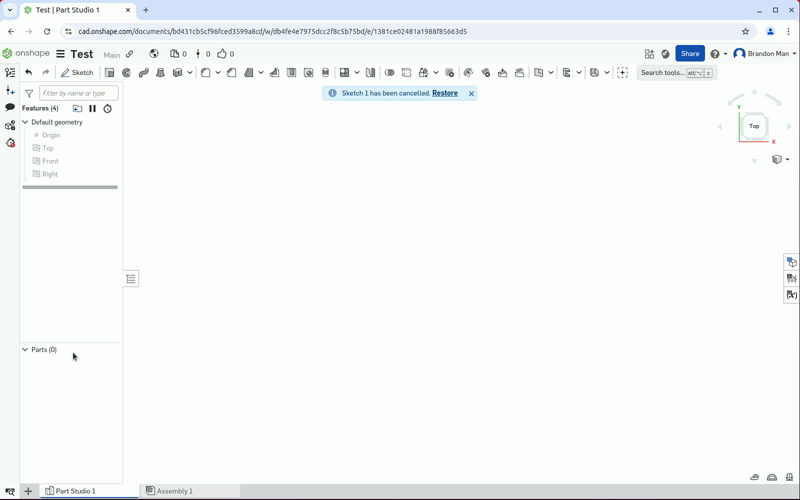
key(y)
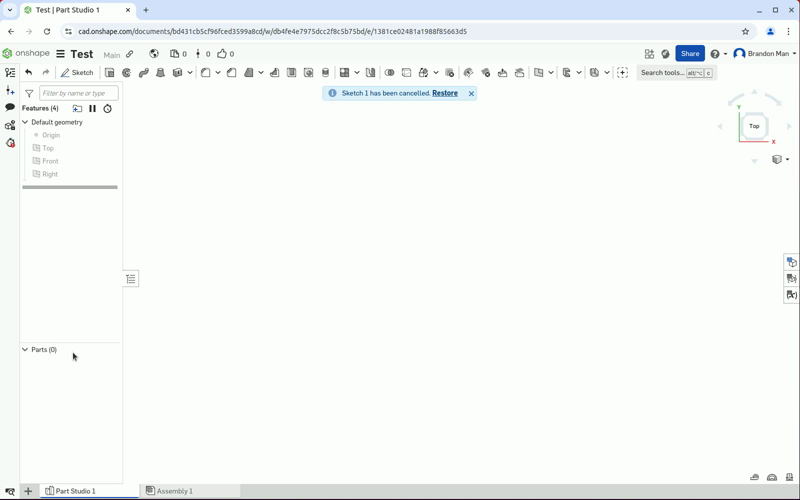
key(shift+p)
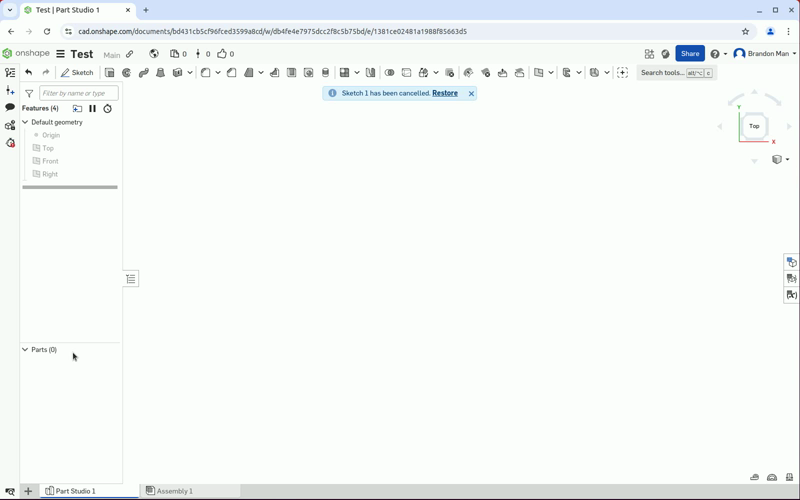
key(space)
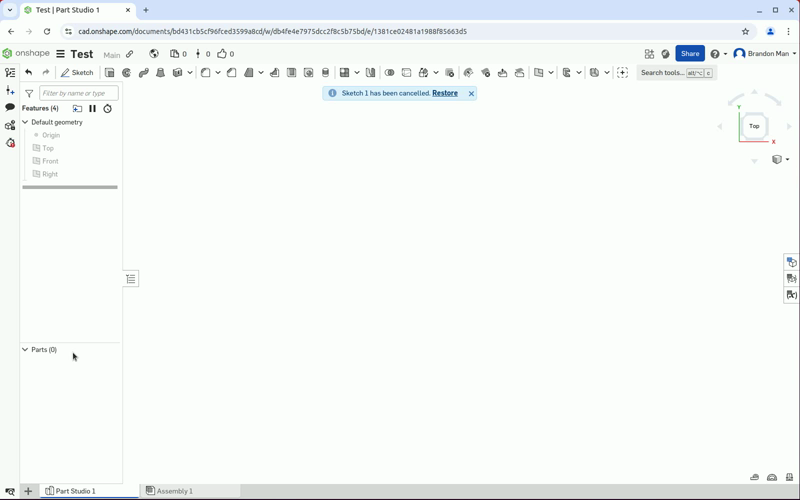
key_down(shift)
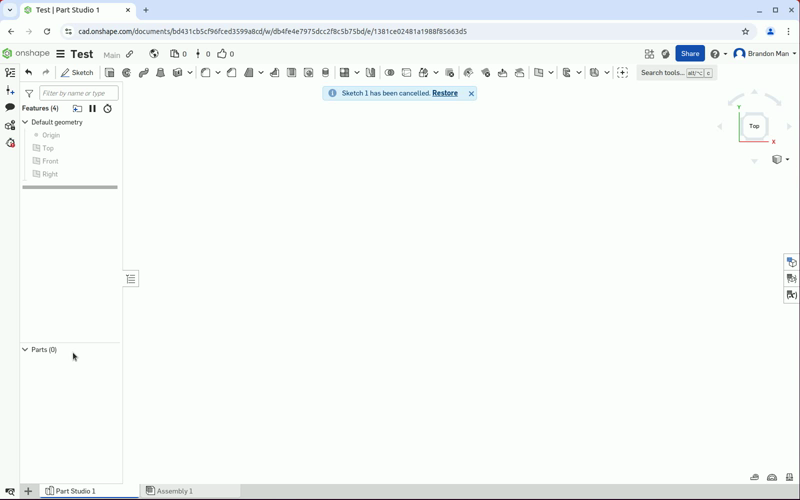
key(up)
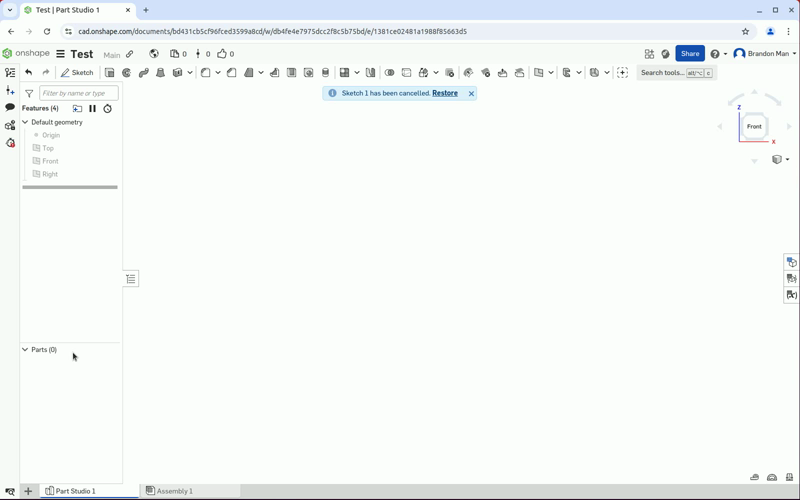
key_up(shift)
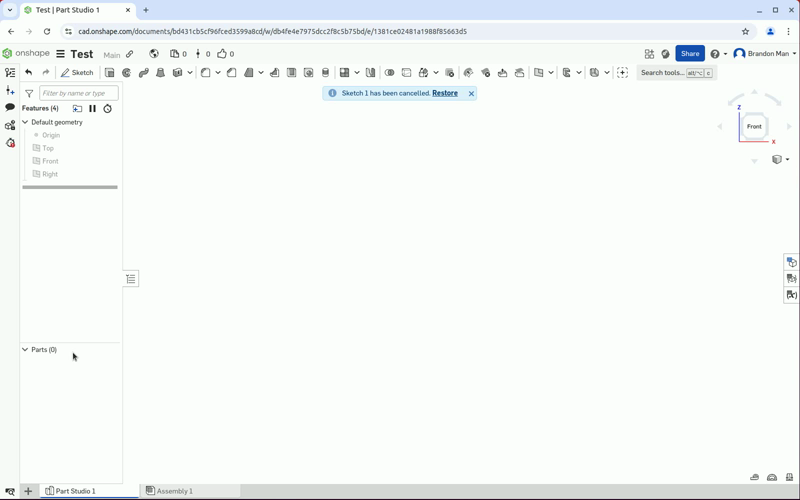
mouse_move(73, 352)
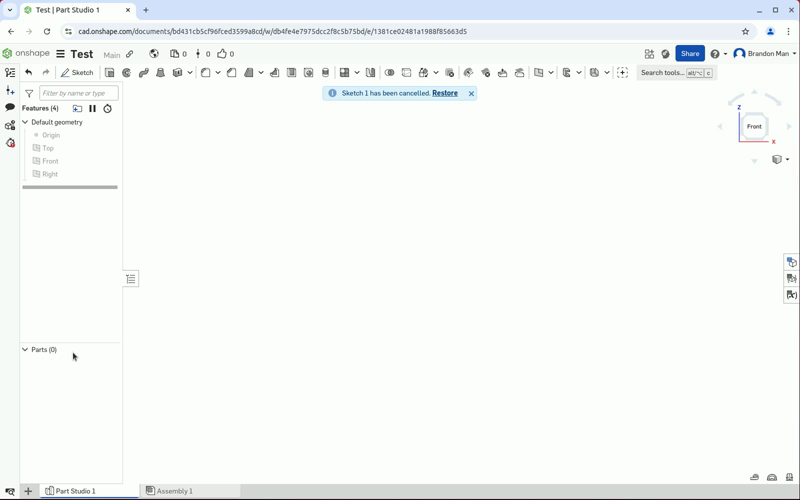
key(shift+y)
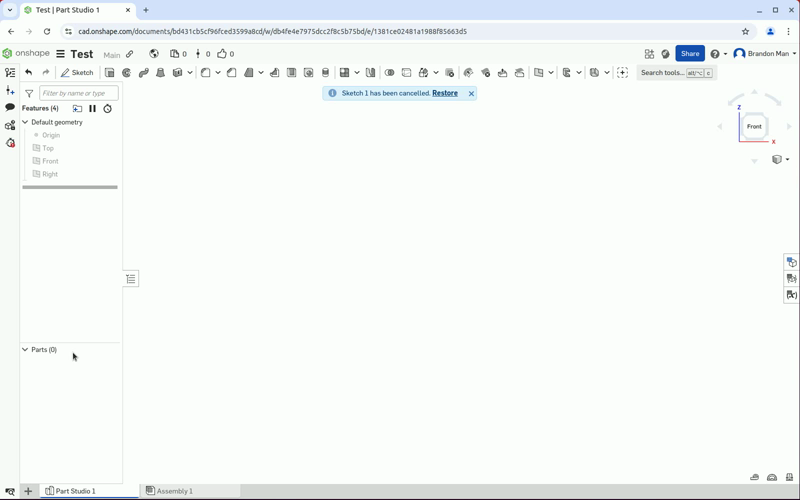
key(shift+s)
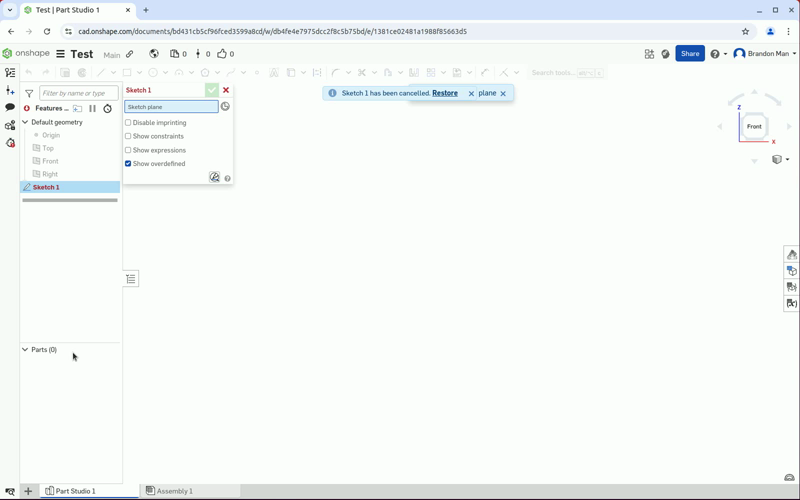
mouse_move(73, 163)
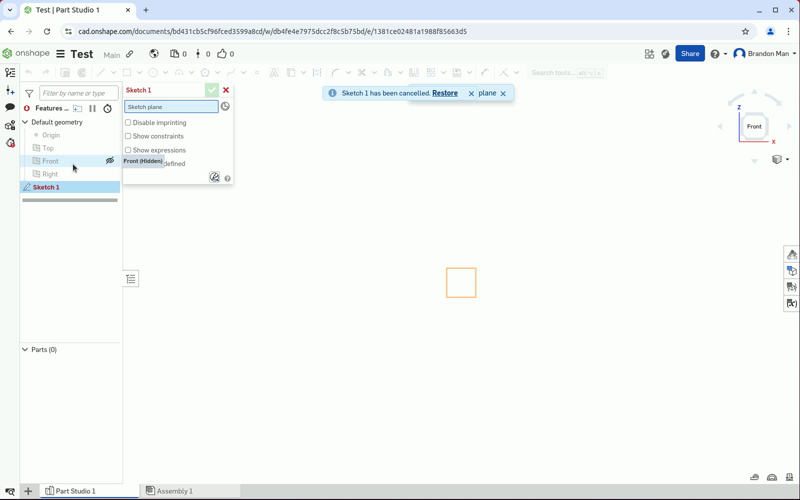
click(73, 163)
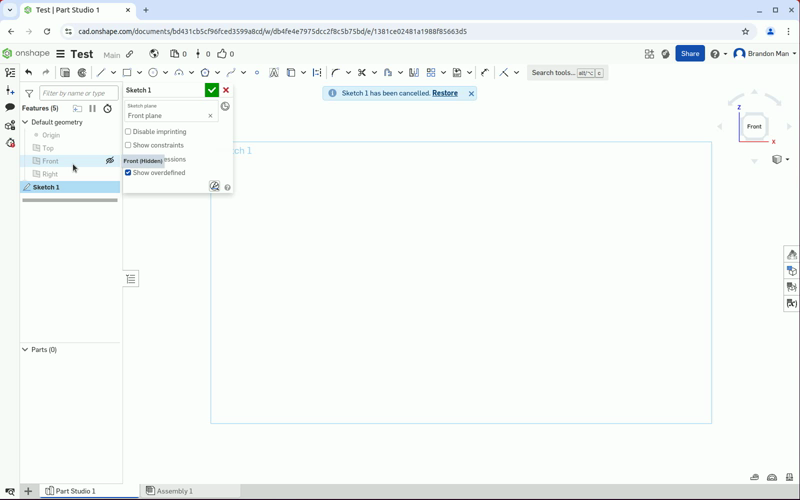
mouse_move(73, 352)
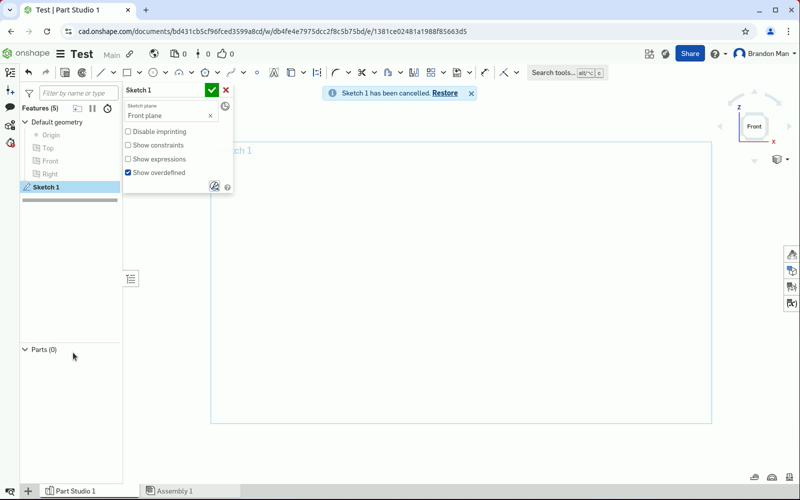
key(y)
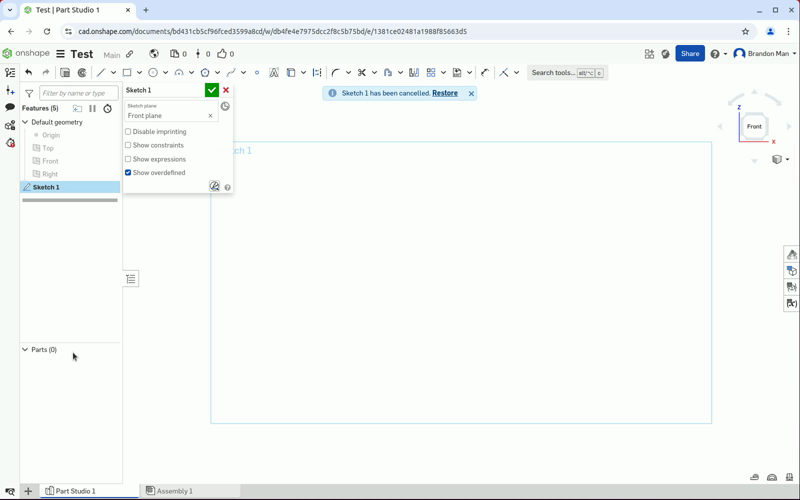
key(l)
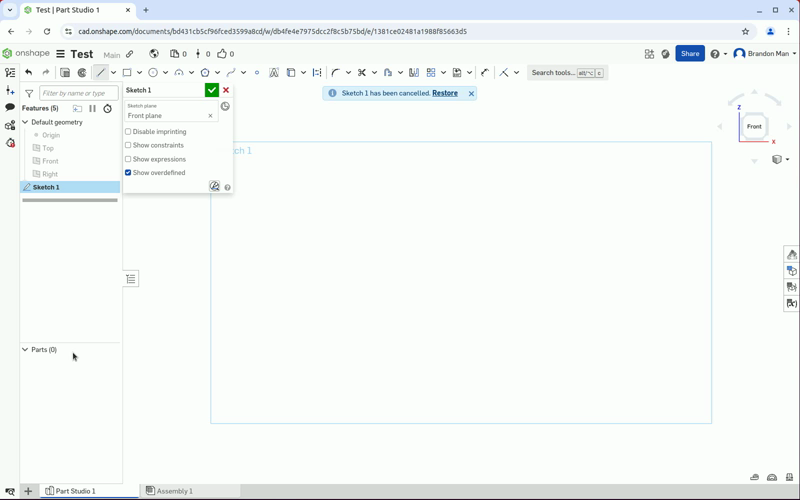
key_down(shift)
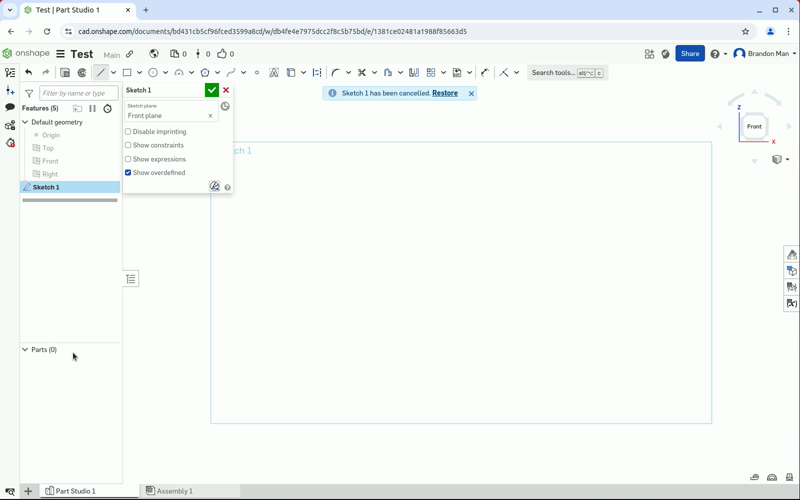
mouse_move(460, 282)
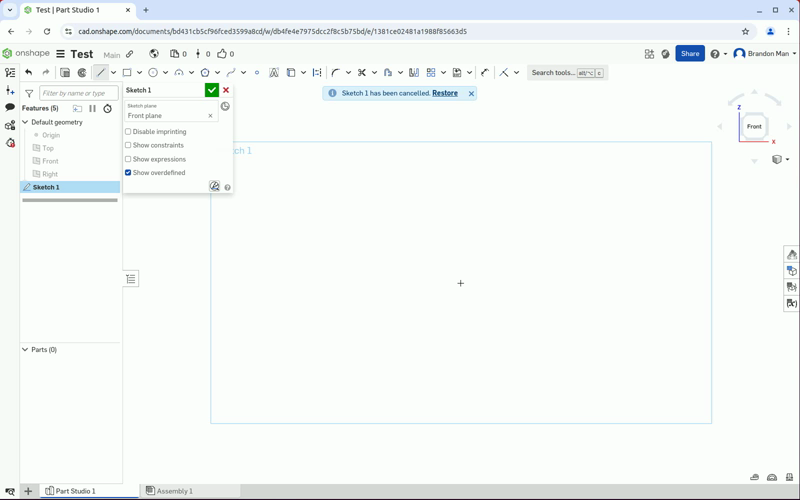
click(460, 282)
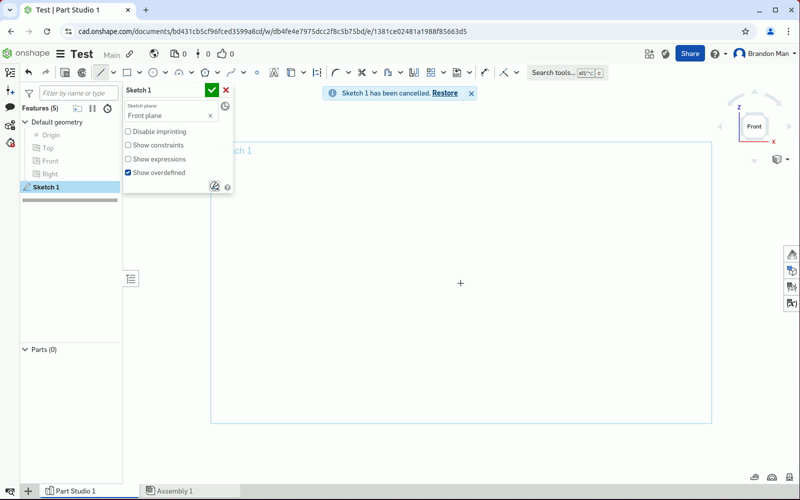
key_up(shift)
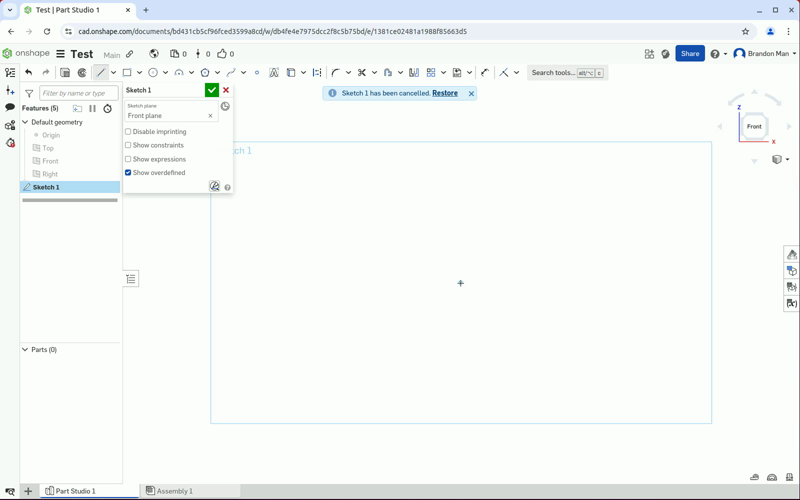
key_down(shift)
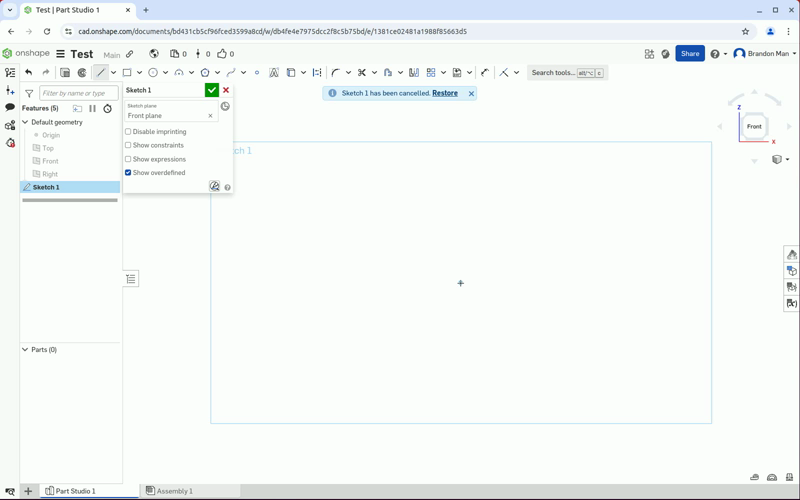
mouse_move(531, 282)
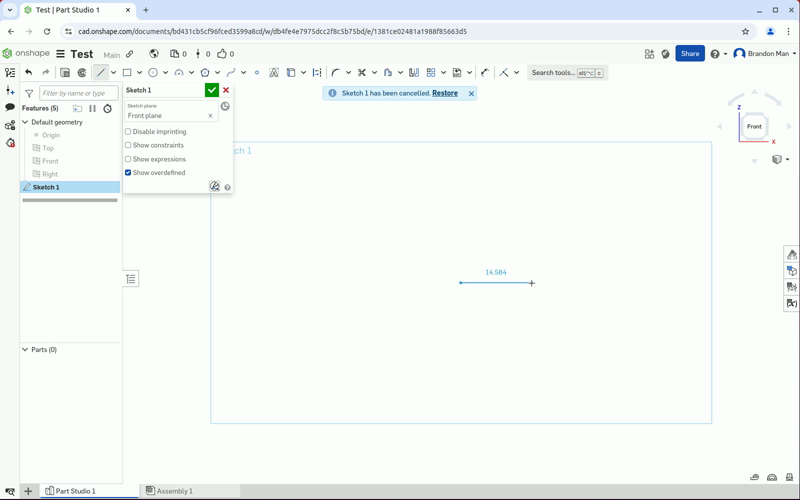
click(531, 282)
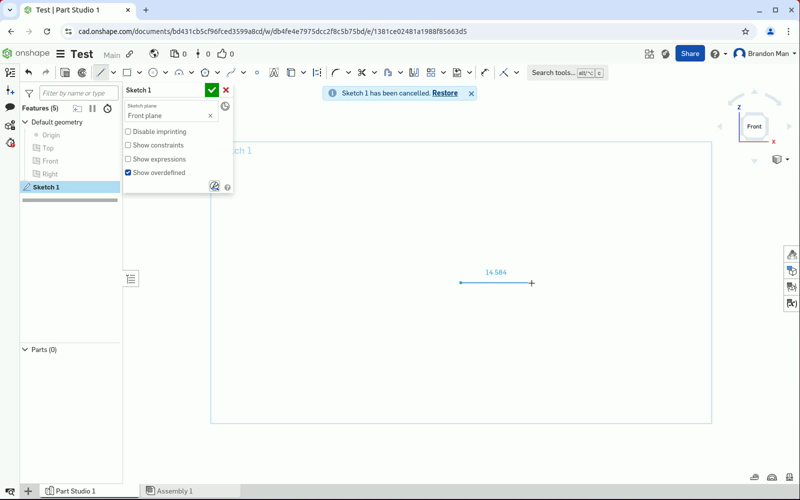
key_up(shift)
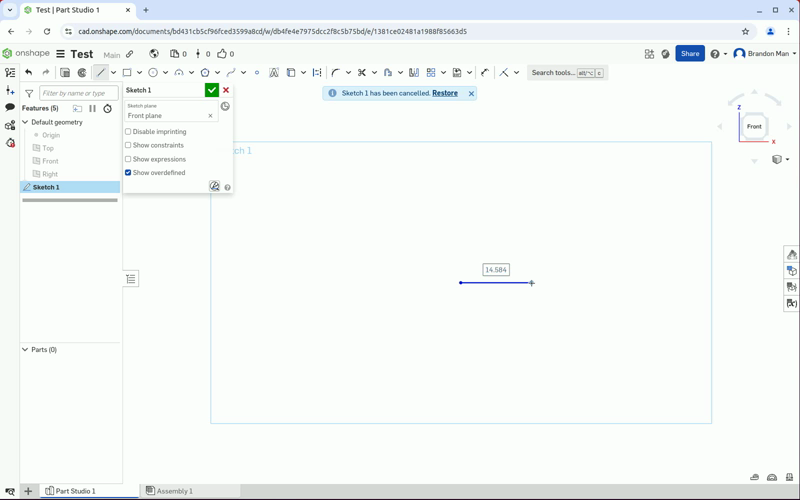
key_down(shift)
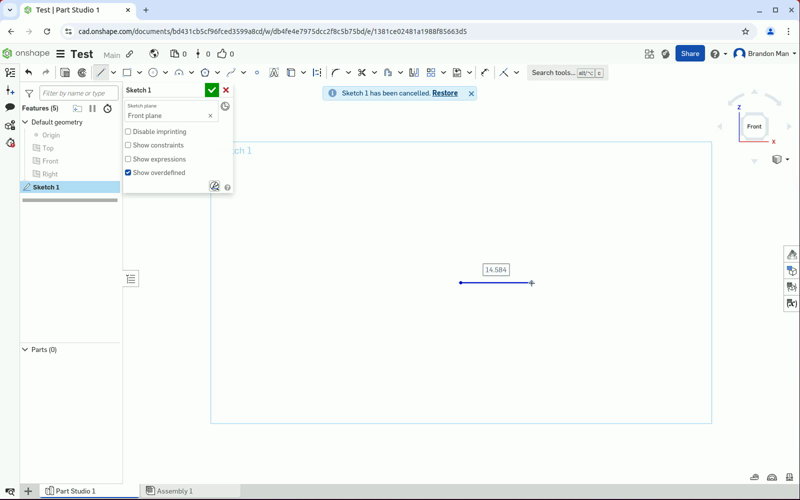
mouse_move(561, 282)
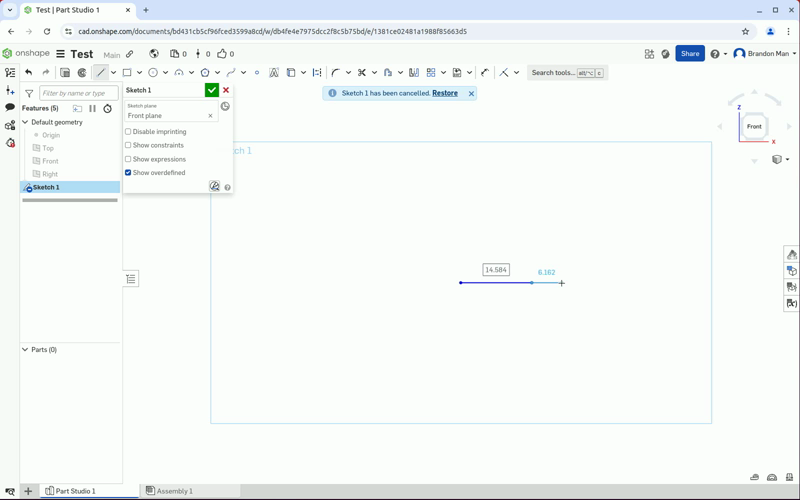
mouse_move(531, 254)
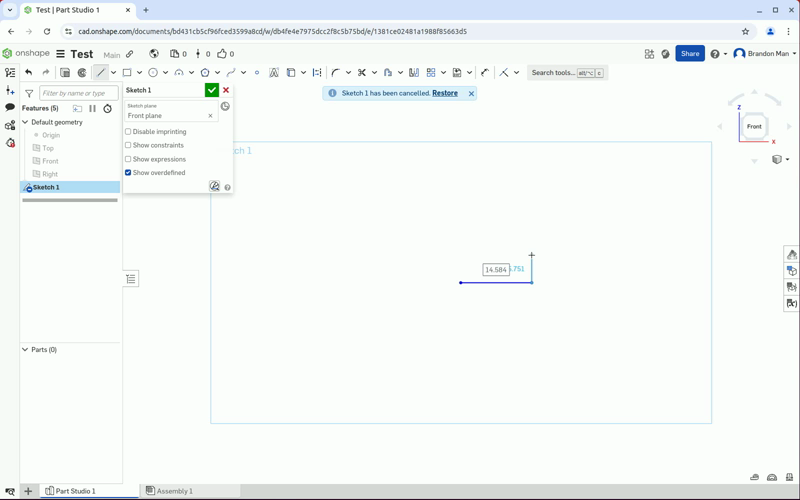
click(531, 254)
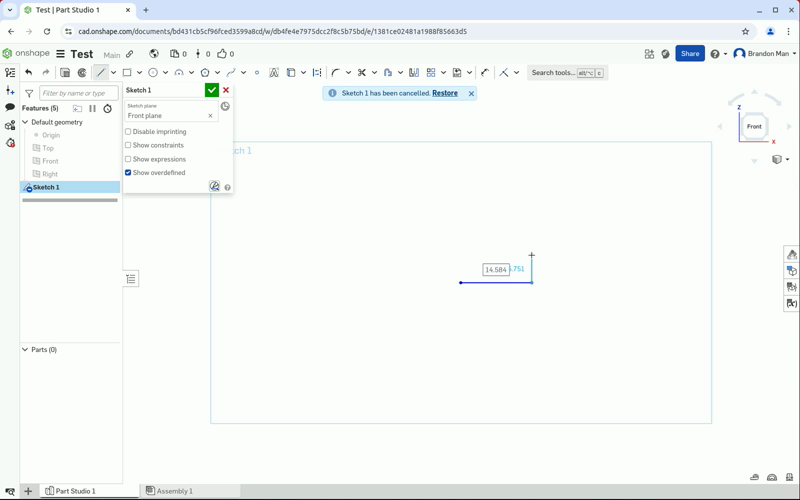
key_up(shift)
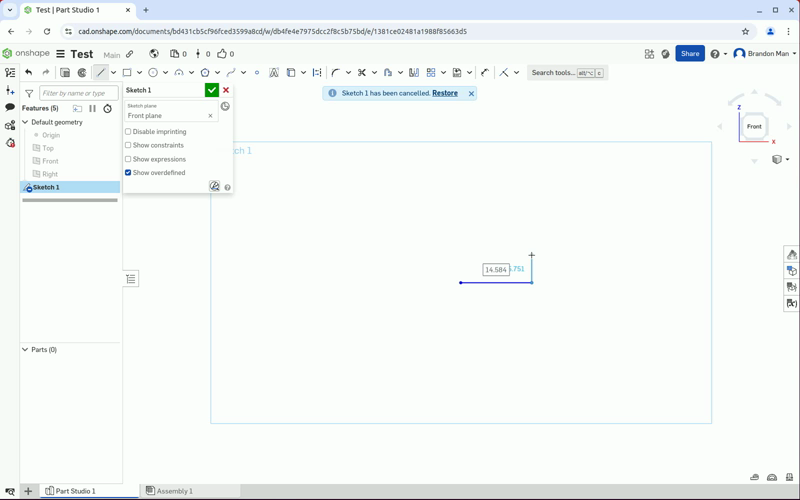
key_down(shift)
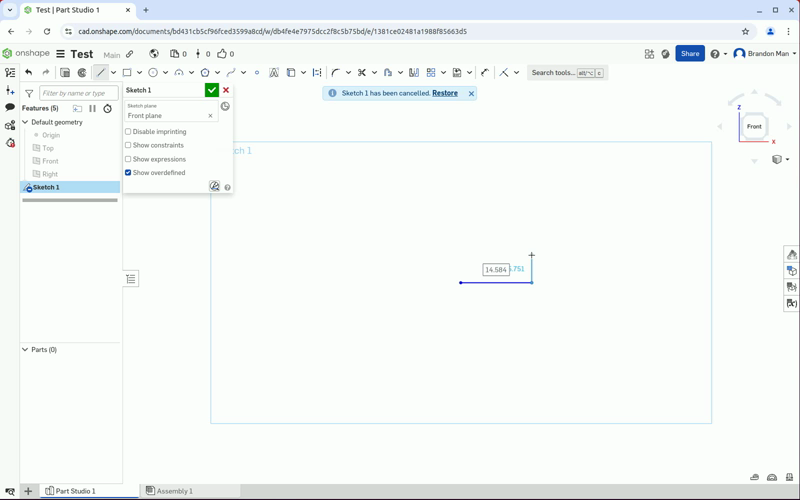
mouse_move(561, 254)
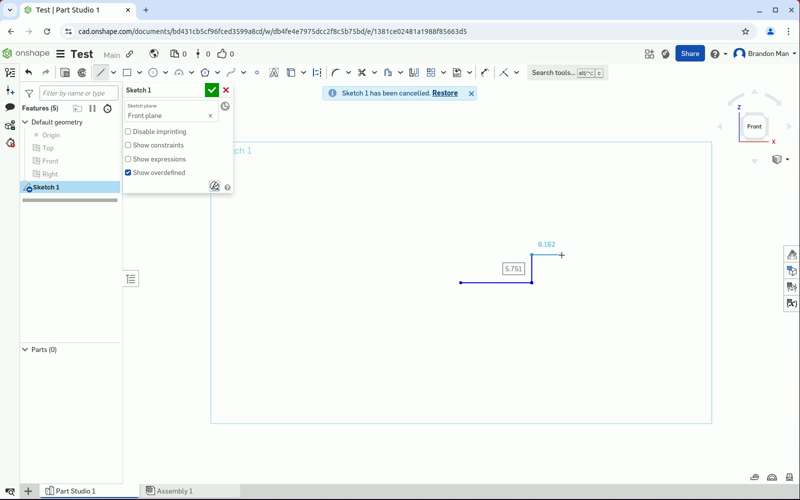
mouse_move(509, 254)
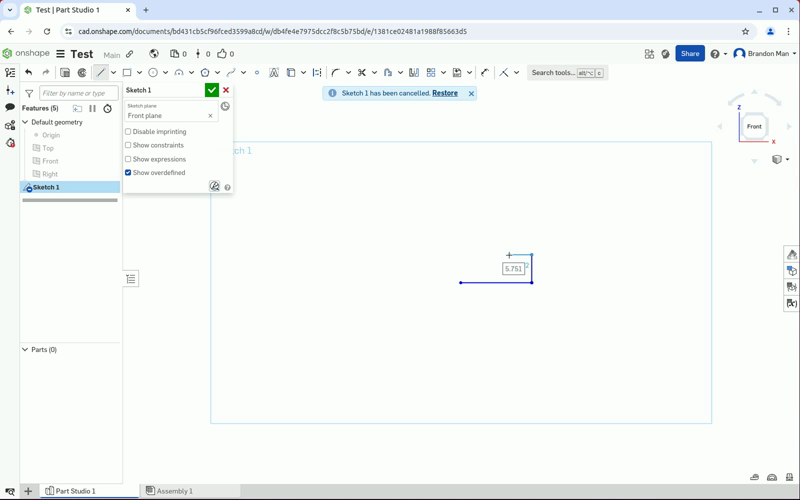
click(509, 254)
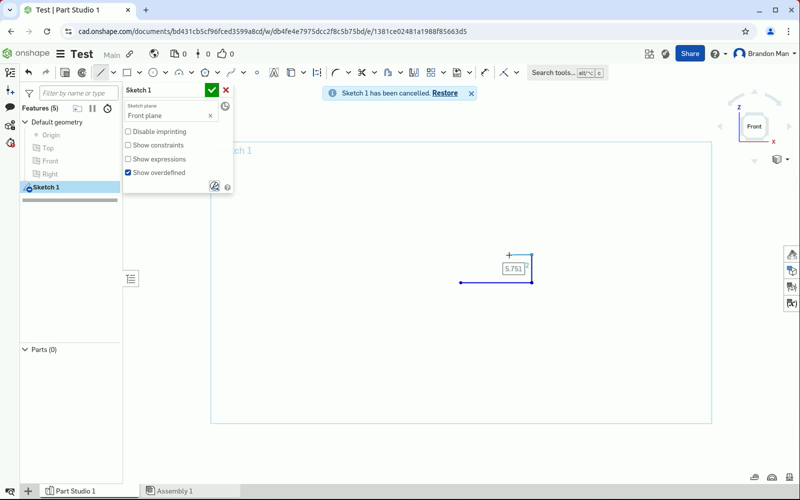
key_up(shift)
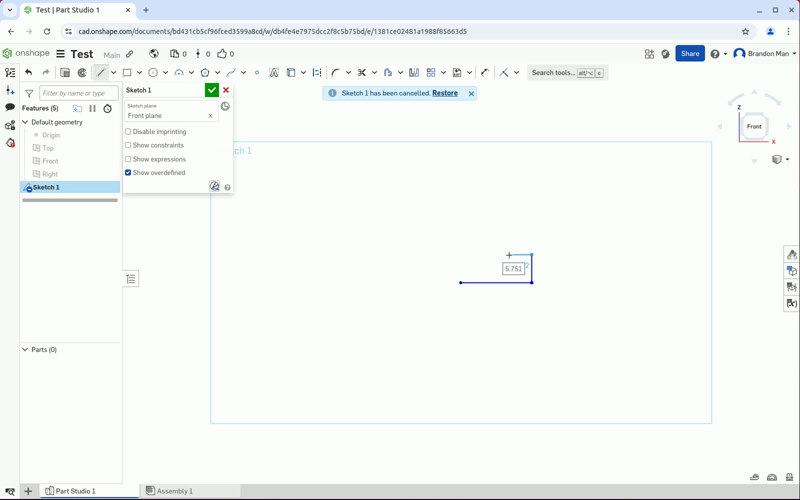
key_down(shift)
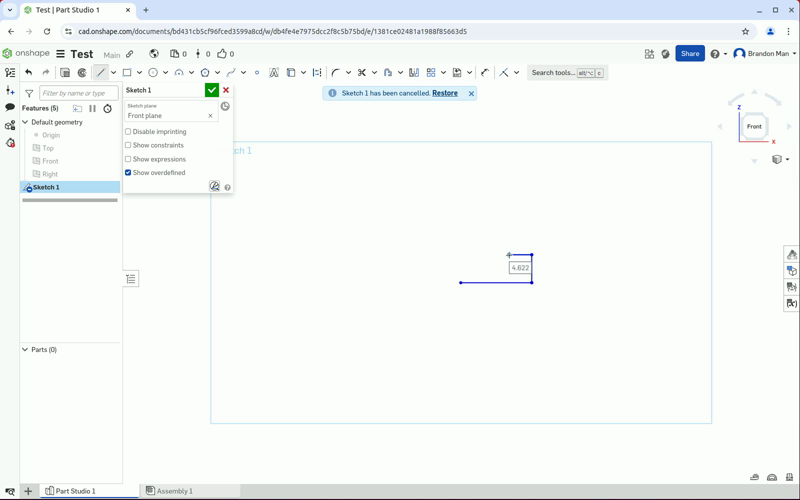
mouse_move(539, 254)
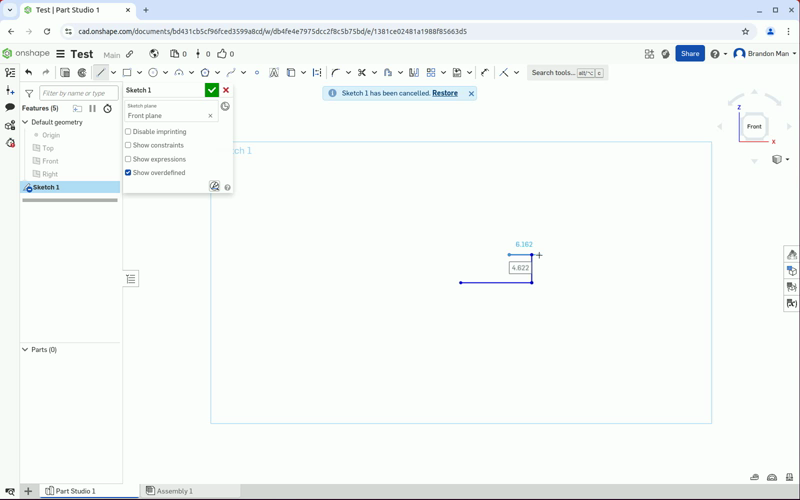
mouse_move(509, 270)
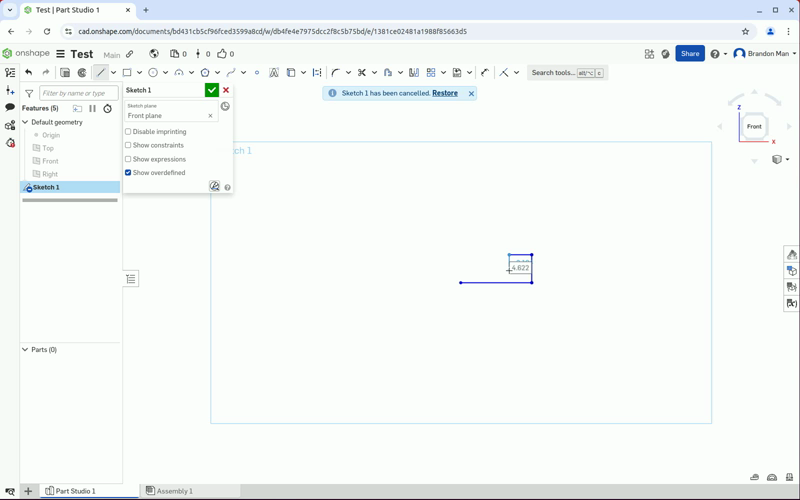
click(509, 270)
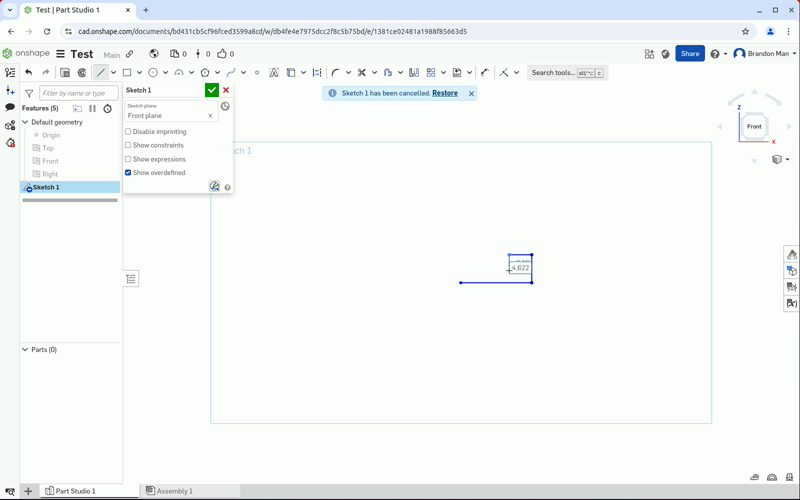
key_up(shift)
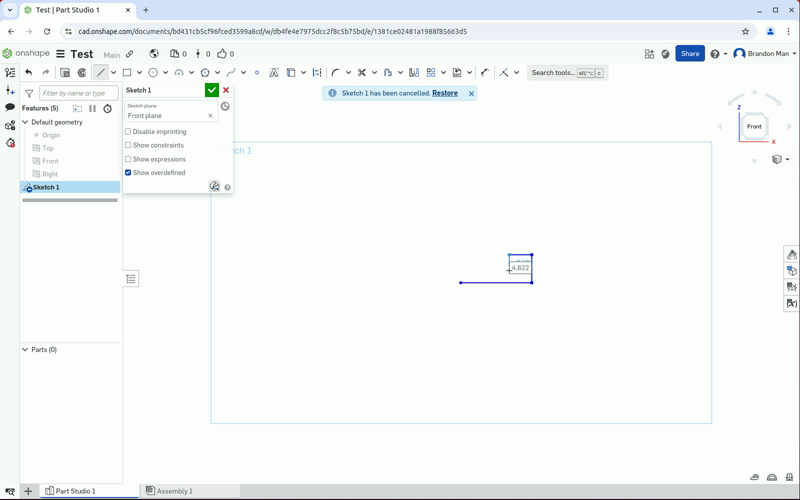
key_down(shift)
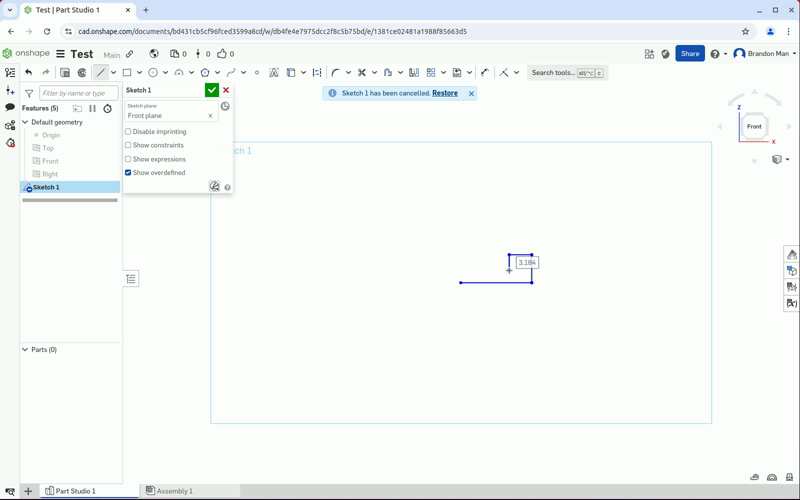
mouse_move(539, 270)
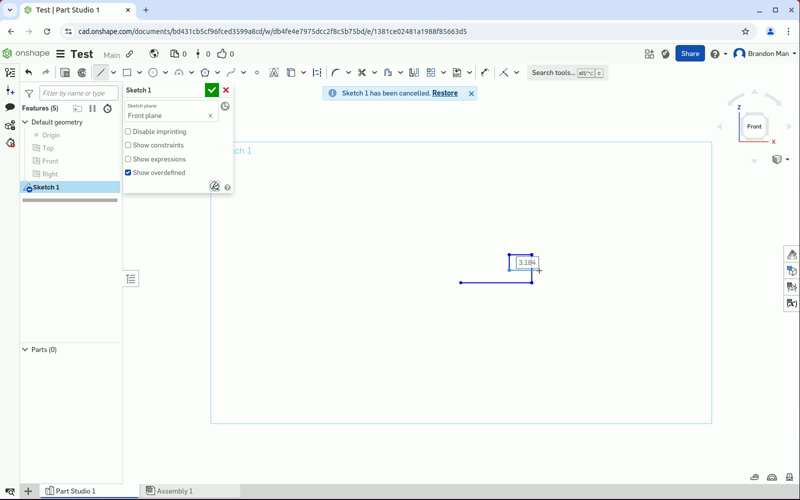
mouse_move(483, 270)
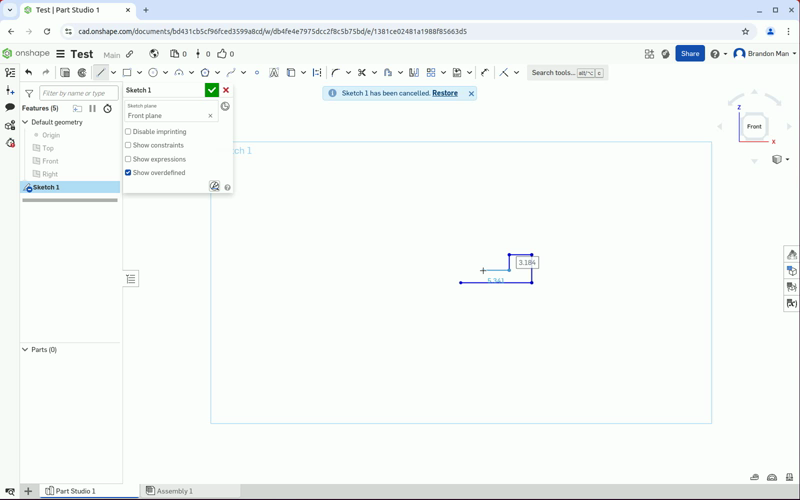
click(483, 270)
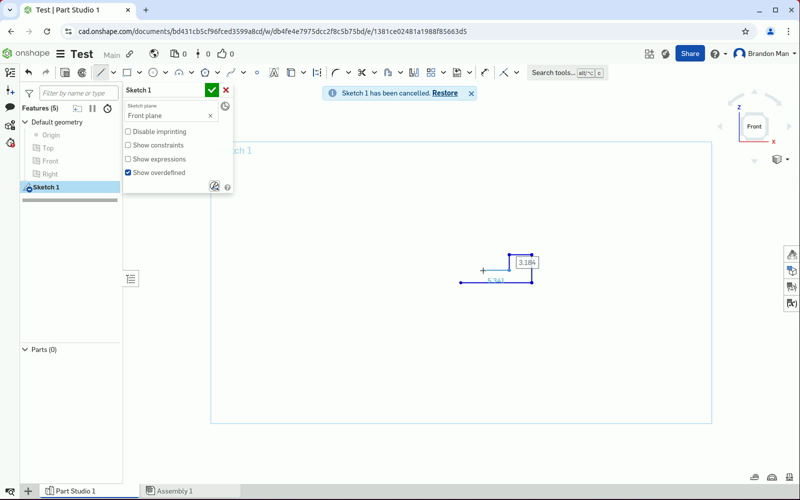
key_up(shift)
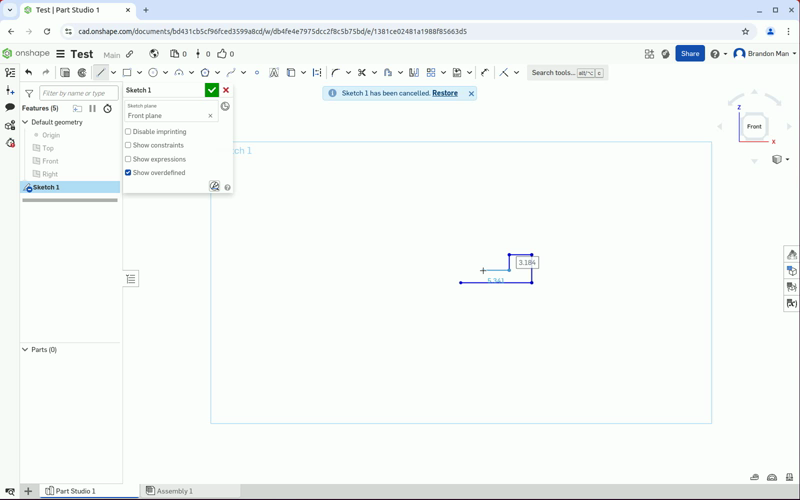
key_down(shift)
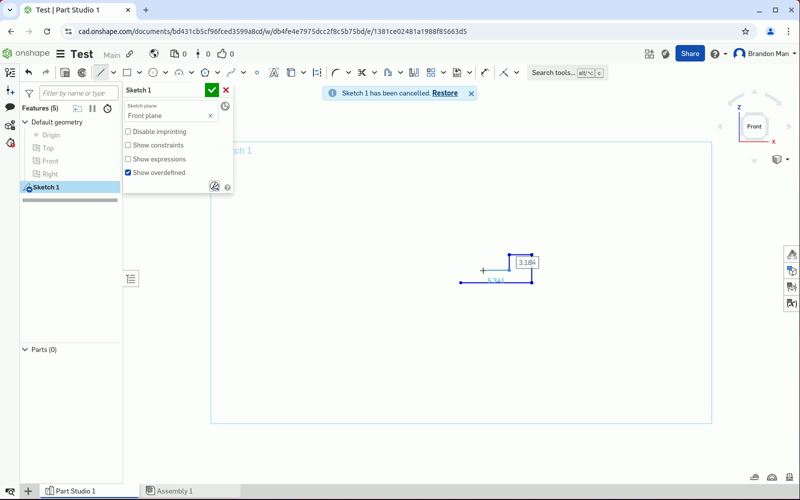
mouse_move(513, 270)
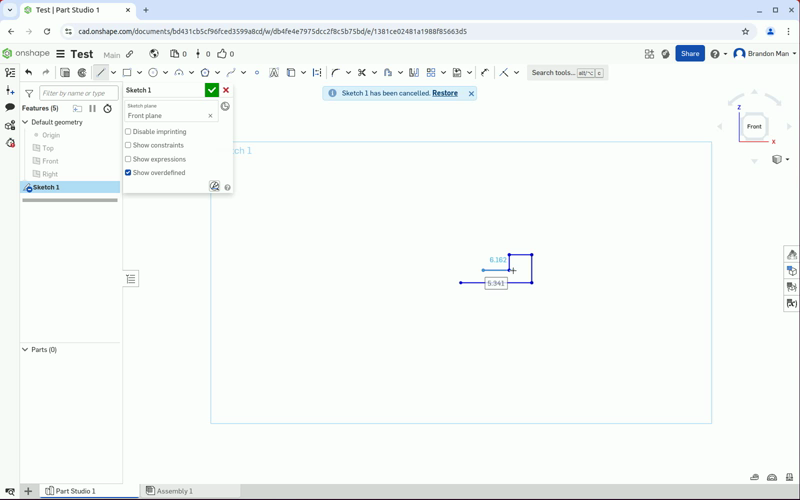
mouse_move(483, 254)
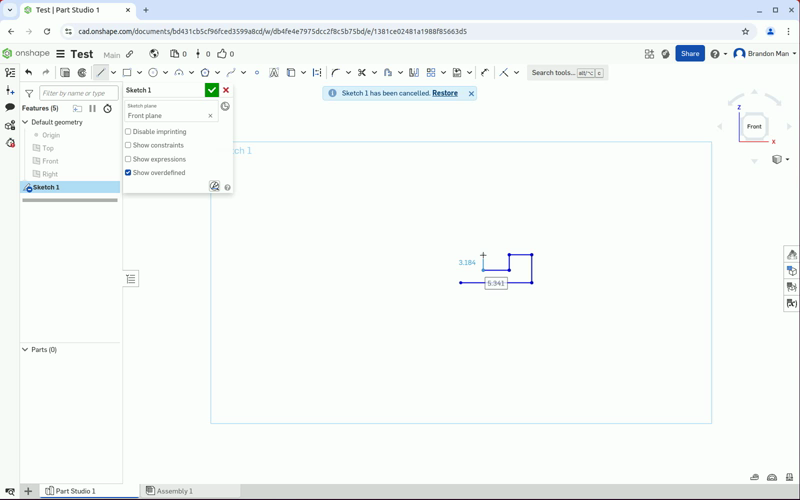
click(483, 254)
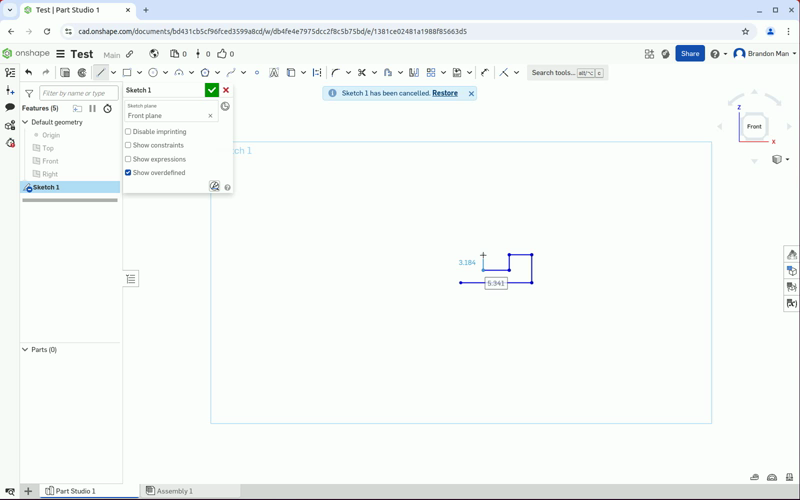
key_up(shift)
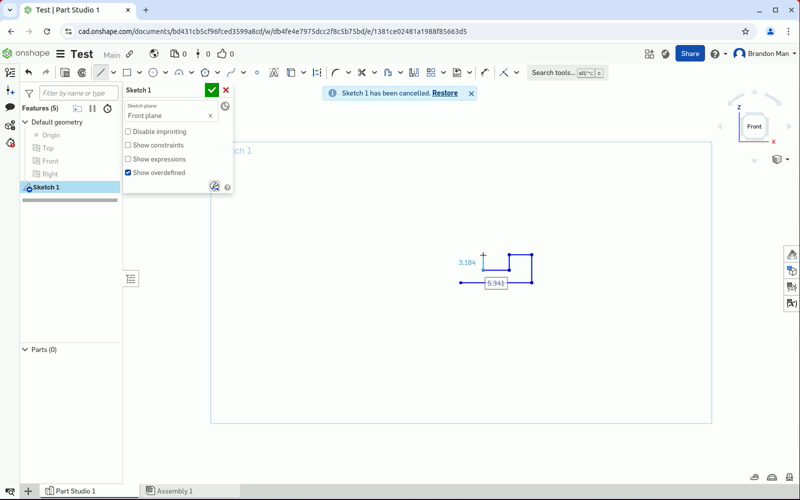
key_down(shift)
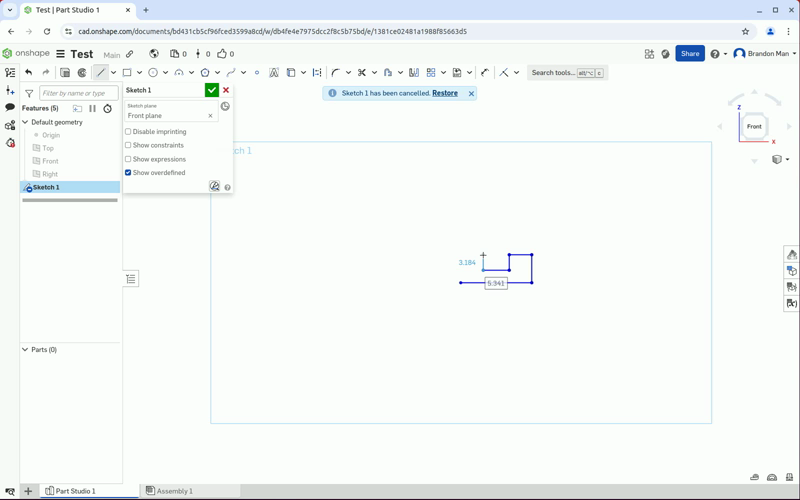
mouse_move(513, 254)
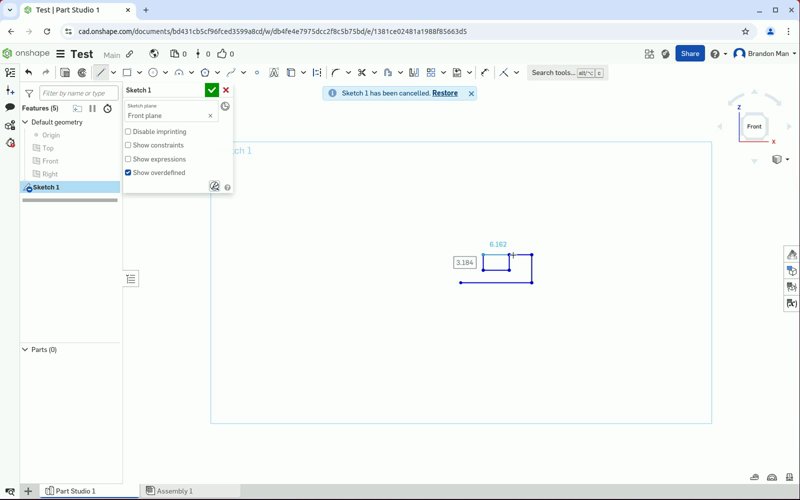
mouse_move(460, 254)
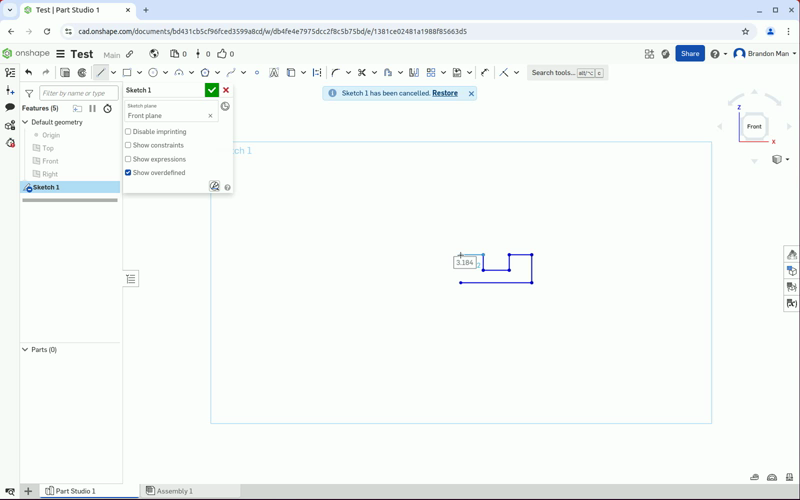
click(460, 254)
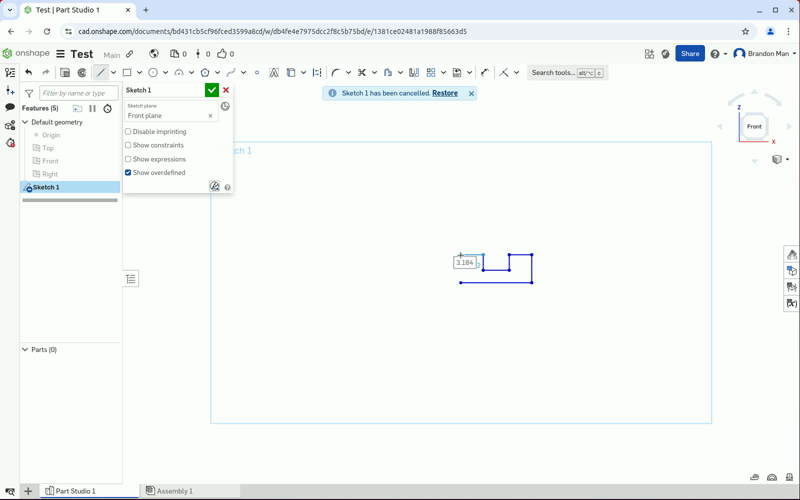
key_up(shift)
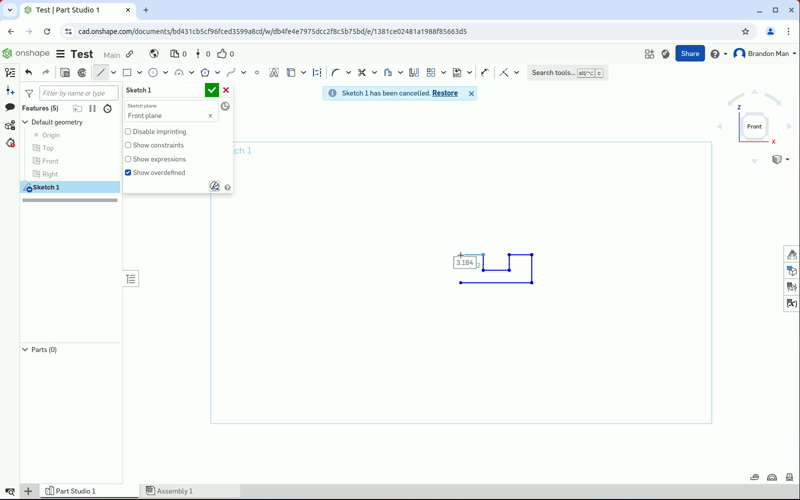
mouse_move(490, 254)
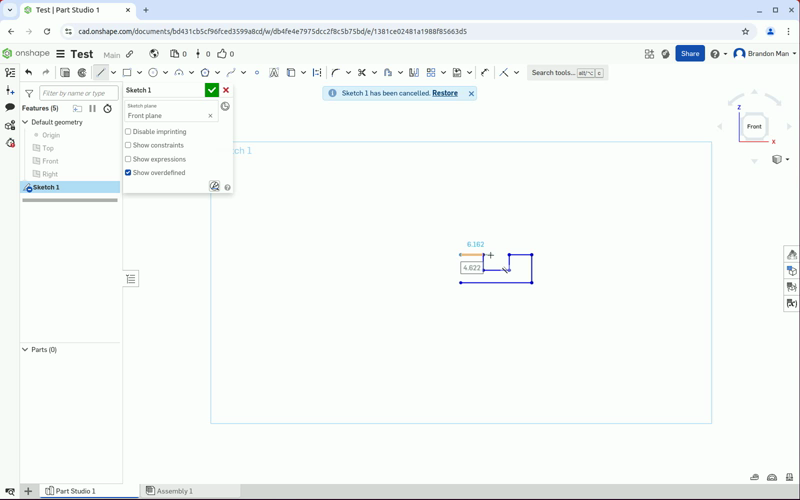
key_down(shift)
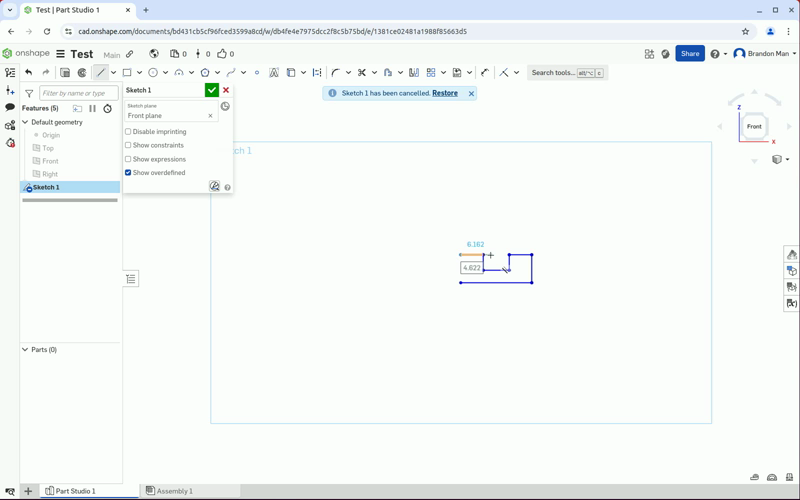
mouse_move(460, 282)
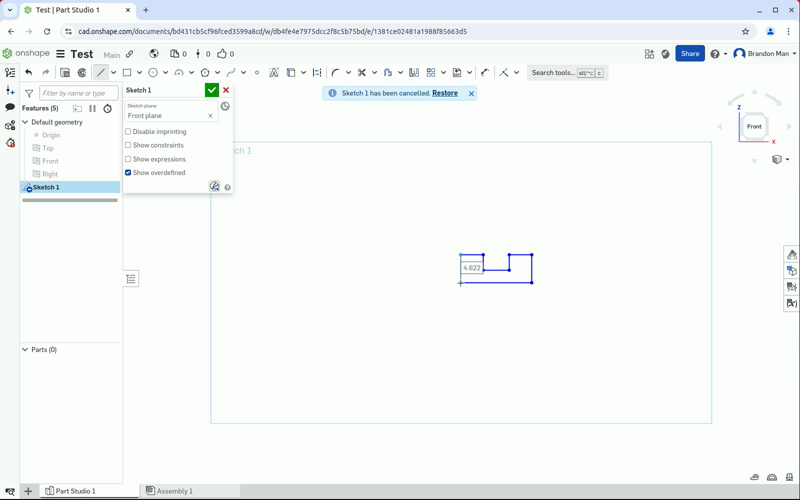
key_up(shift)
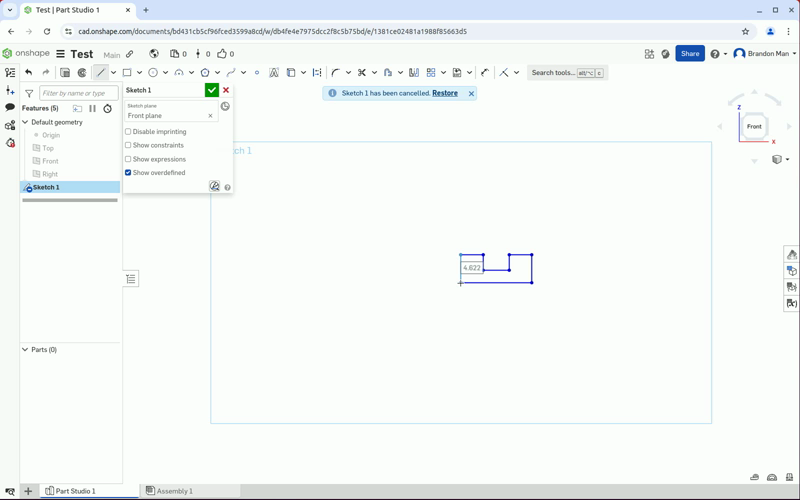
click(460, 282)
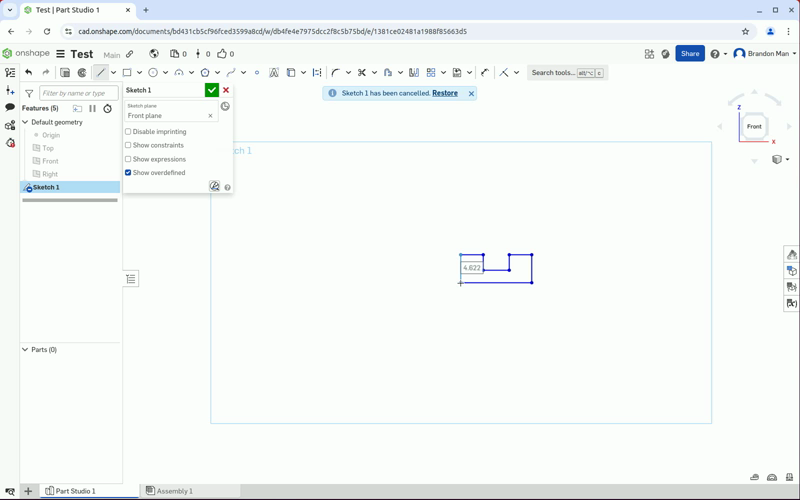
key(esc)
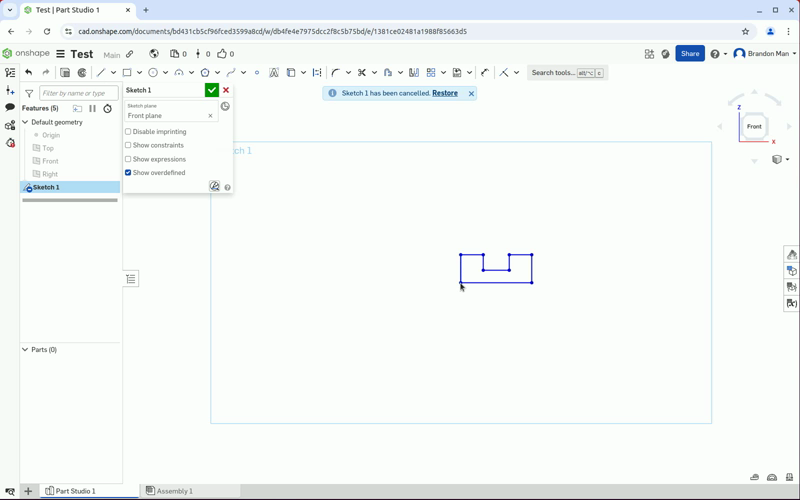
mouse_move(503, 277)
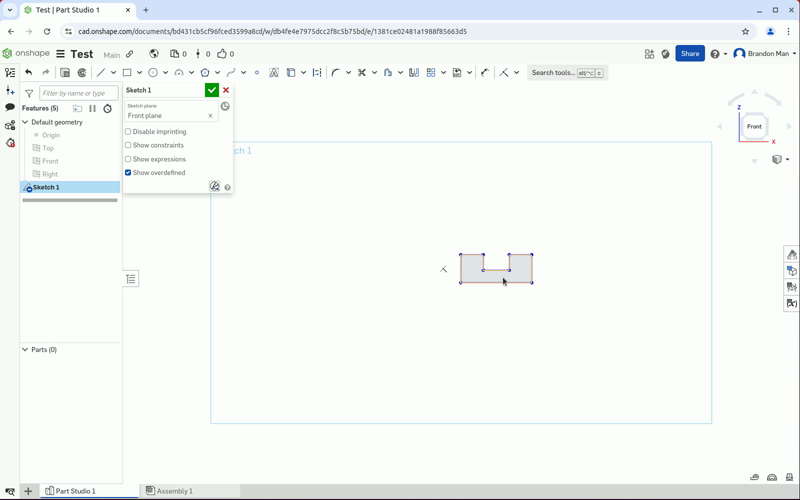
scroll(6)
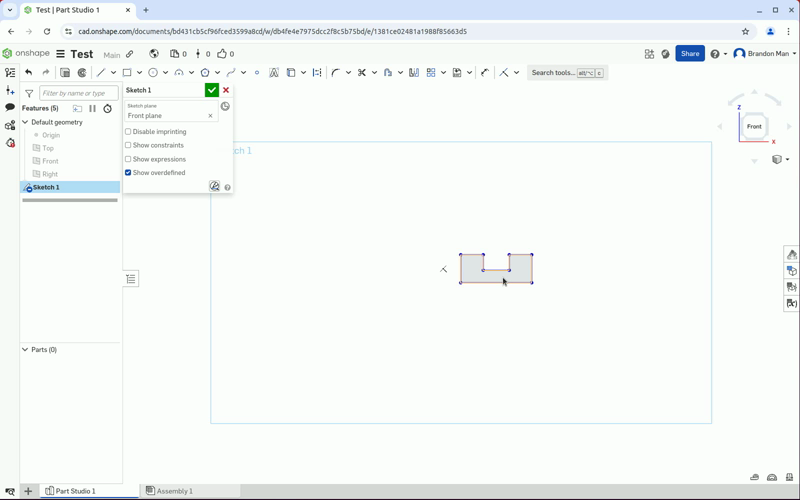
scroll(6)
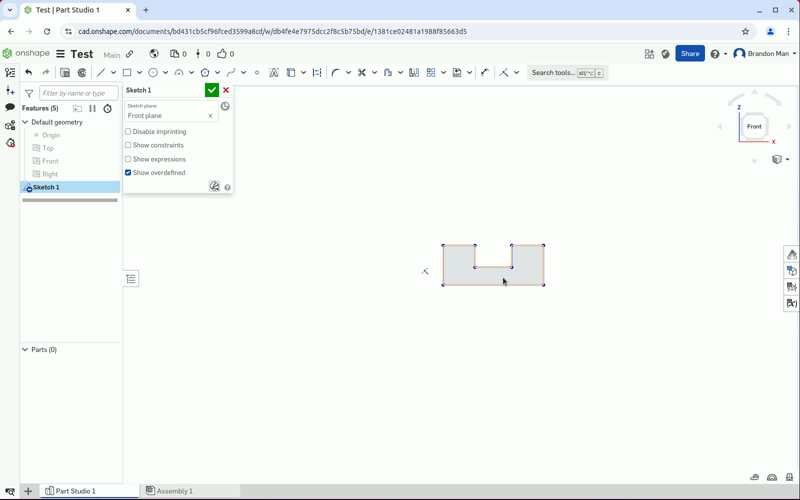
scroll(6)
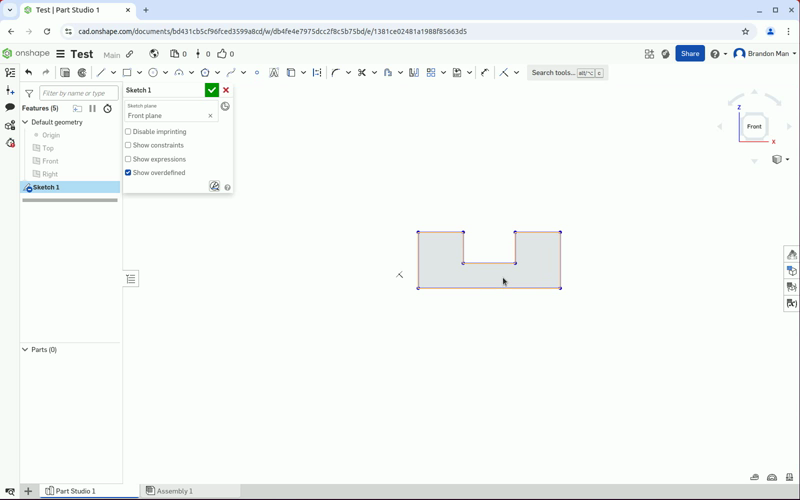
scroll(6)
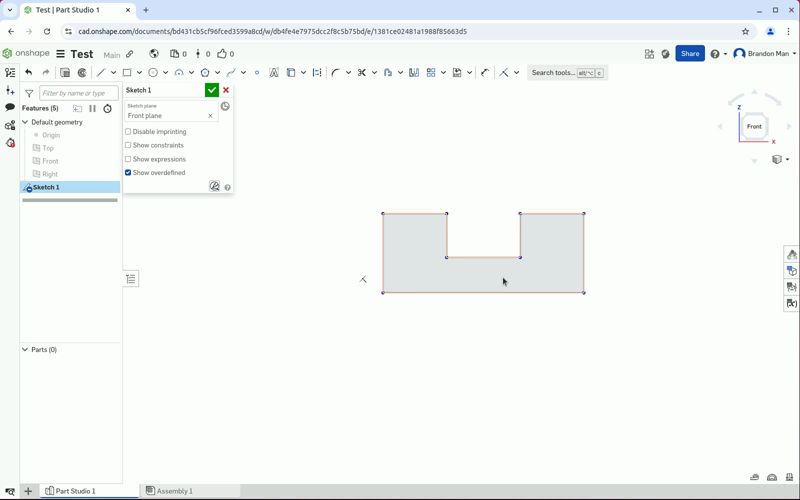
scroll(6)
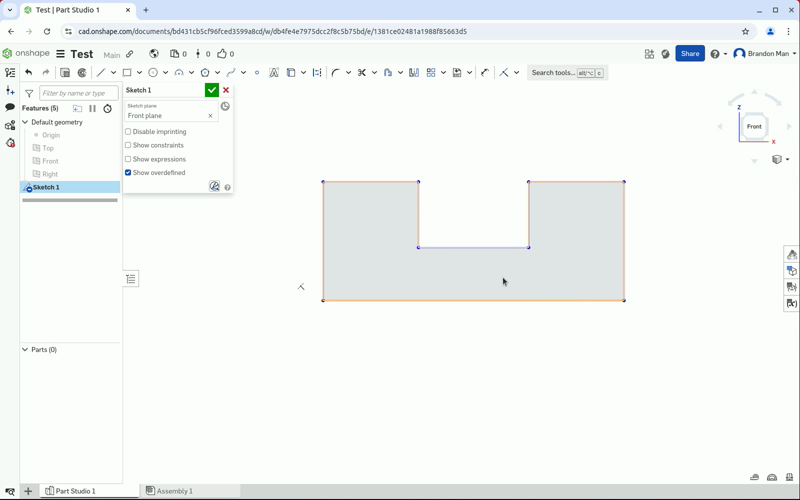
scroll(6)
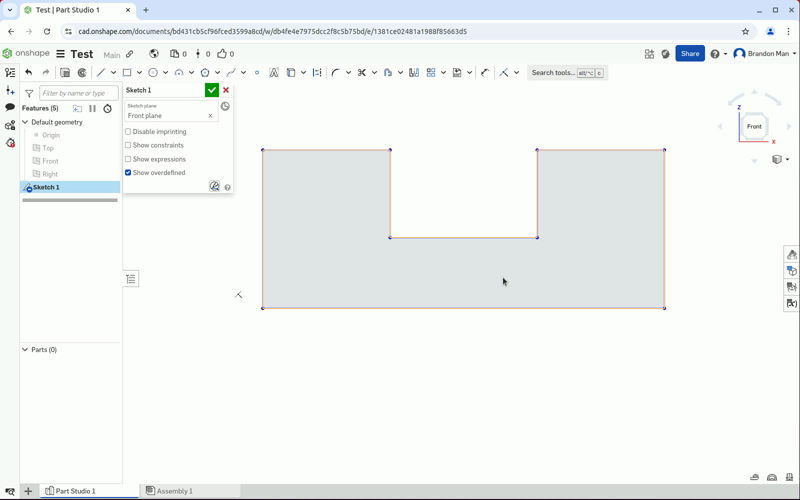
scroll(6)
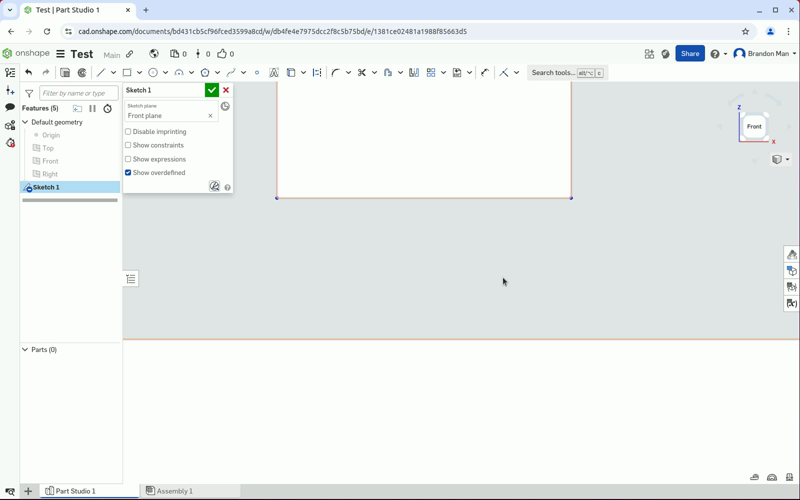
click(503, 277)
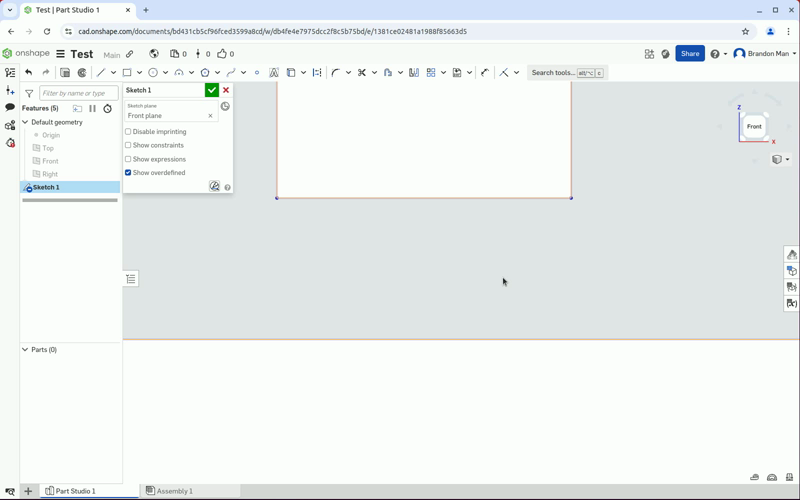
scroll(-6)
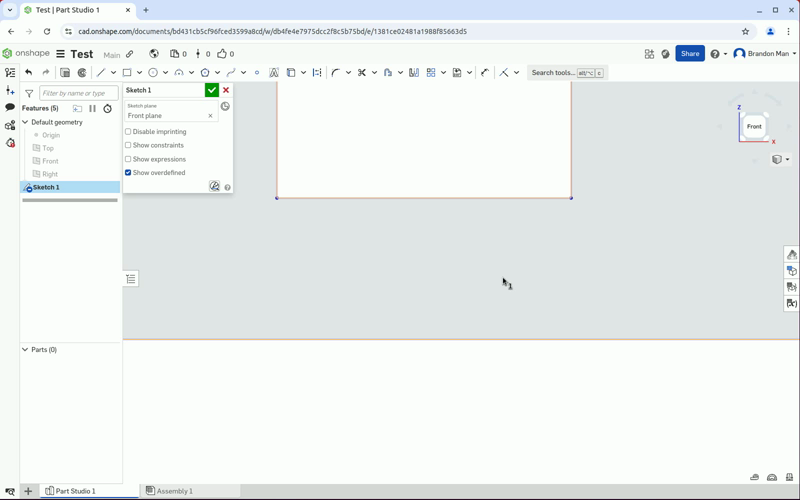
scroll(-6)
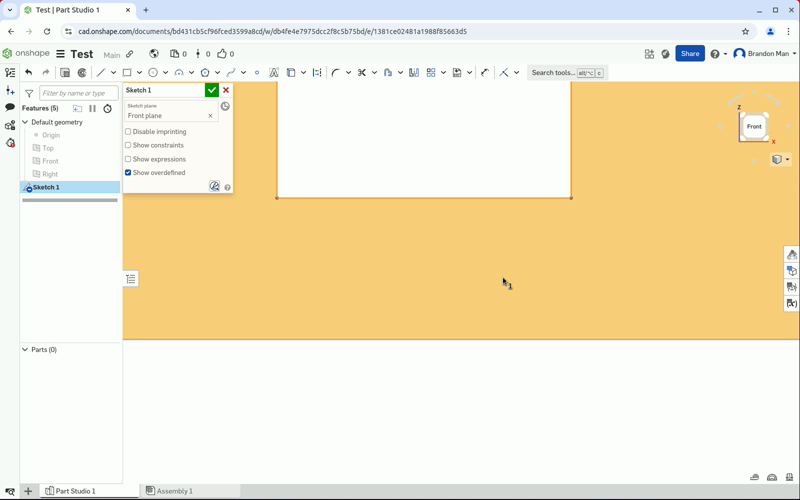
scroll(-6)
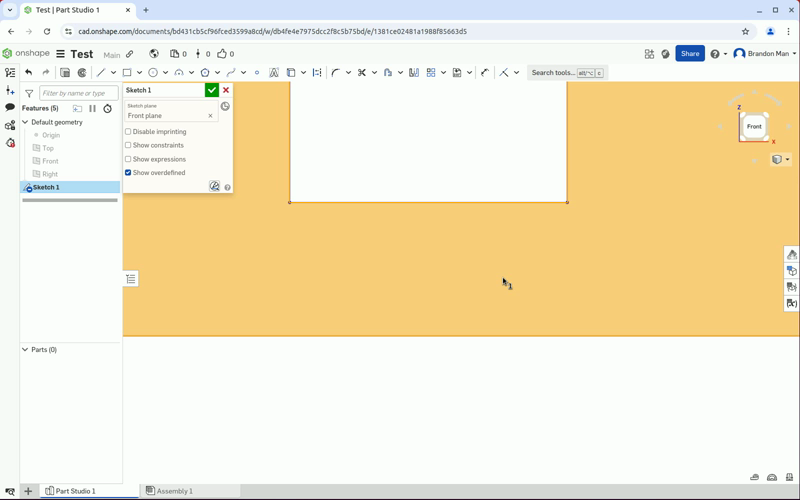
scroll(-6)
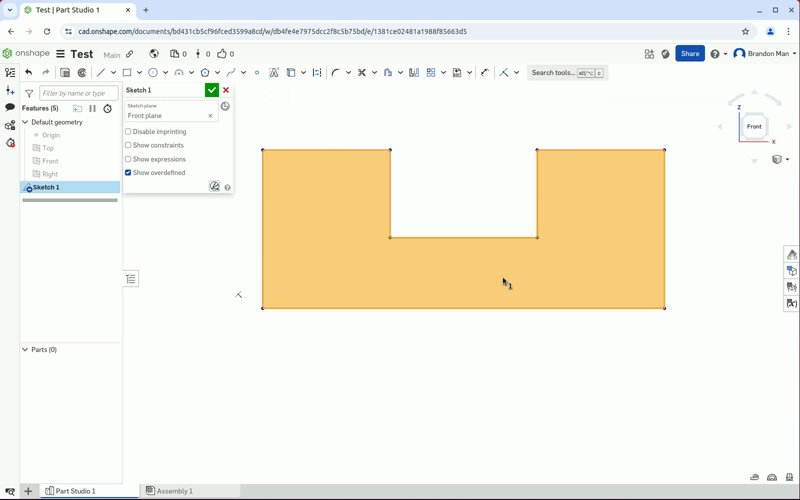
scroll(-6)
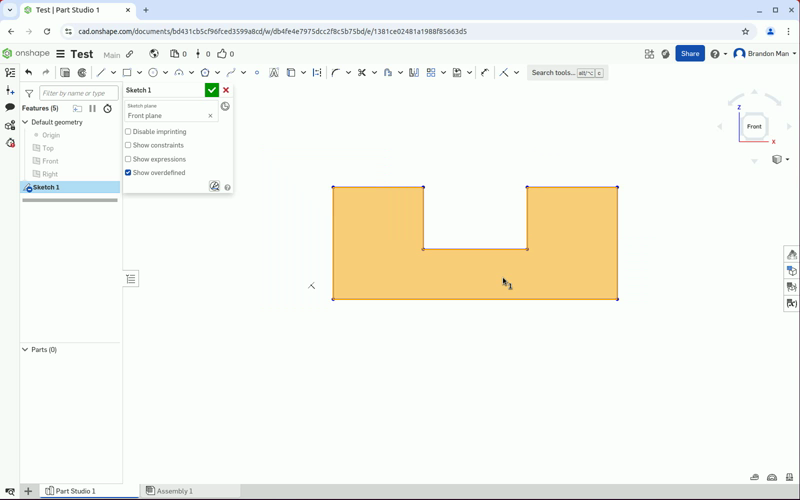
scroll(-6)
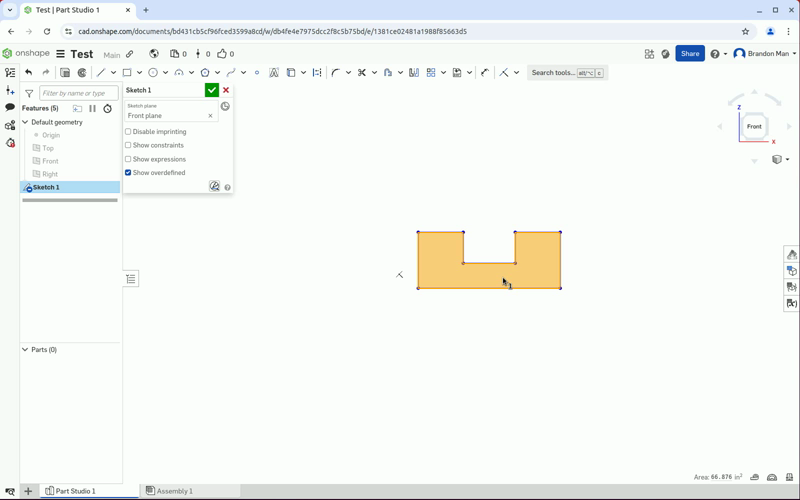
scroll(-6)
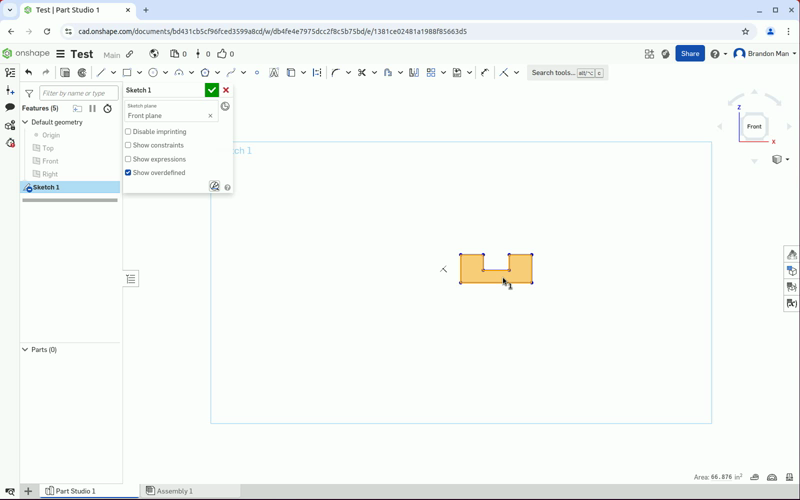
mouse_move(73, 352)
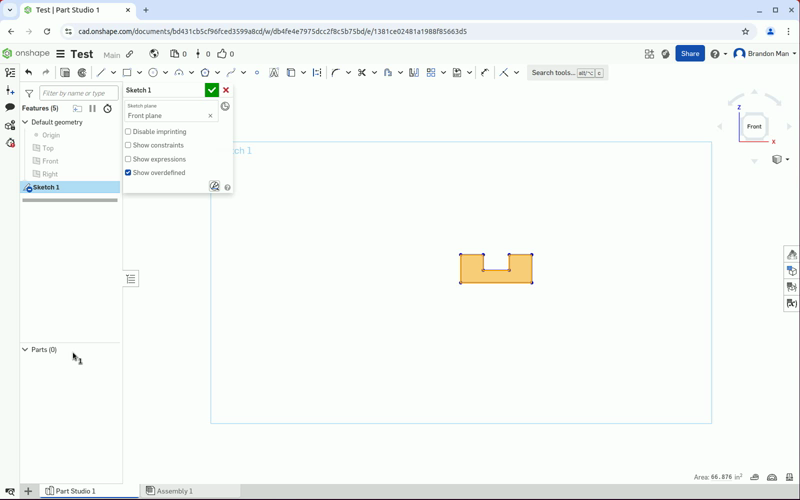
key(shift+y)
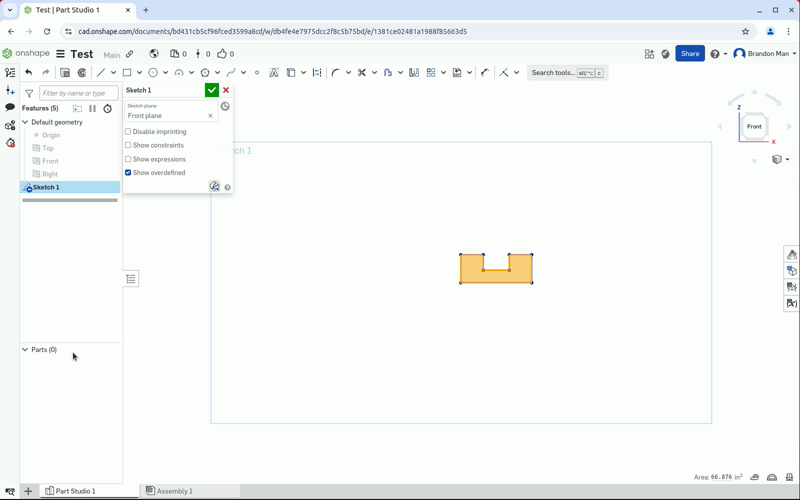
key(shift+e)
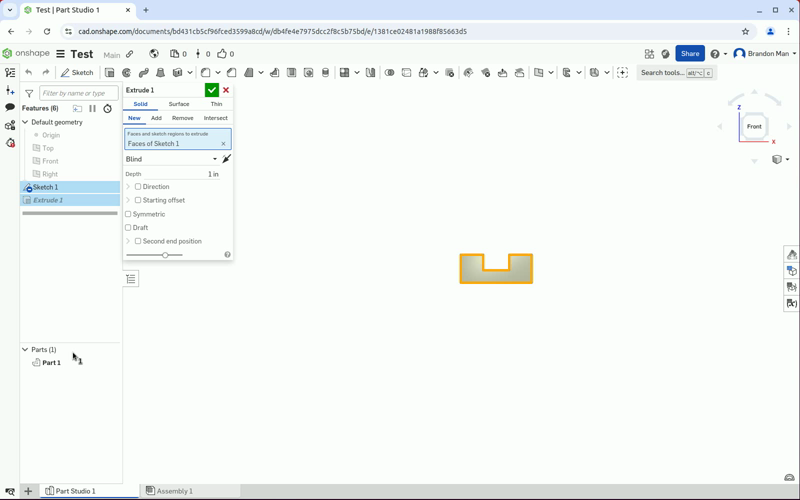
mouse_move(143, 106)
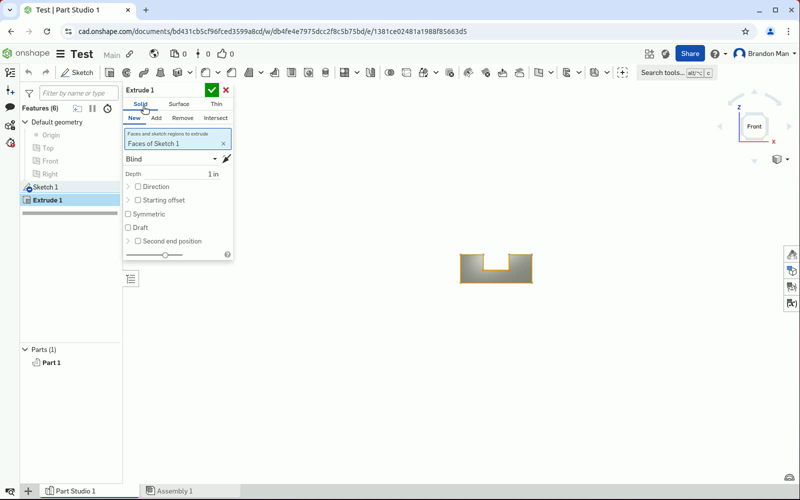
click(143, 106)
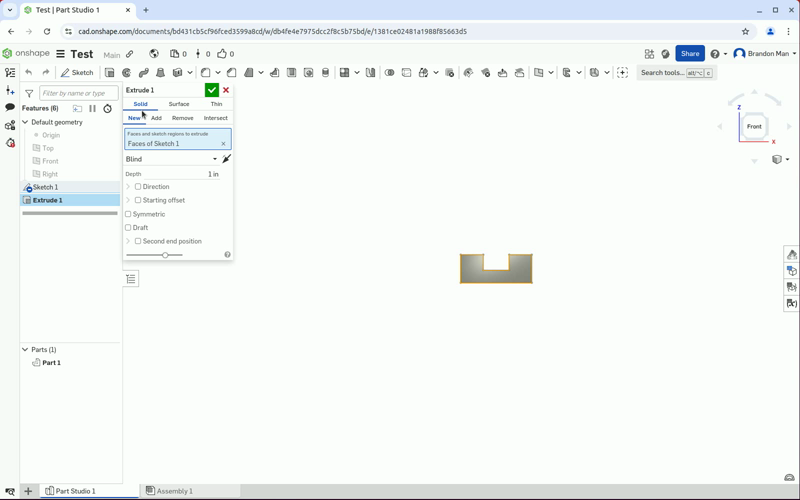
mouse_move(137, 120)
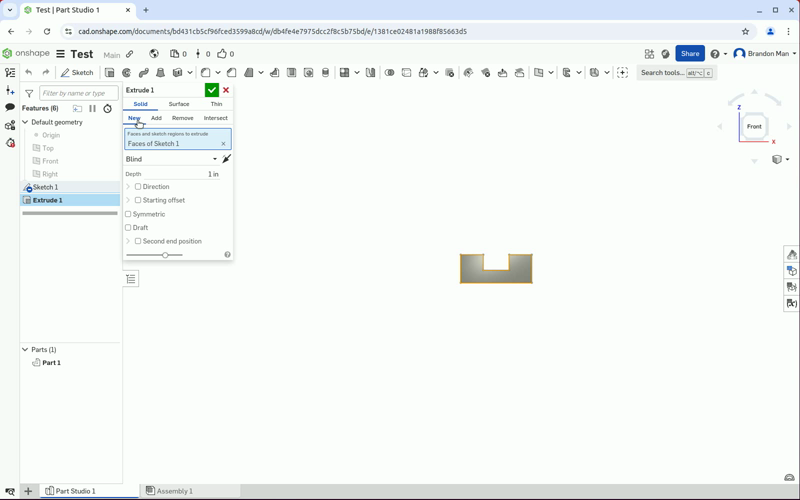
click(137, 120)
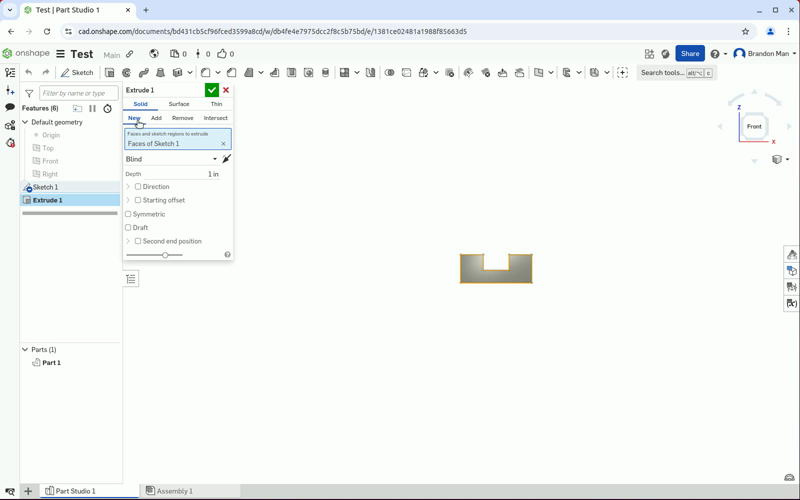
key(tab, 4)
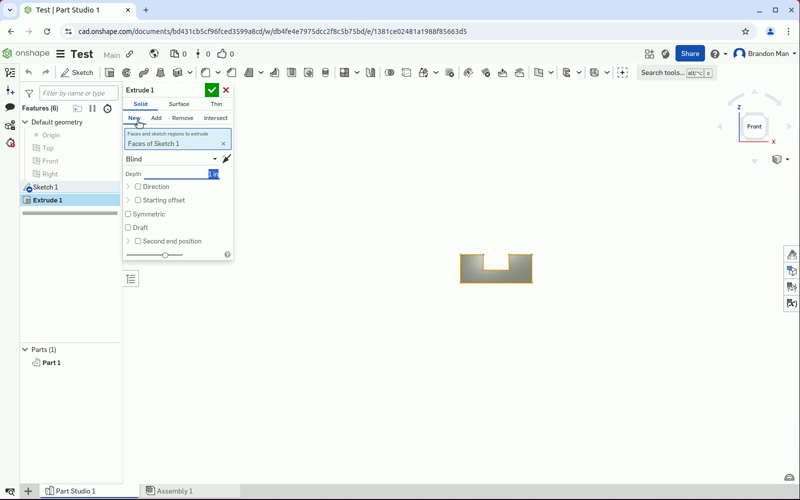
text(-20.22)
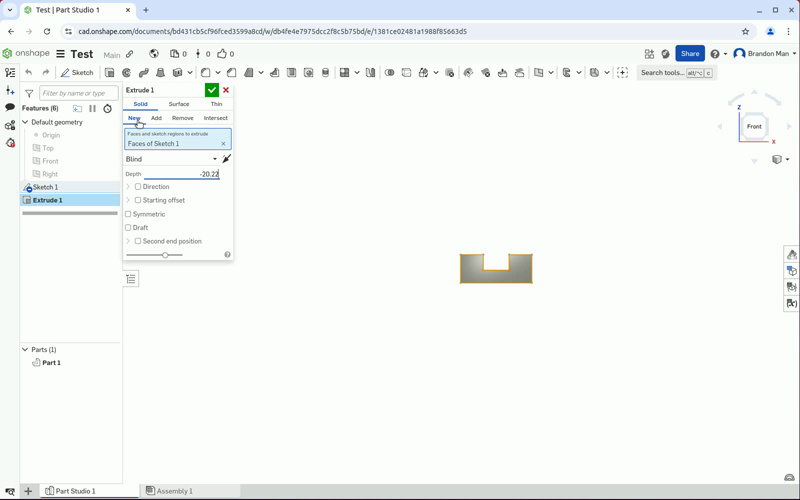
key(enter)
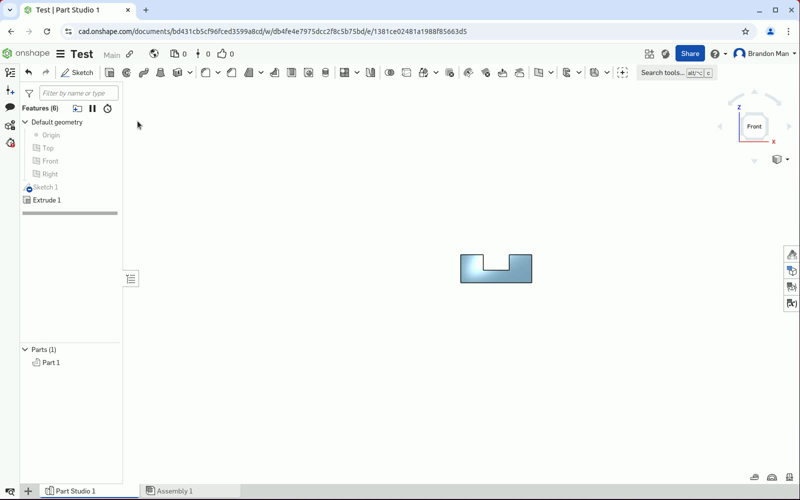
key(shift+h)
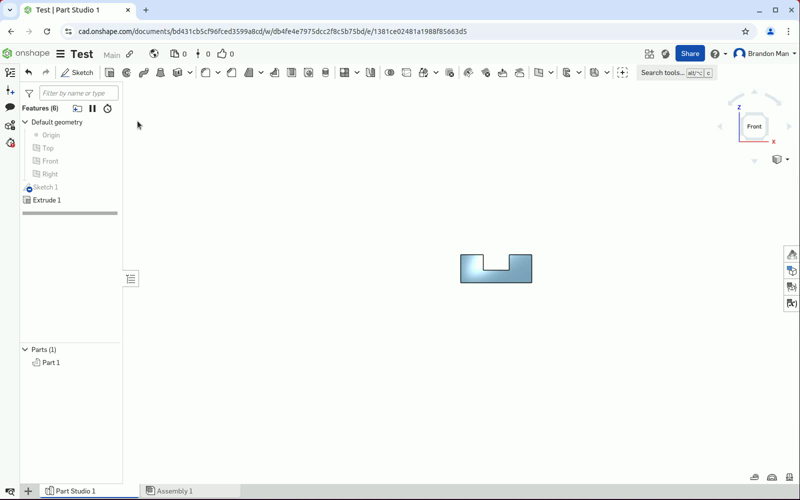
key(shift+h)
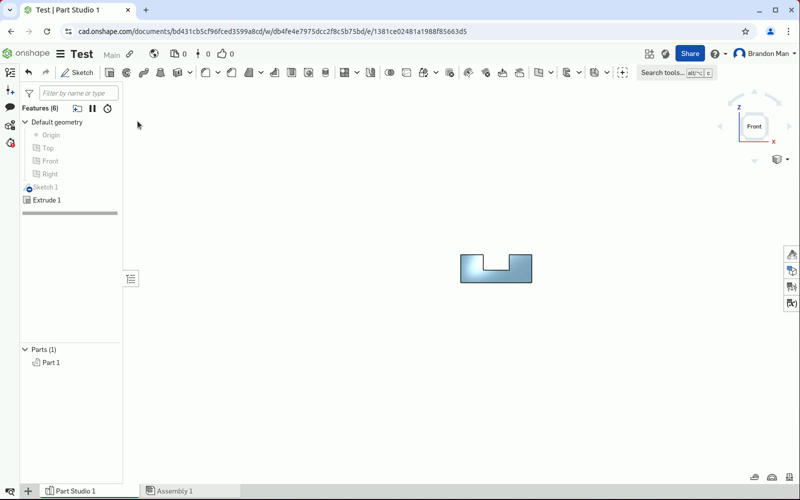
mouse_move(73, 189)
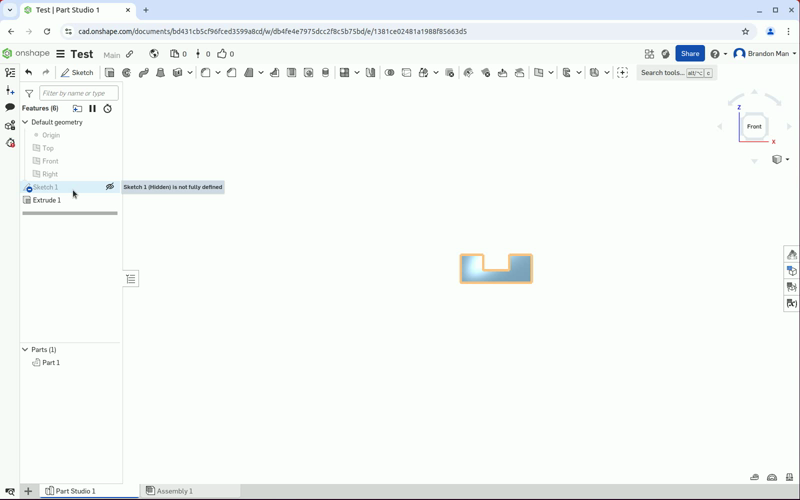
click(73, 189)
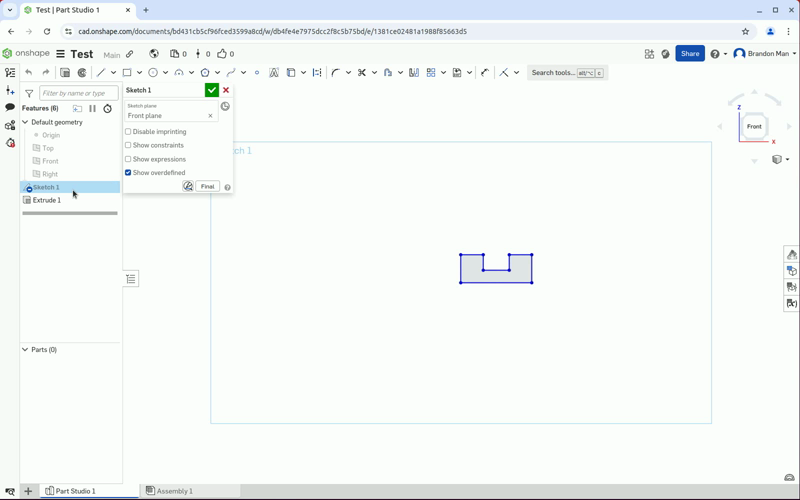
mouse_move(229, 92)
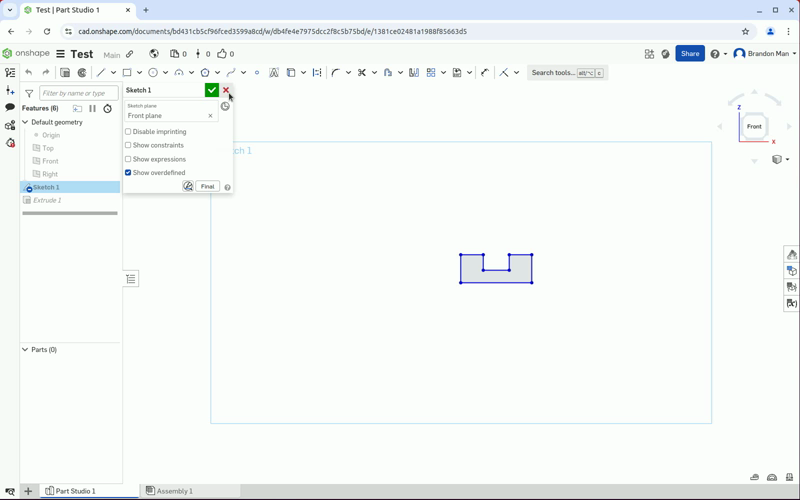
click(229, 92)
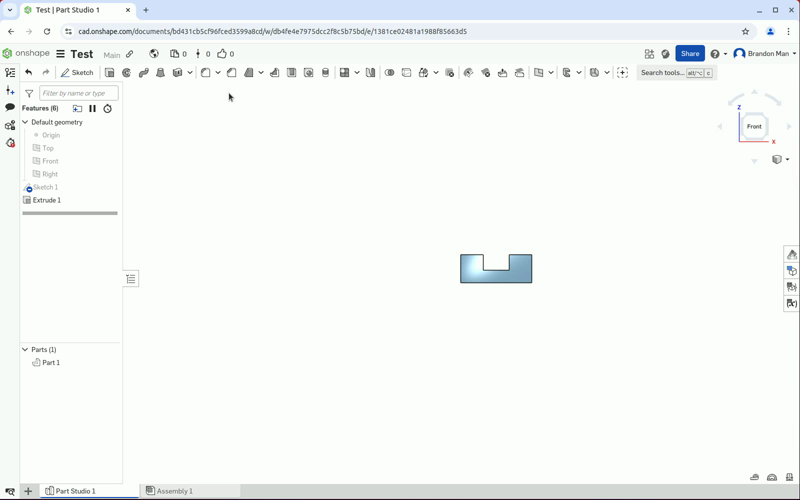
mouse_move(73, 352)
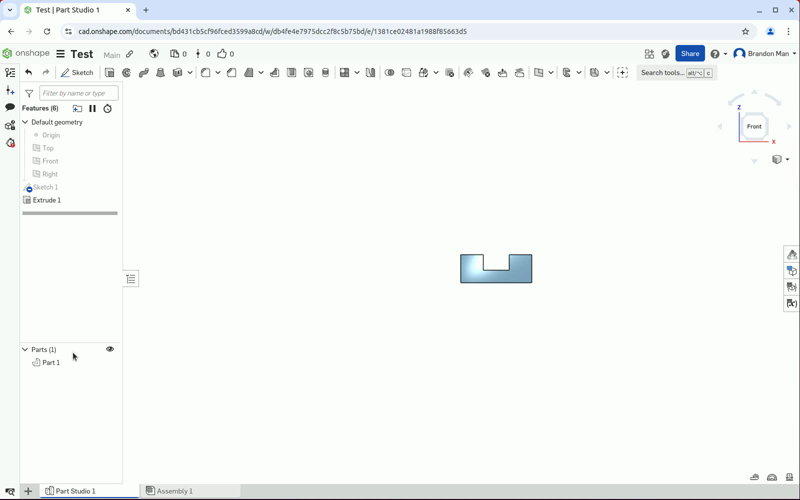
key(y)
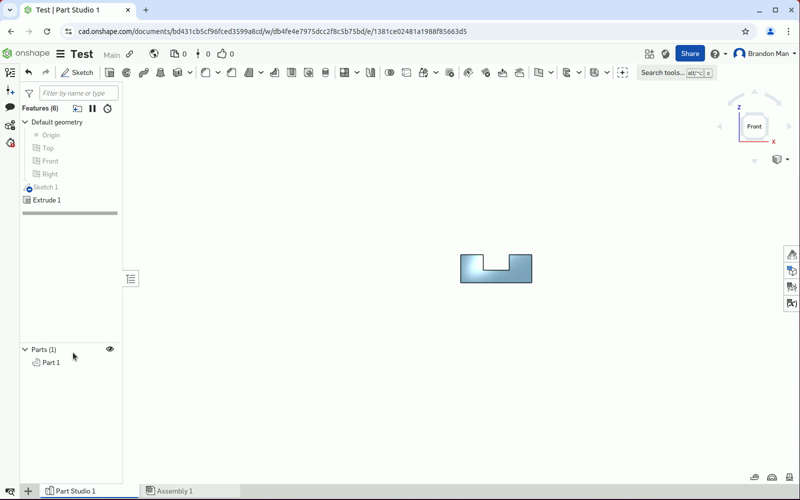
key(shift+p)
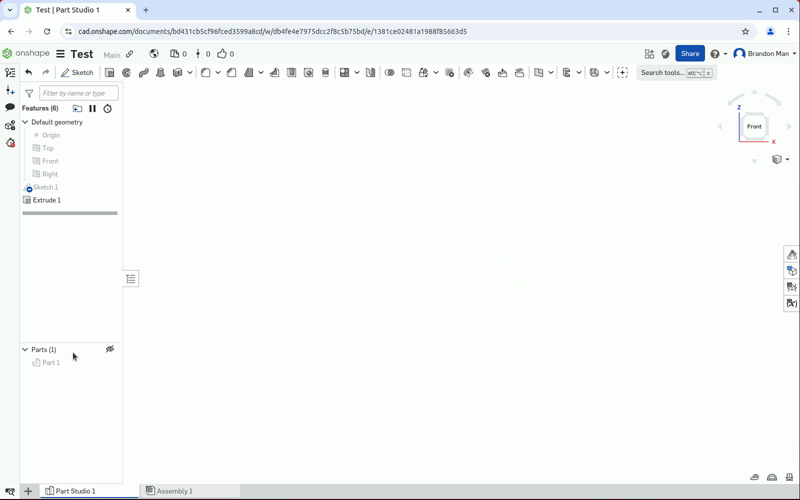
key(space)
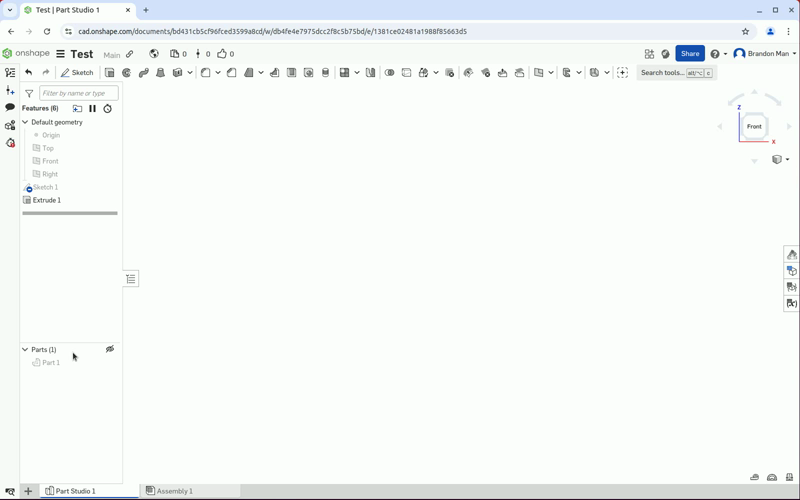
key_down(shift)
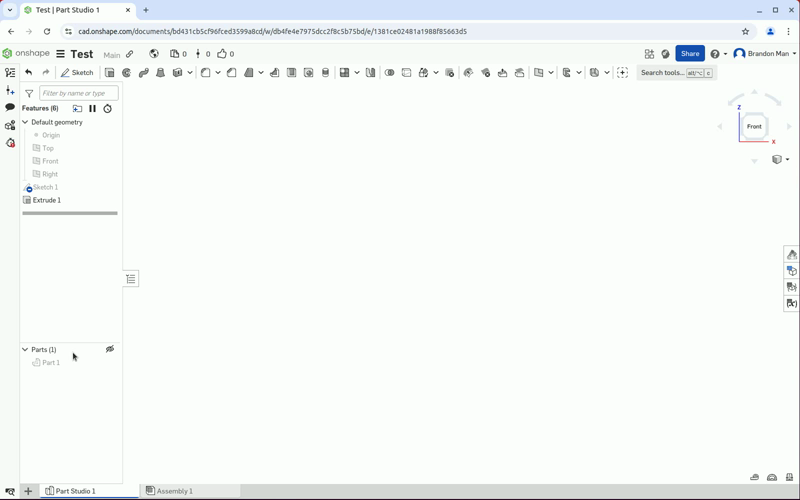
key(down)
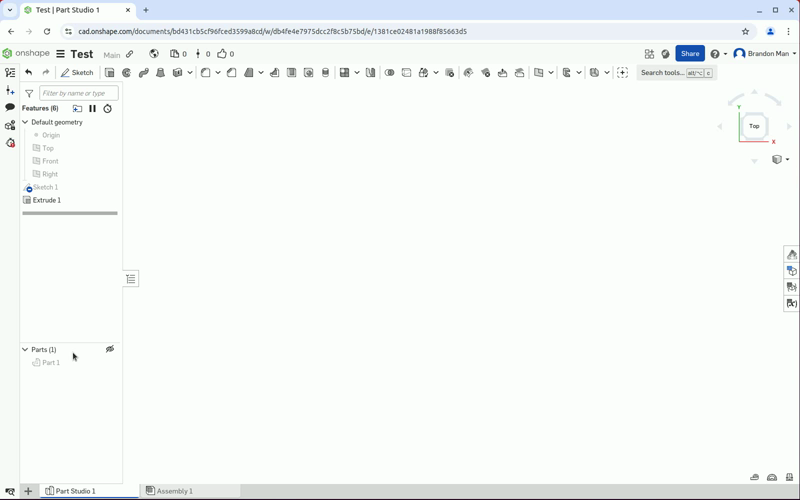
key_up(shift)
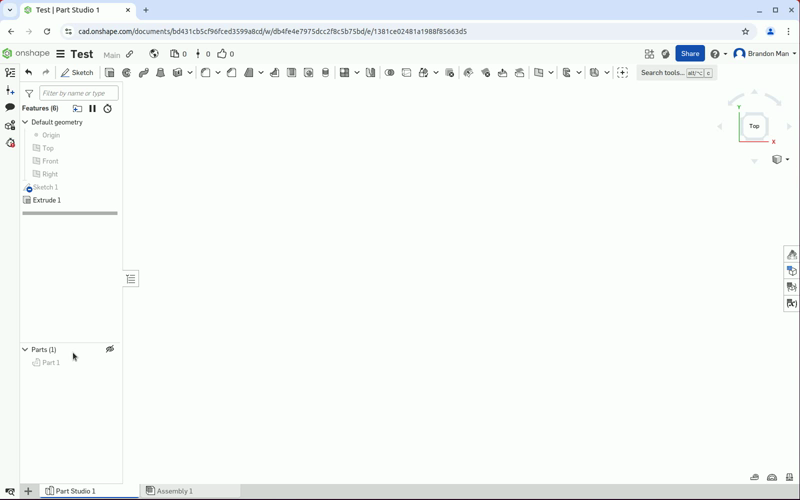
mouse_move(73, 352)
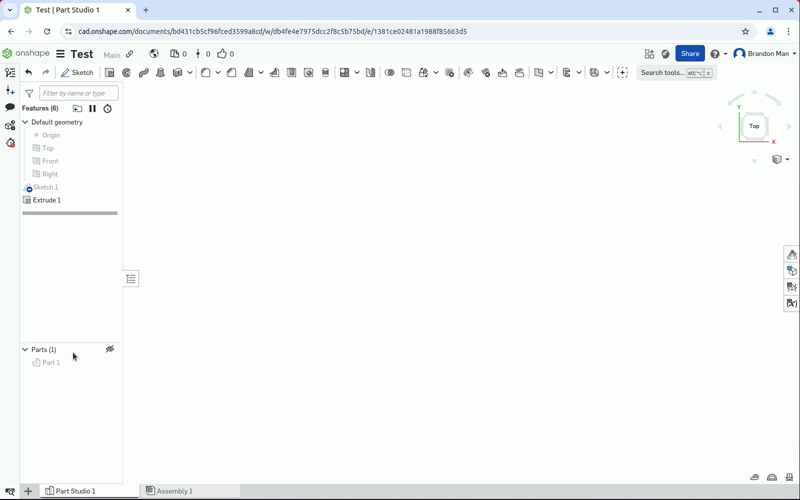
key(shift+y)
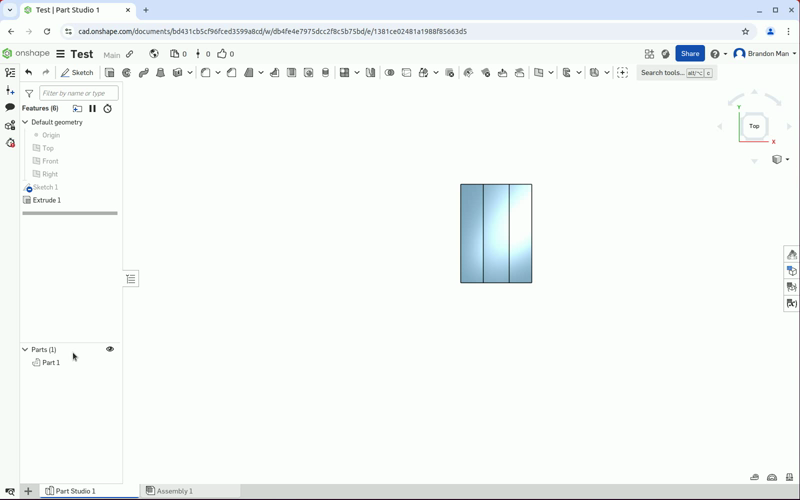
mouse_move(541, 75)
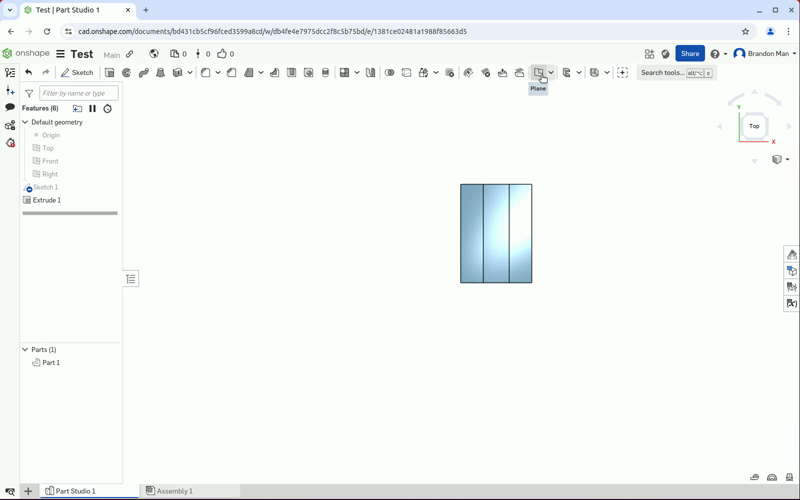
click(541, 75)
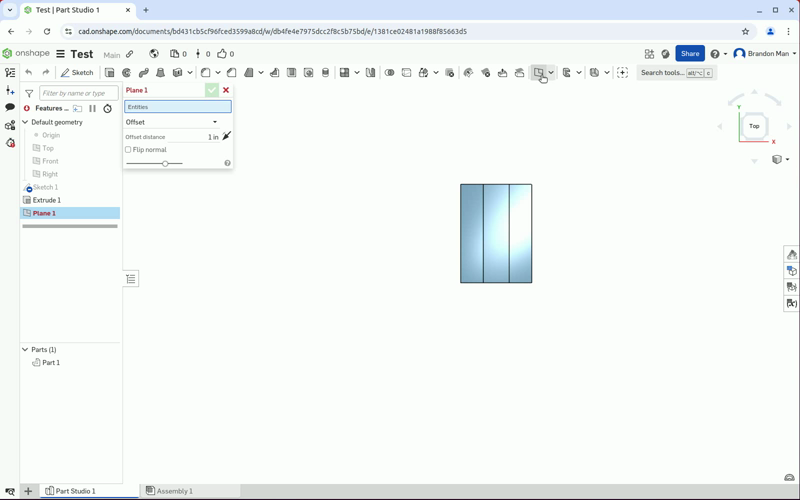
mouse_move(73, 150)
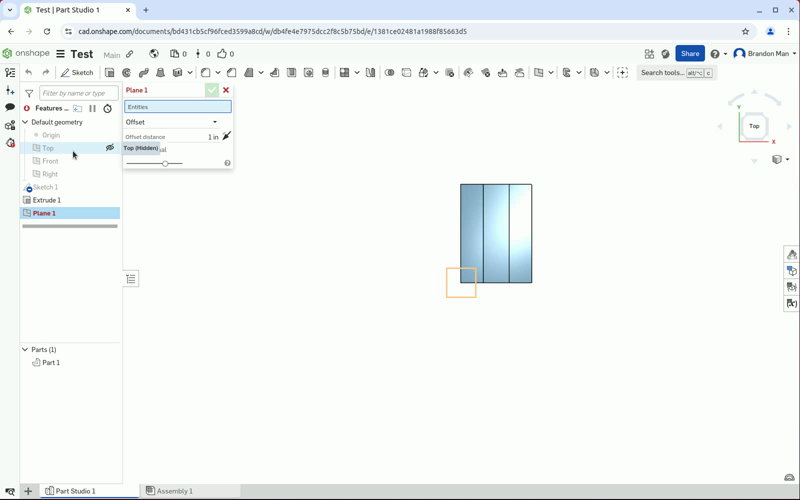
click(73, 150)
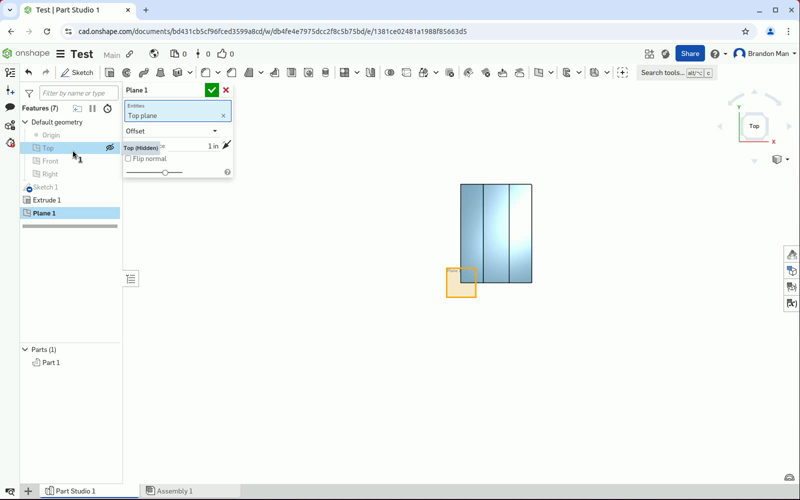
key(tab, 2)
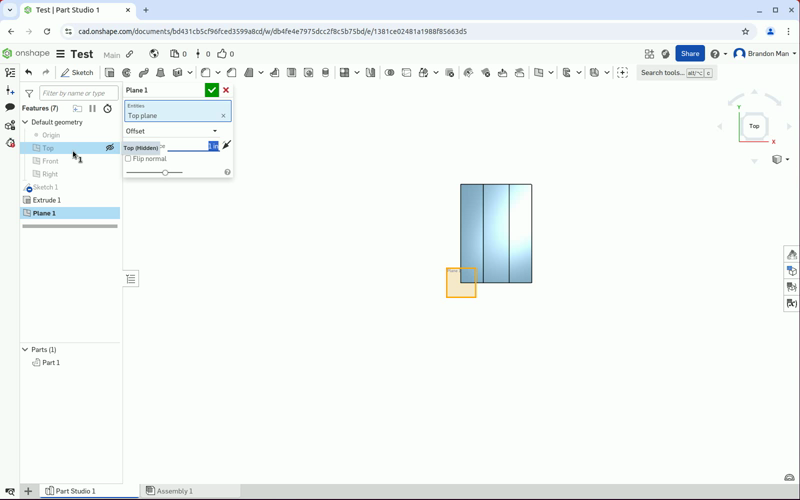
text(5.792)
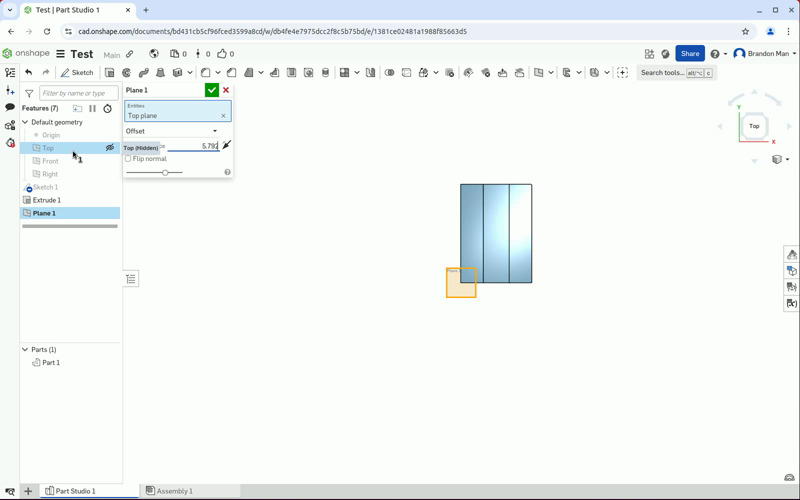
key(enter, 2)
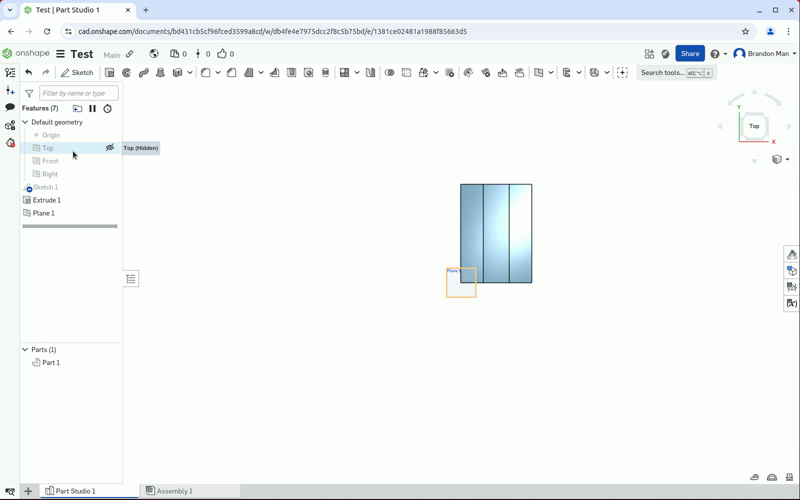
key(shift+s)
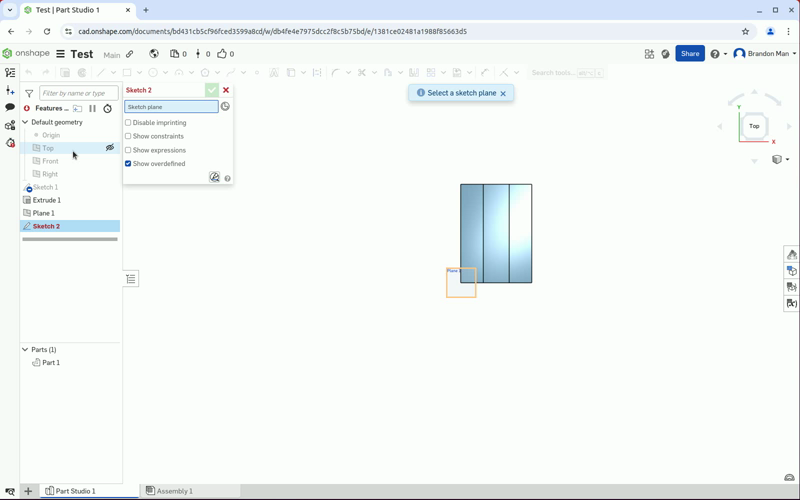
mouse_move(73, 215)
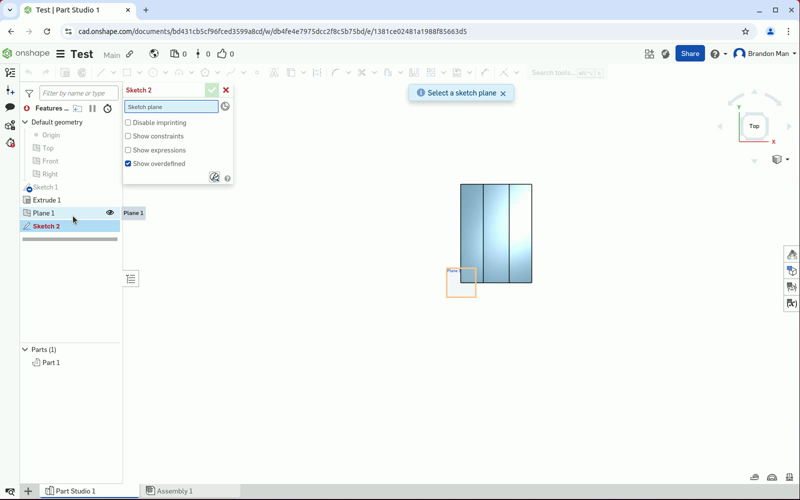
click(73, 215)
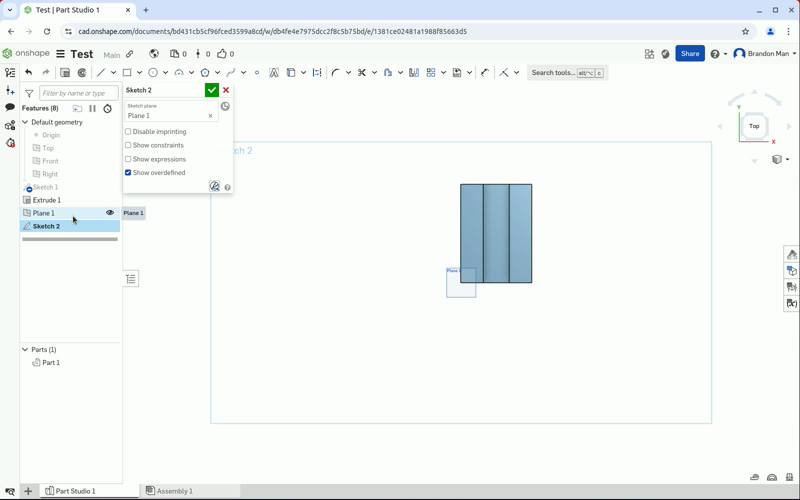
mouse_move(73, 352)
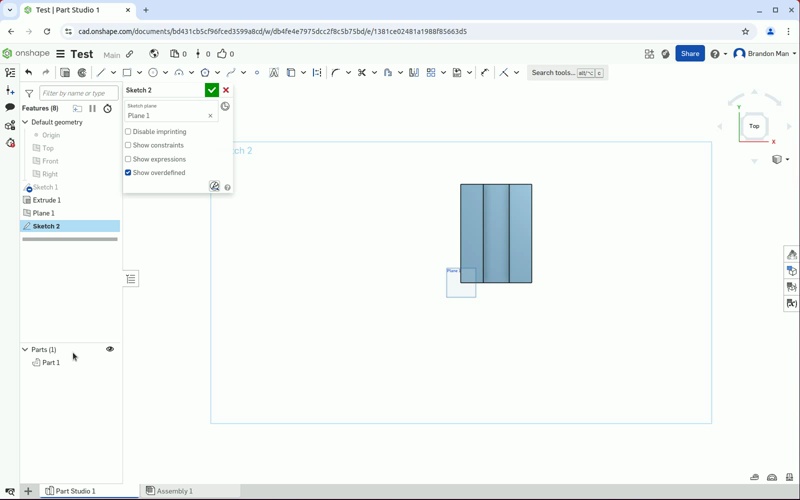
key(y)
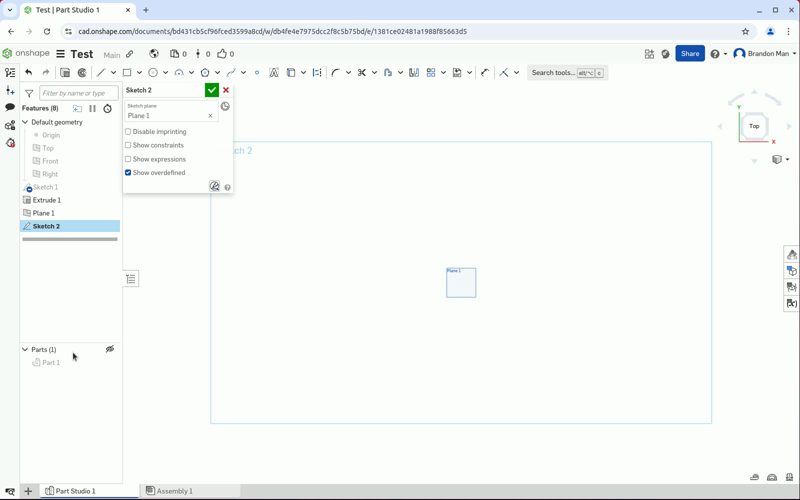
key(l)
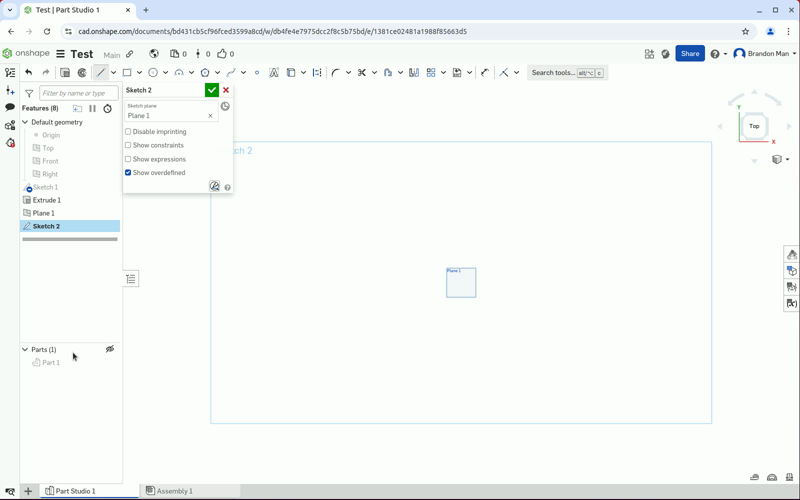
key_down(shift)
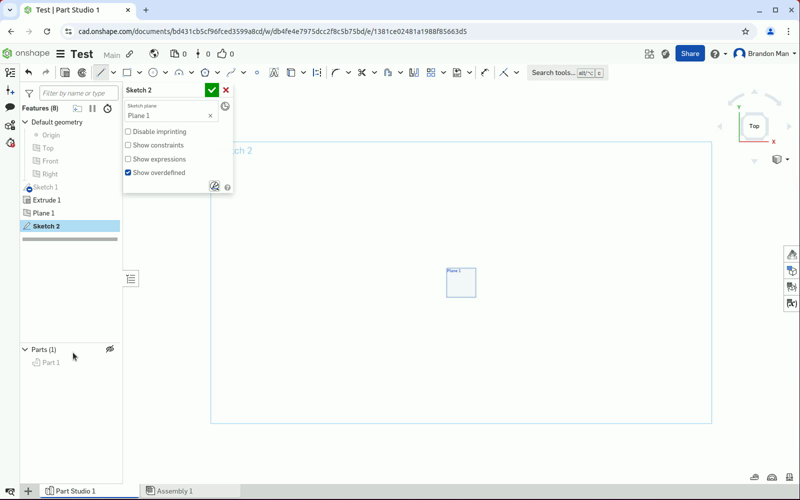
mouse_move(460, 254)
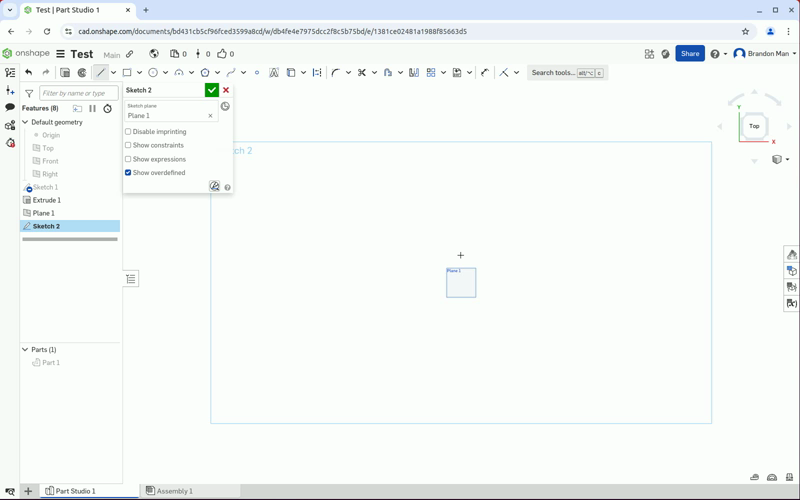
click(460, 254)
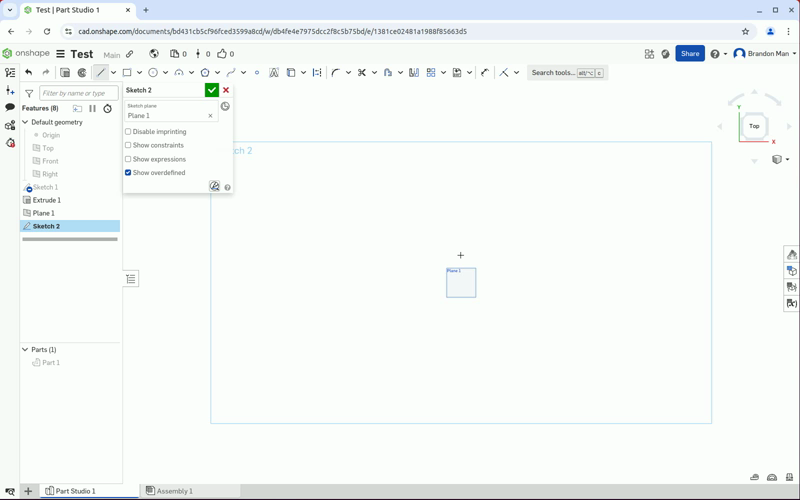
key_up(shift)
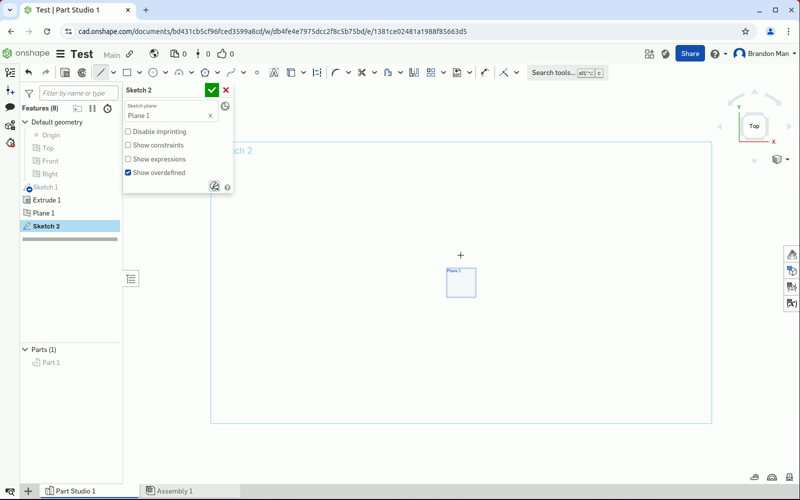
key_down(shift)
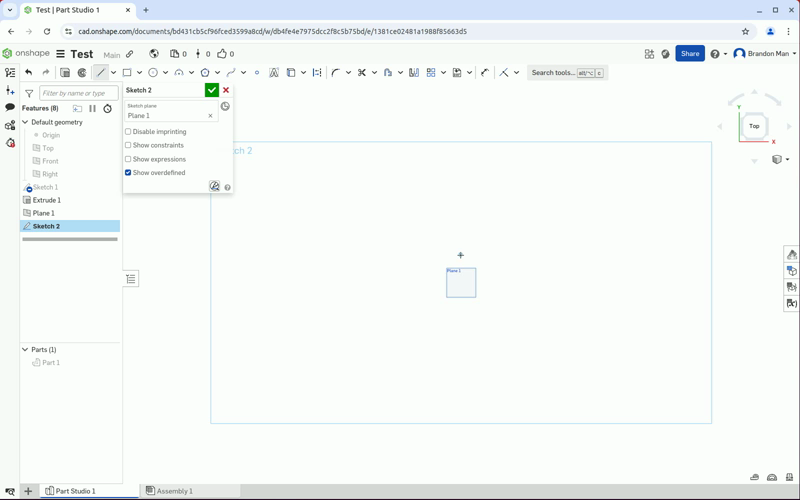
mouse_move(490, 254)
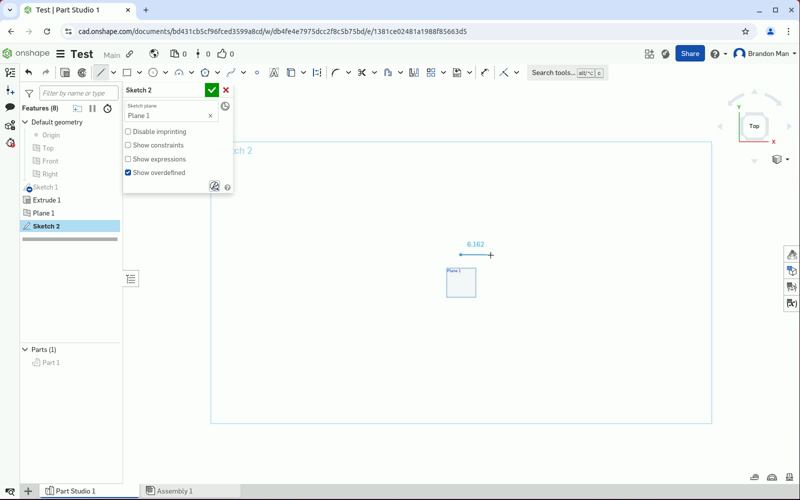
mouse_move(483, 254)
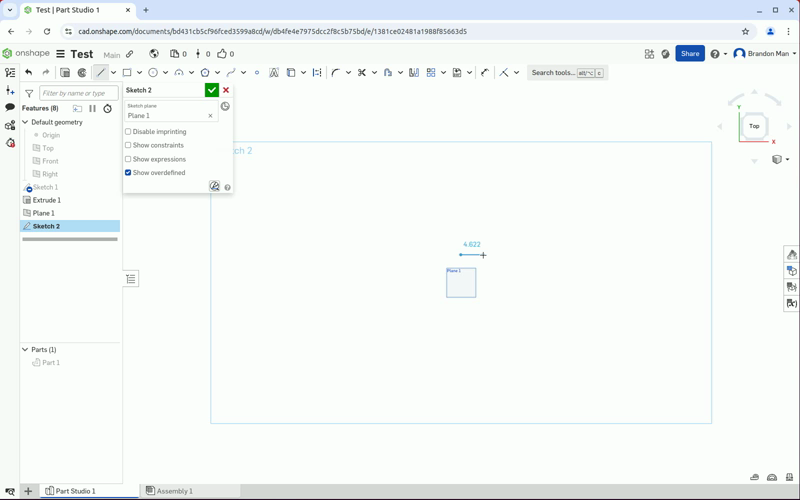
click(483, 254)
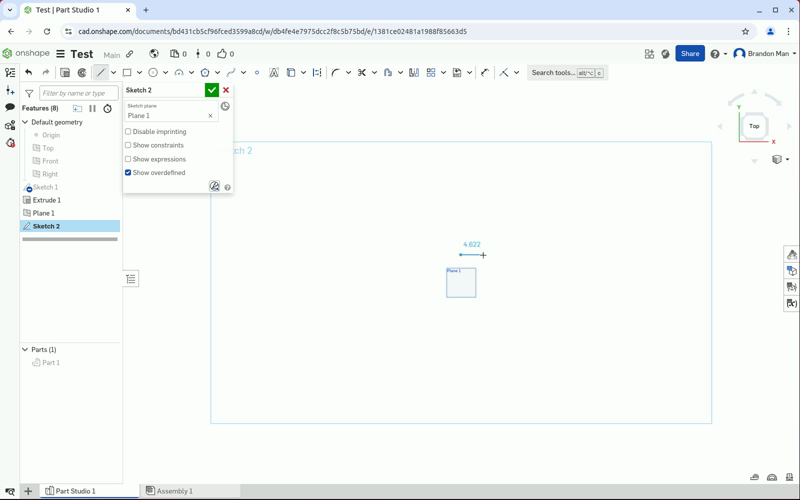
key_up(shift)
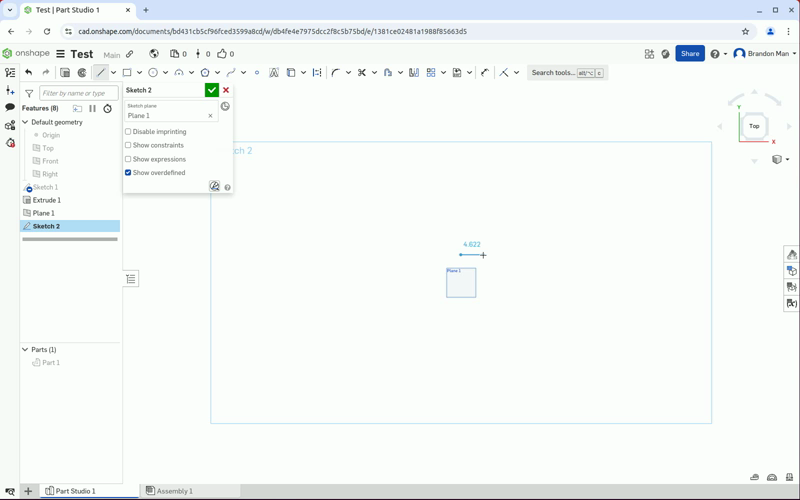
key_down(shift)
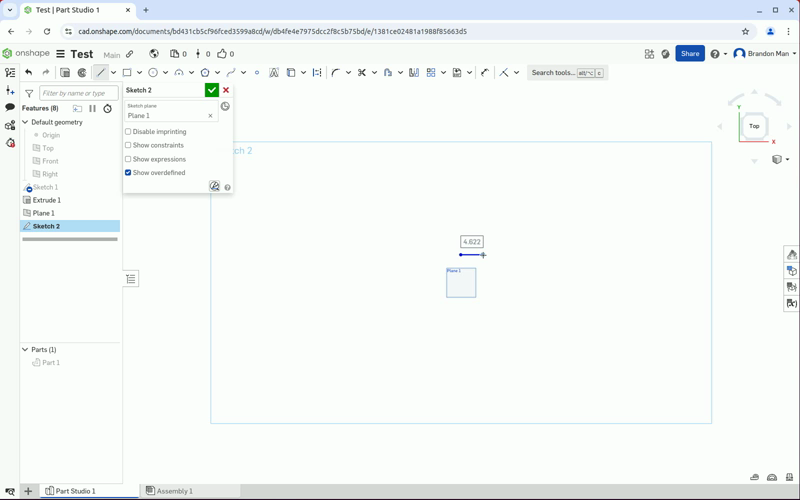
mouse_move(483, 183)
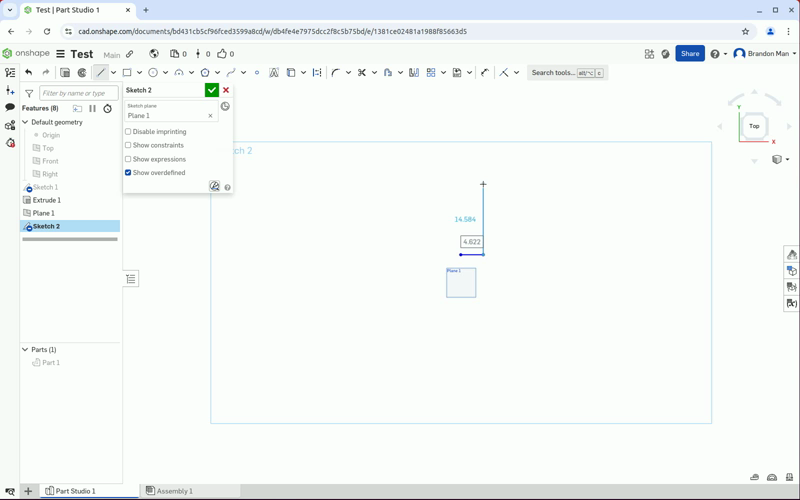
click(483, 183)
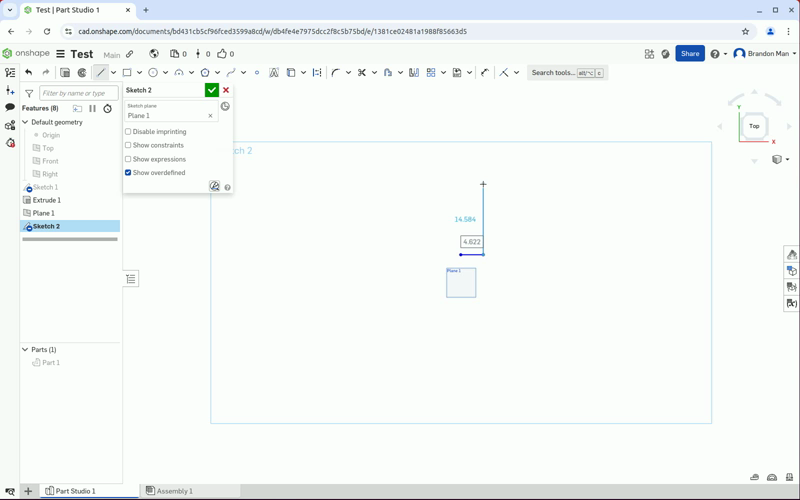
key_up(shift)
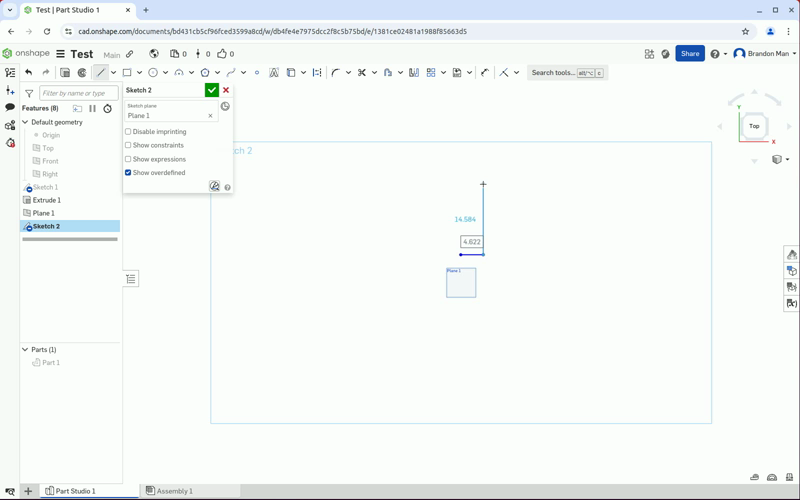
key_down(shift)
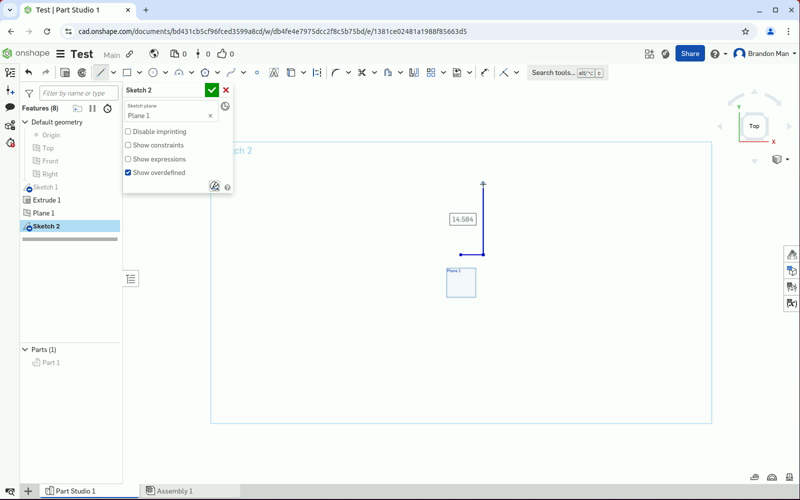
mouse_move(513, 183)
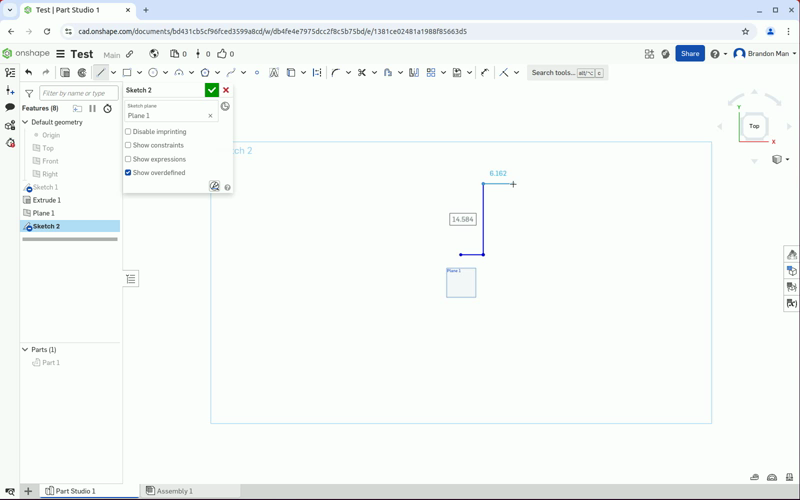
mouse_move(460, 183)
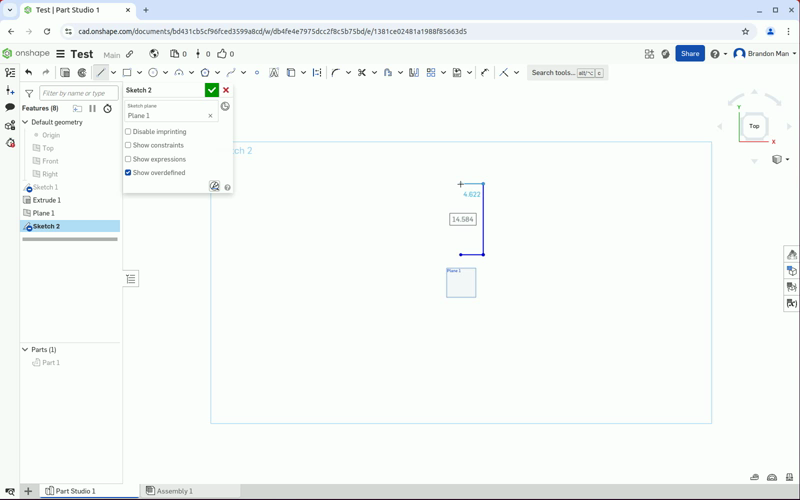
click(460, 183)
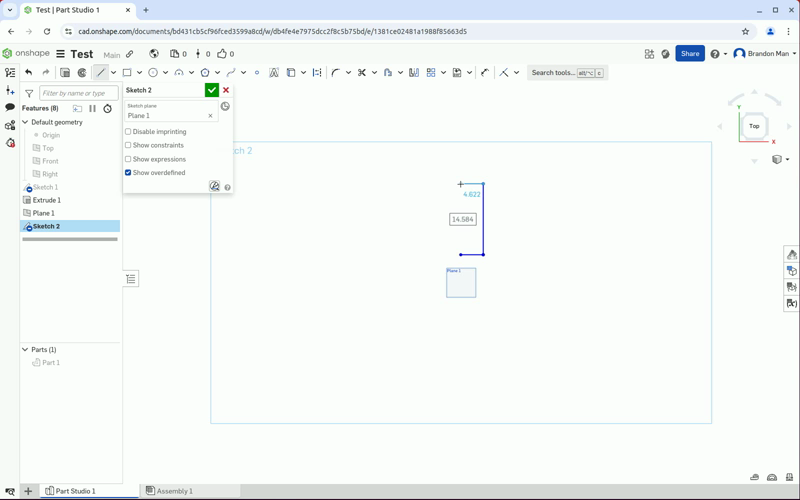
key_up(shift)
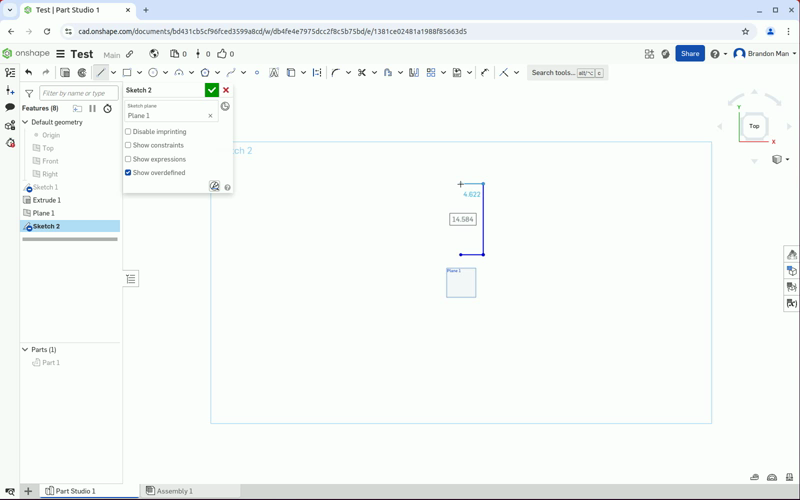
key_down(shift)
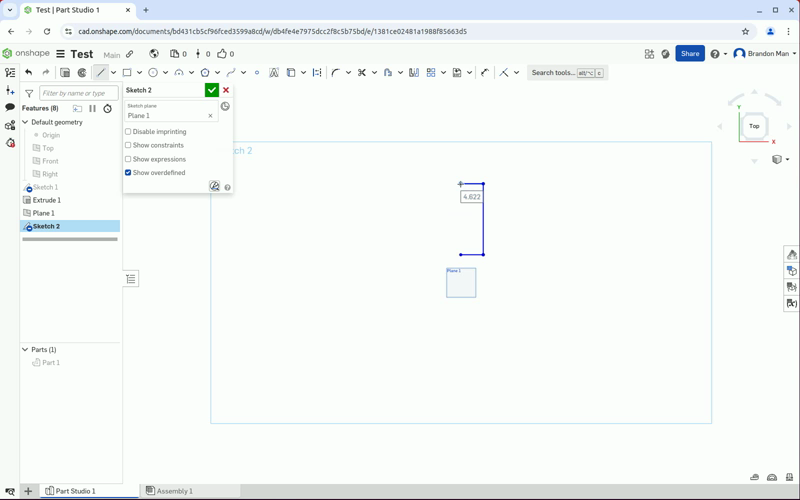
mouse_move(460, 254)
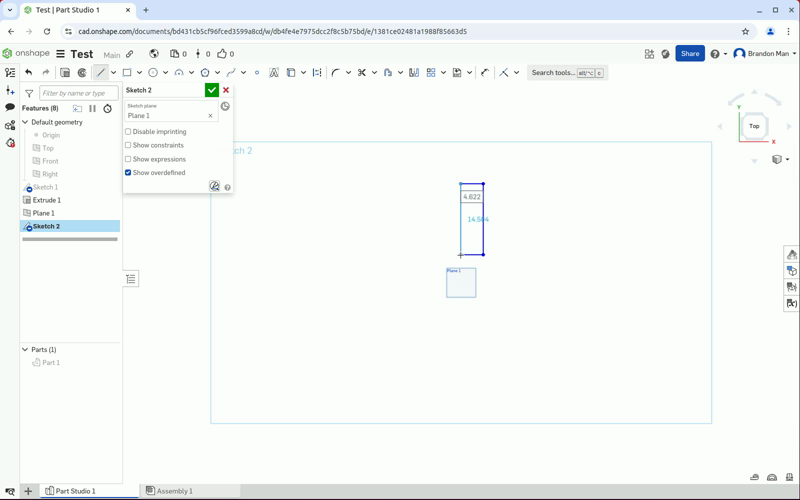
key_up(shift)
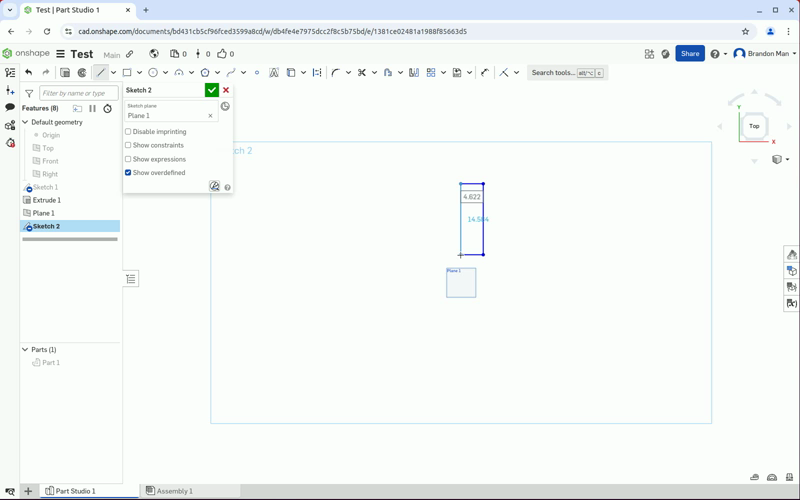
click(460, 254)
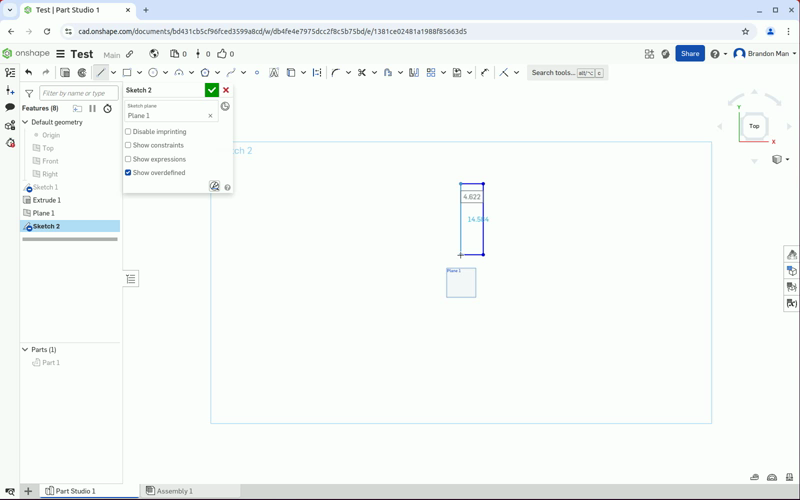
key(esc)
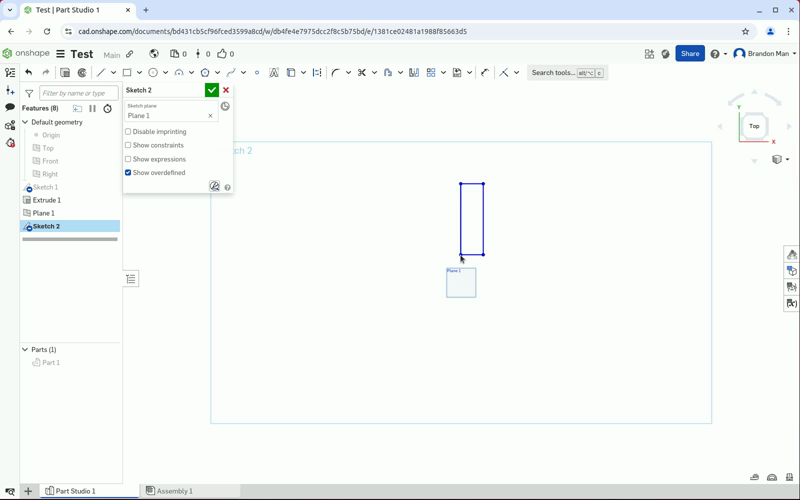
mouse_move(462, 241)
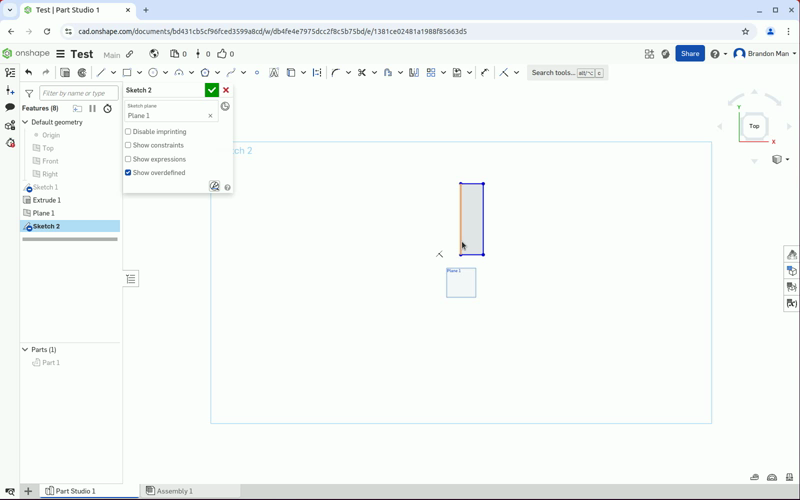
scroll(6)
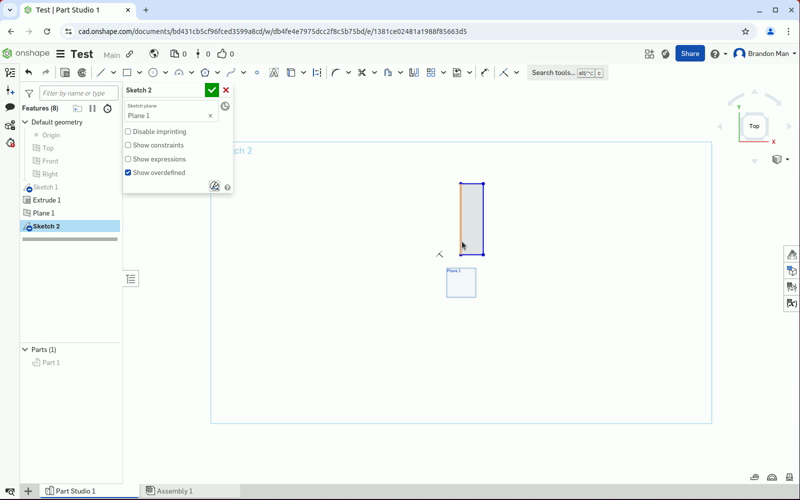
scroll(6)
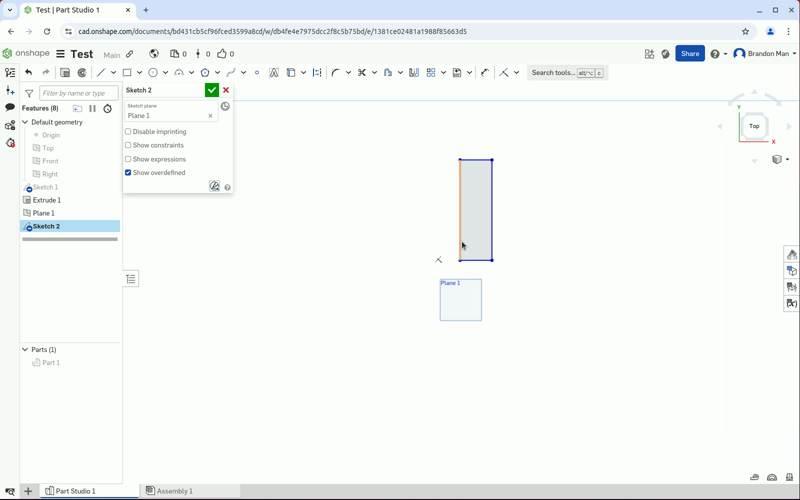
scroll(6)
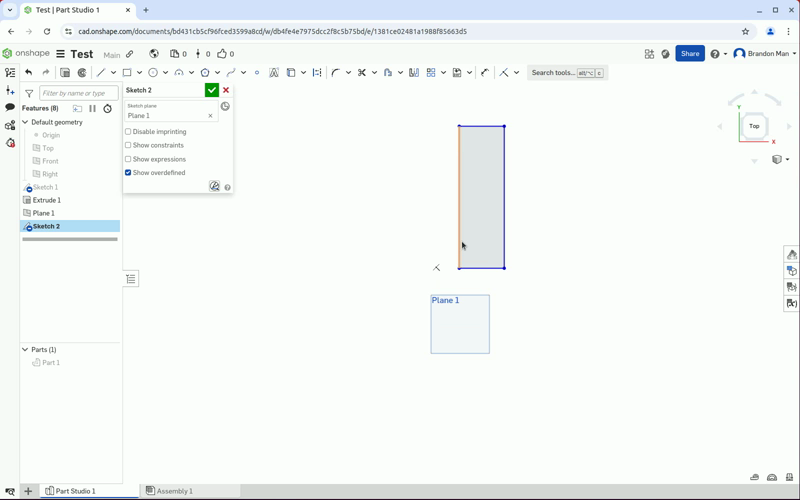
scroll(6)
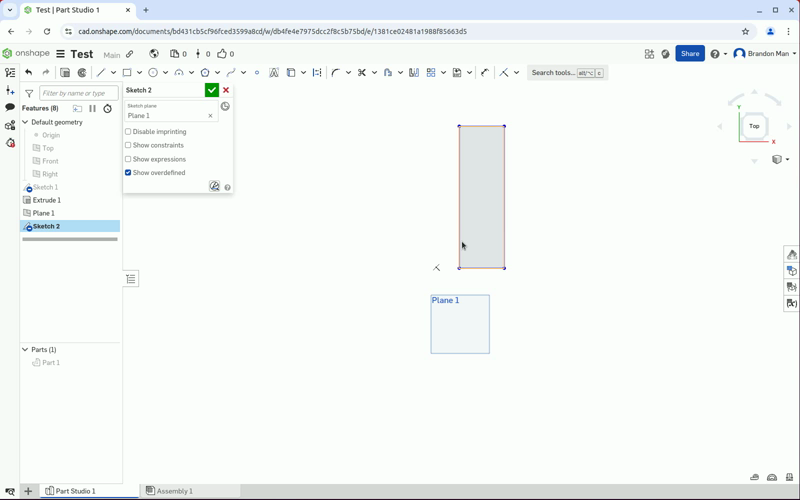
scroll(6)
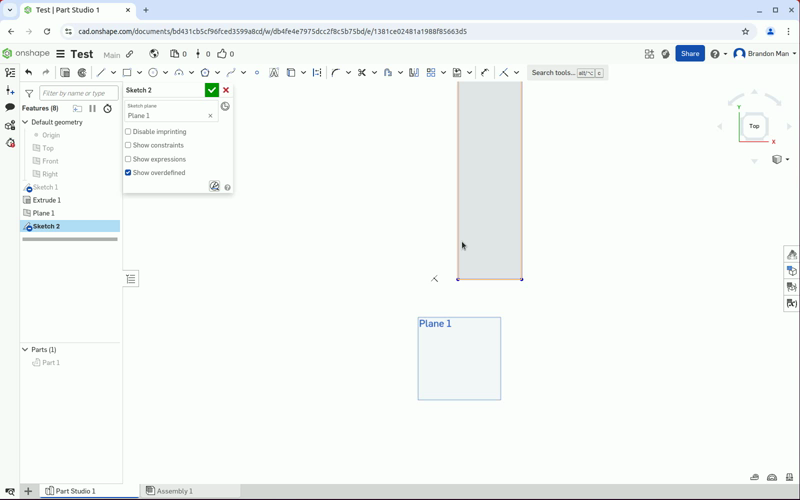
scroll(6)
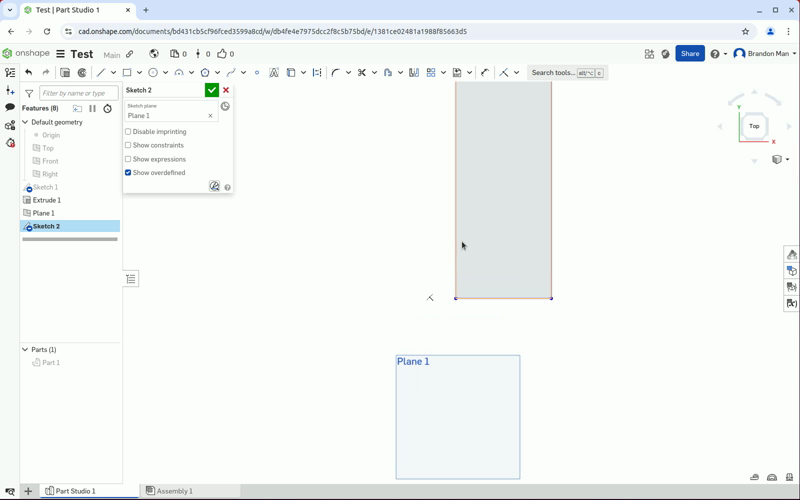
scroll(6)
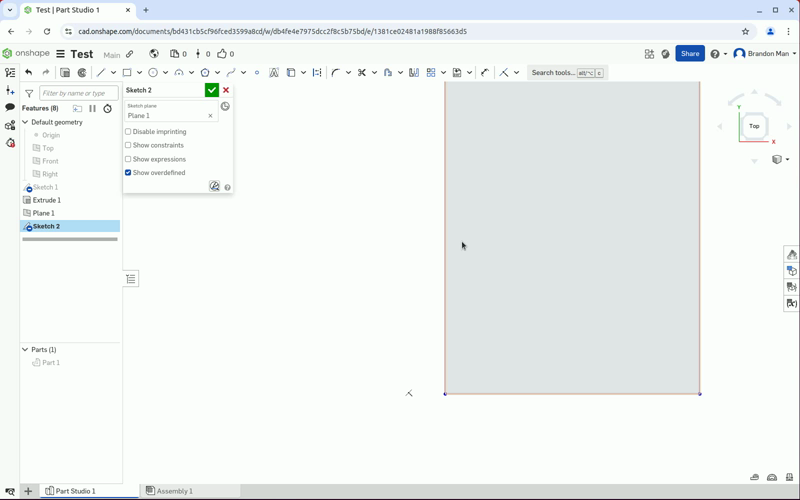
click(462, 241)
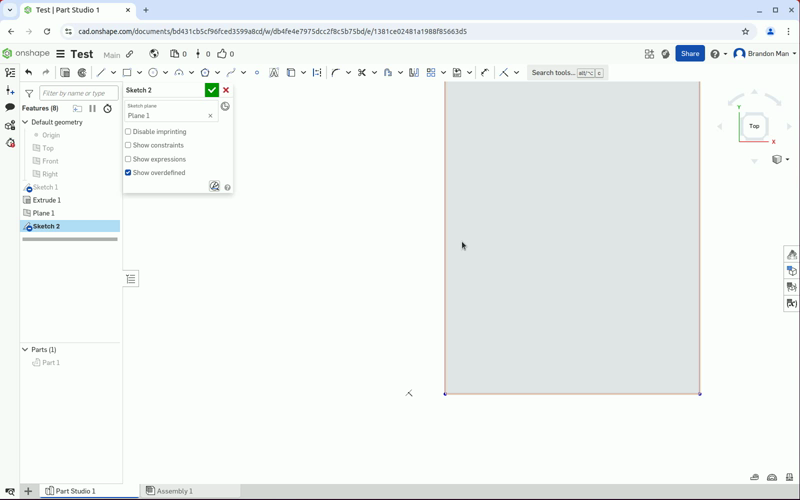
scroll(-6)
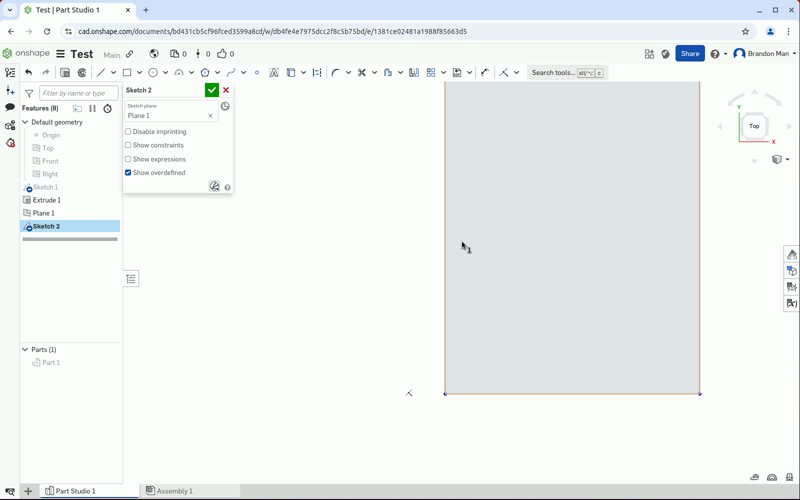
scroll(-6)
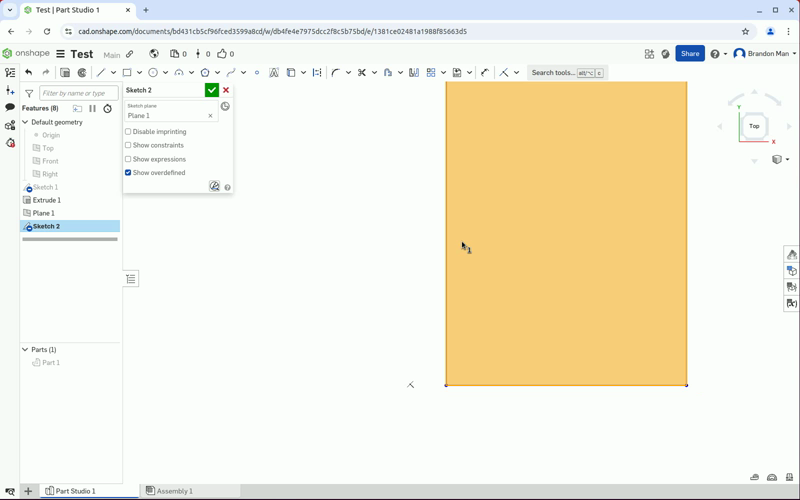
scroll(-6)
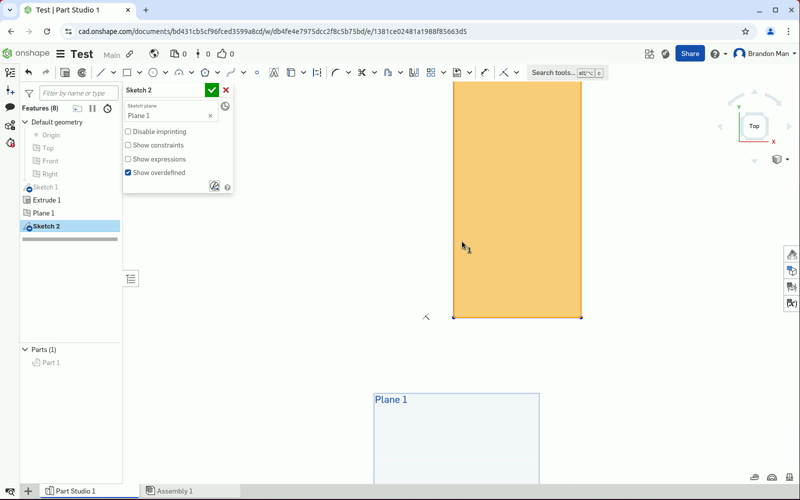
scroll(-6)
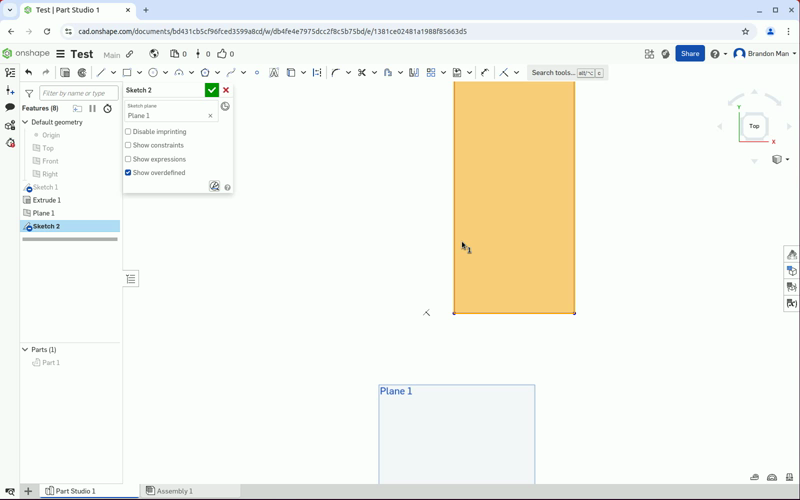
scroll(-6)
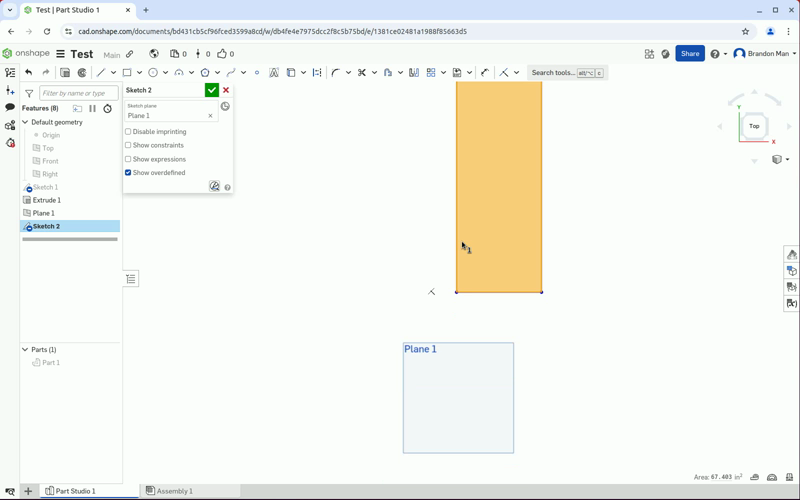
scroll(-6)
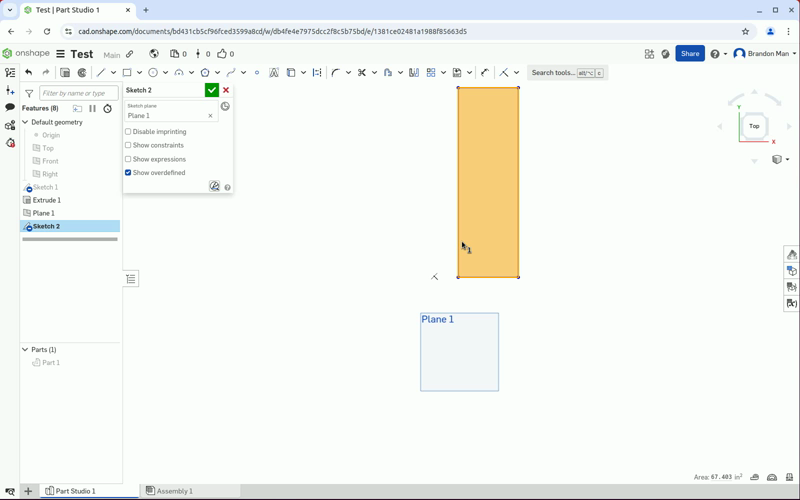
scroll(-6)
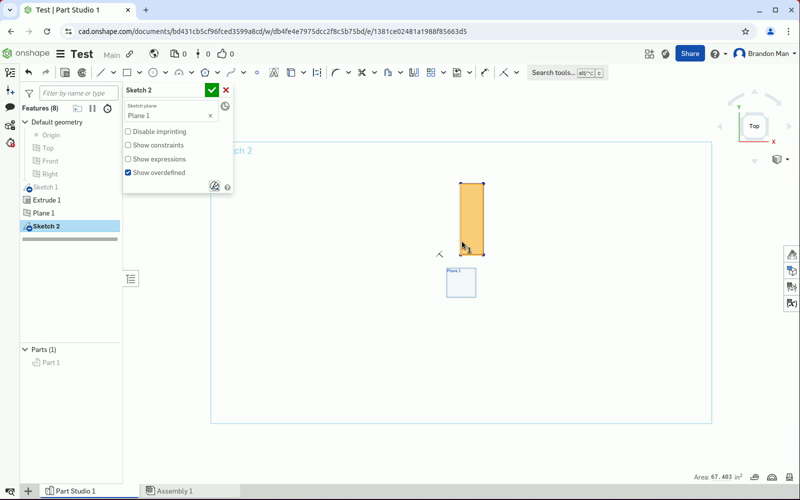
mouse_move(73, 352)
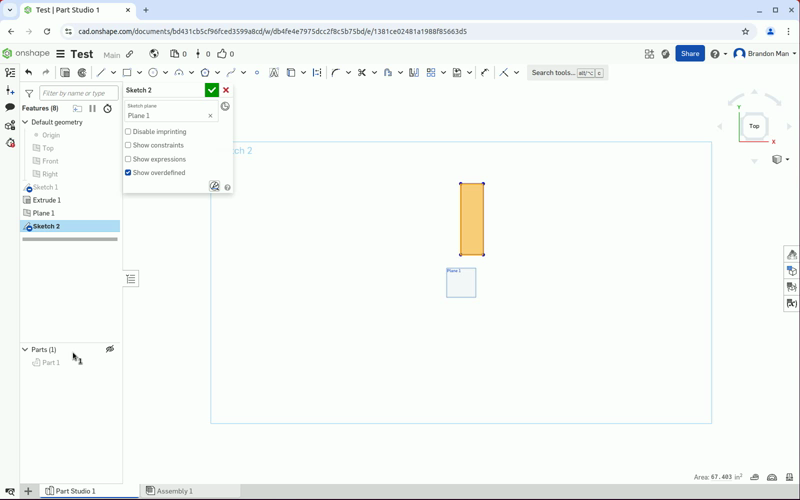
key(shift+y)
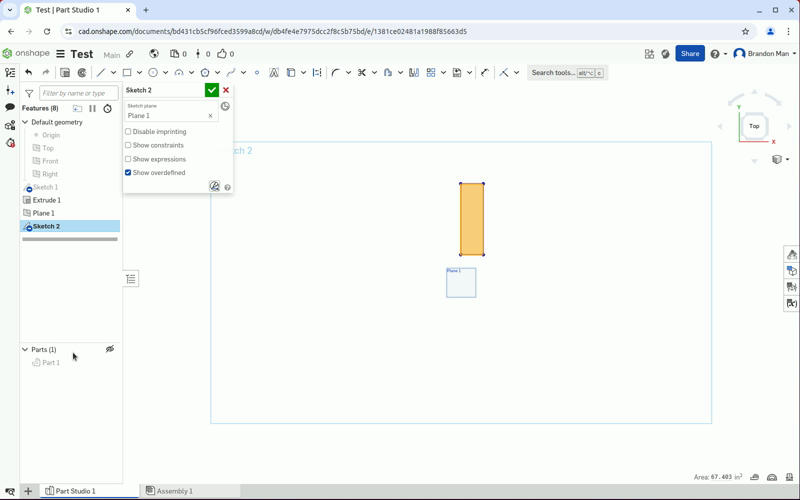
key(shift+e)
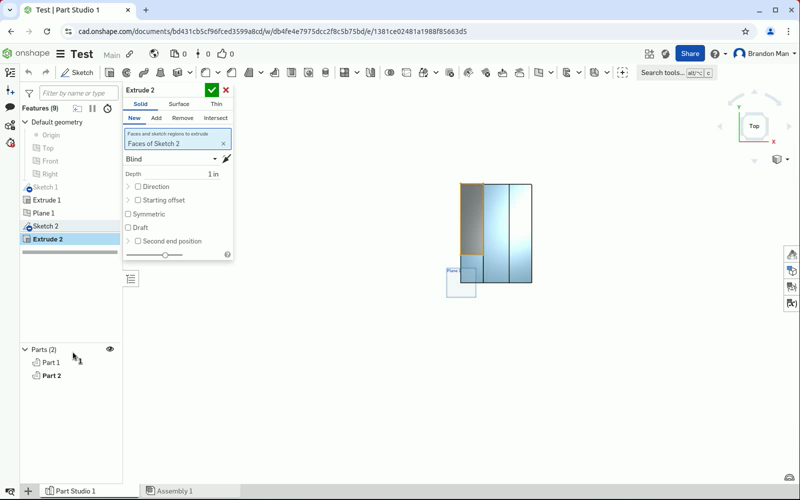
mouse_move(143, 106)
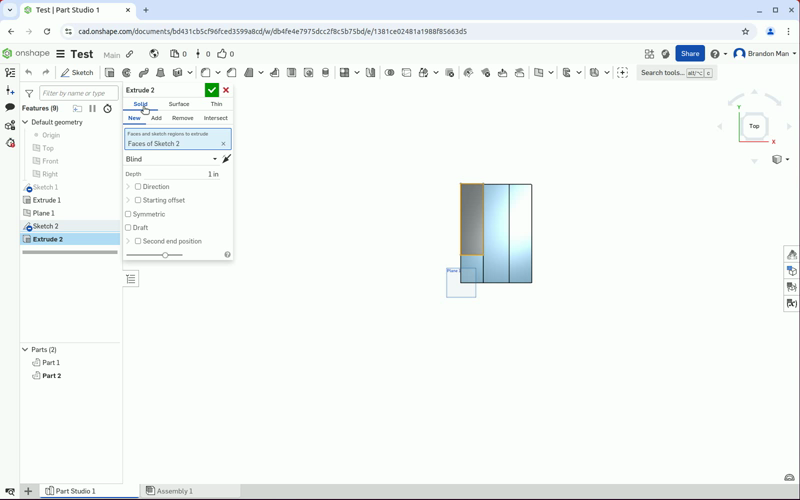
click(143, 106)
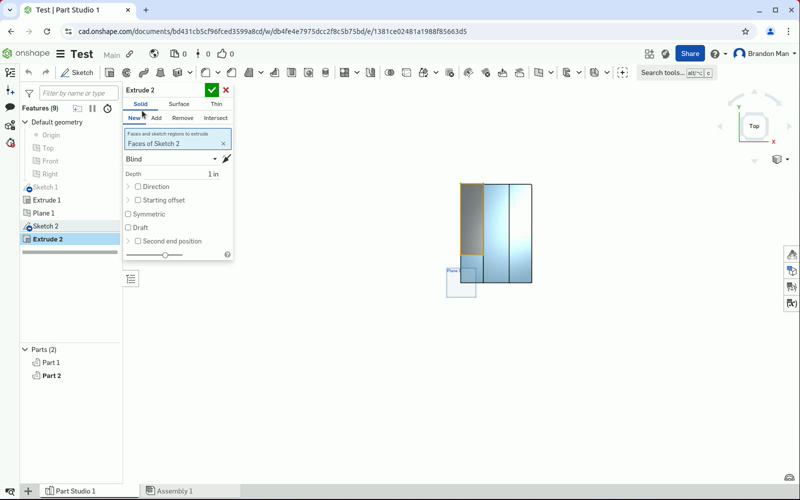
mouse_move(137, 120)
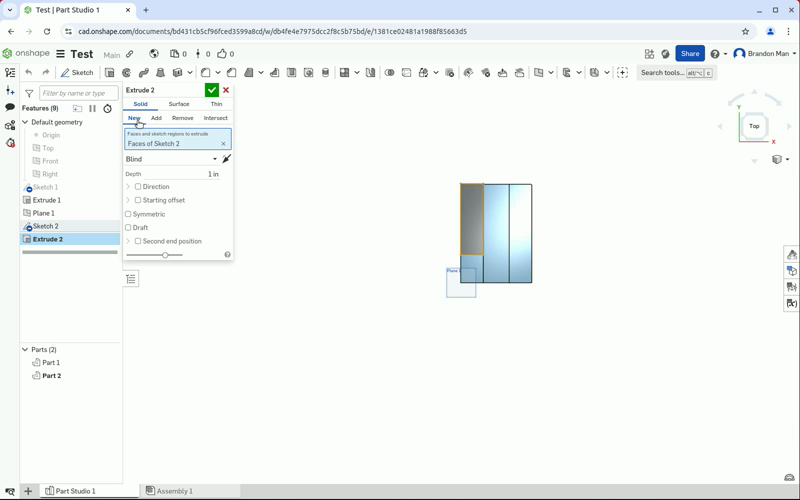
click(137, 120)
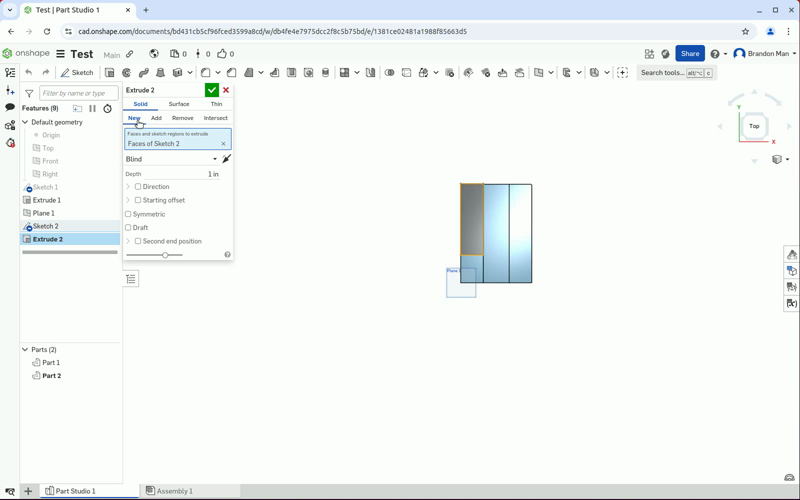
key(tab, 4)
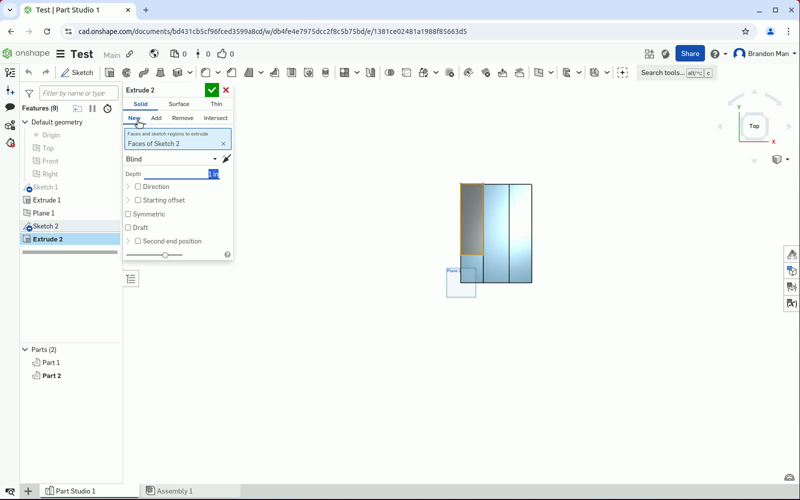
text(12.998)
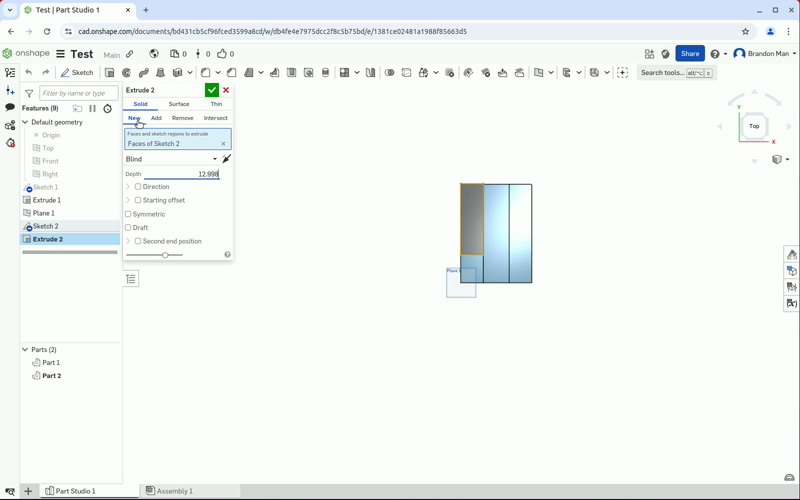
key(enter)
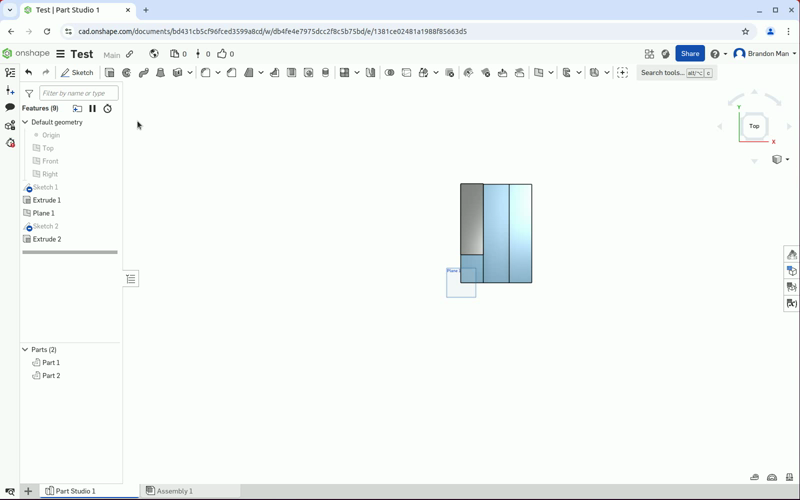
key(shift+h)
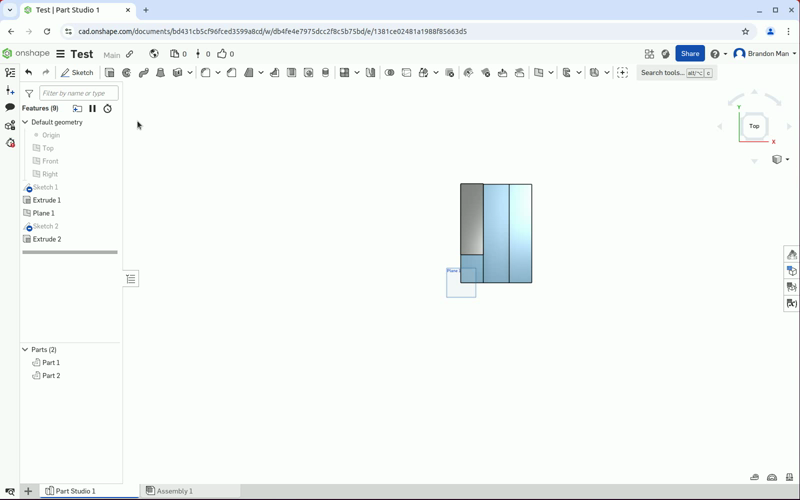
key(shift+h)
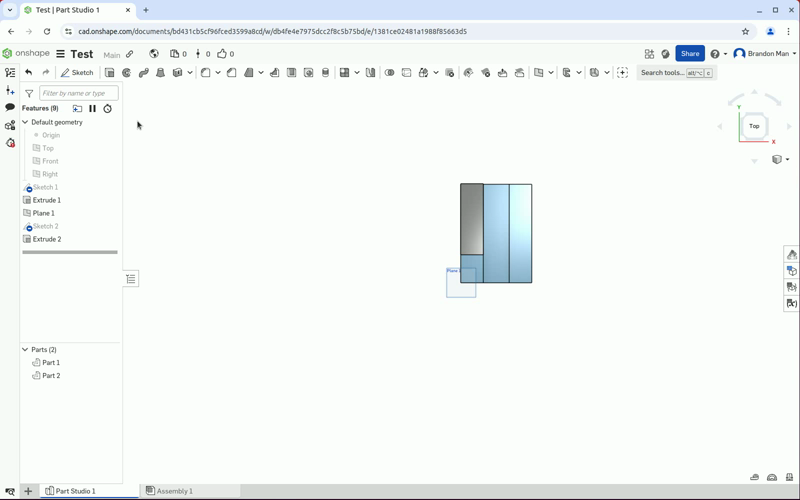
mouse_move(73, 189)
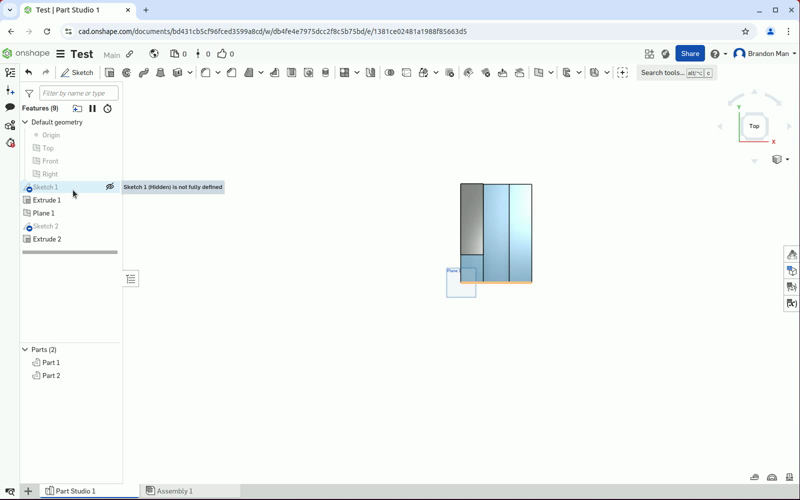
click(73, 189)
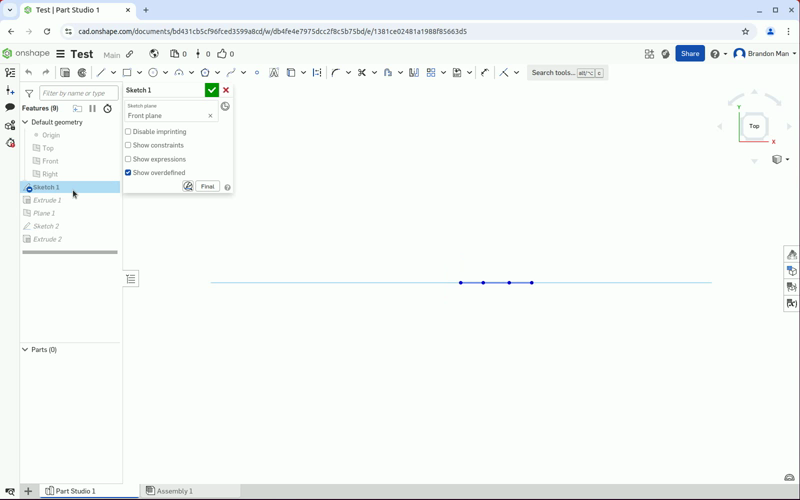
mouse_move(229, 92)
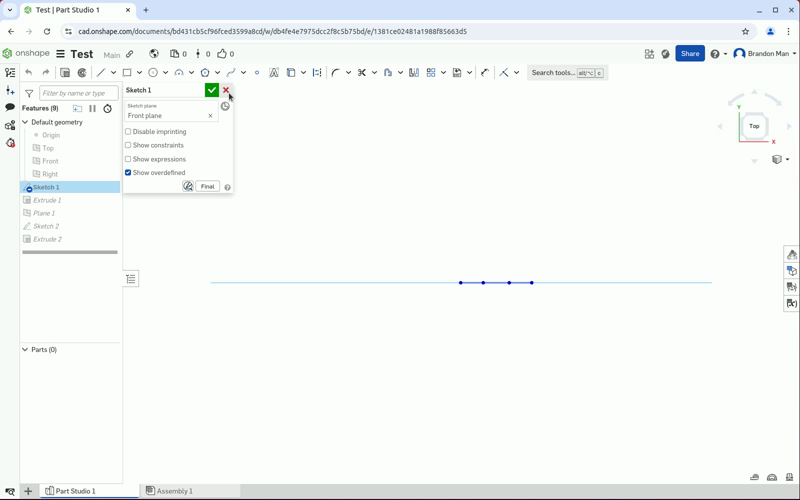
click(229, 92)
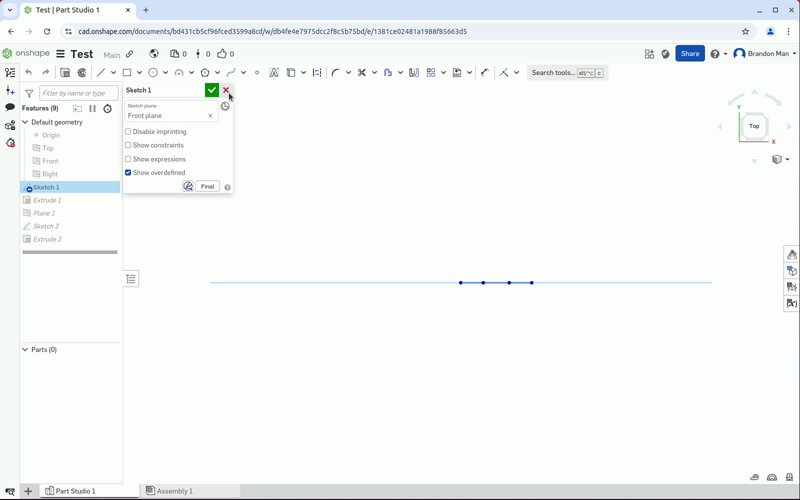
key(shift+s)
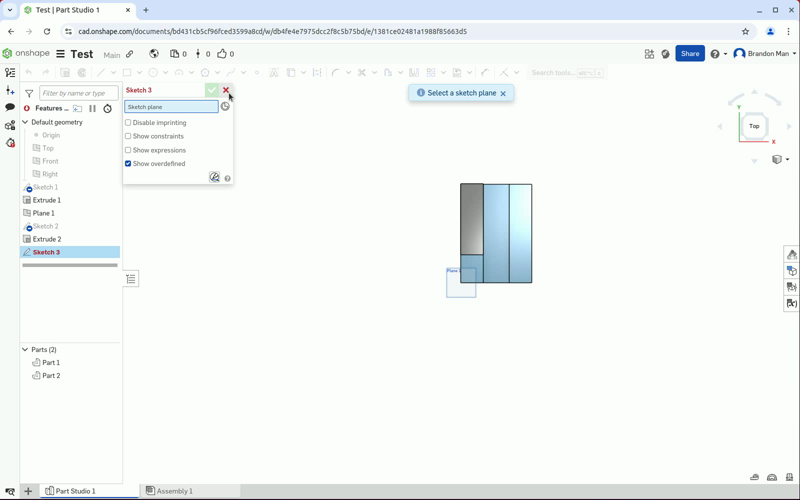
mouse_move(73, 215)
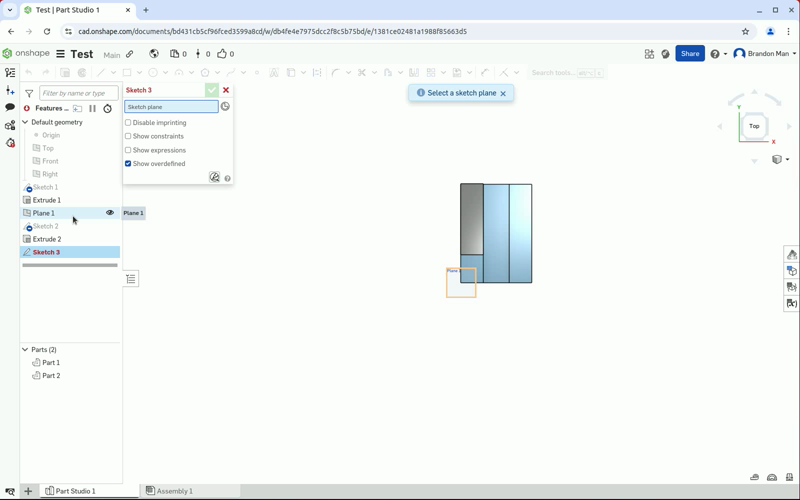
click(73, 215)
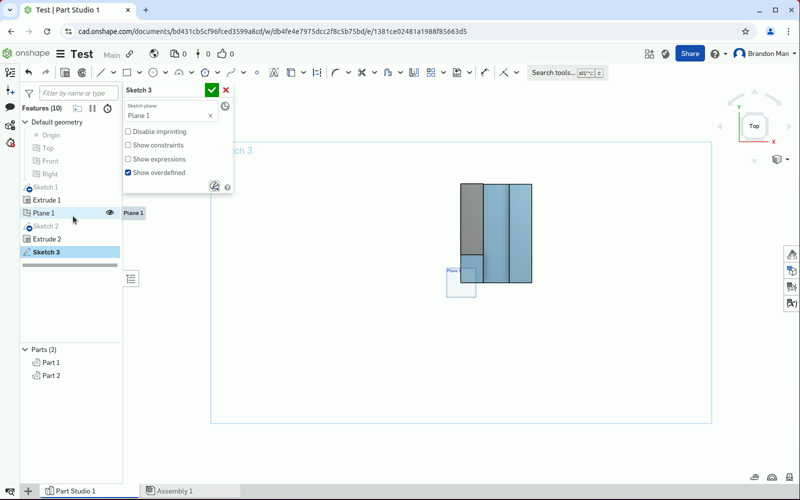
mouse_move(73, 352)
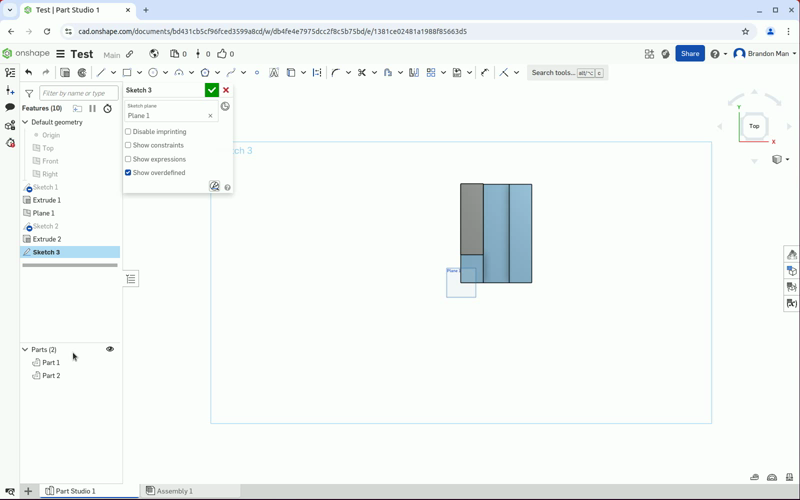
key(y)
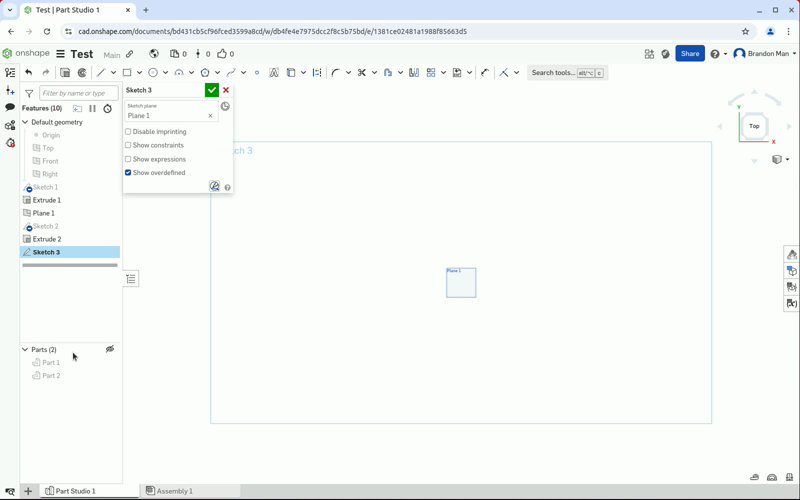
key(l)
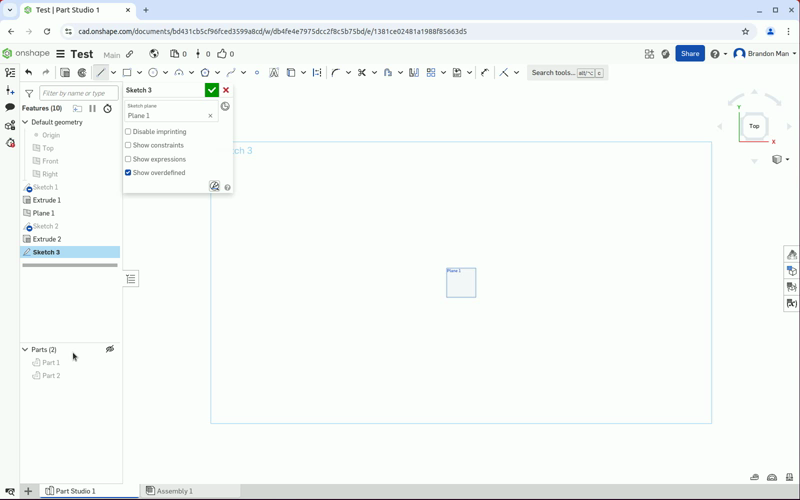
key_down(shift)
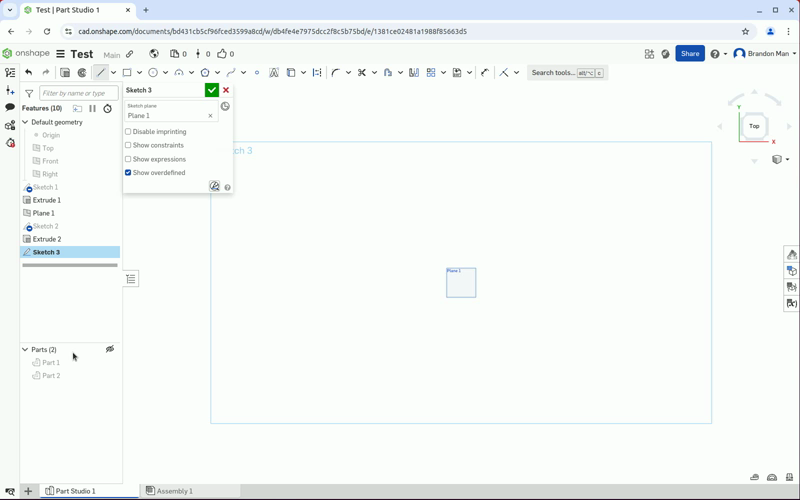
mouse_move(508, 254)
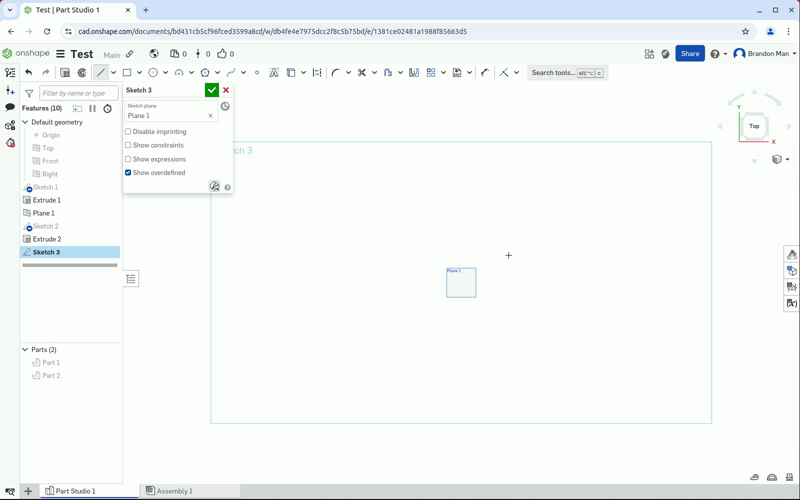
click(508, 254)
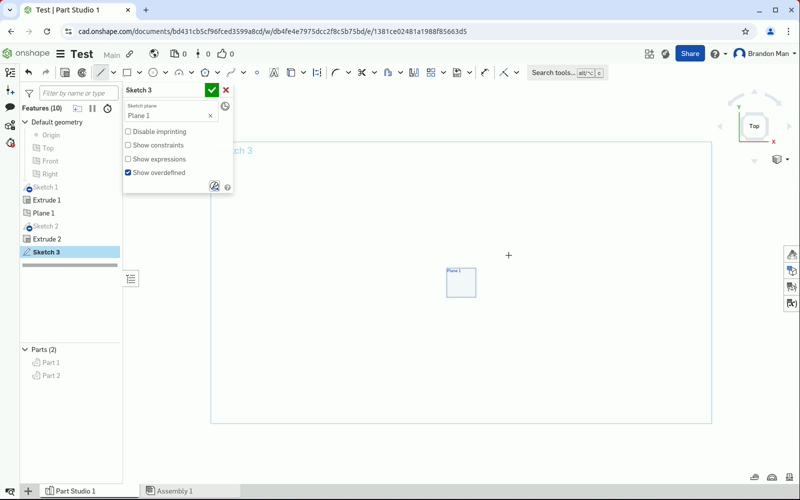
key_up(shift)
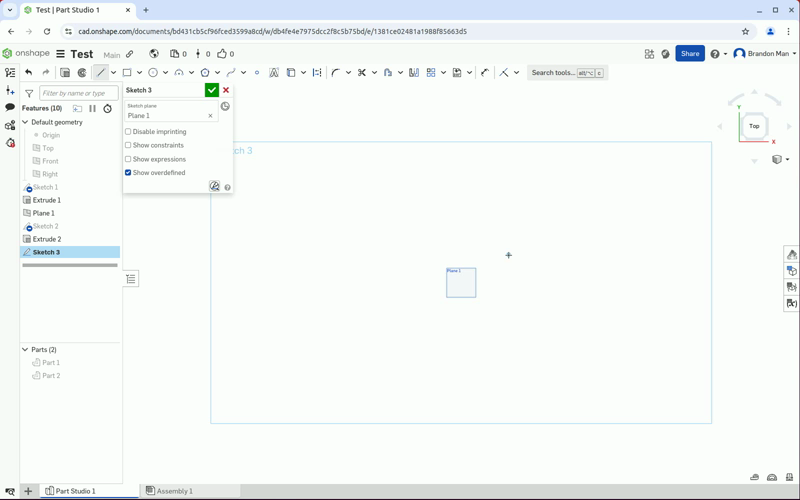
key_down(shift)
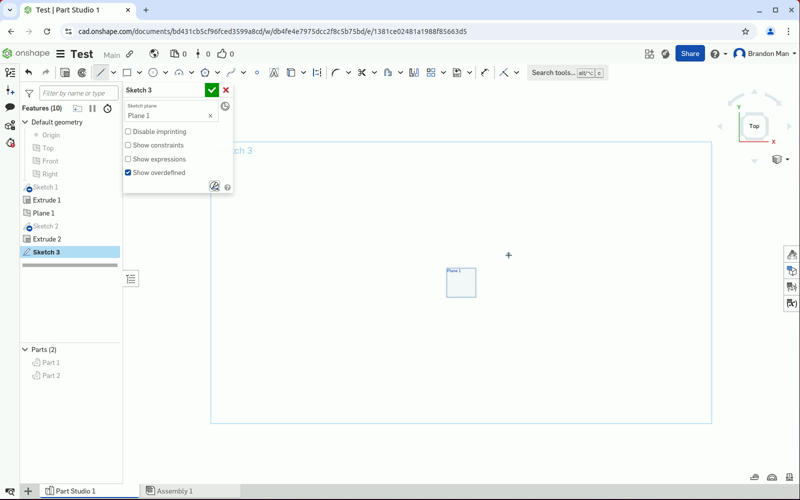
mouse_move(538, 254)
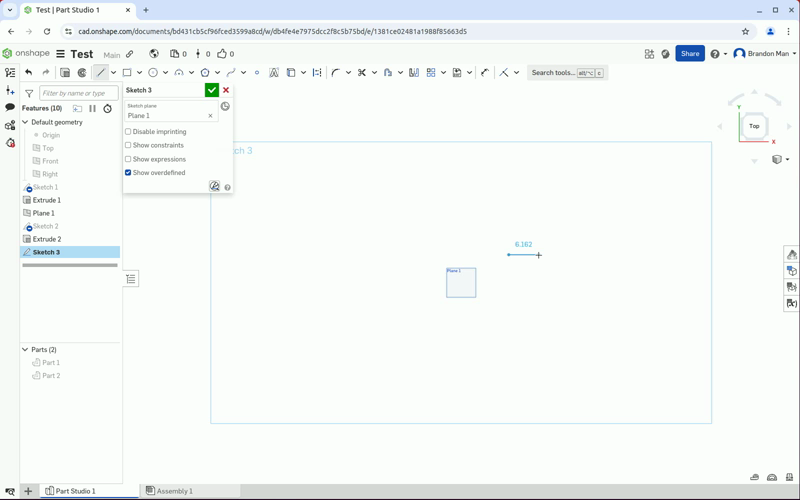
mouse_move(531, 254)
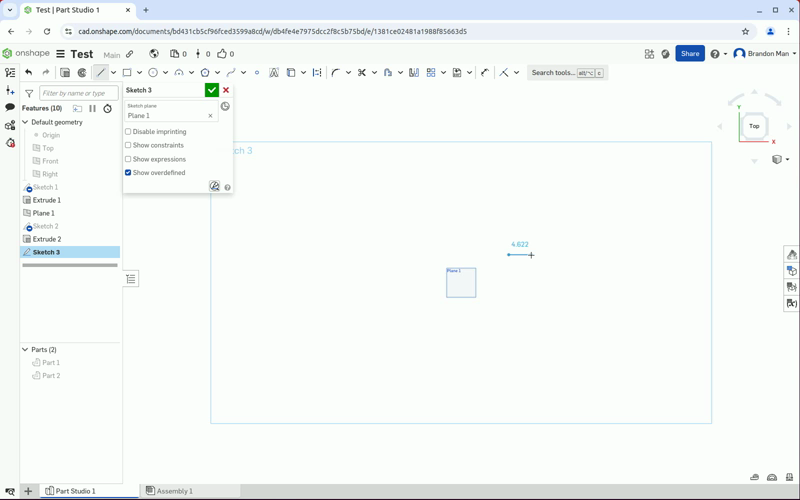
click(531, 254)
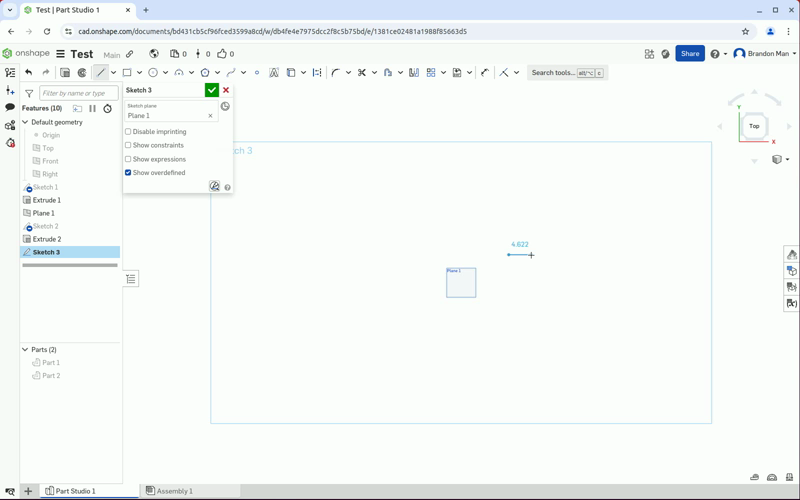
key_up(shift)
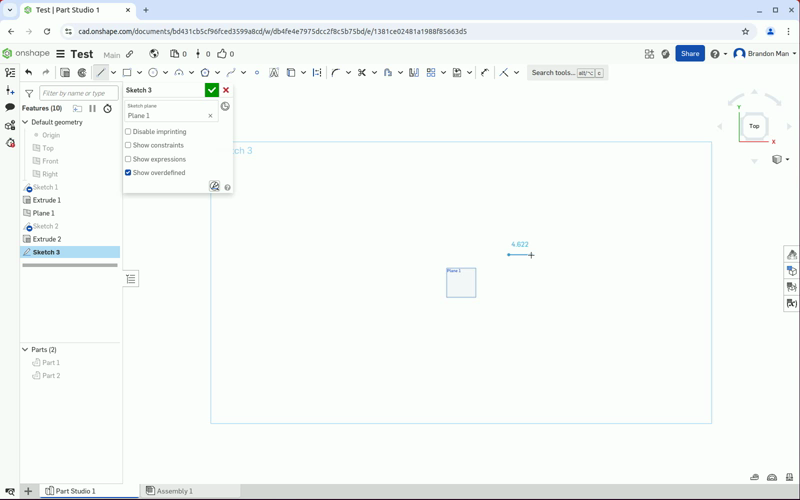
key_down(shift)
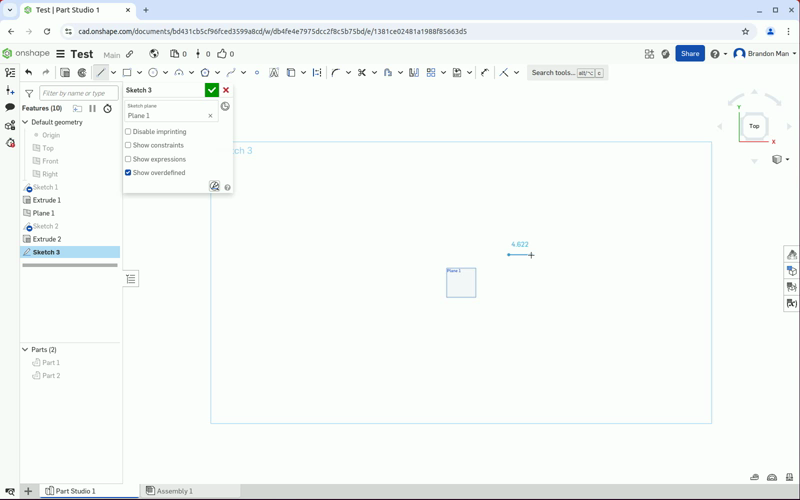
mouse_move(531, 183)
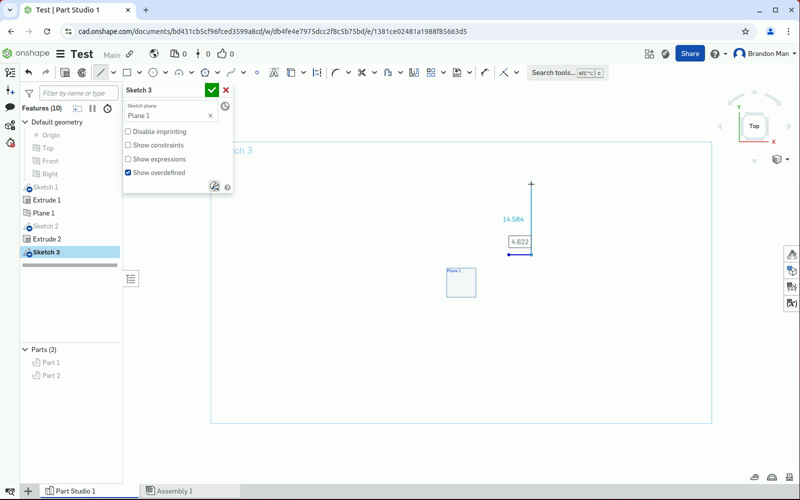
click(531, 183)
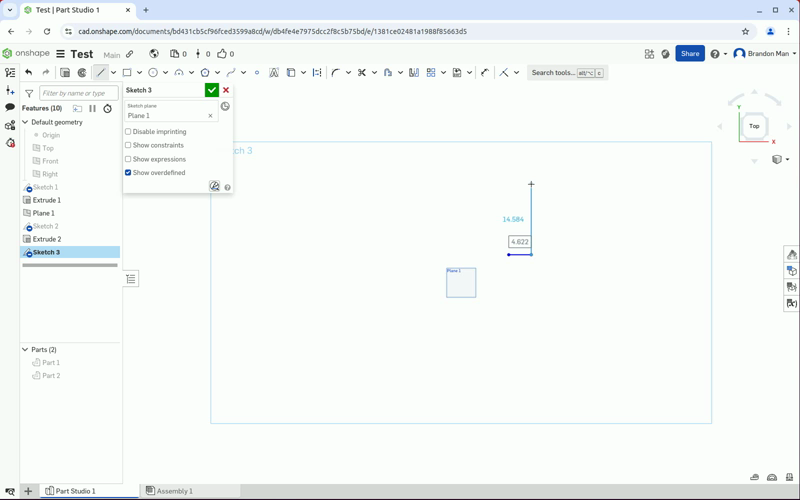
key_up(shift)
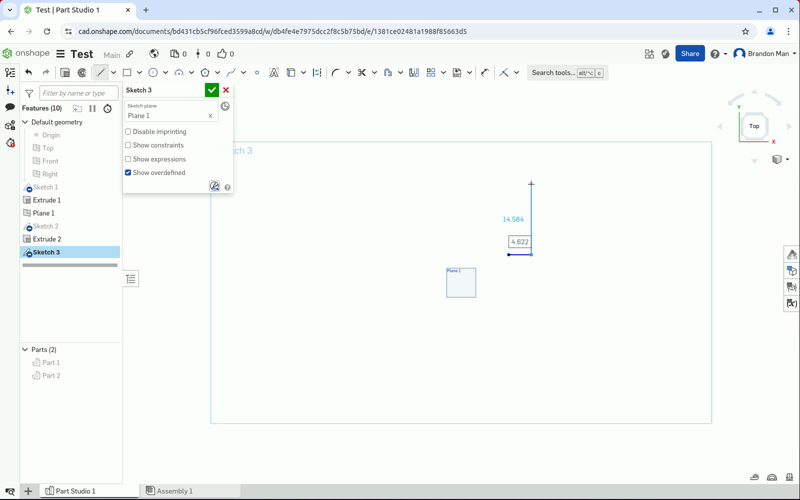
key_down(shift)
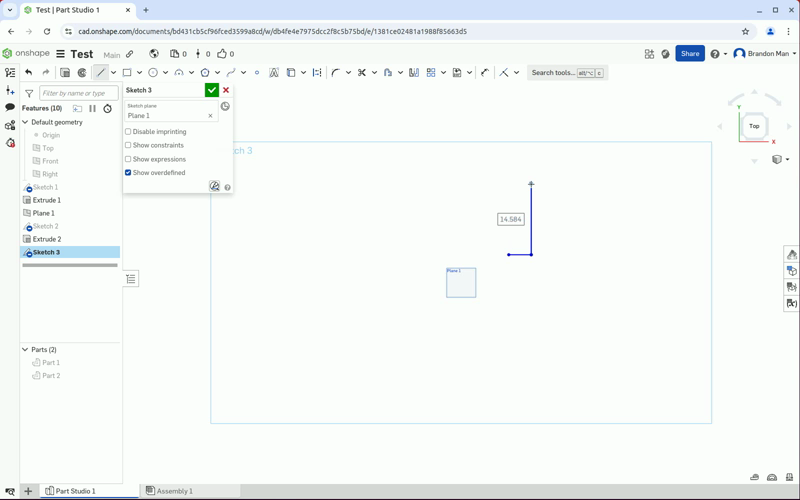
mouse_move(561, 183)
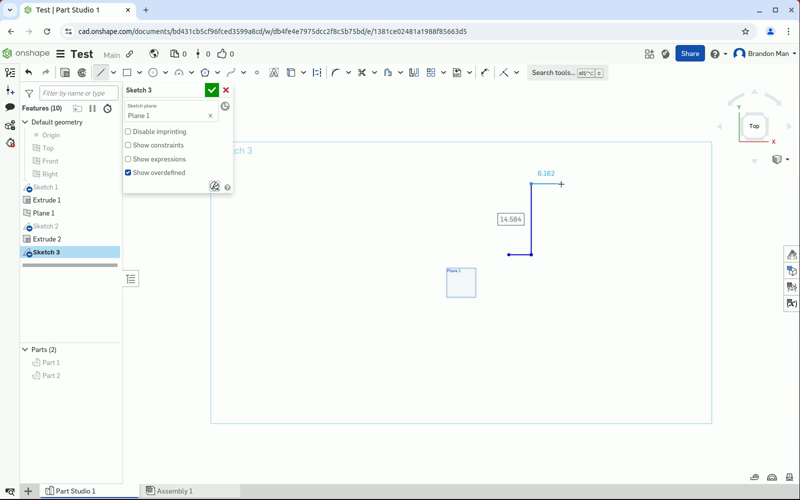
mouse_move(508, 183)
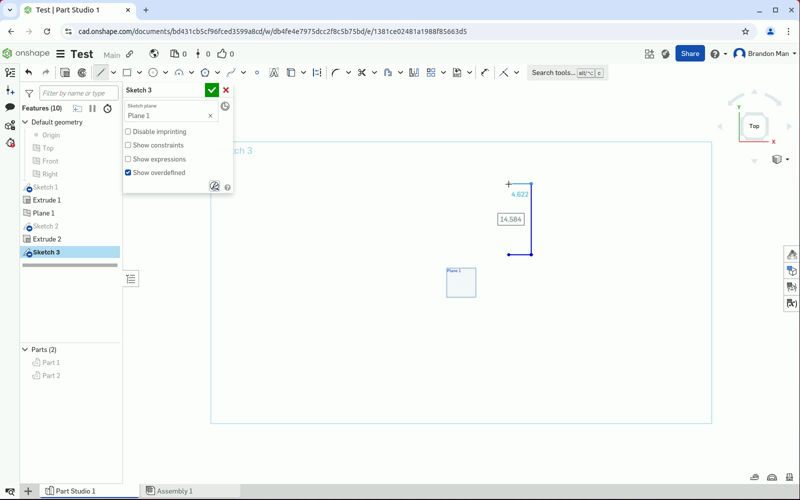
click(508, 183)
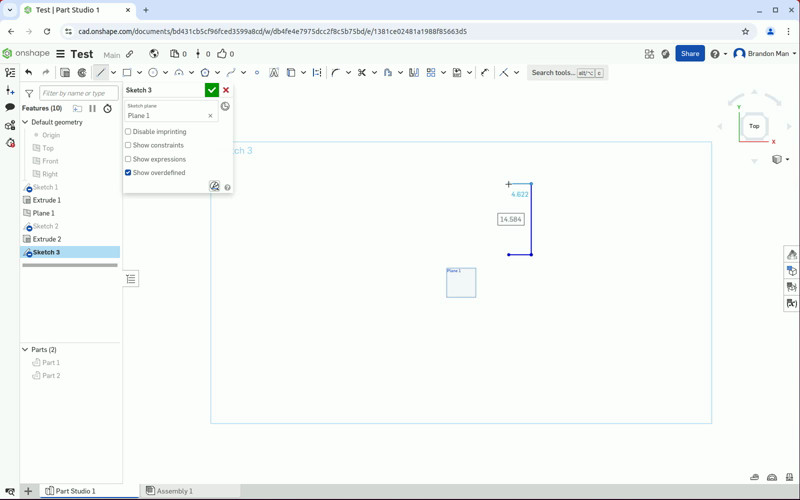
key_up(shift)
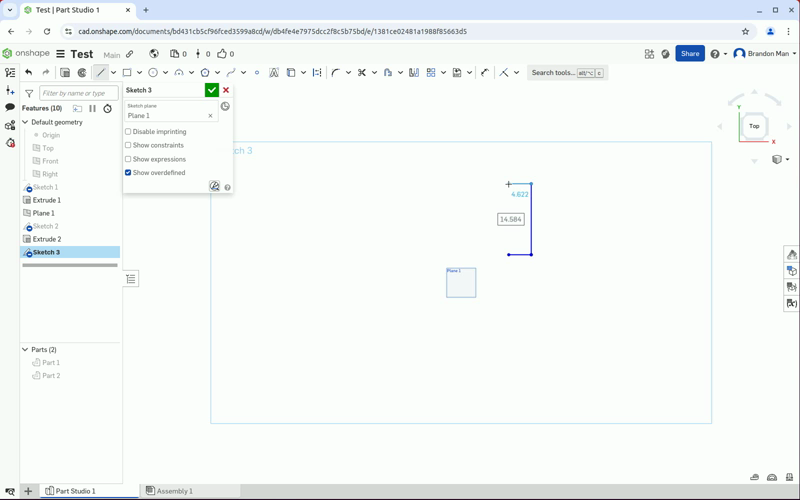
key_down(shift)
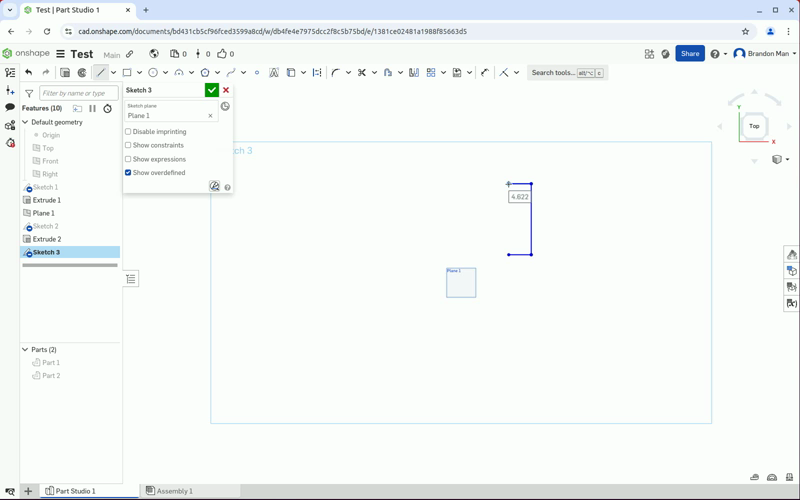
mouse_move(508, 254)
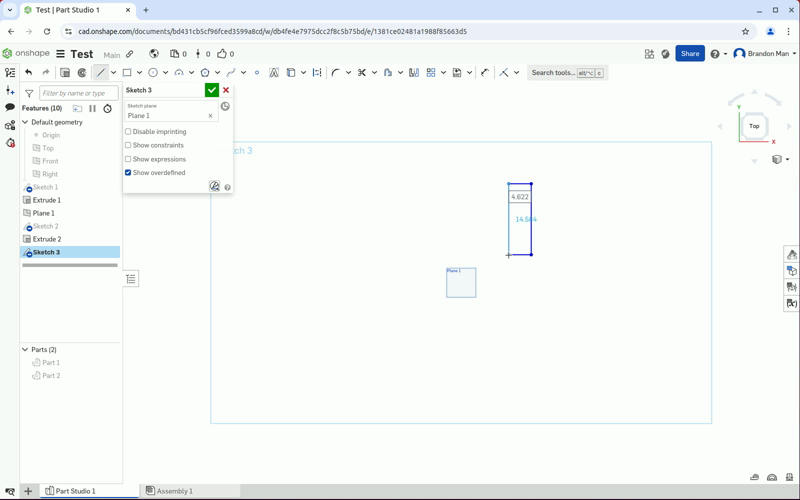
key_up(shift)
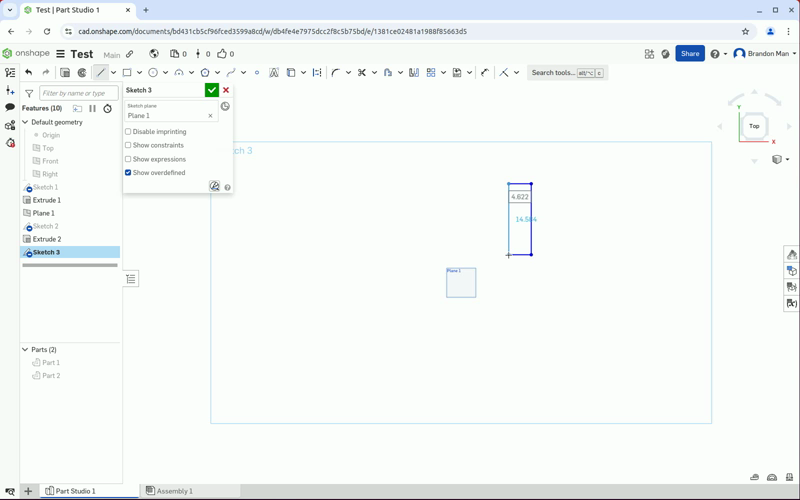
click(508, 254)
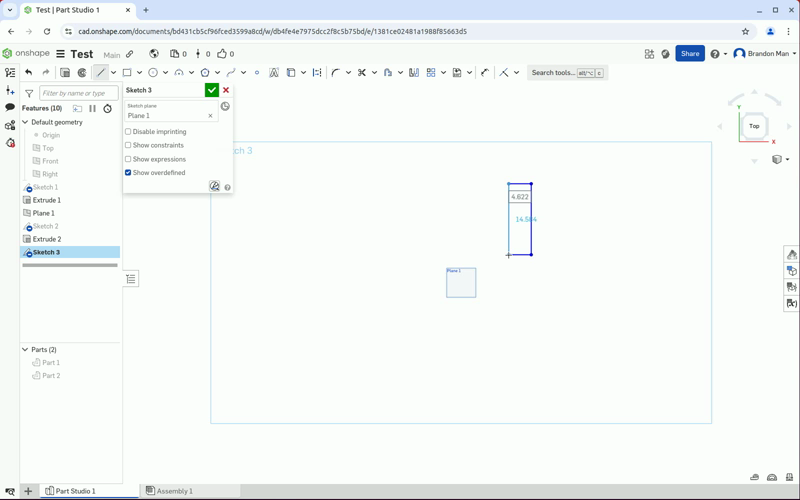
key(esc)
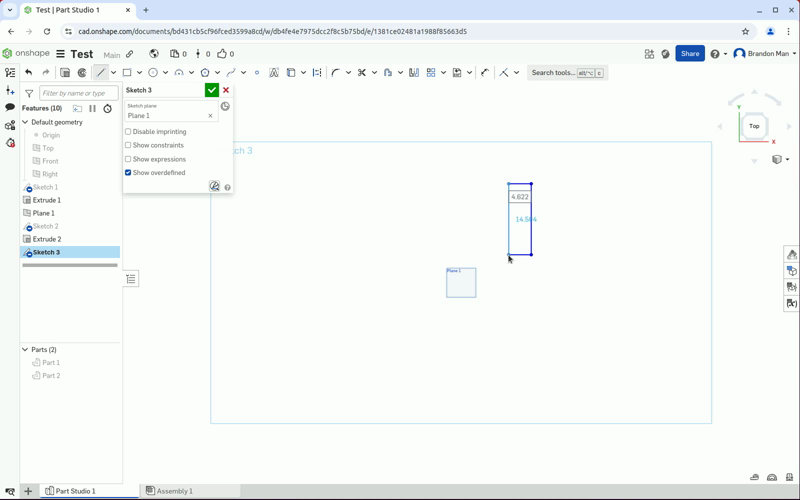
mouse_move(510, 223)
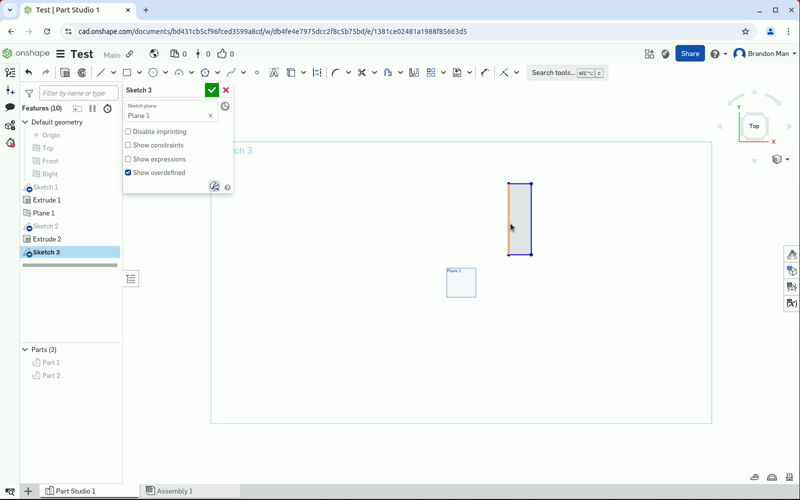
scroll(6)
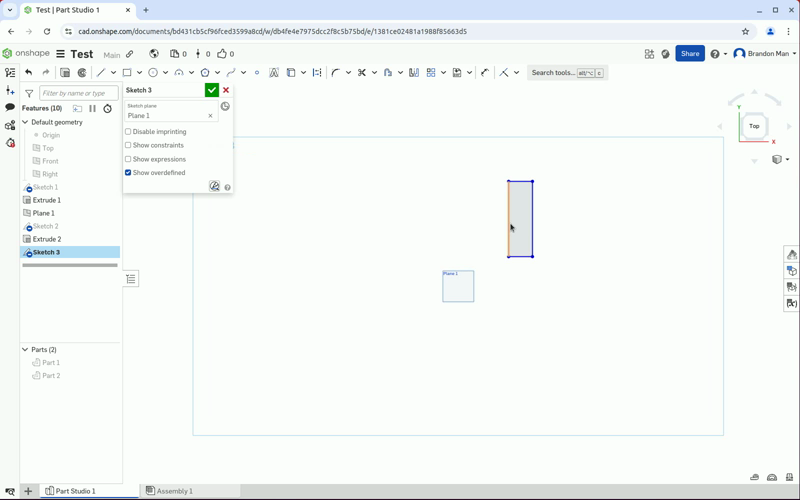
scroll(6)
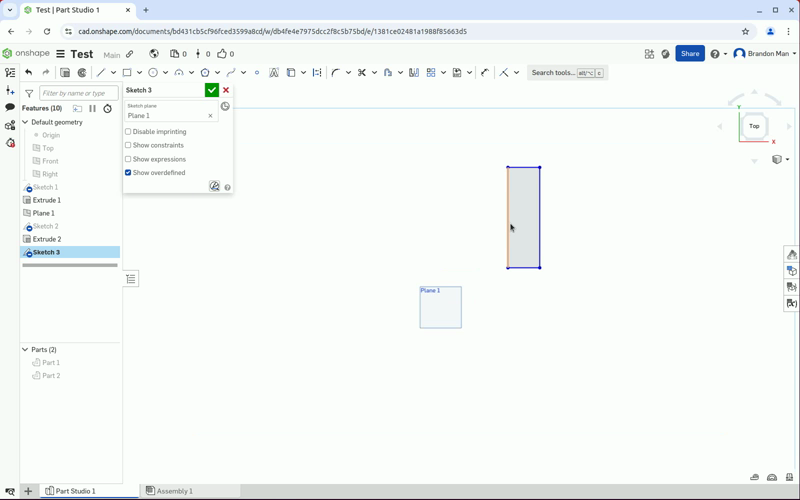
scroll(6)
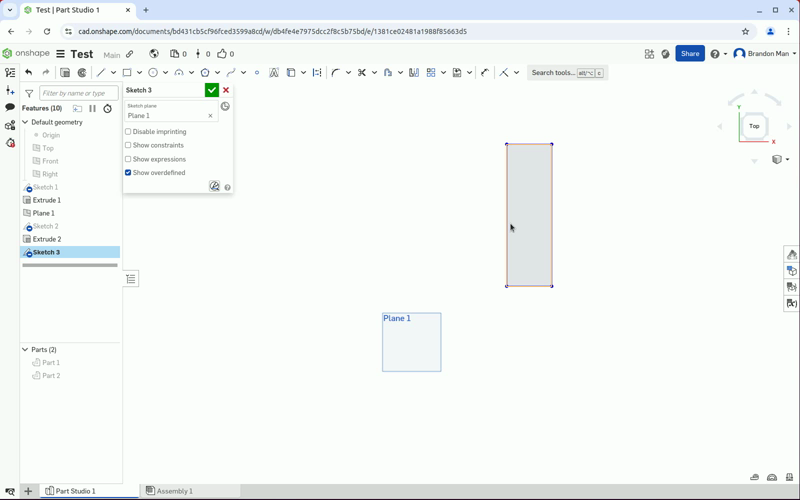
scroll(6)
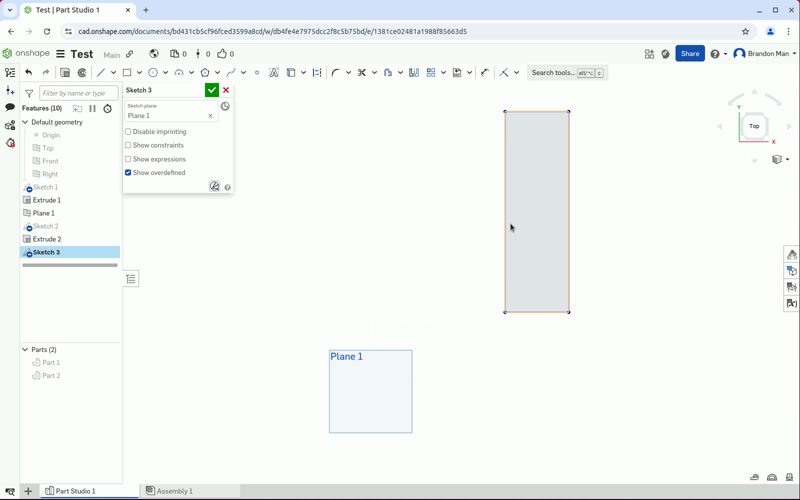
scroll(6)
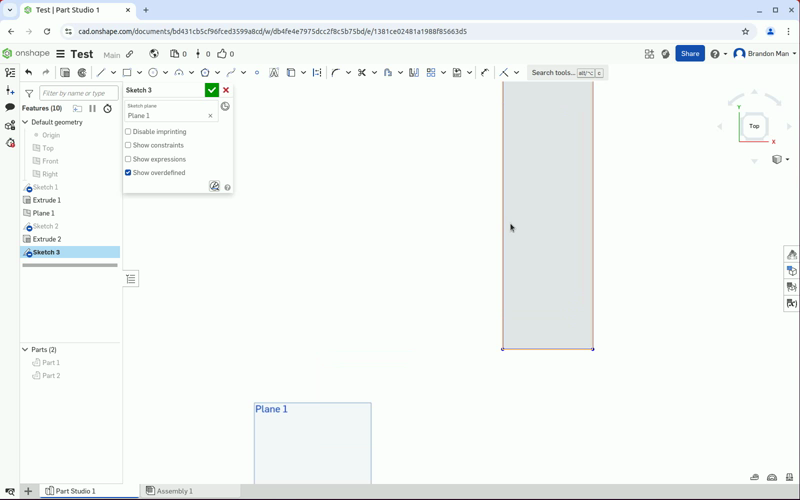
scroll(6)
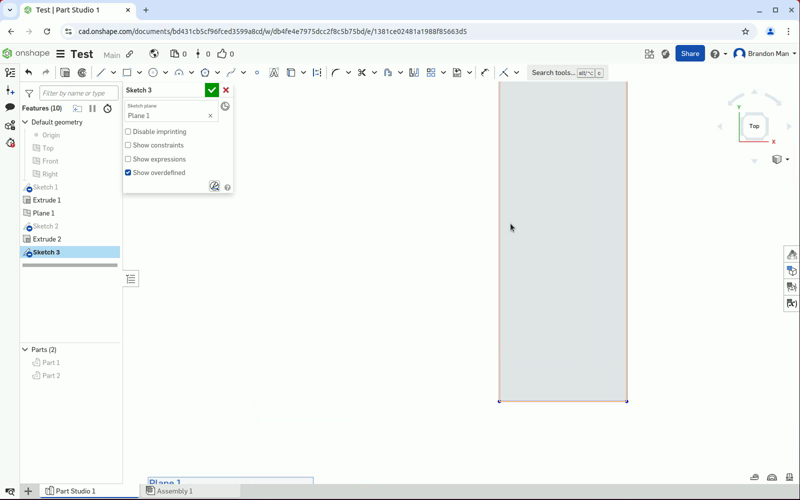
scroll(6)
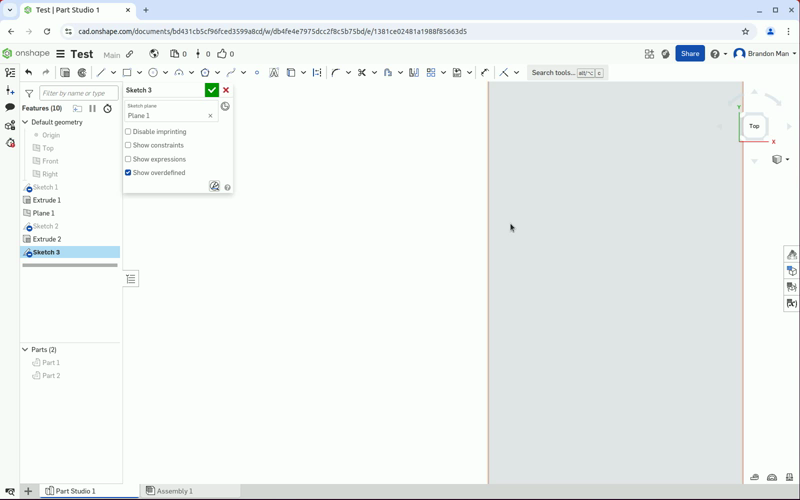
click(510, 223)
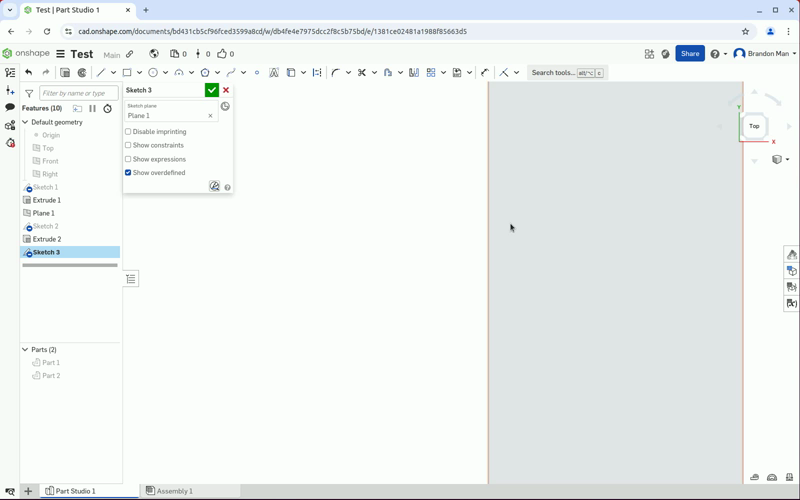
scroll(-6)
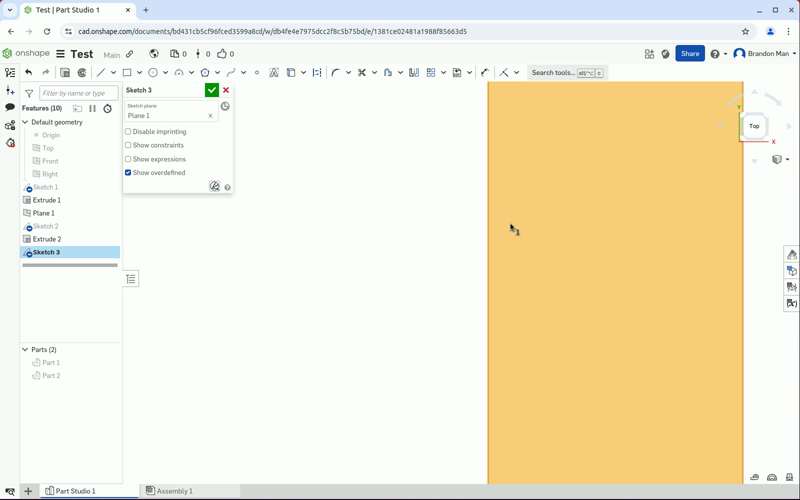
scroll(-6)
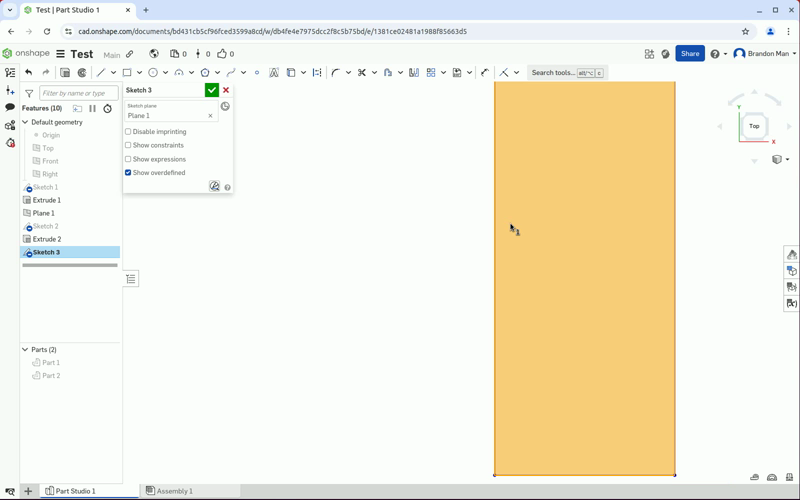
scroll(-6)
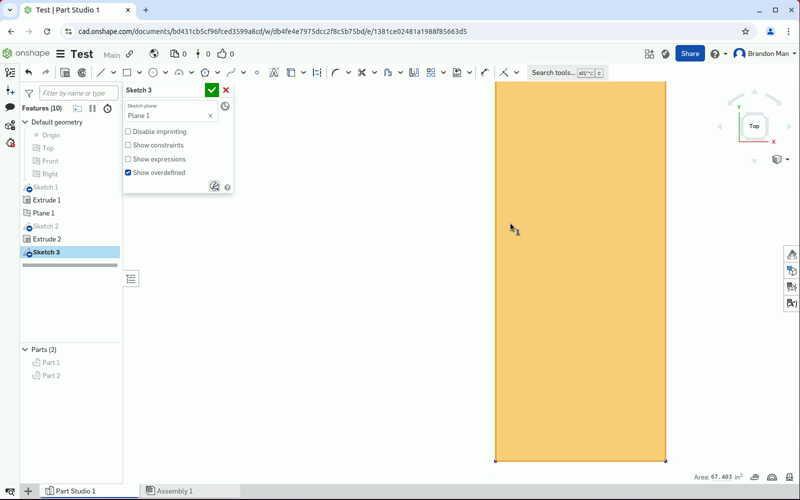
scroll(-6)
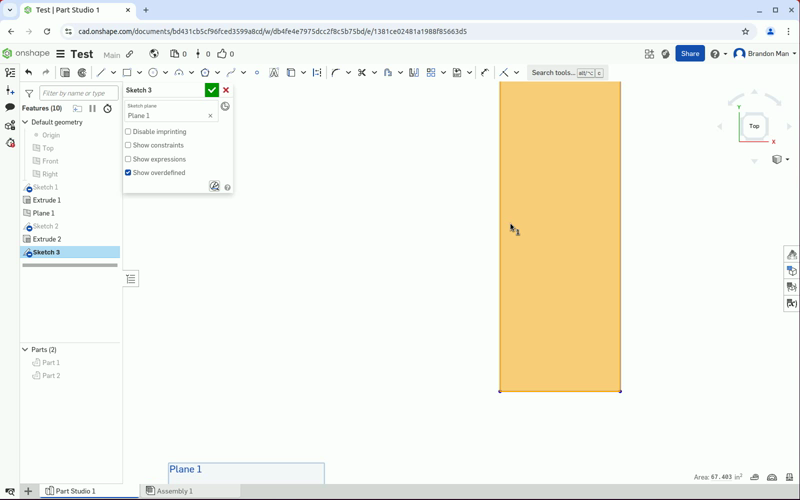
scroll(-6)
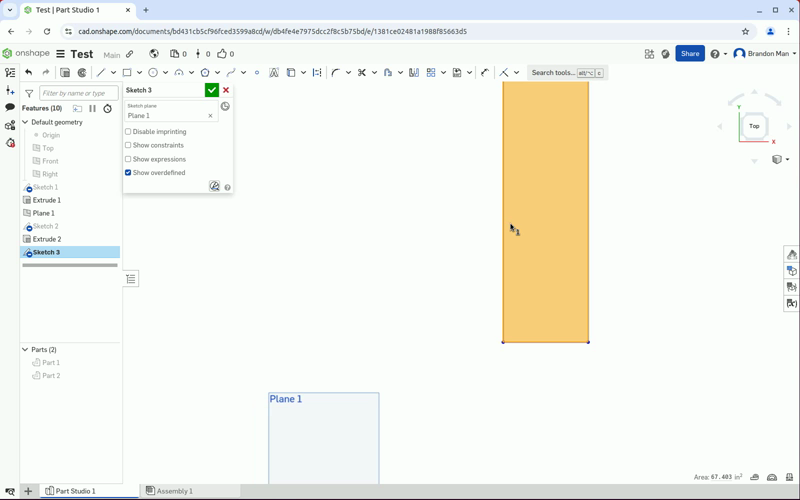
scroll(-6)
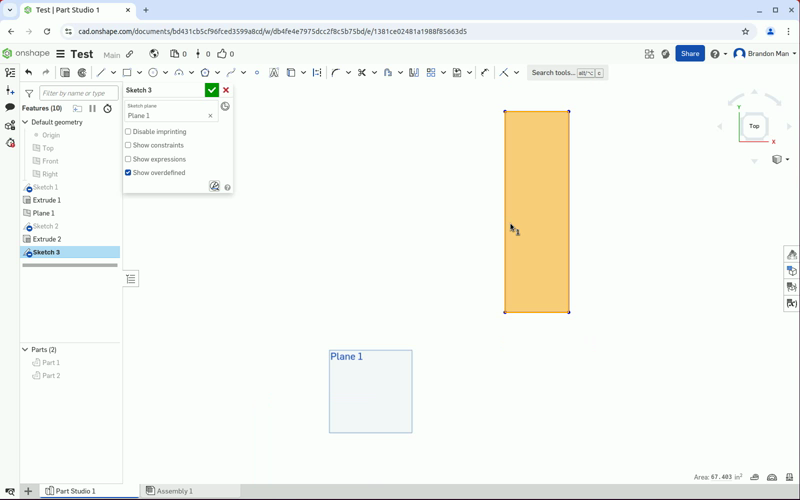
scroll(-6)
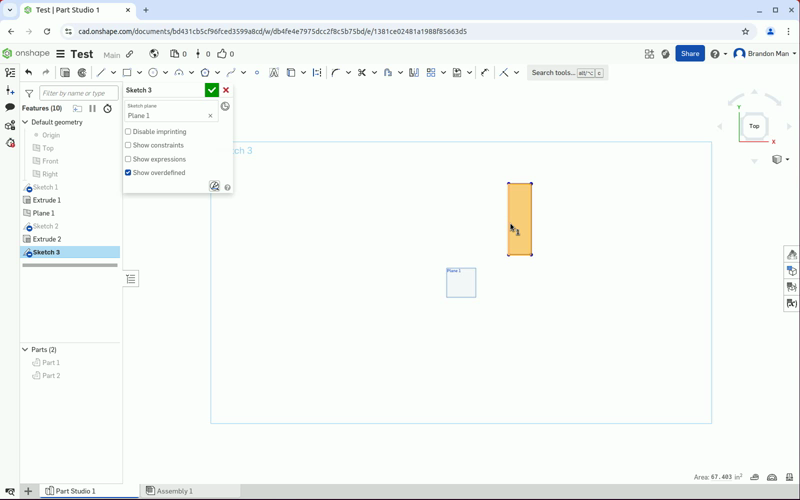
mouse_move(73, 352)
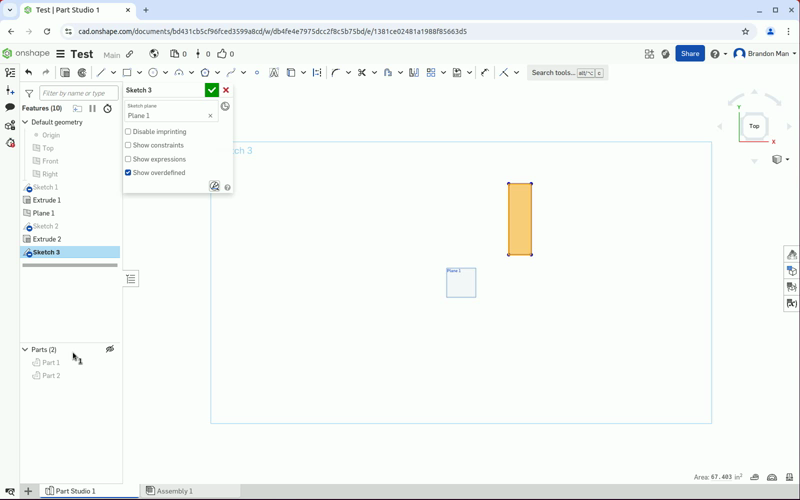
key(shift+y)
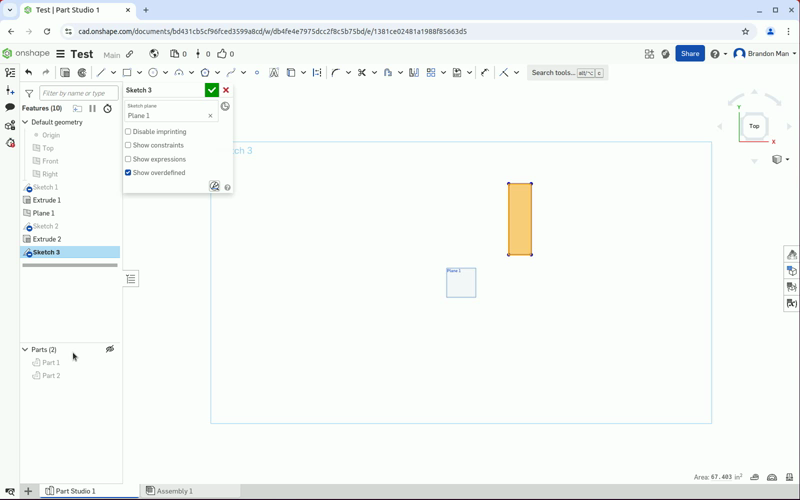
key(shift+e)
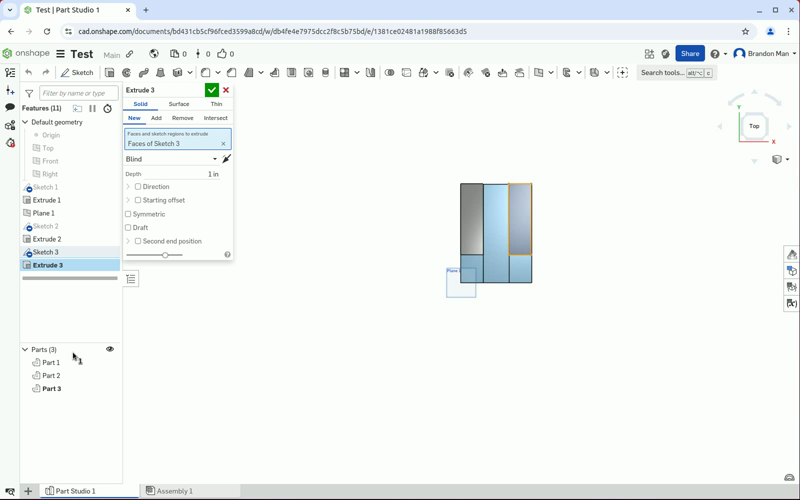
mouse_move(143, 106)
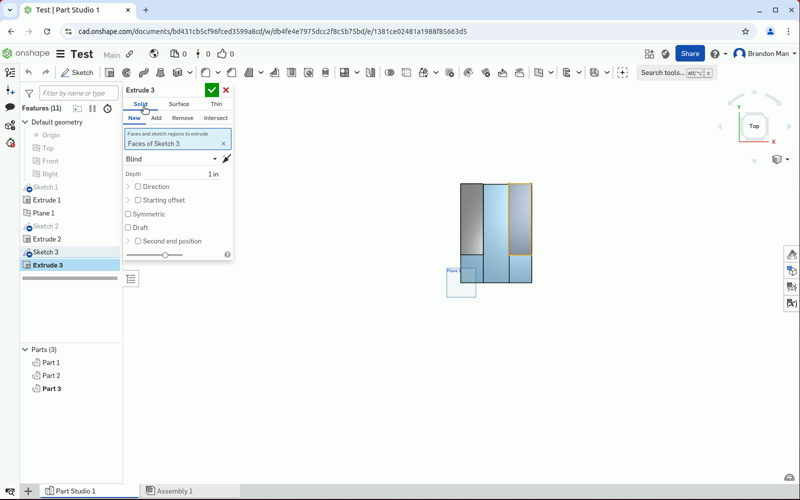
click(143, 106)
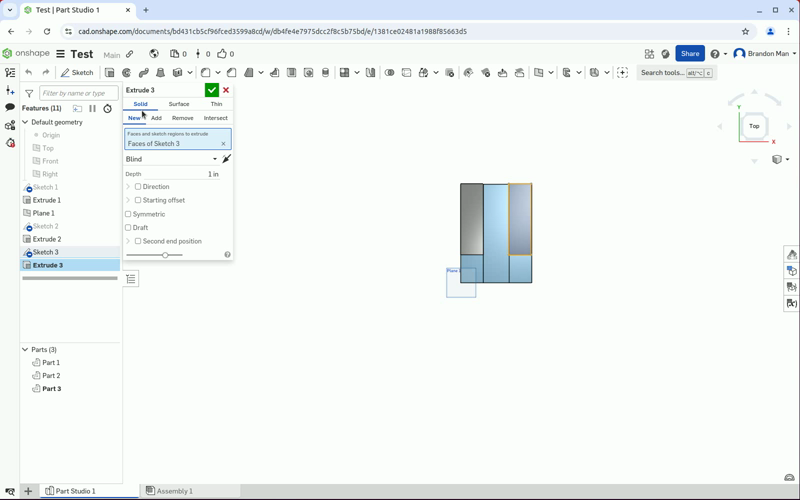
mouse_move(137, 120)
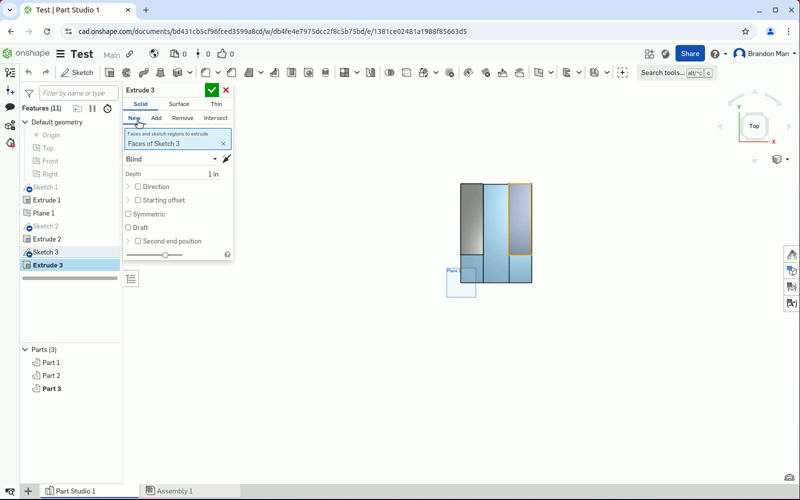
click(137, 120)
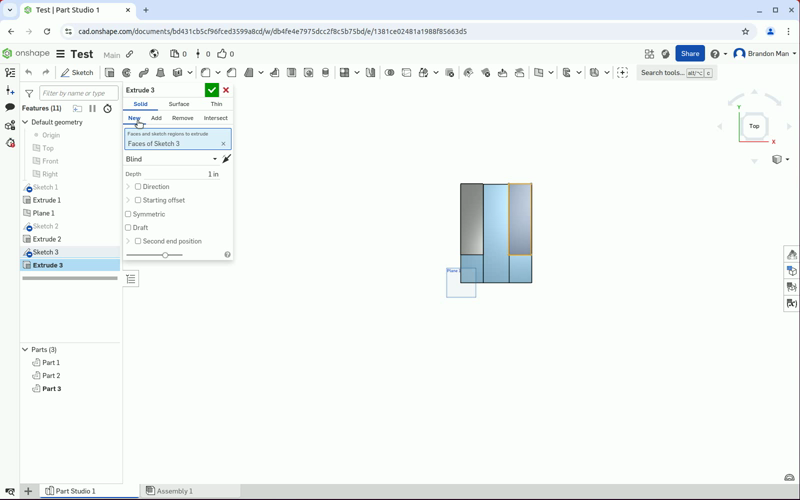
key(tab, 4)
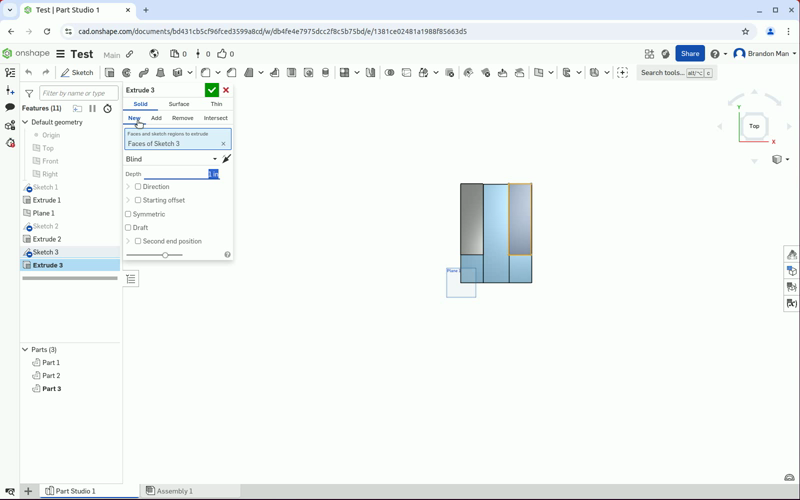
text(12.998)
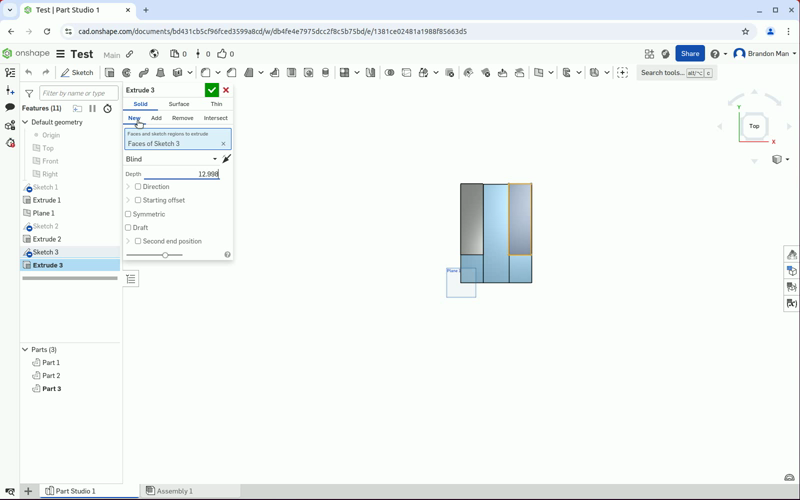
key(enter)
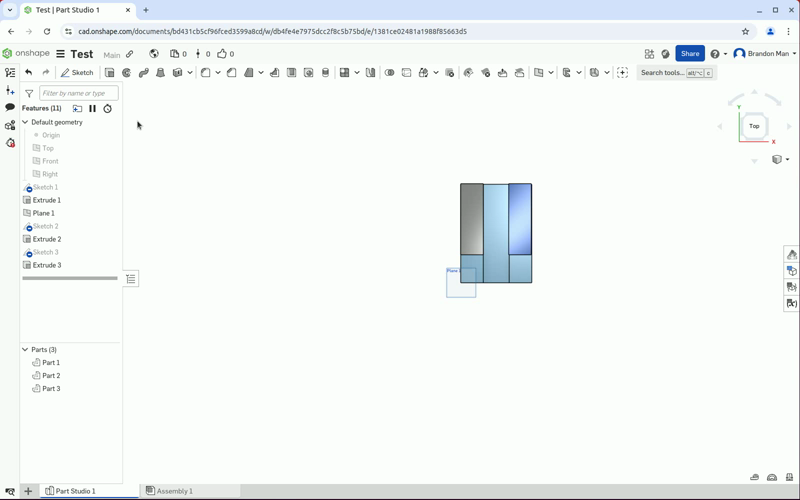
key(shift+h)
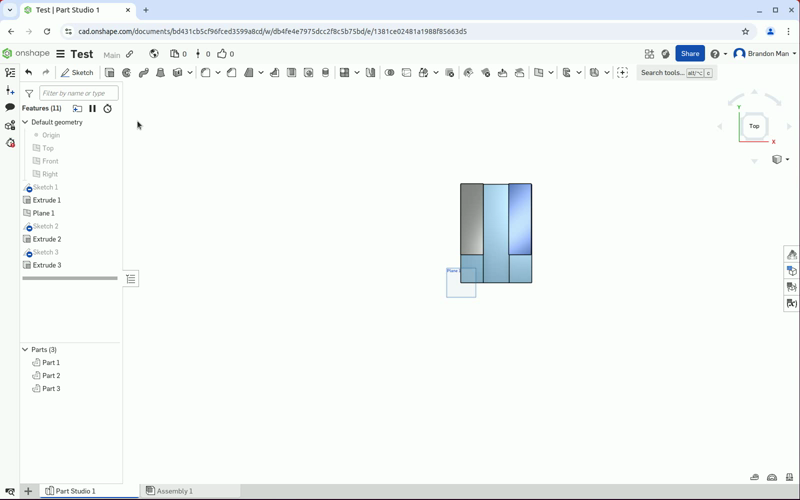
key(shift+h)
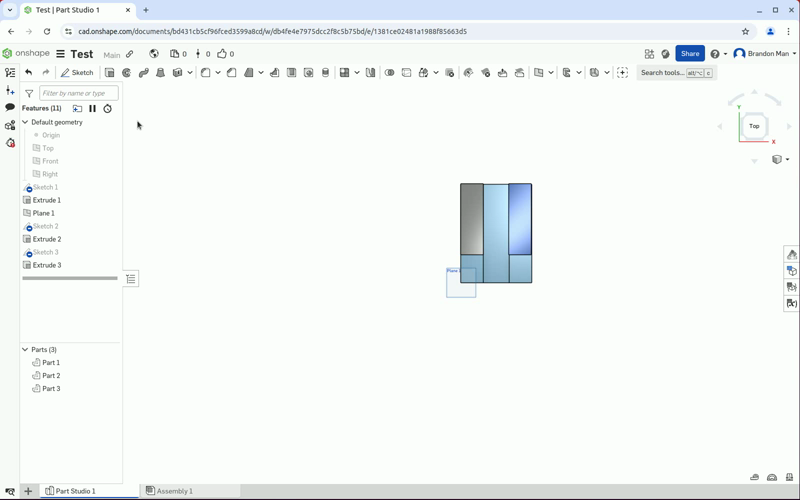
mouse_move(73, 189)
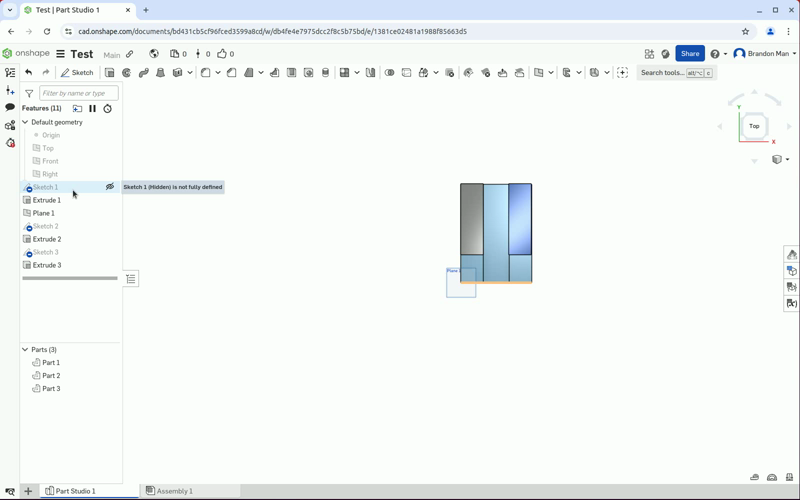
click(73, 189)
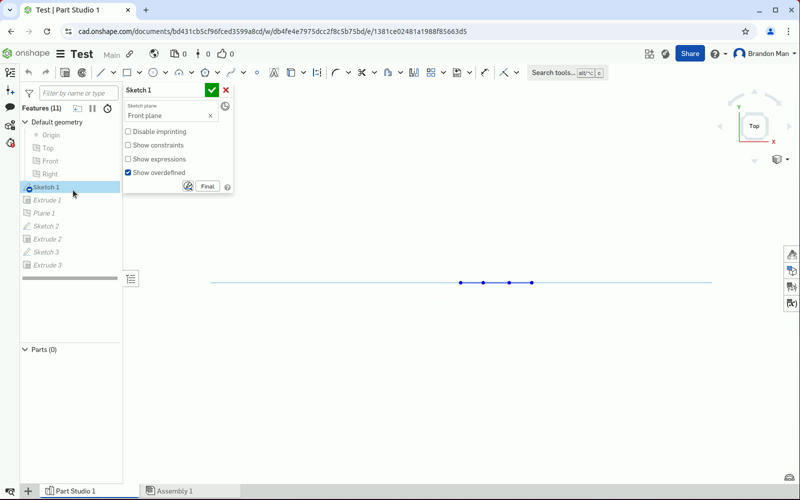
mouse_move(229, 92)
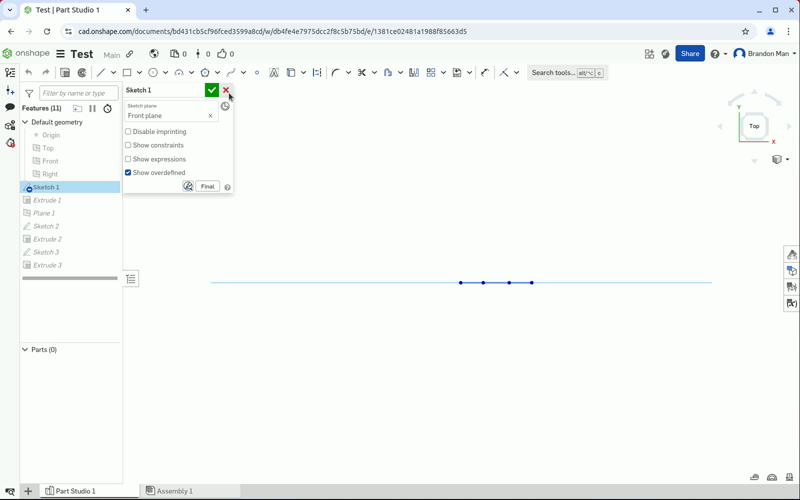
click(229, 92)
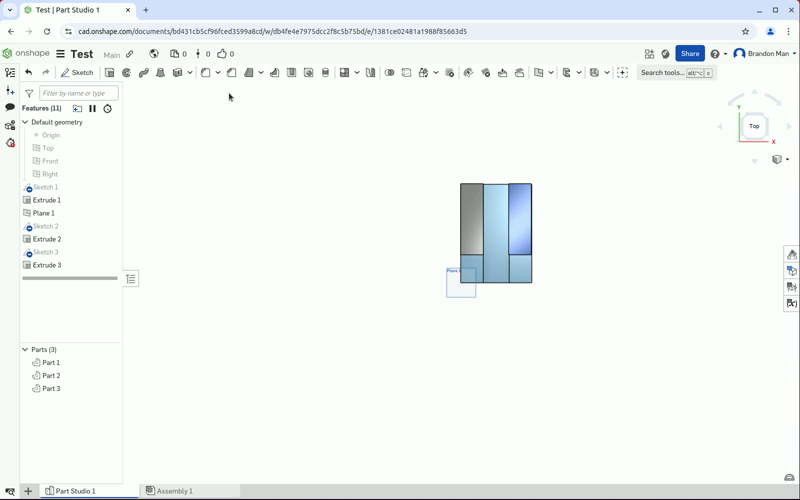
mouse_move(73, 352)
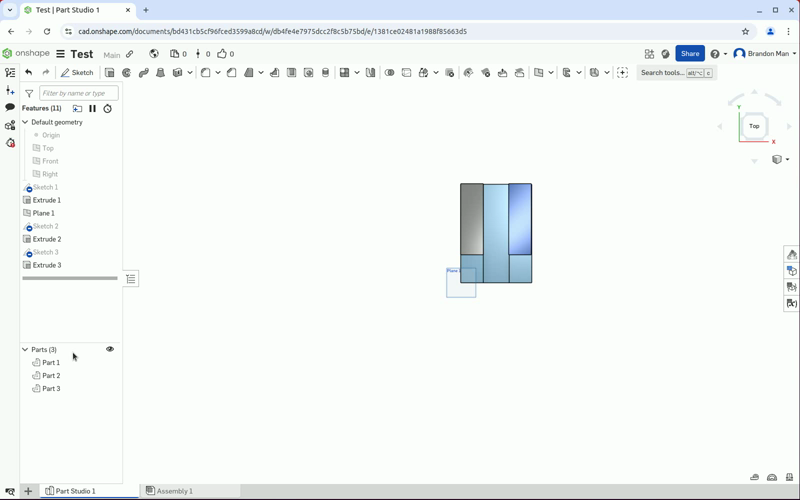
key(y)
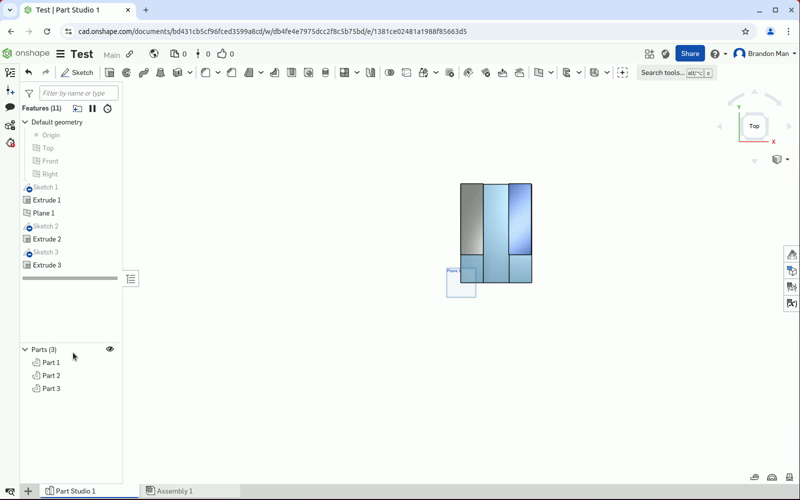
key(shift+p)
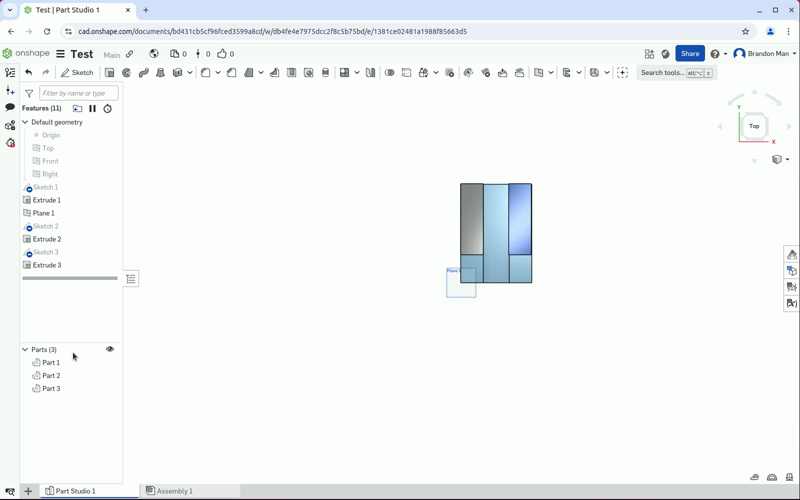
key(space)
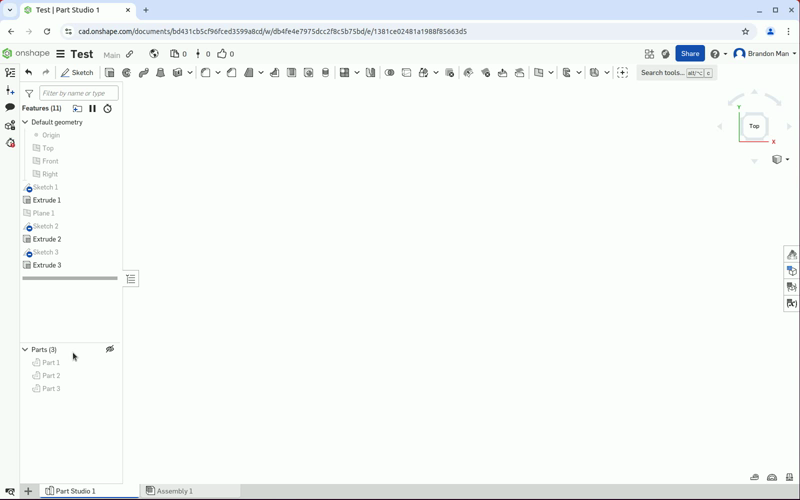
key_down(shift)
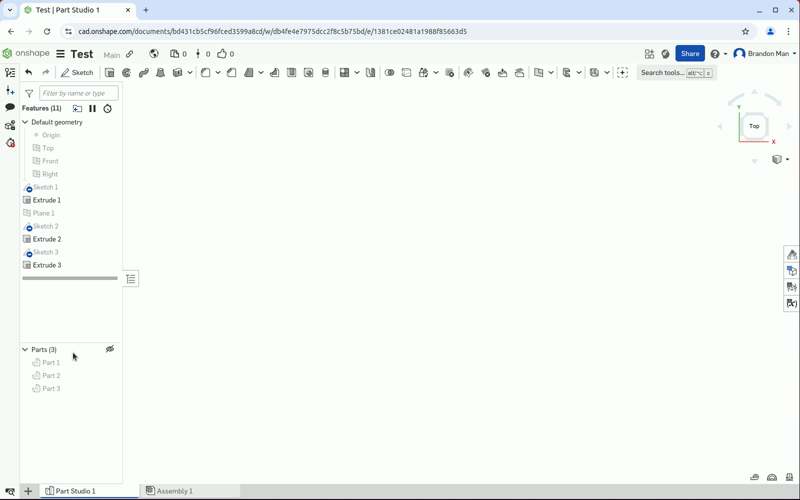
key(up)
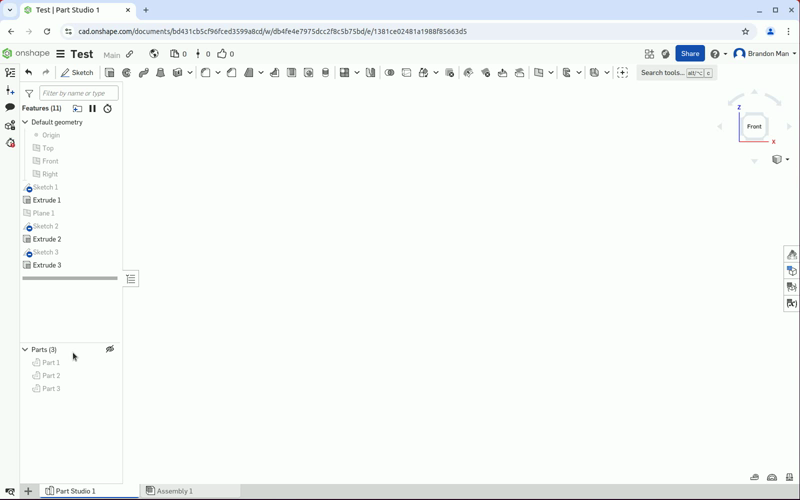
key_up(shift)
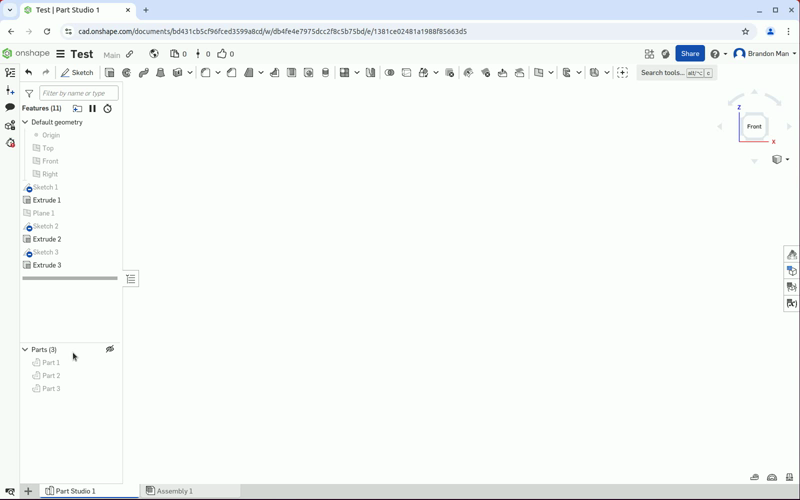
key(space)
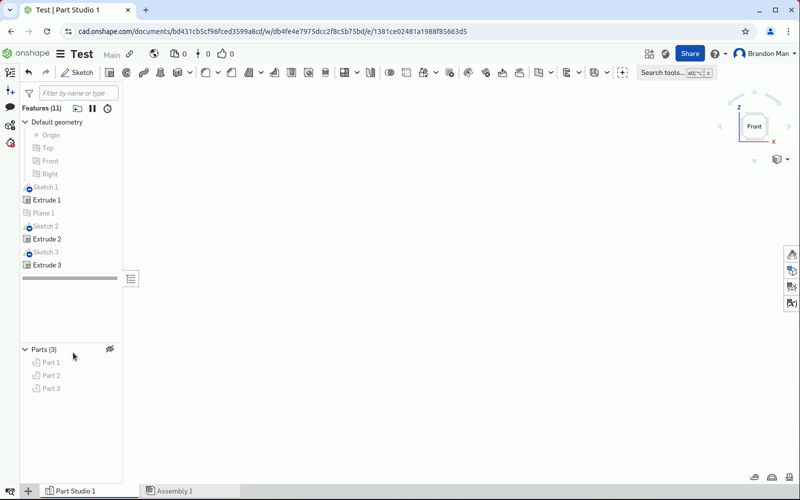
key_down(shift)
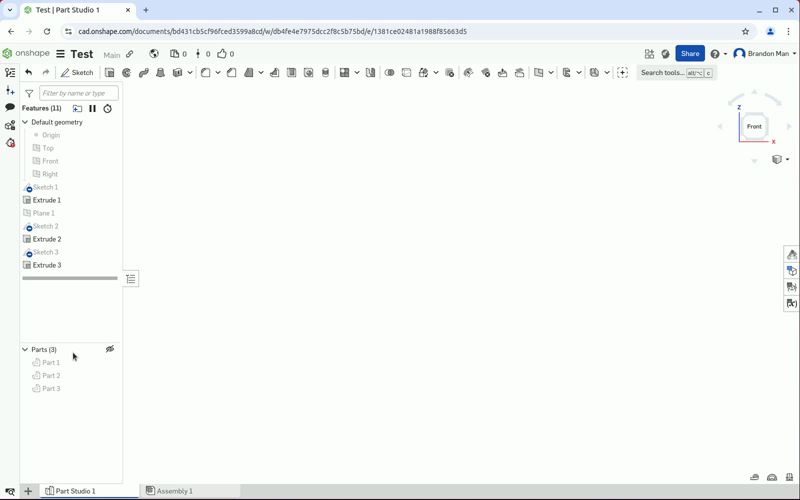
key(left)
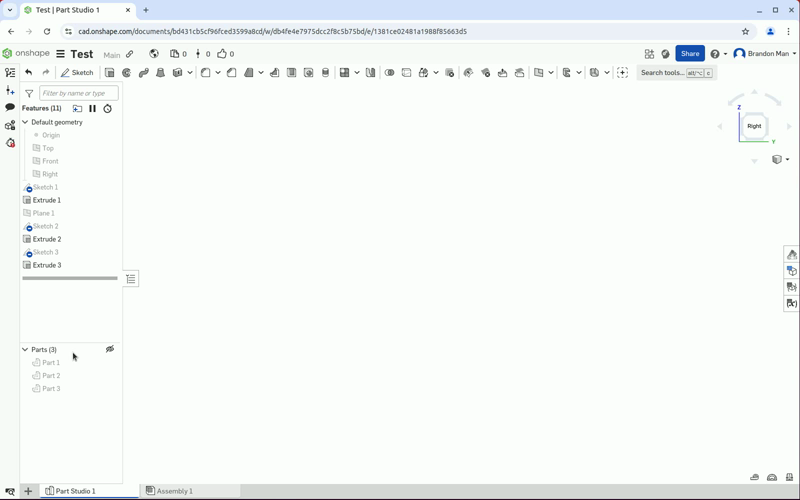
key_up(shift)
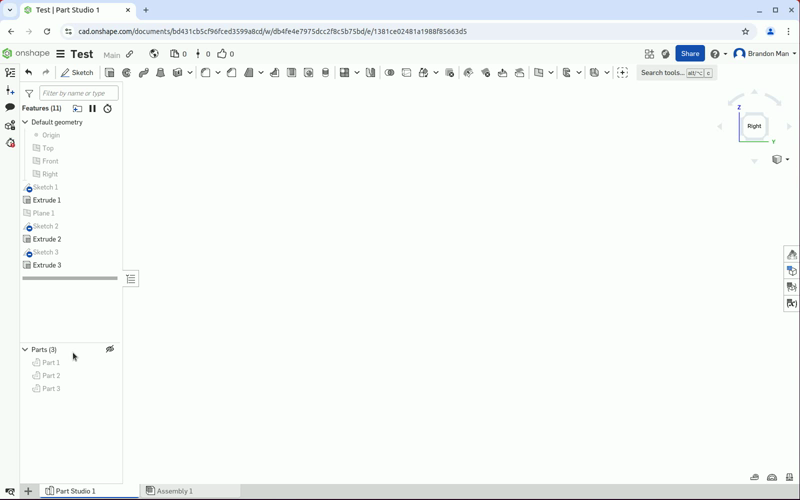
mouse_move(73, 352)
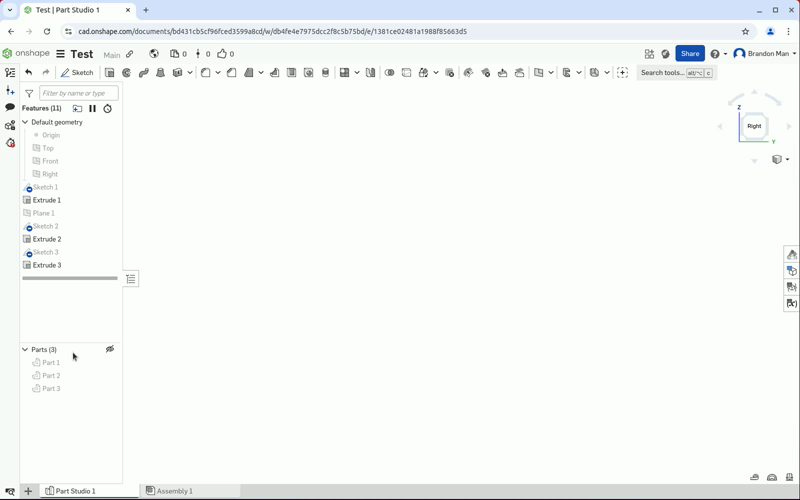
key(shift+y)
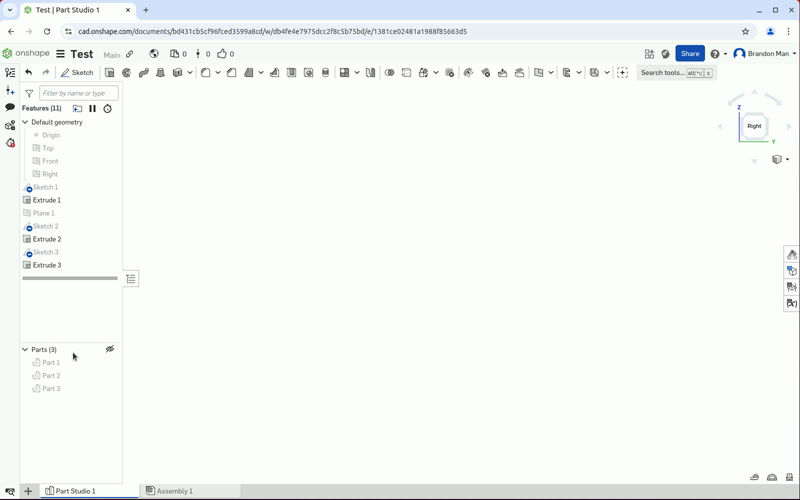
key(shift+s)
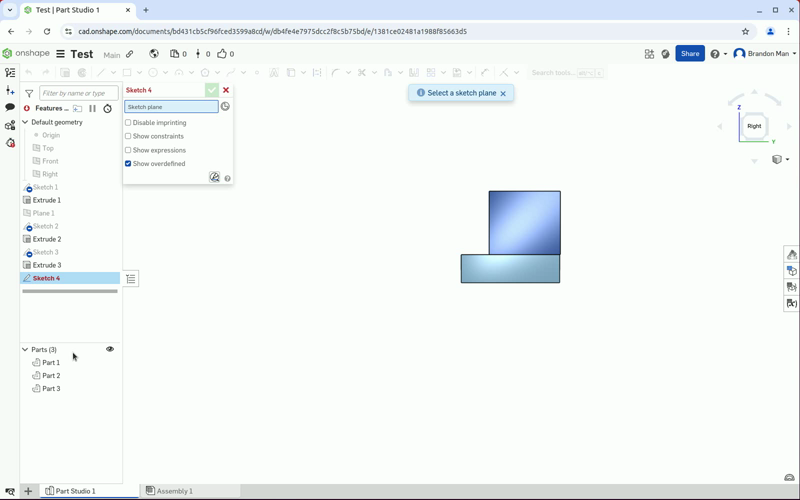
mouse_move(73, 176)
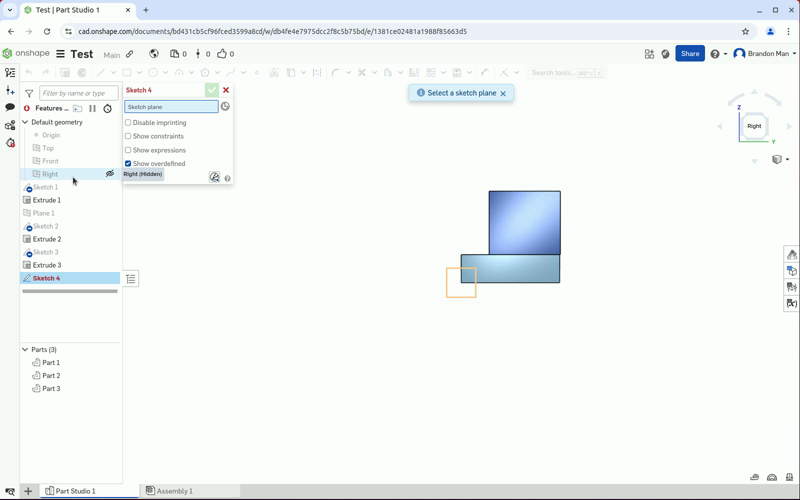
click(73, 176)
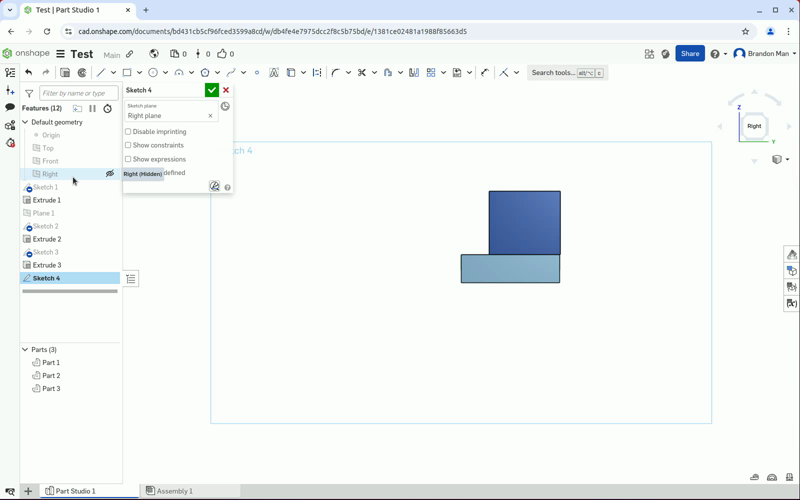
mouse_move(73, 352)
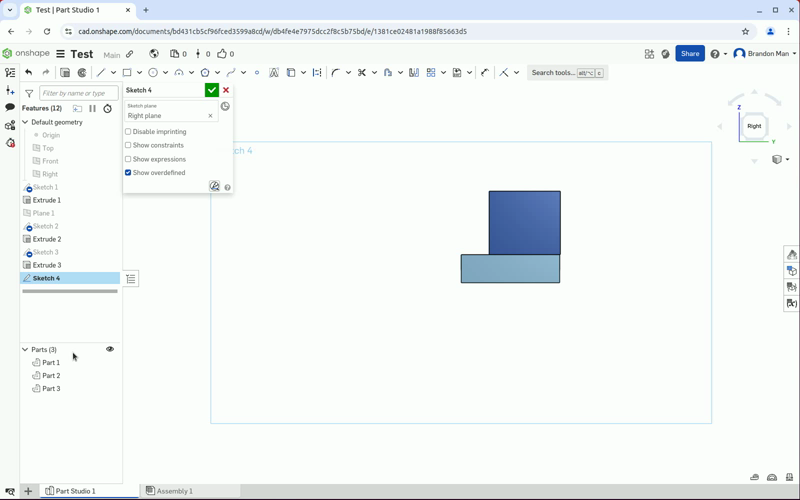
key(y)
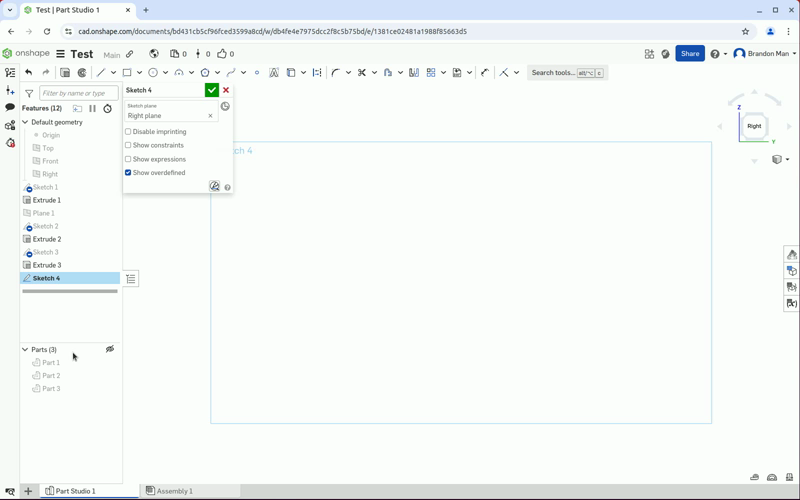
key(l)
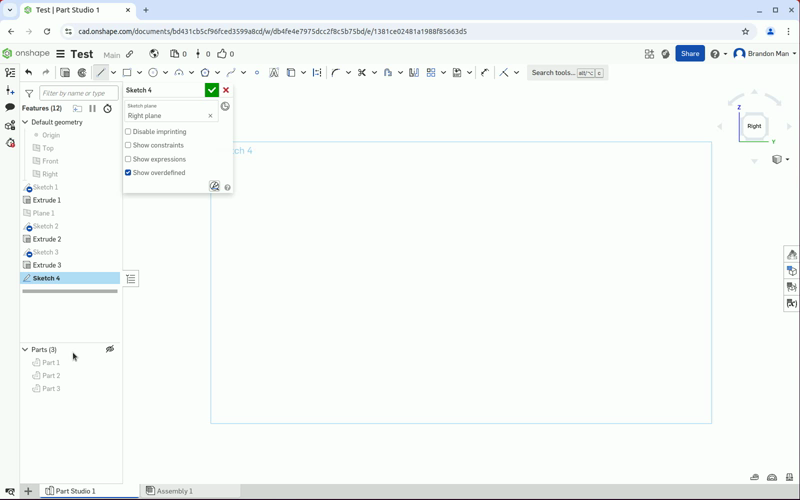
key_down(shift)
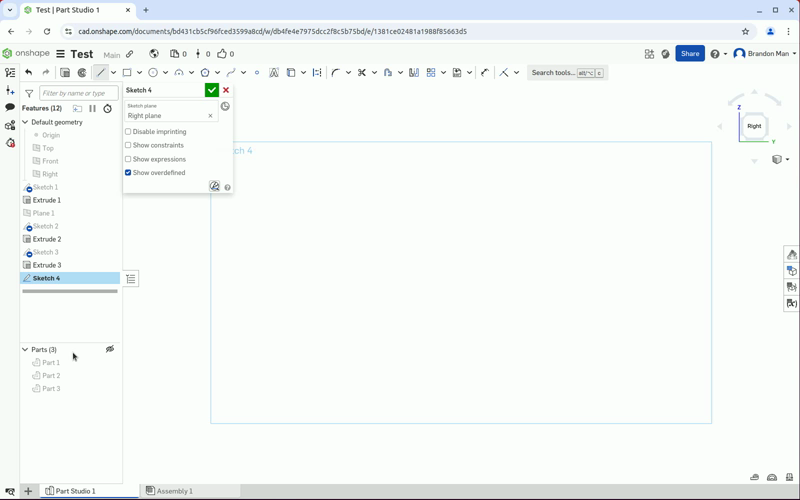
mouse_move(478, 191)
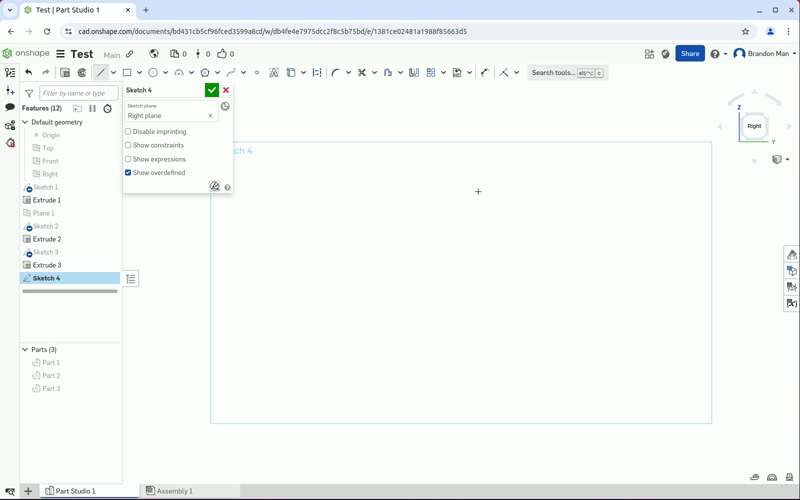
click(478, 191)
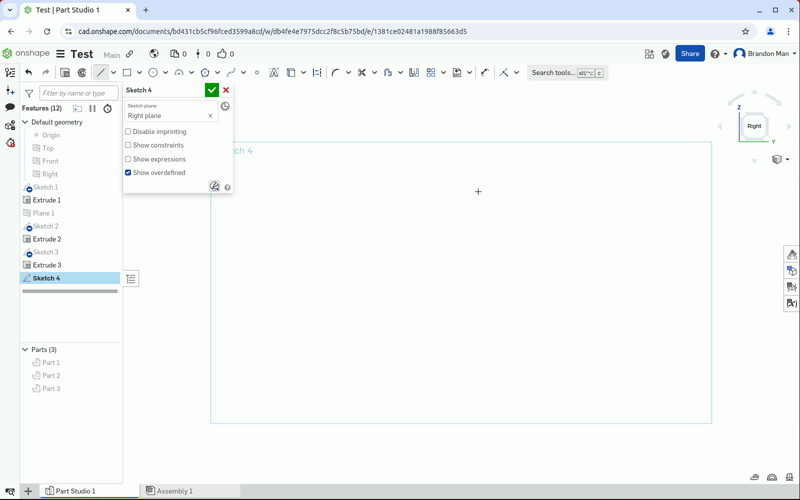
key_up(shift)
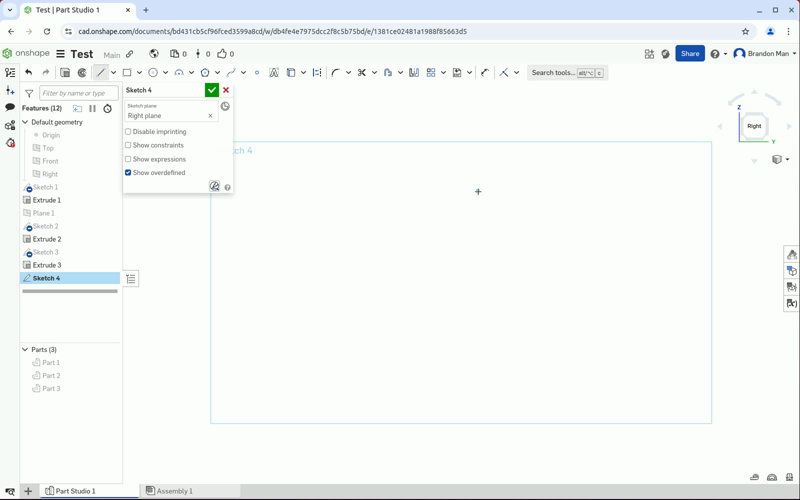
key_down(shift)
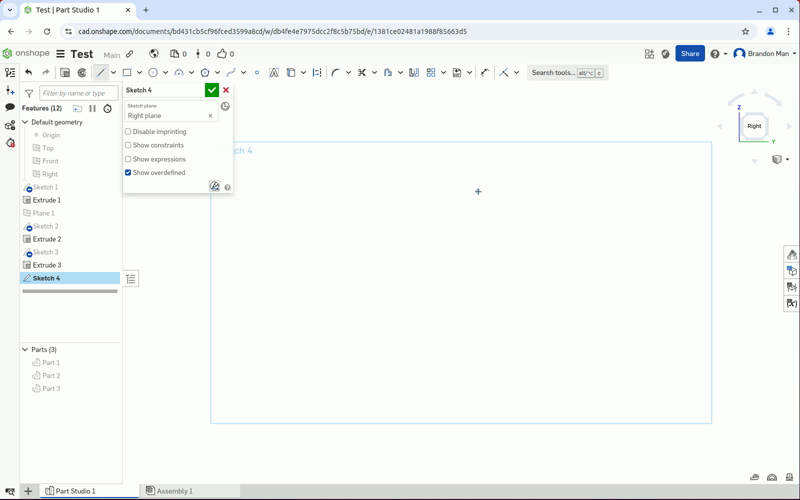
mouse_move(508, 191)
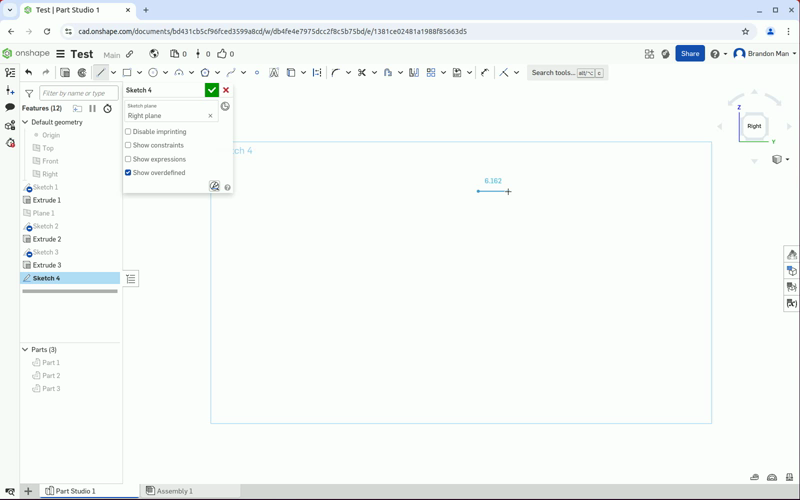
mouse_move(531, 191)
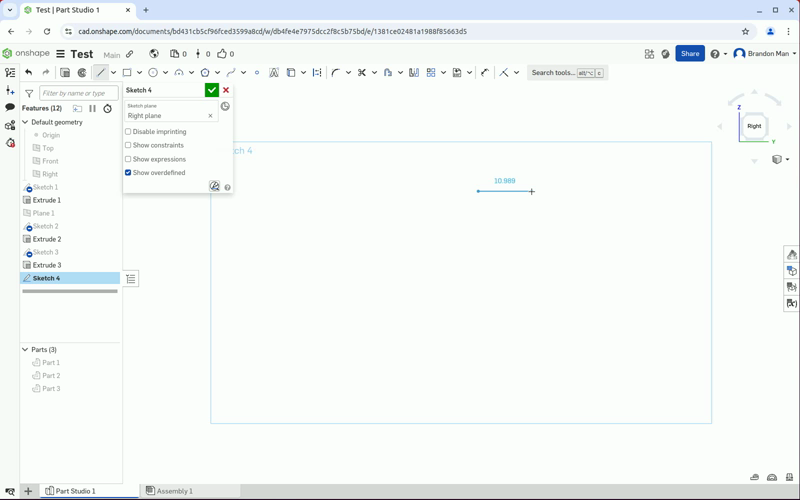
click(531, 191)
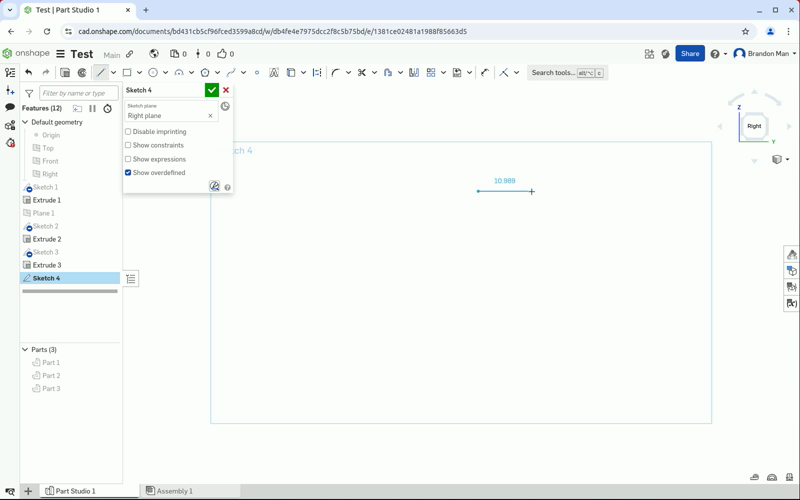
key_up(shift)
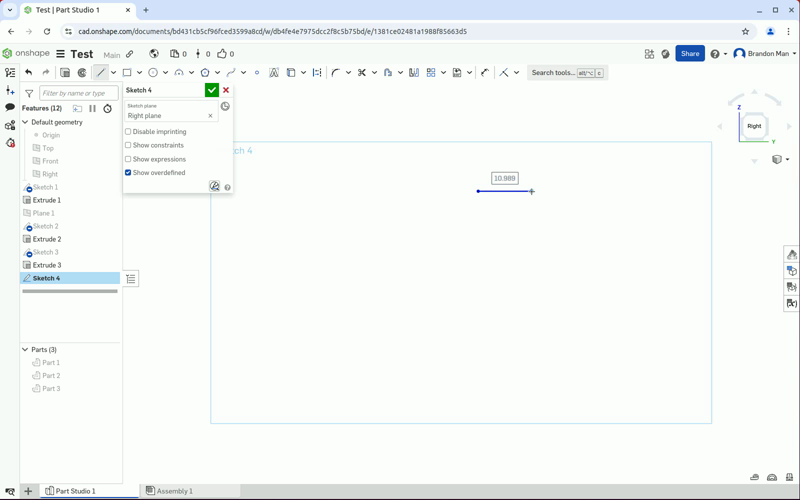
key_down(shift)
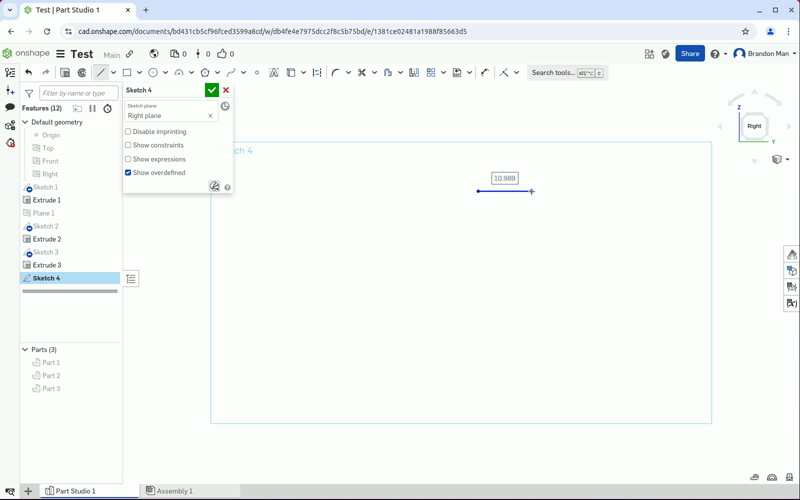
mouse_move(561, 191)
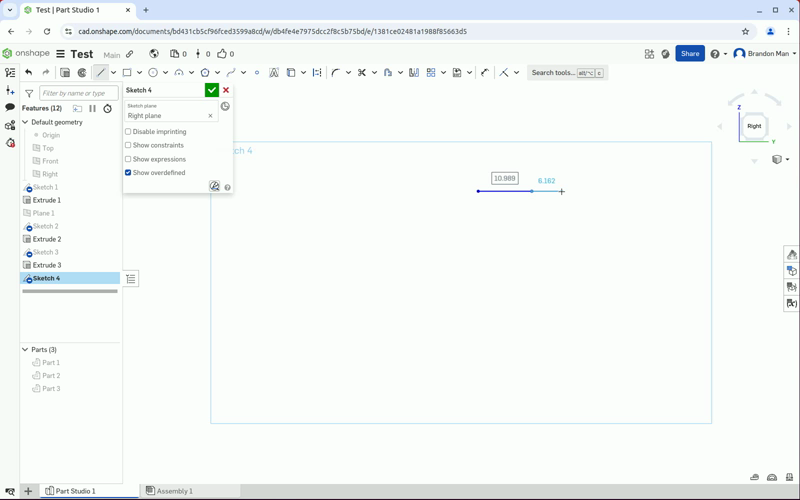
mouse_move(531, 233)
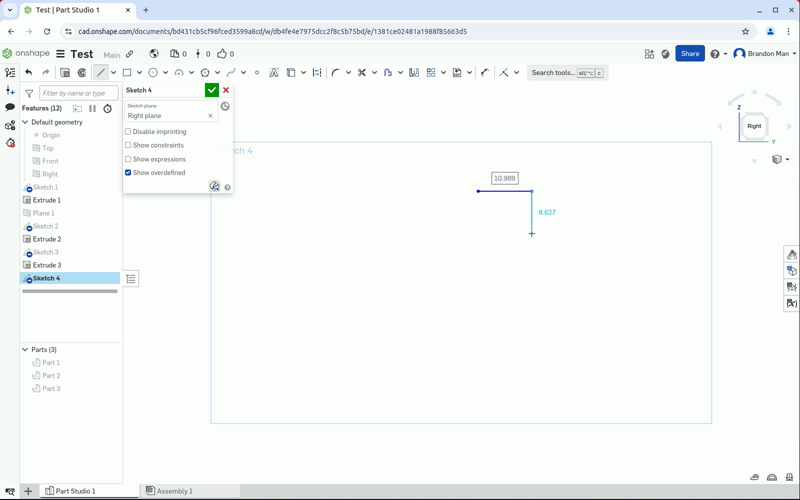
click(531, 233)
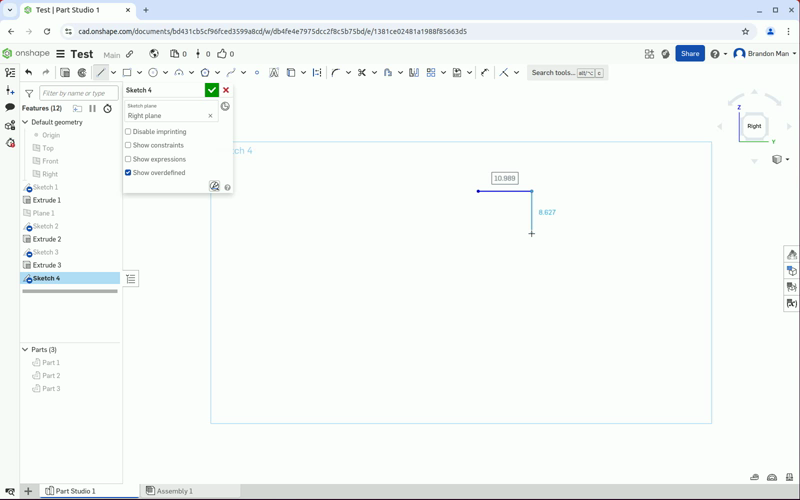
key_up(shift)
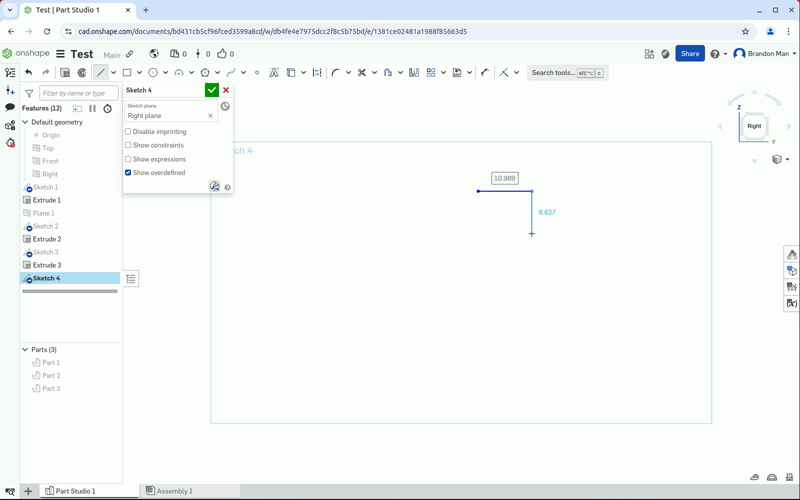
key(esc)
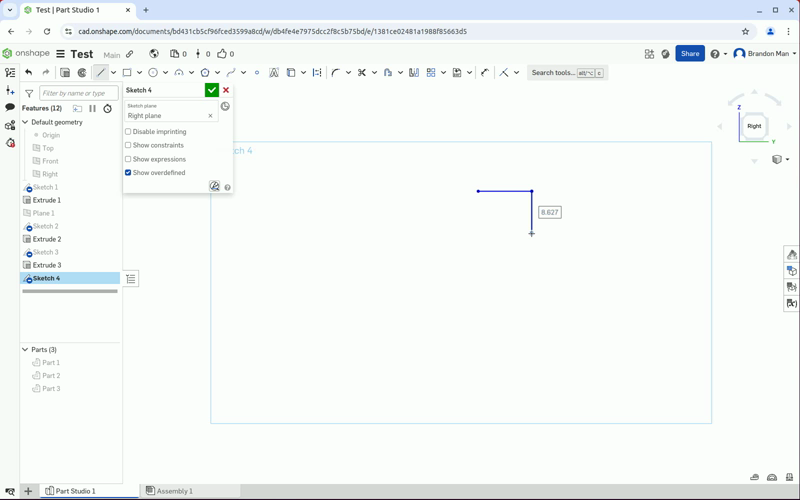
key(a)
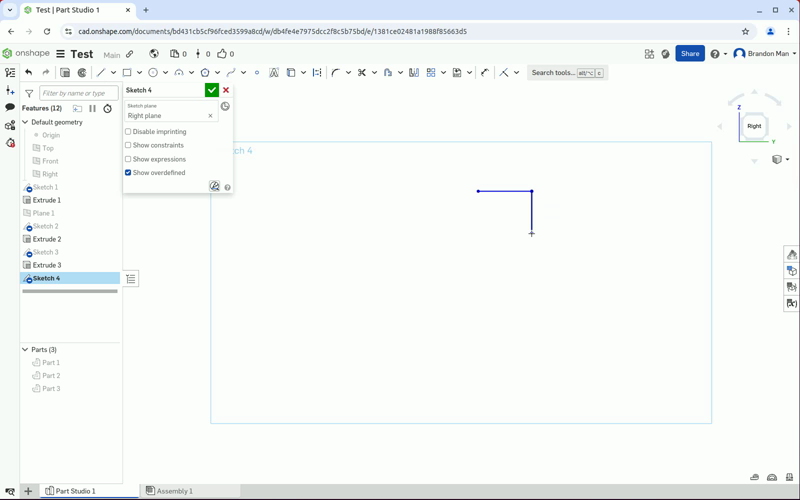
mouse_move(531, 233)
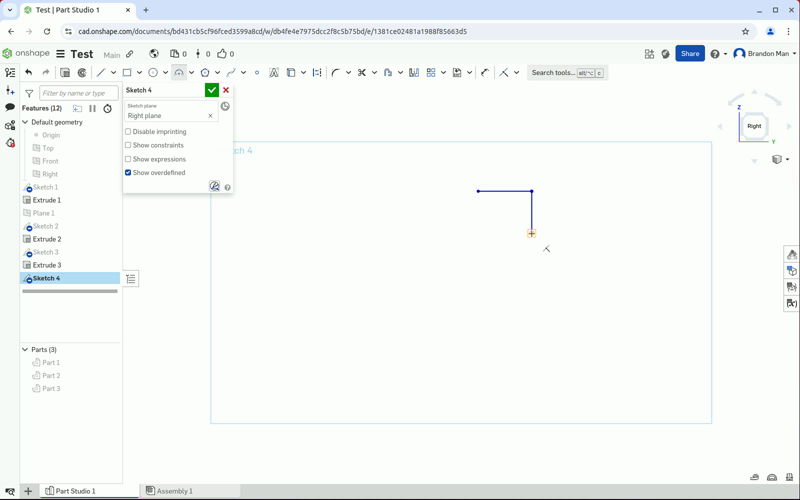
click(531, 233)
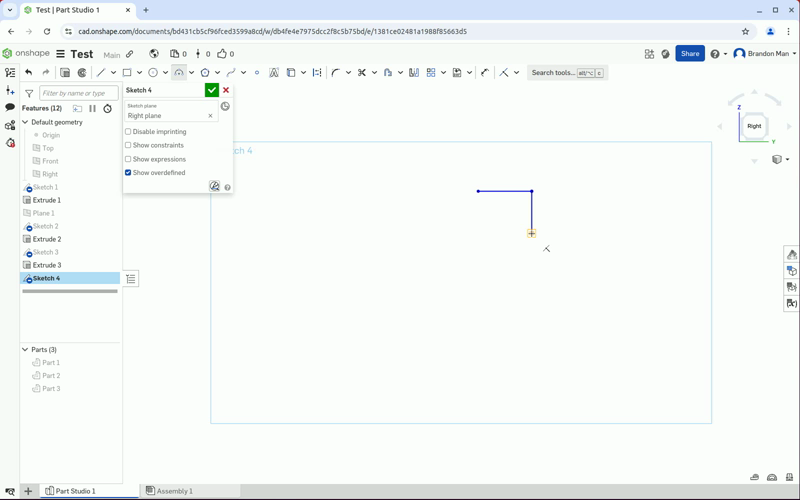
mouse_move(478, 191)
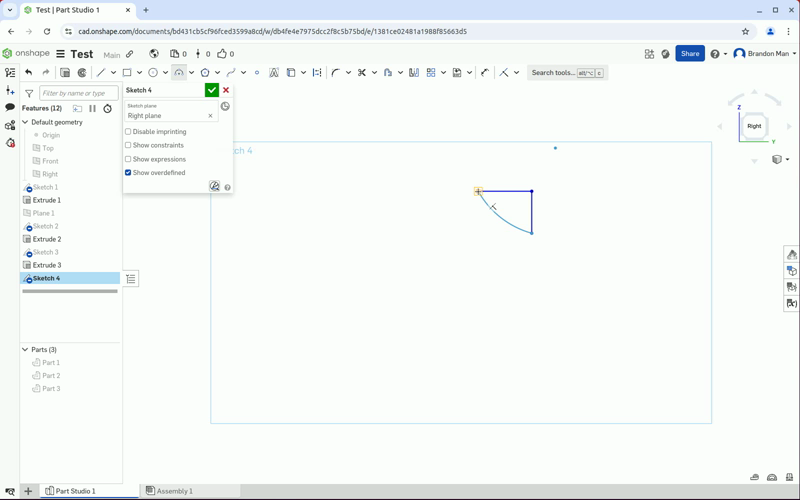
click(478, 191)
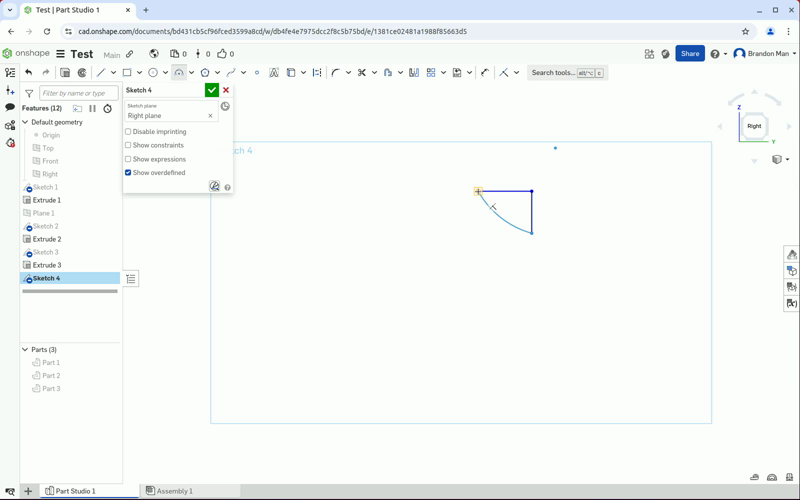
key_down(shift)
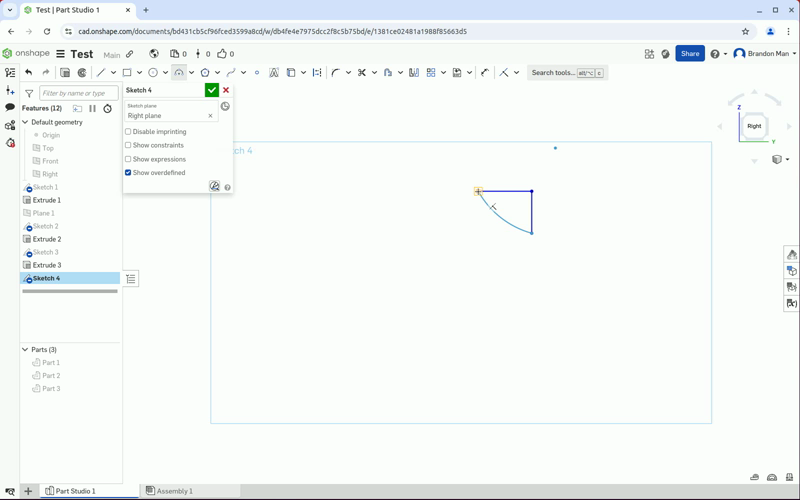
mouse_move(532, 177)
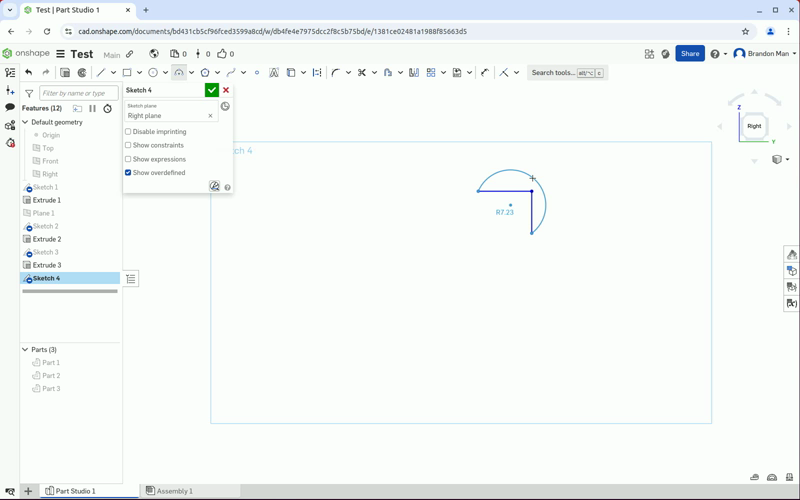
click(532, 177)
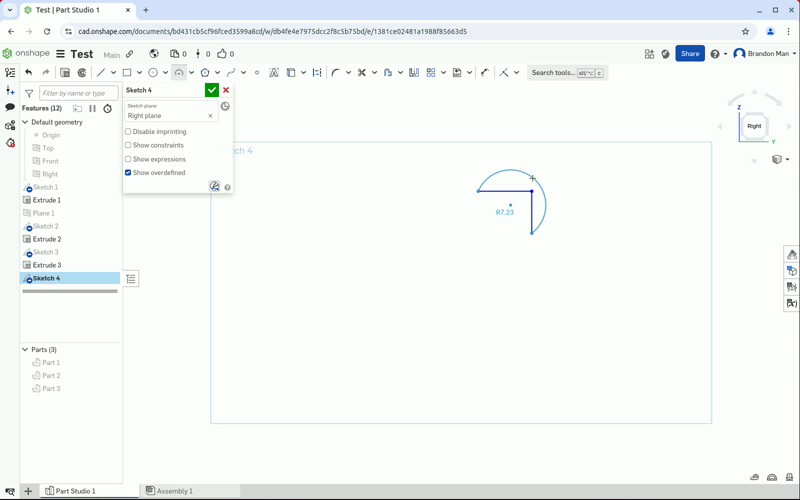
key_up(shift)
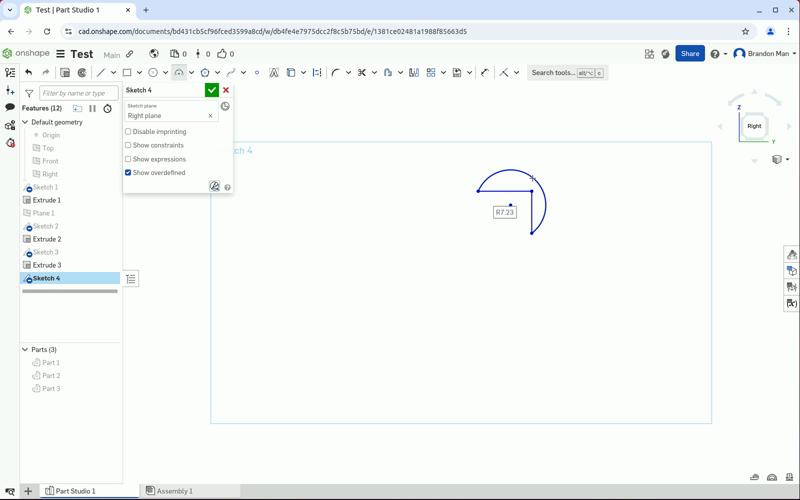
key(esc)
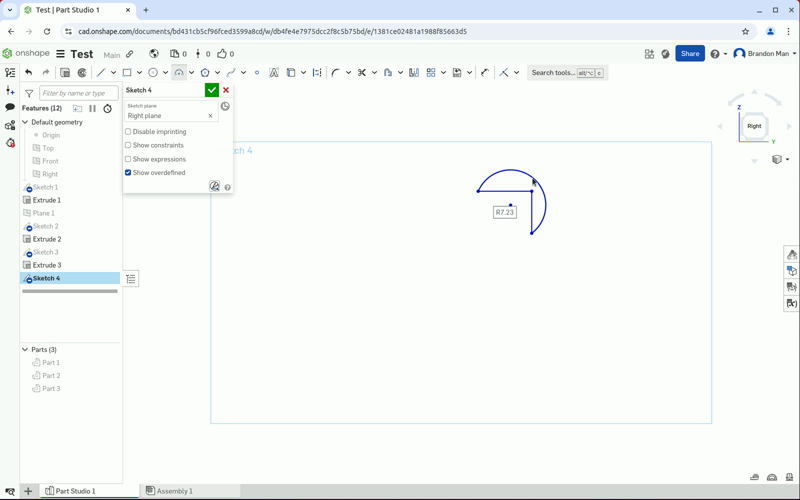
mouse_move(487, 182)
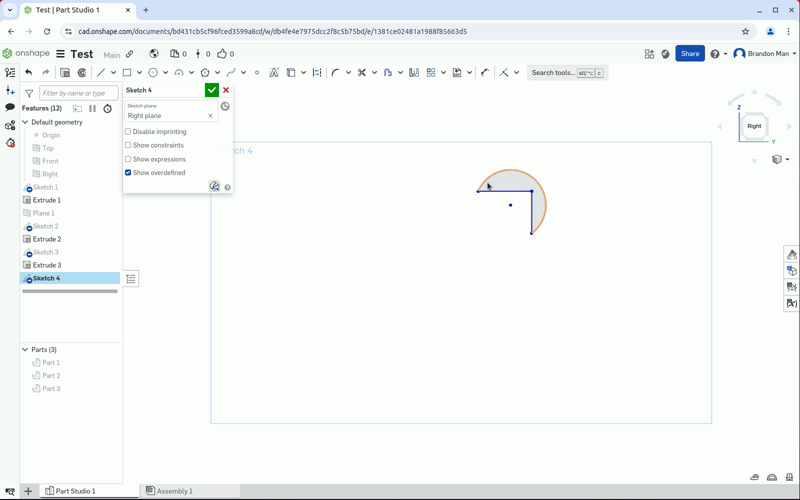
scroll(6)
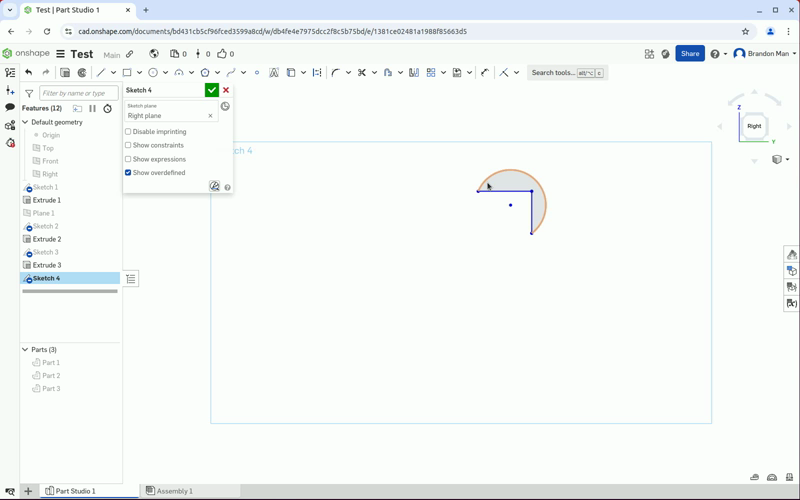
scroll(6)
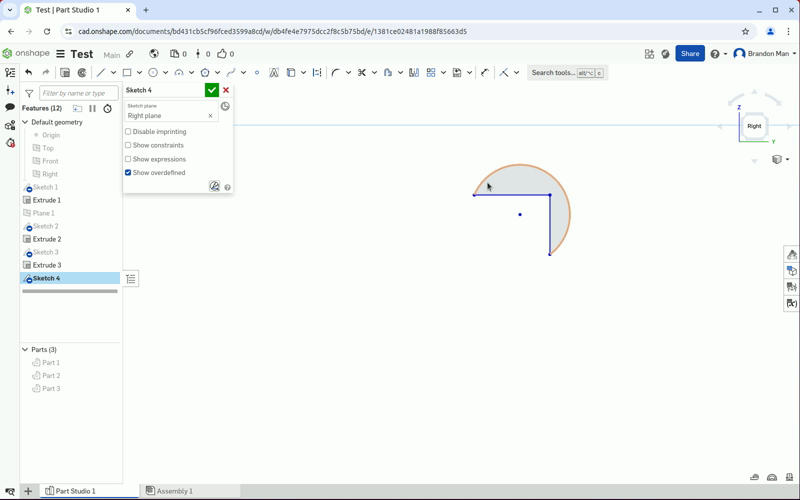
scroll(6)
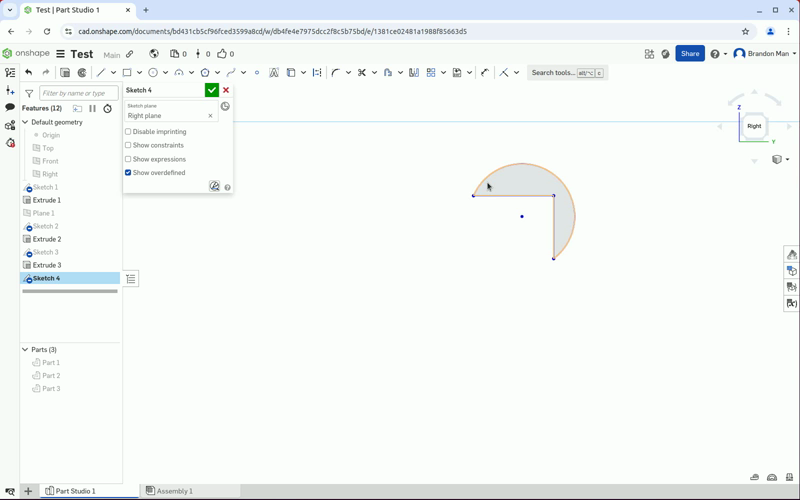
scroll(6)
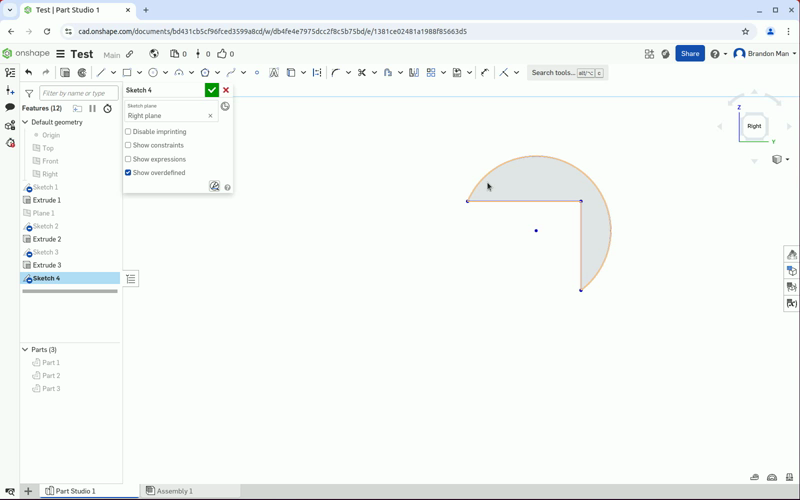
scroll(6)
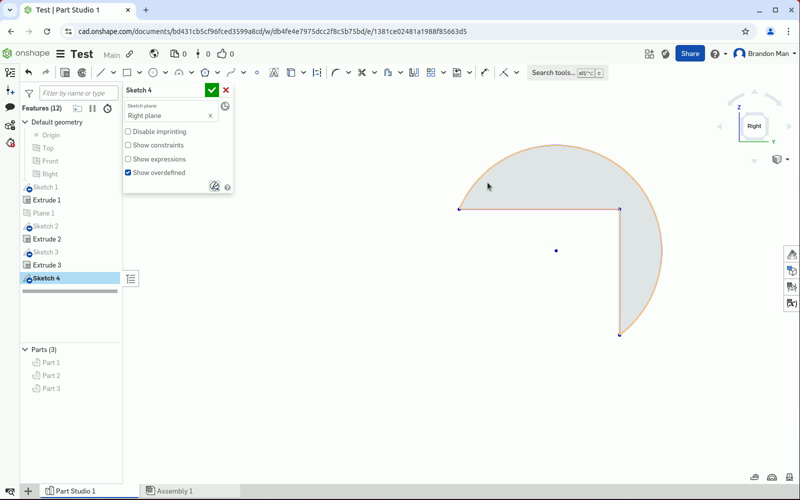
scroll(6)
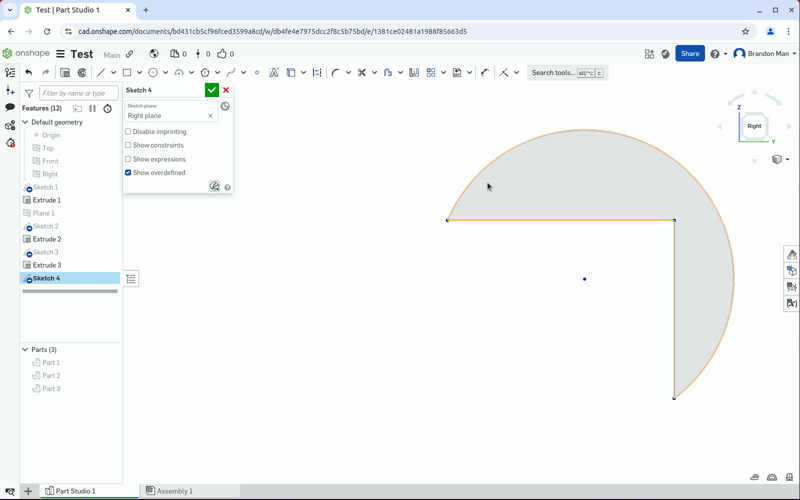
scroll(6)
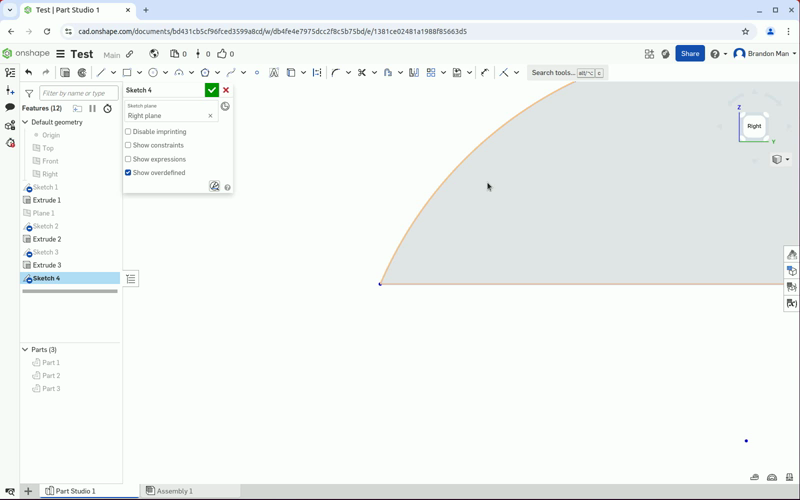
click(487, 182)
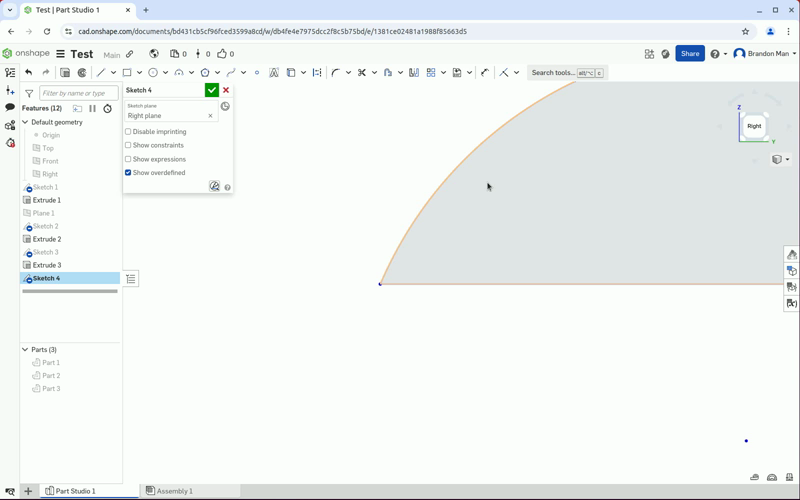
scroll(-6)
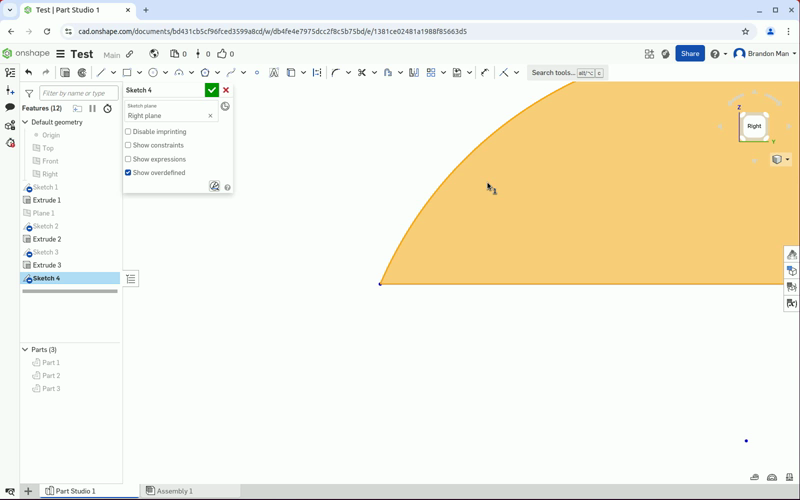
scroll(-6)
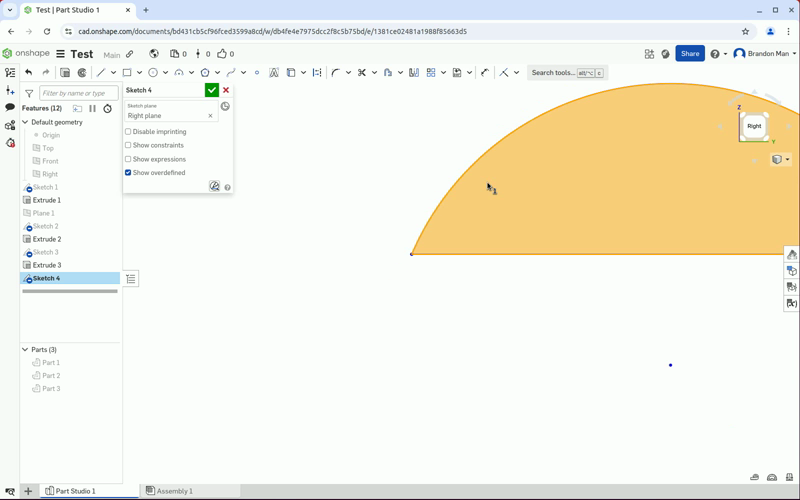
scroll(-6)
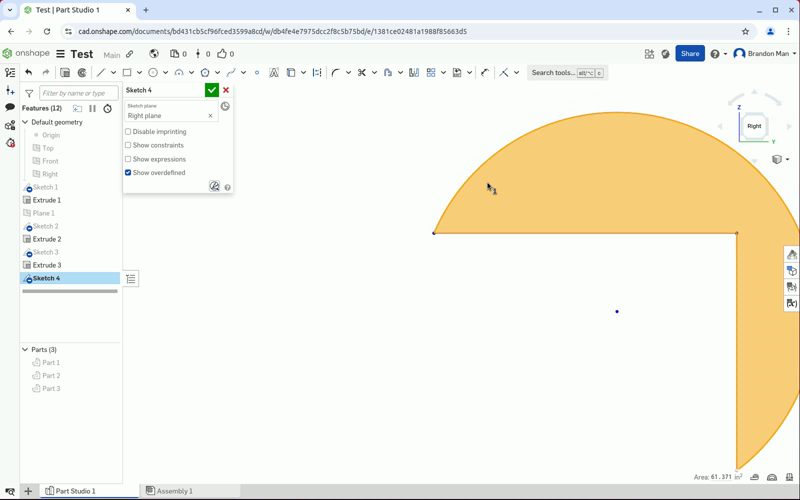
scroll(-6)
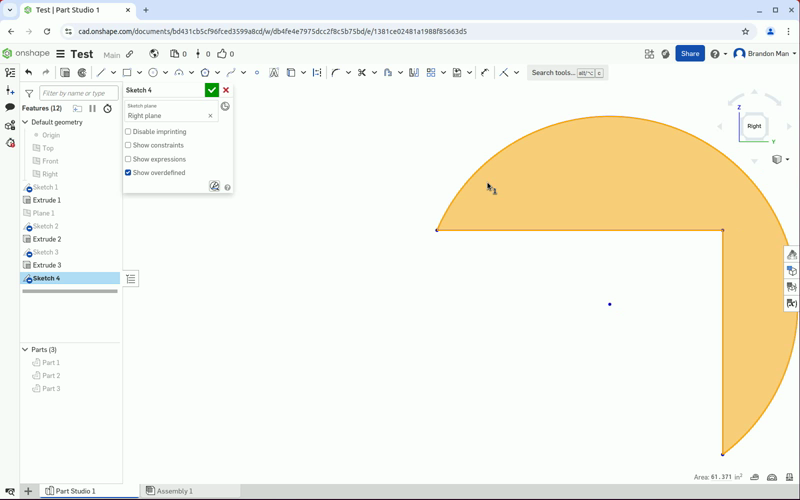
scroll(-6)
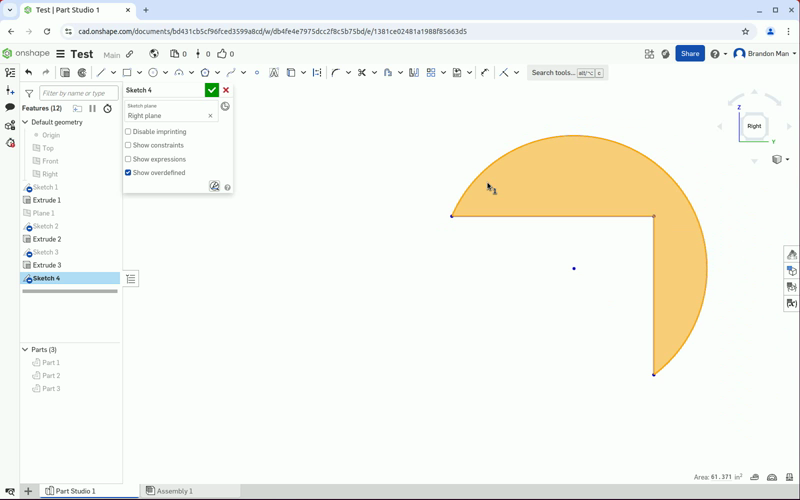
scroll(-6)
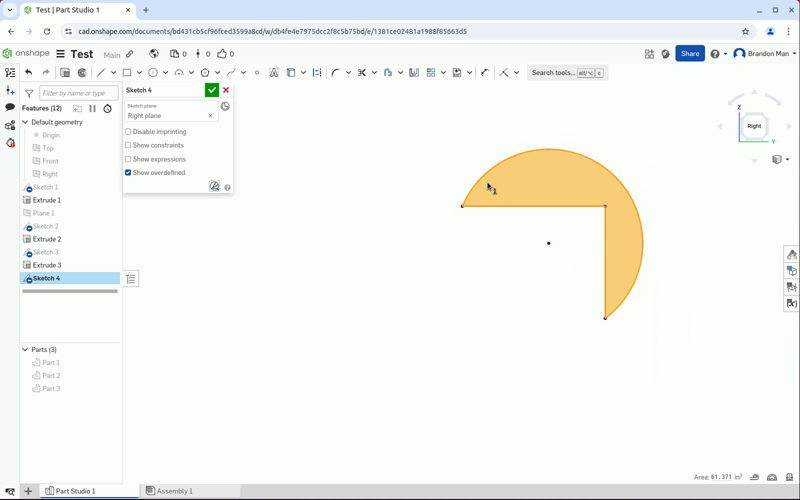
scroll(-6)
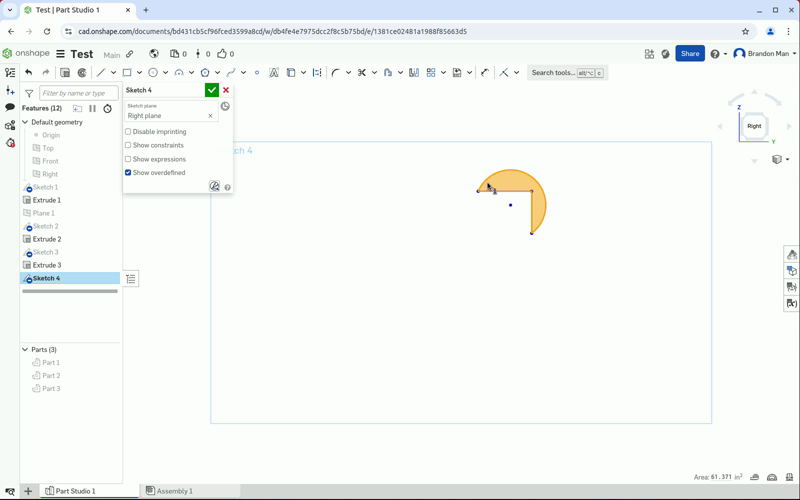
mouse_move(73, 352)
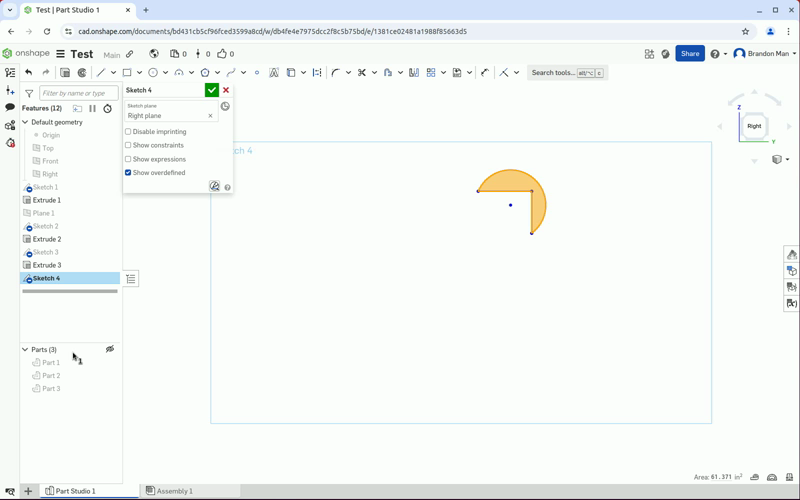
key(shift+y)
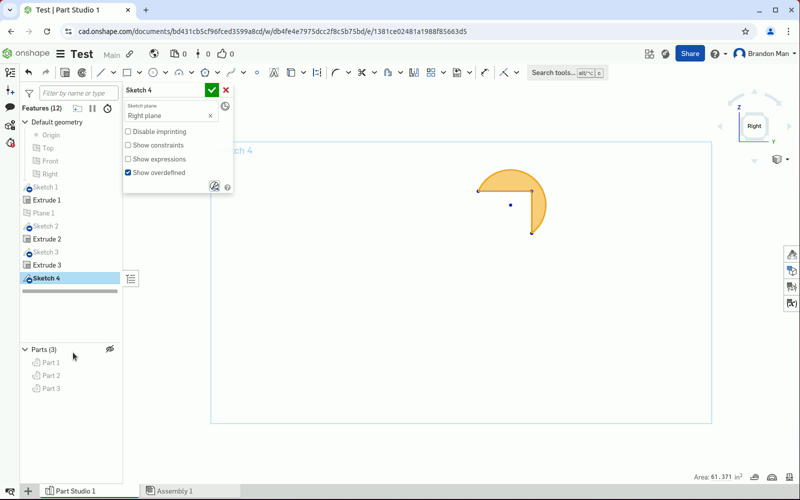
key(shift+e)
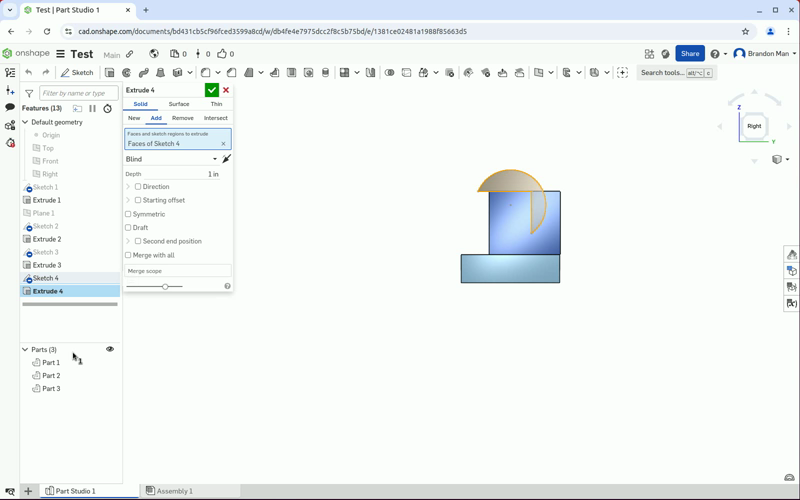
mouse_move(143, 106)
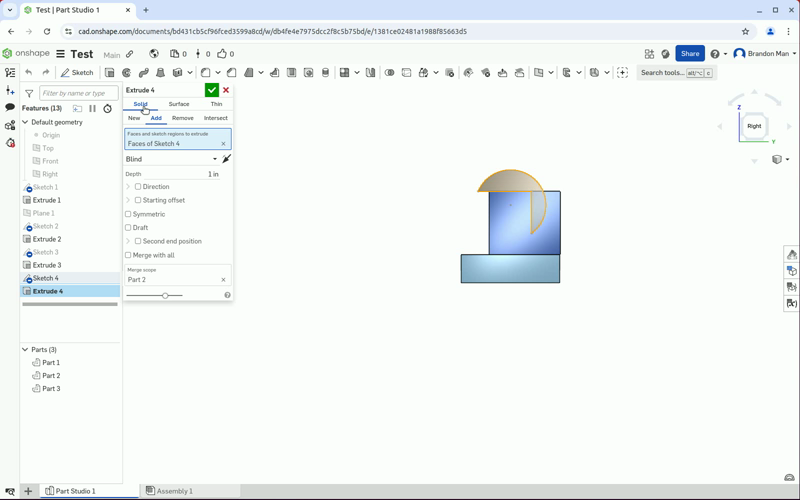
click(143, 106)
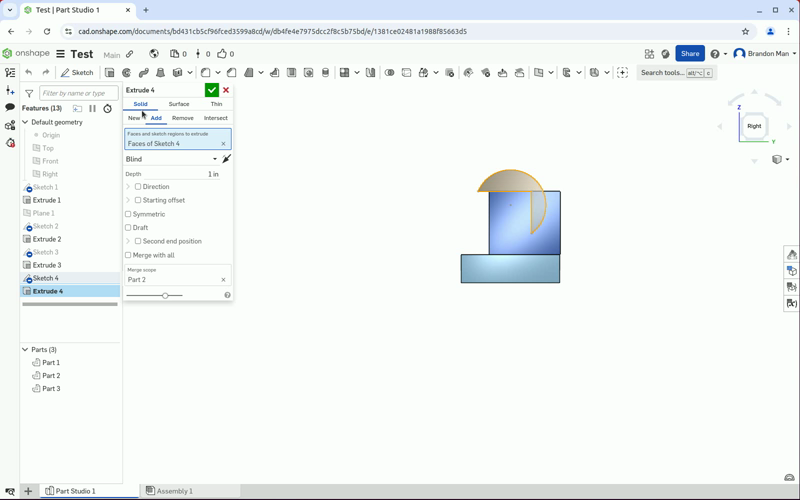
mouse_move(137, 120)
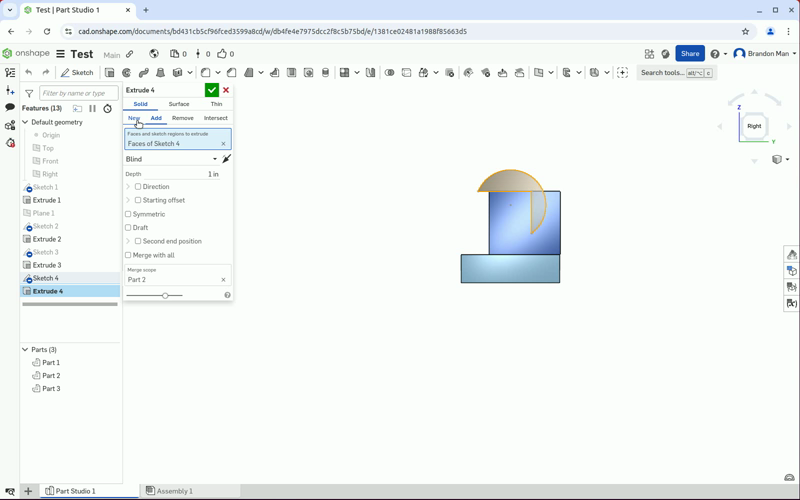
click(137, 120)
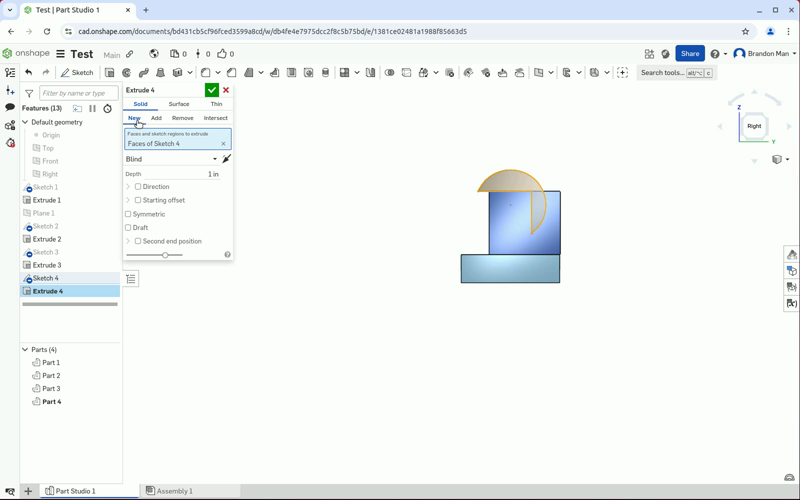
key(tab, 4)
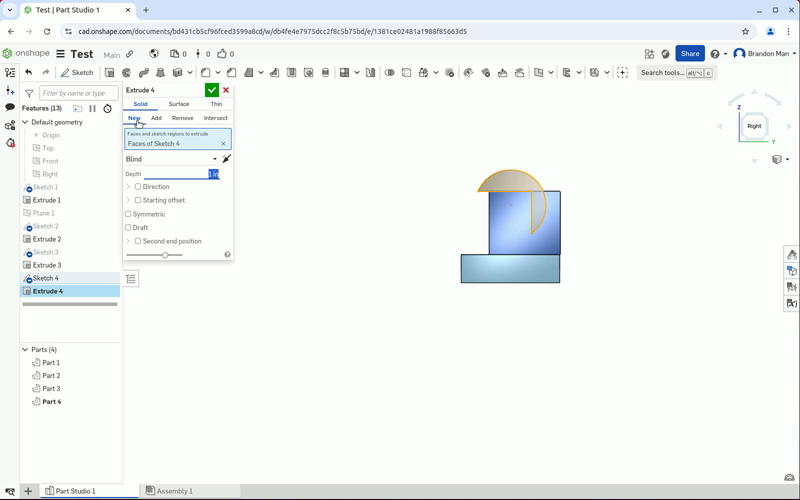
text(5.777)
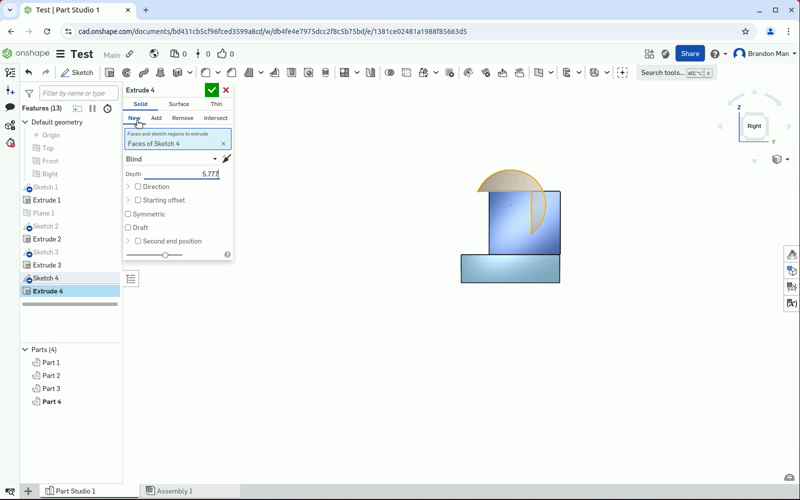
key(enter)
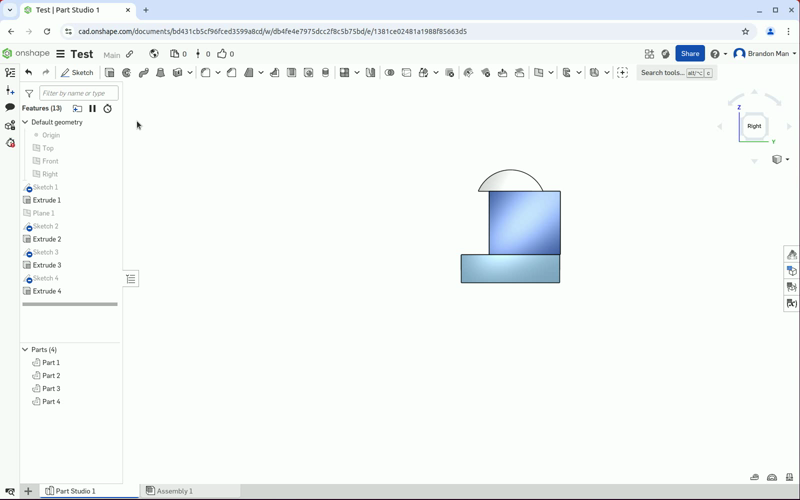
key(shift+h)
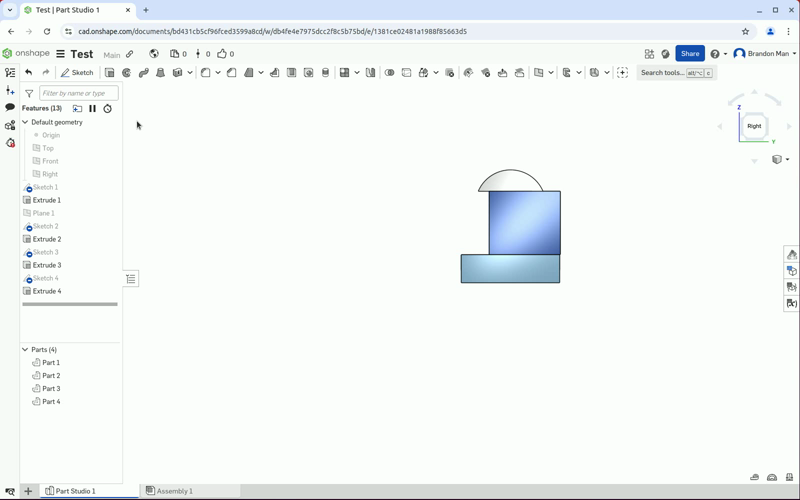
key(shift+h)
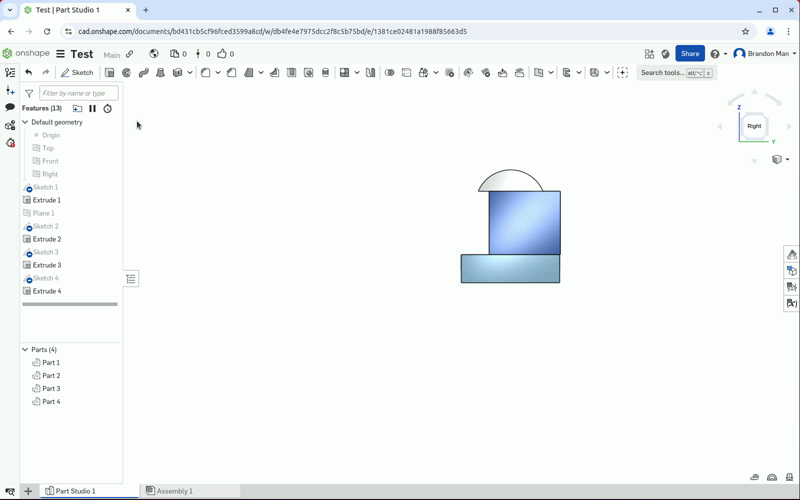
mouse_move(73, 189)
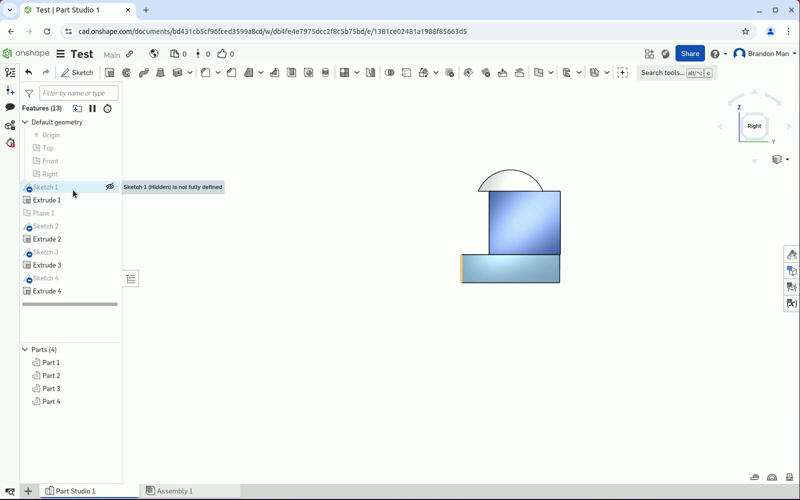
click(73, 189)
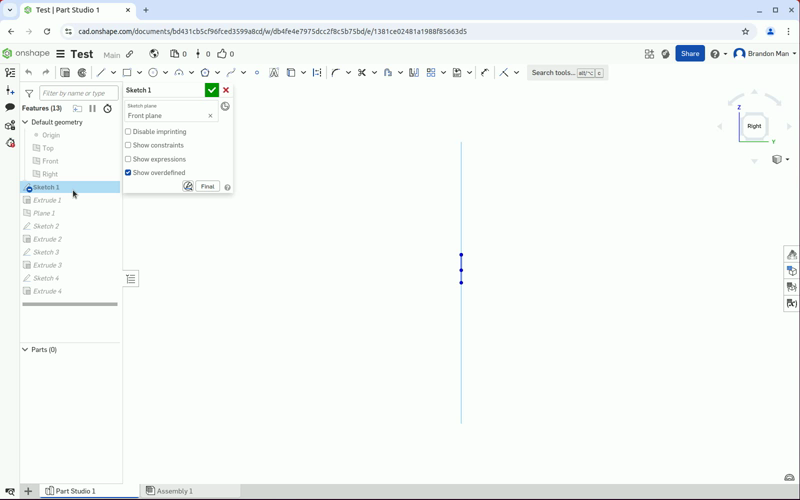
mouse_move(229, 92)
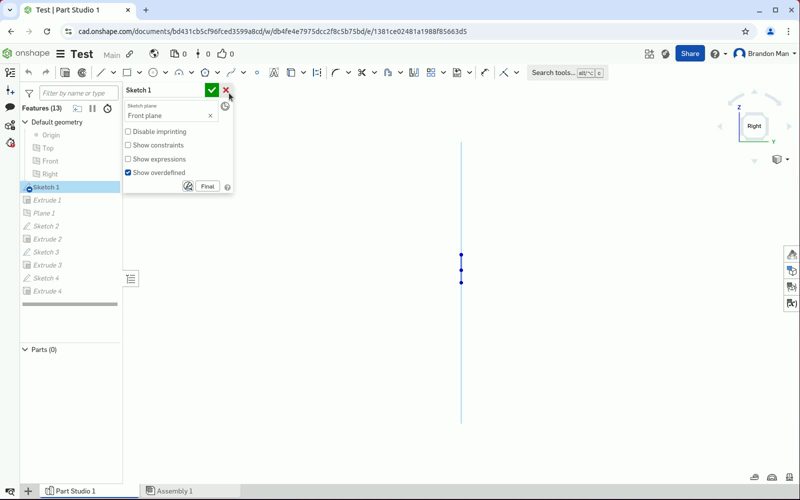
click(229, 92)
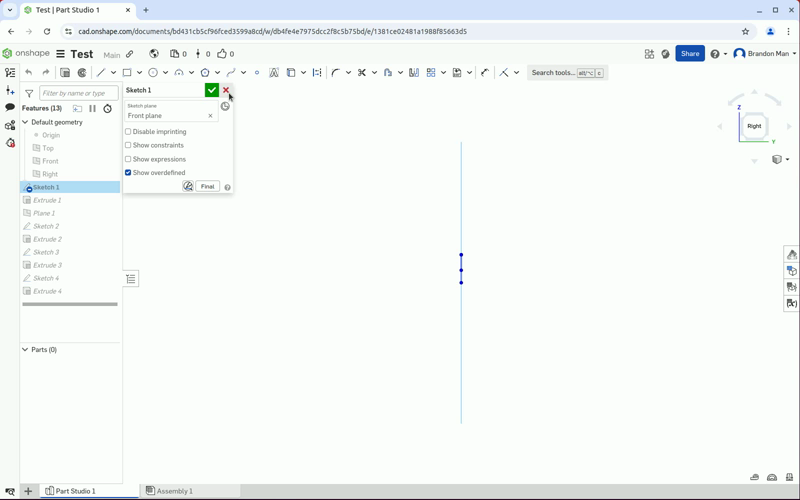
key(shift+s)
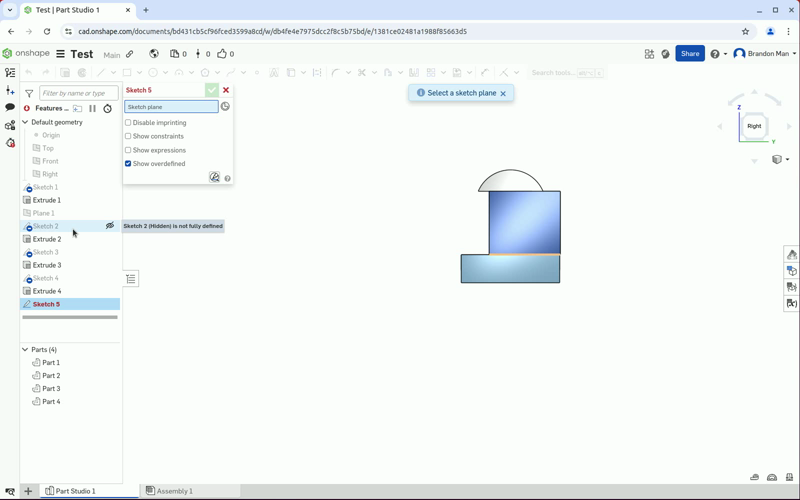
scroll(3)
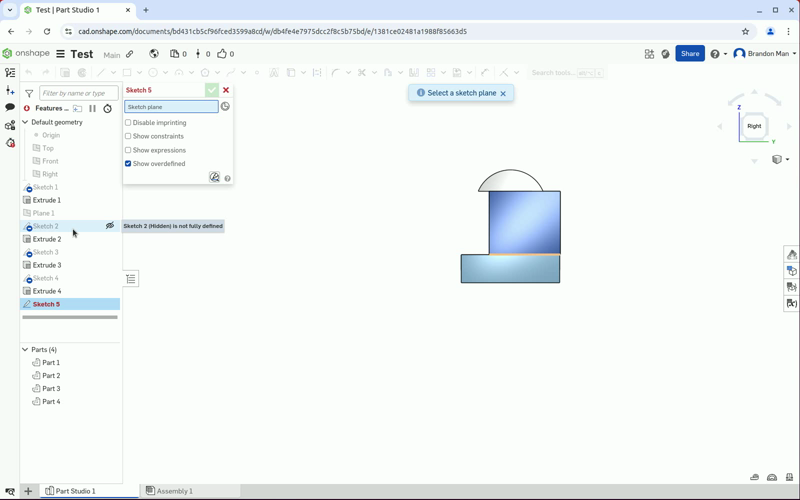
mouse_move(73, 176)
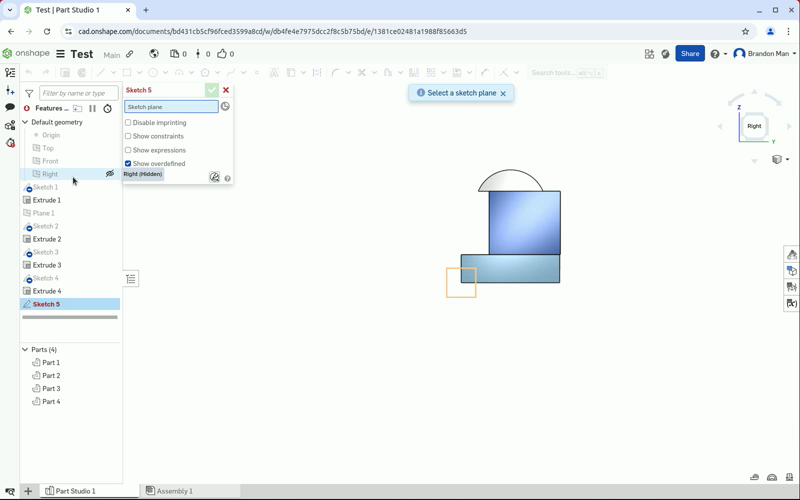
click(73, 176)
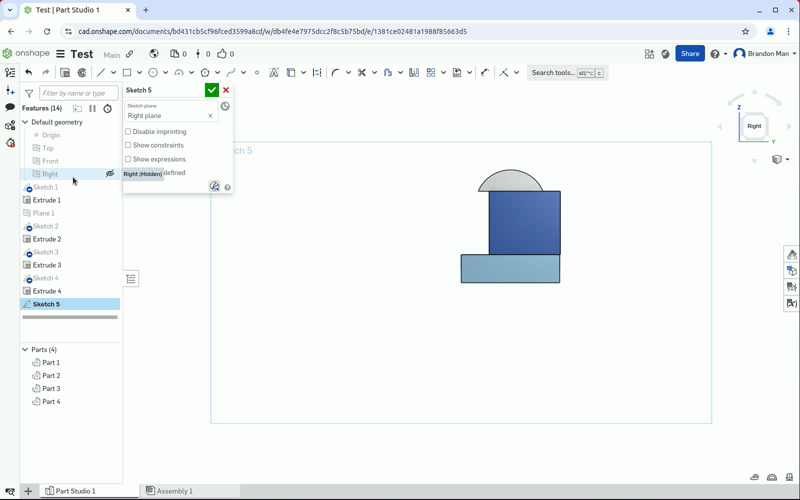
mouse_move(73, 352)
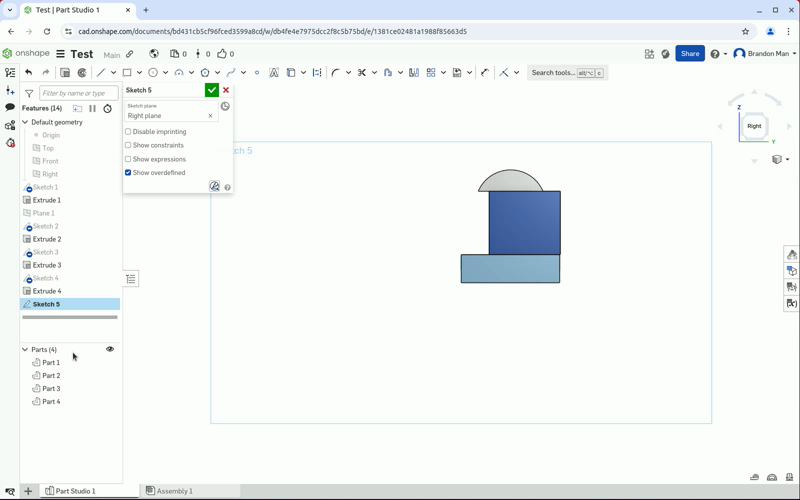
key(y)
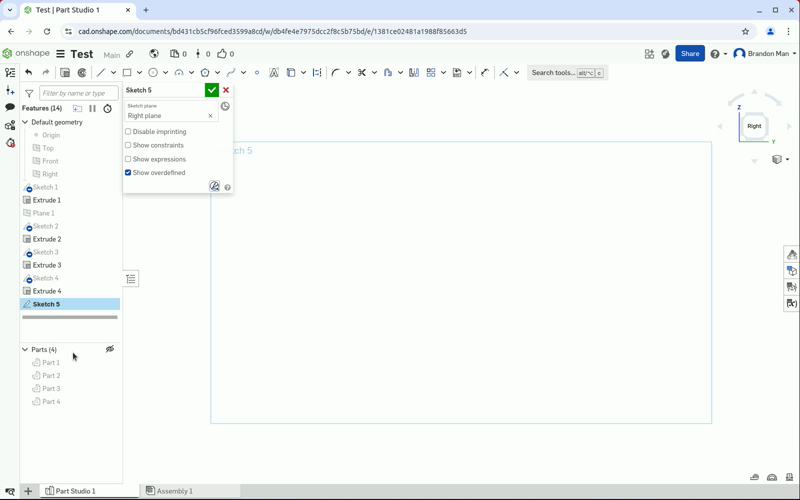
key(a)
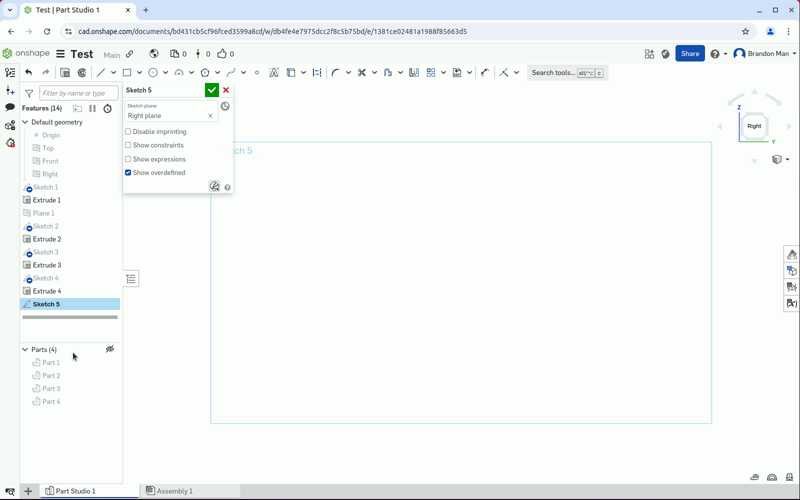
key_down(shift)
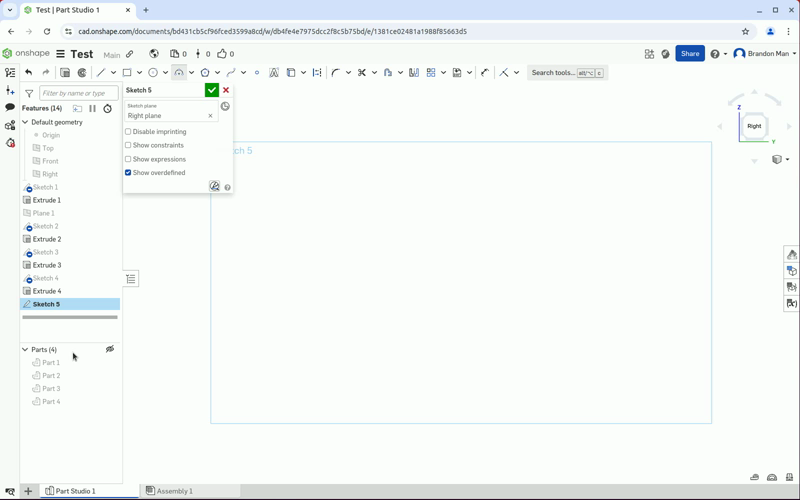
mouse_move(478, 191)
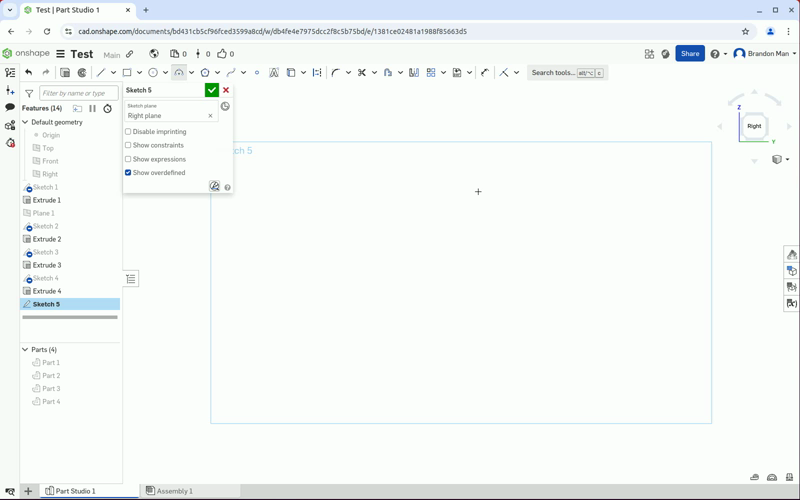
click(478, 191)
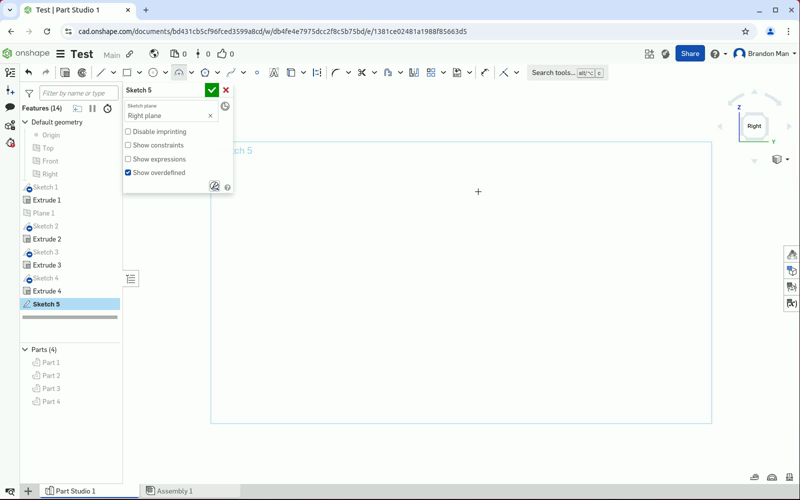
key_up(shift)
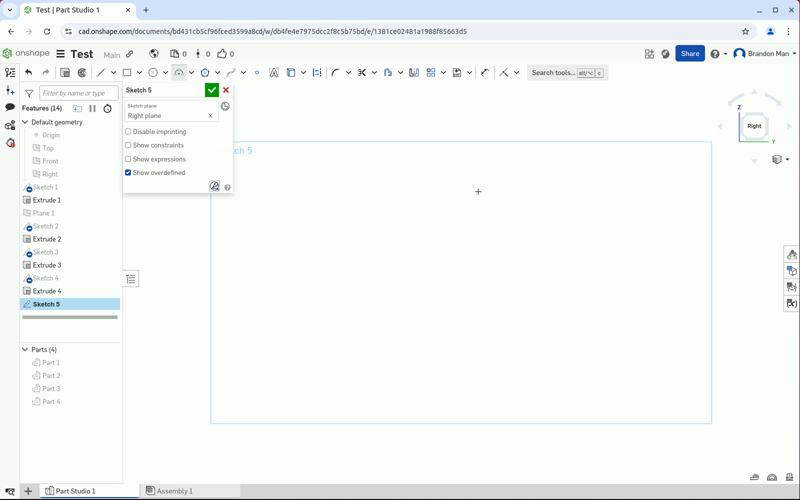
key_down(shift)
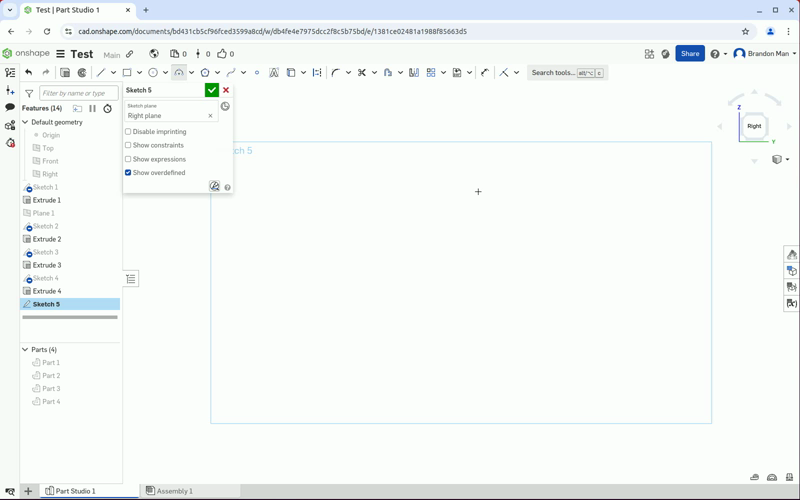
mouse_move(531, 233)
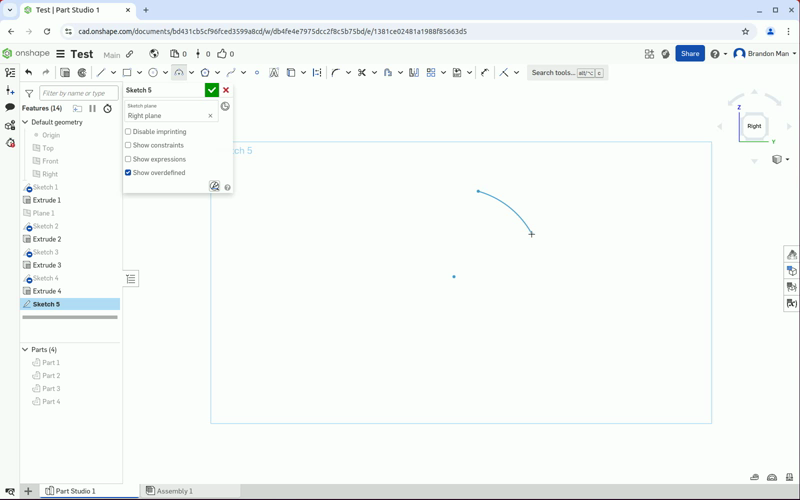
click(531, 233)
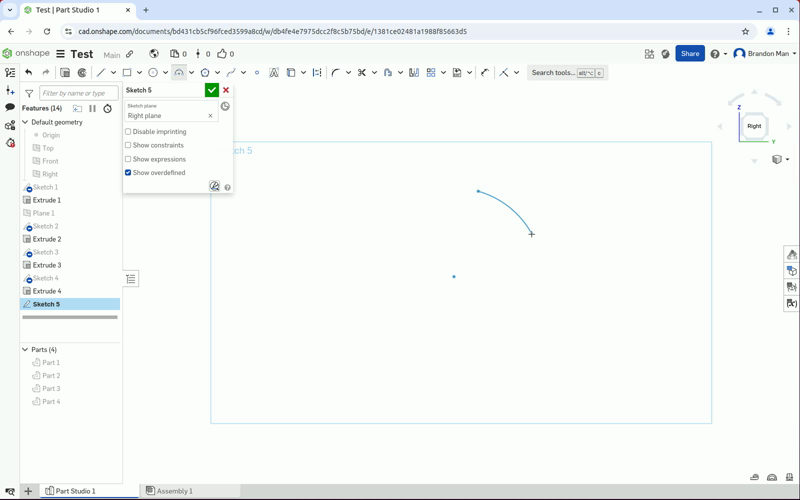
mouse_move(488, 233)
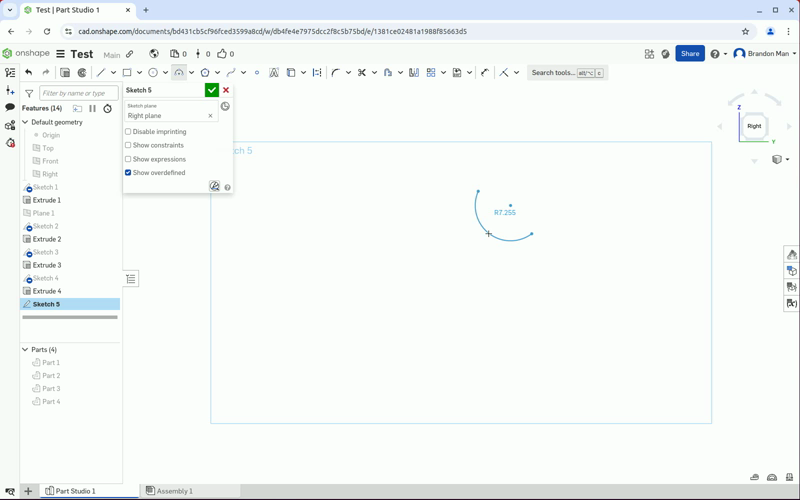
click(488, 233)
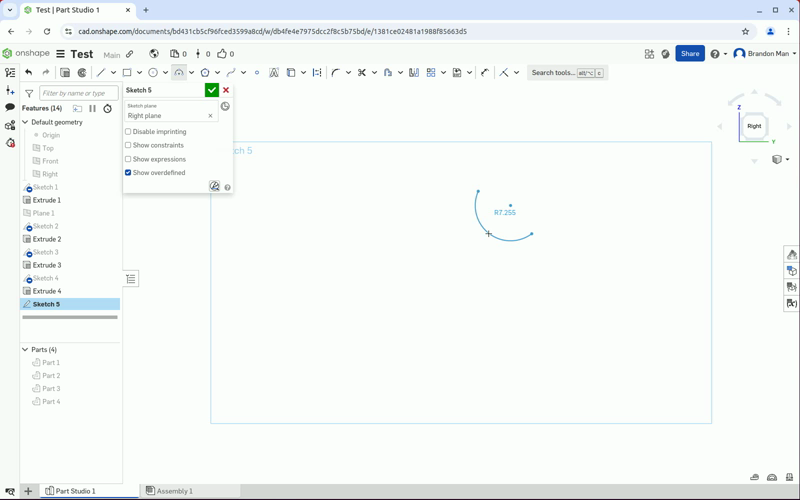
key_up(shift)
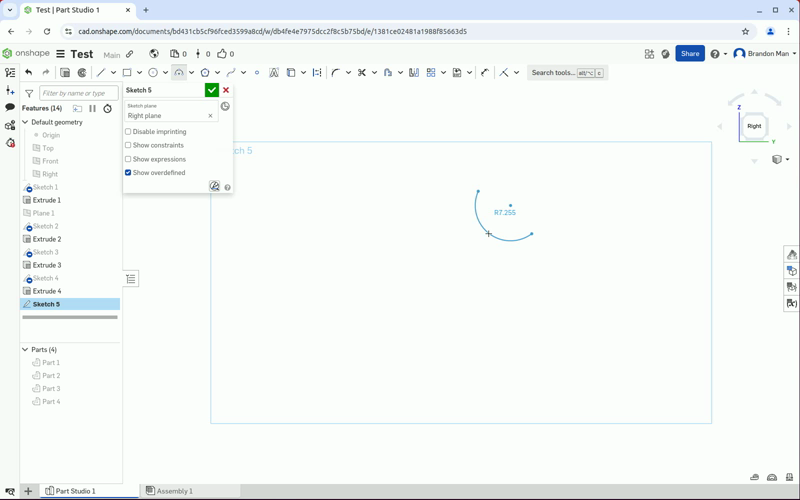
key(esc)
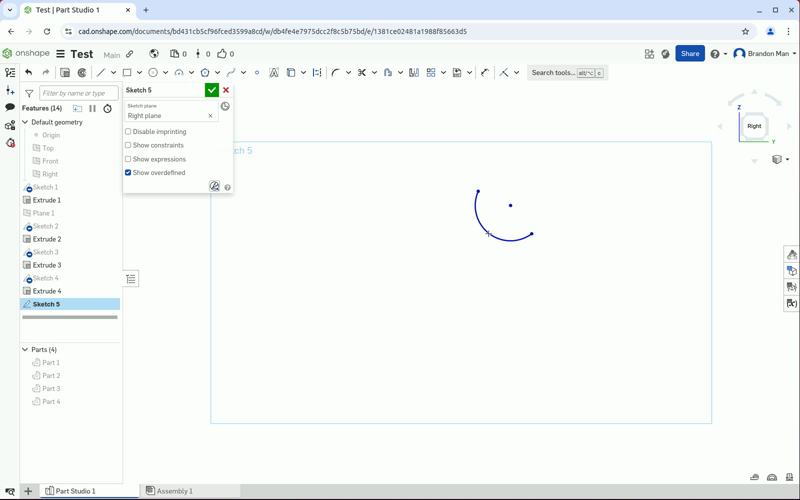
key(l)
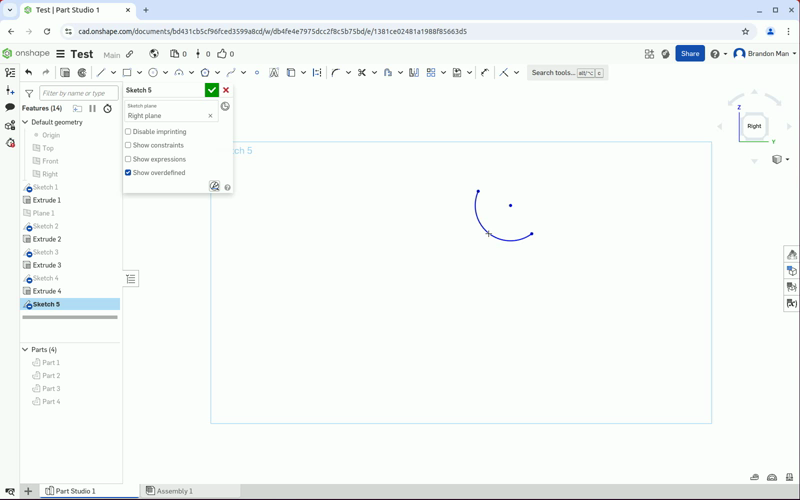
mouse_move(531, 233)
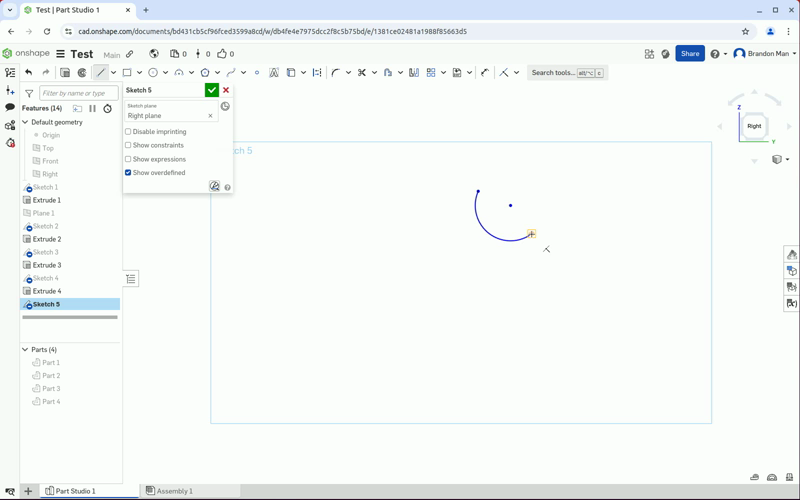
click(531, 233)
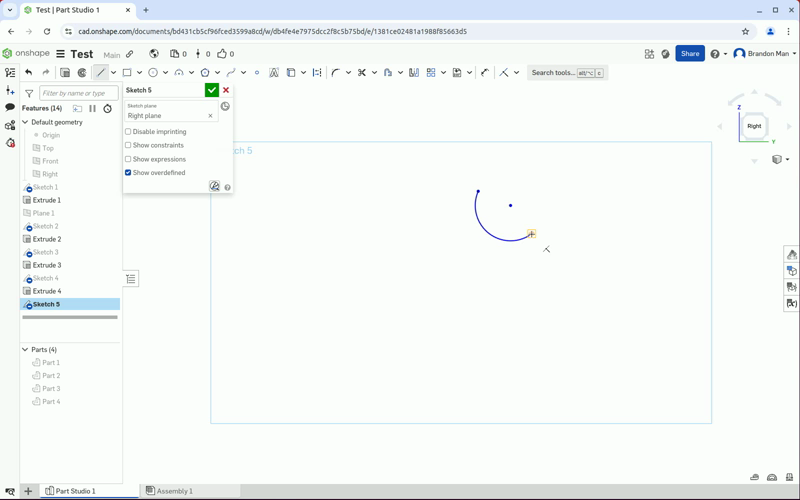
key_down(shift)
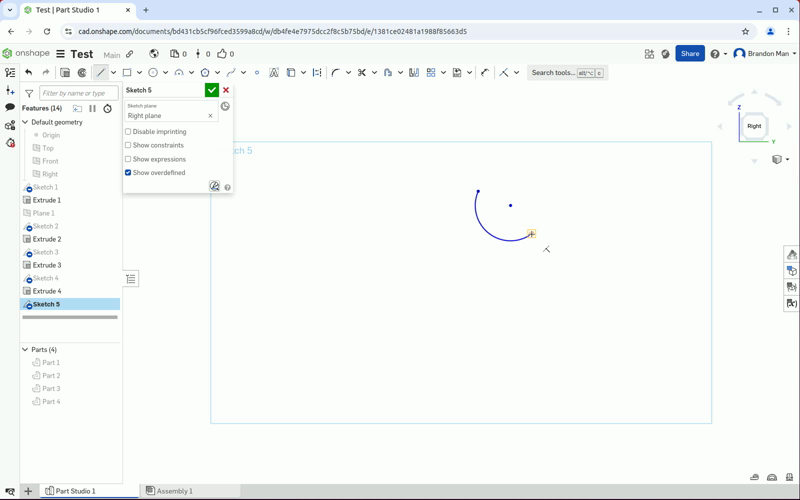
mouse_move(561, 233)
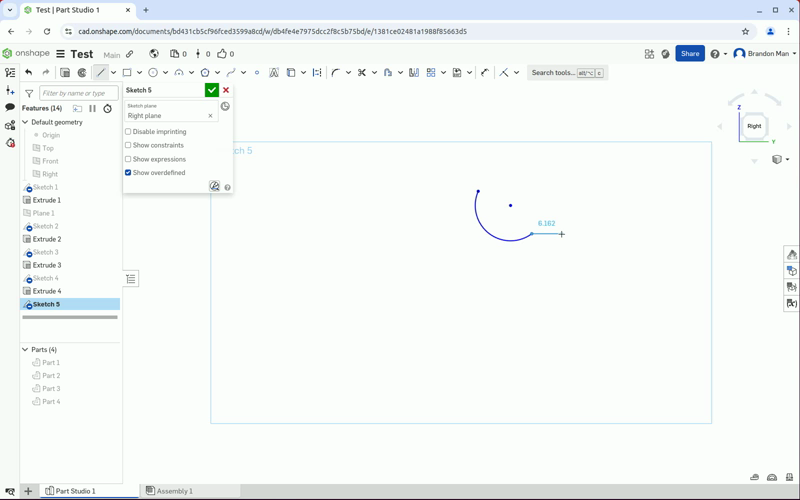
mouse_move(531, 191)
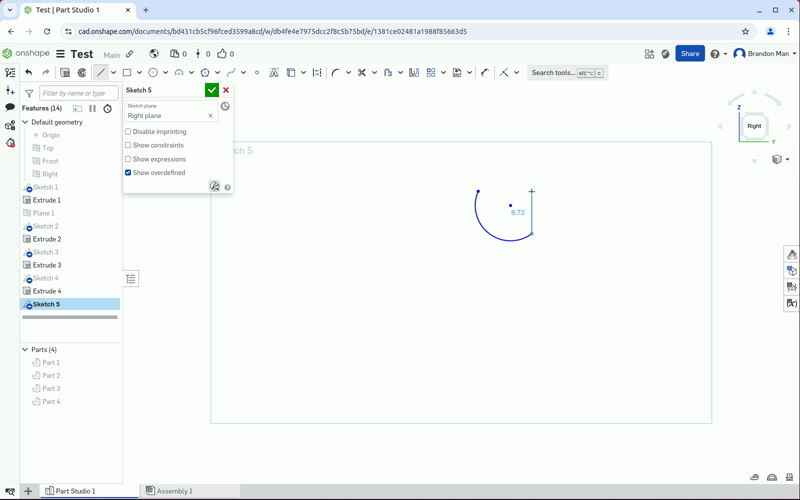
click(531, 191)
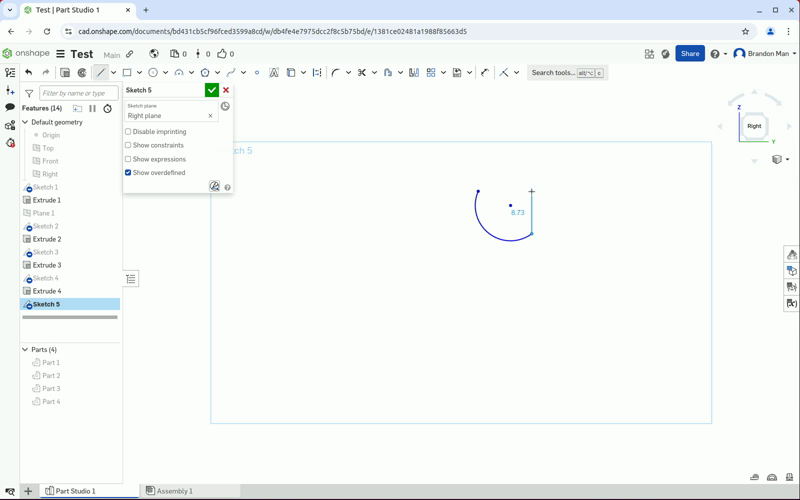
key_up(shift)
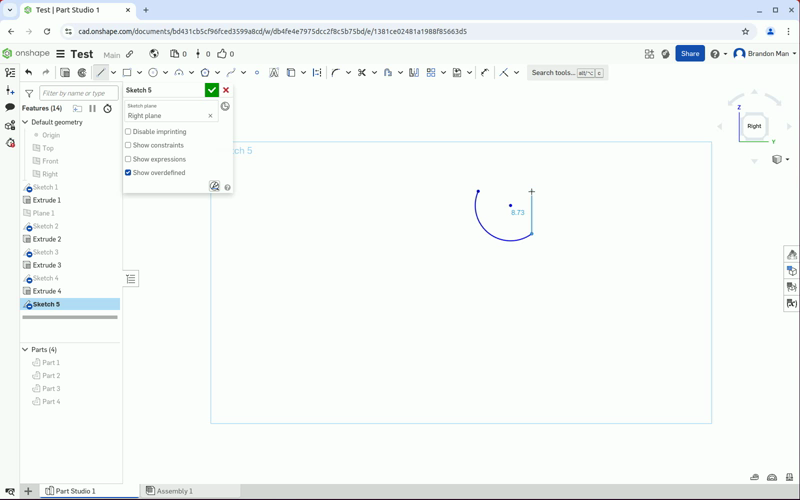
mouse_move(561, 191)
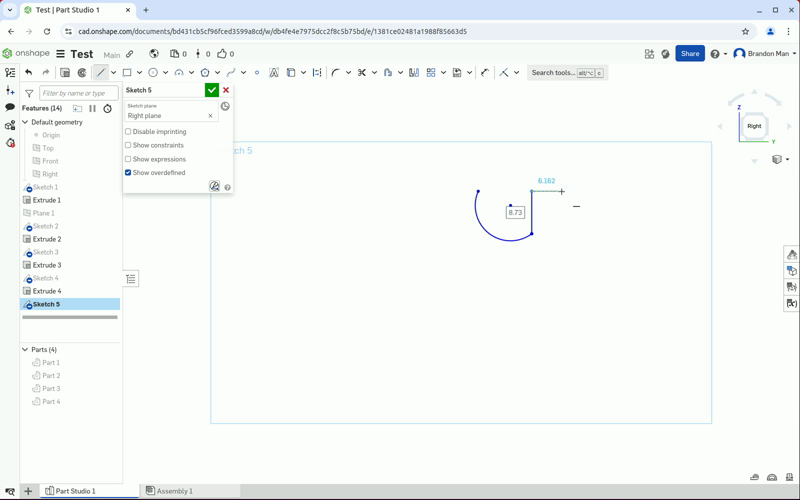
key_down(shift)
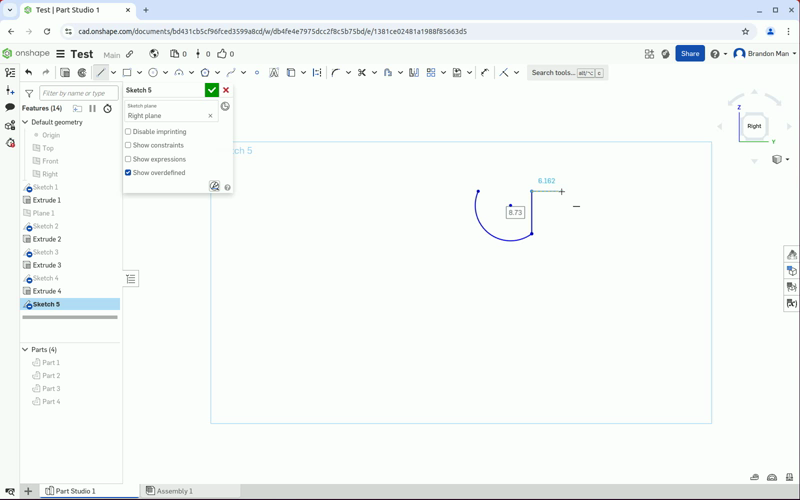
mouse_move(478, 191)
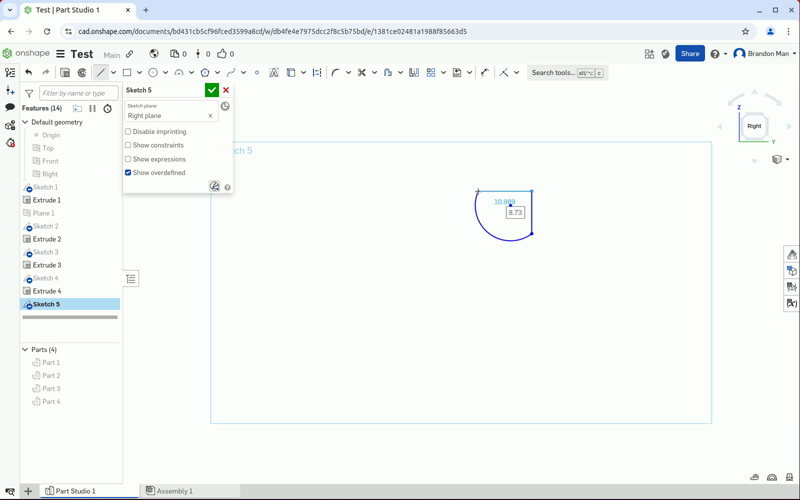
key_up(shift)
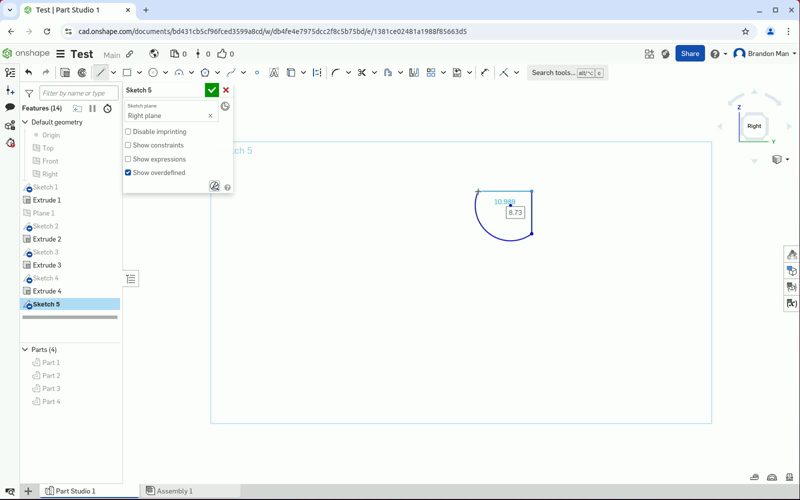
click(478, 191)
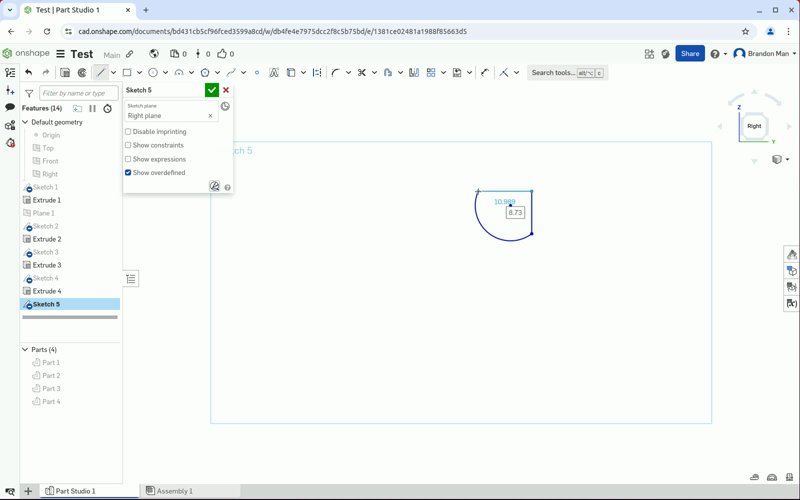
key(esc)
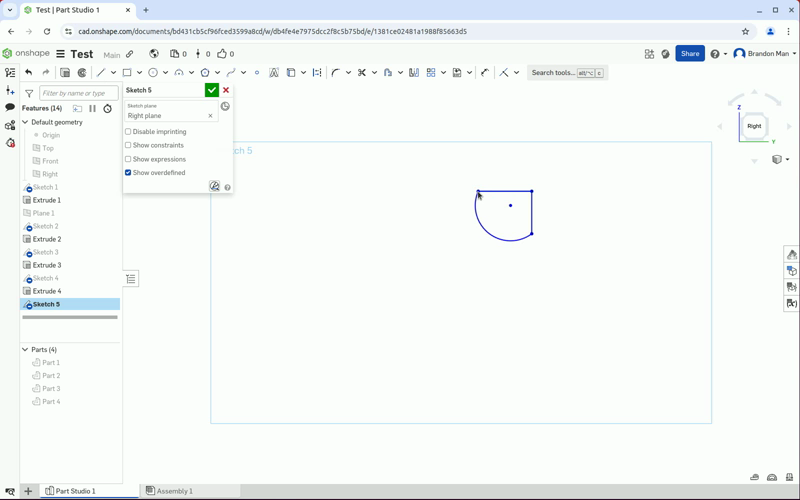
mouse_move(521, 236)
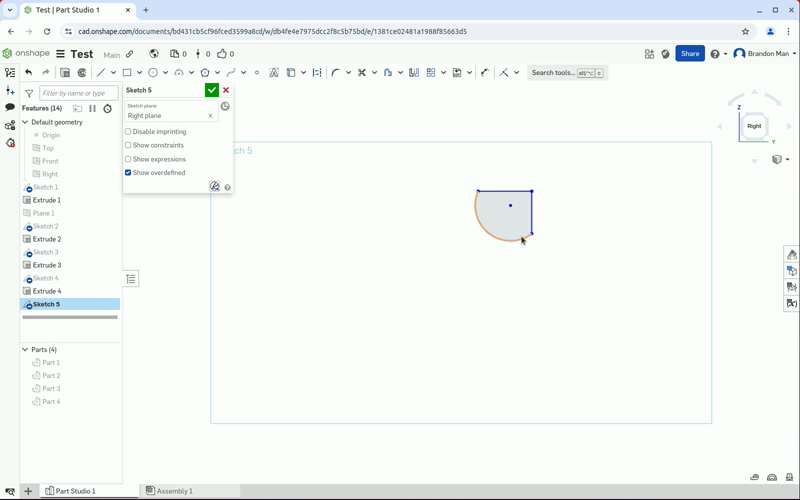
click(521, 236)
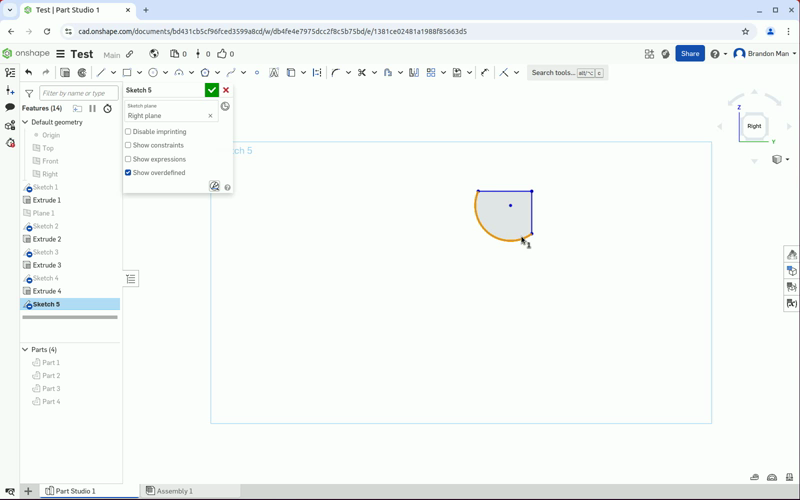
mouse_move(73, 352)
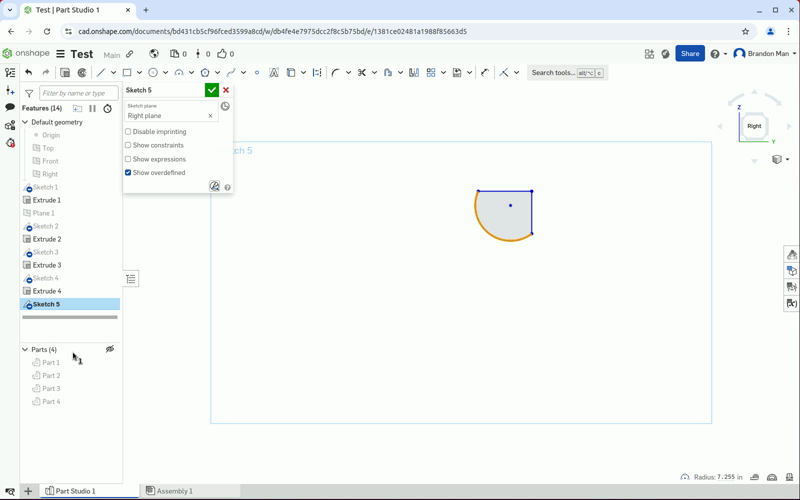
key(shift+y)
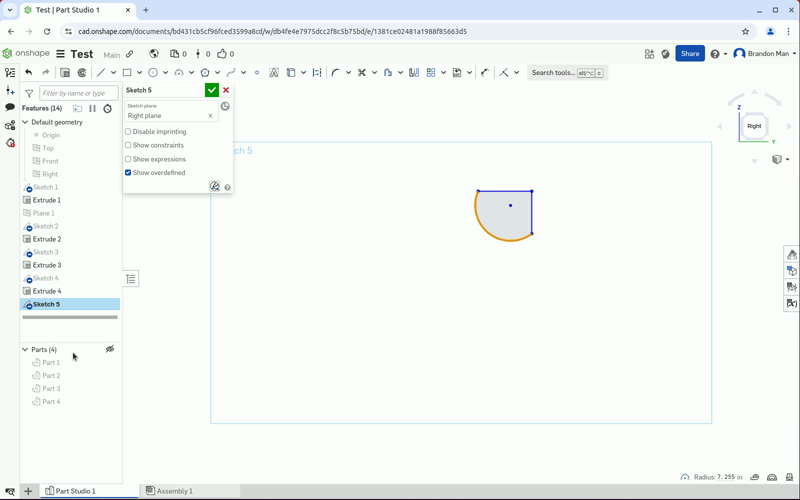
key(shift+e)
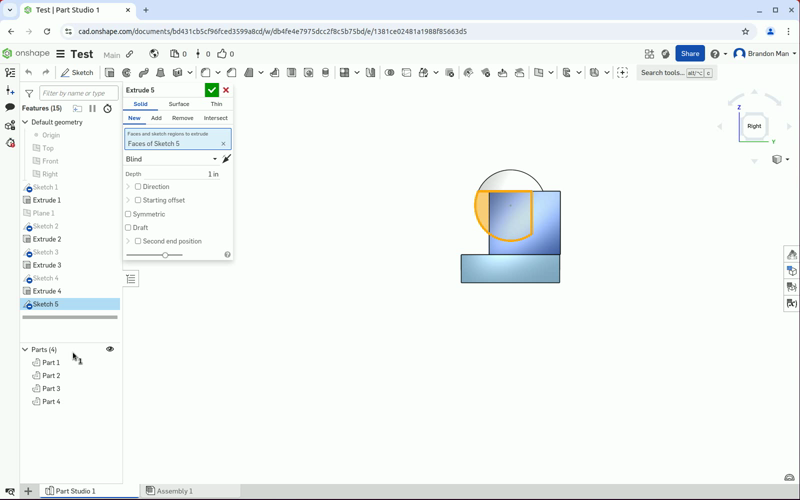
mouse_move(143, 106)
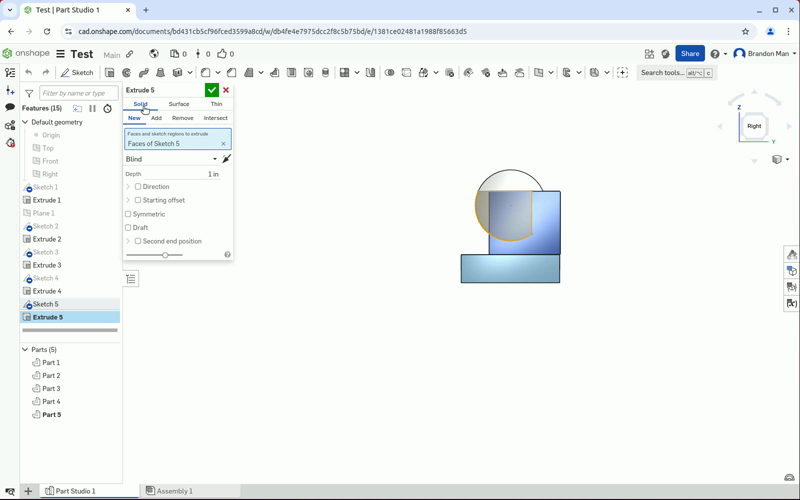
click(143, 106)
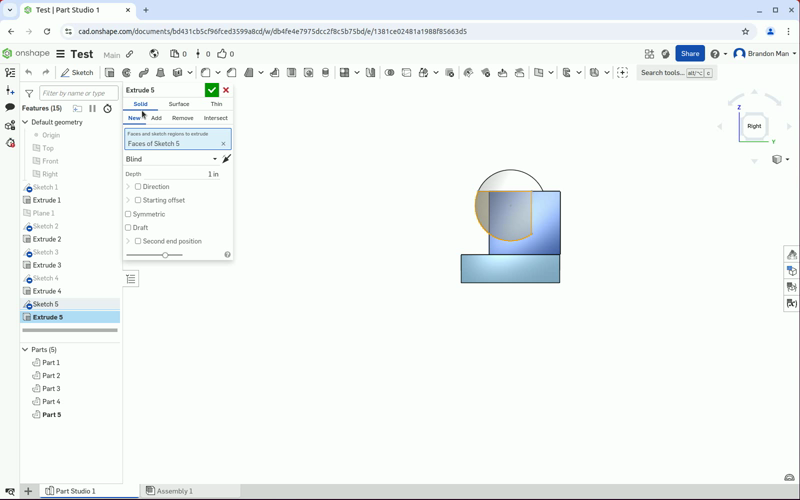
mouse_move(137, 120)
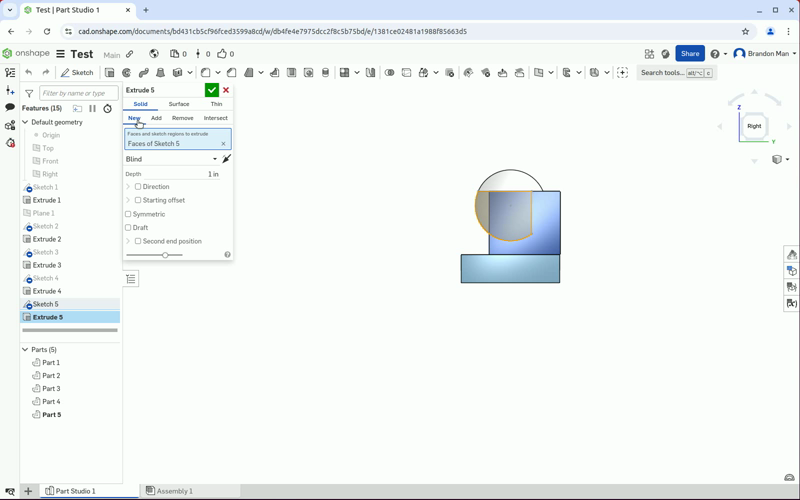
click(137, 120)
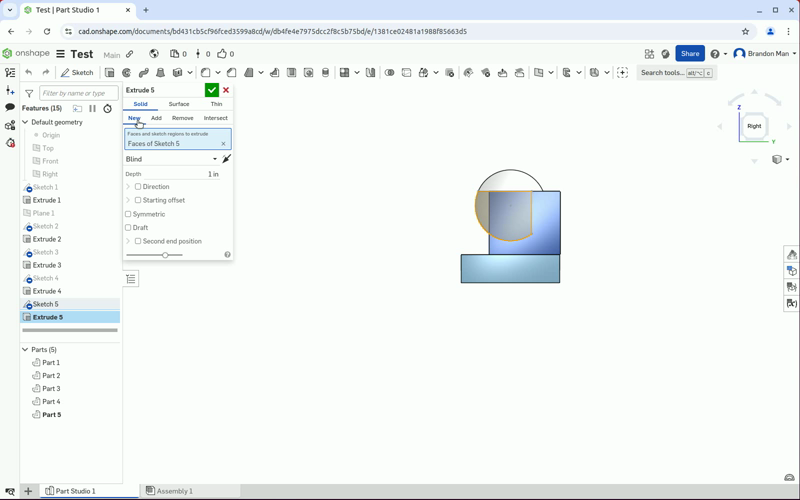
key(tab, 4)
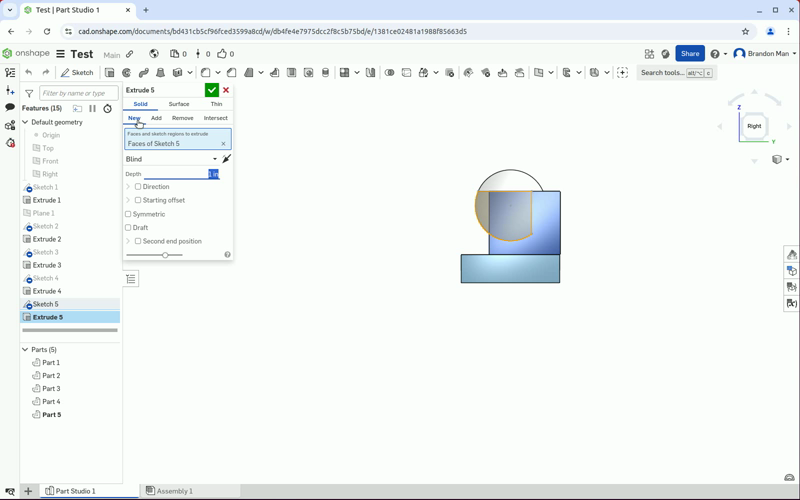
text(5.777)
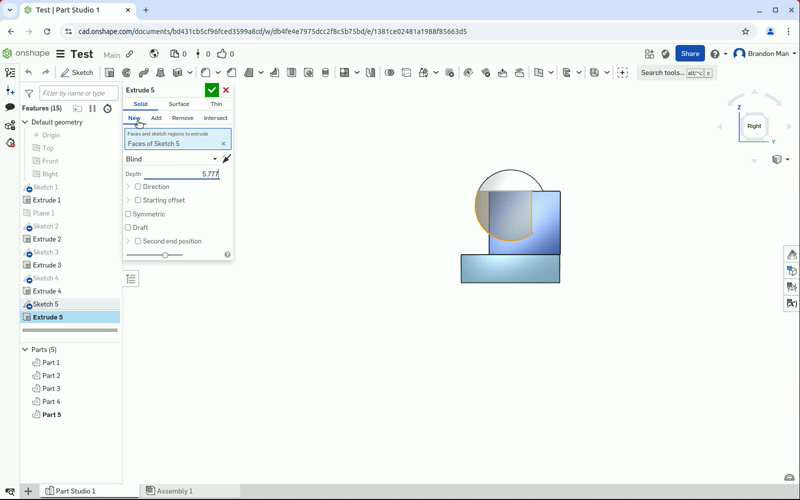
key(enter)
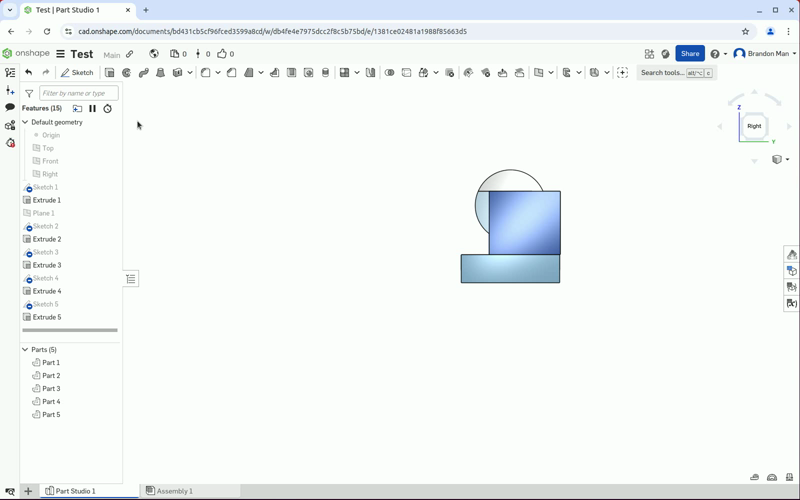
key(shift+h)
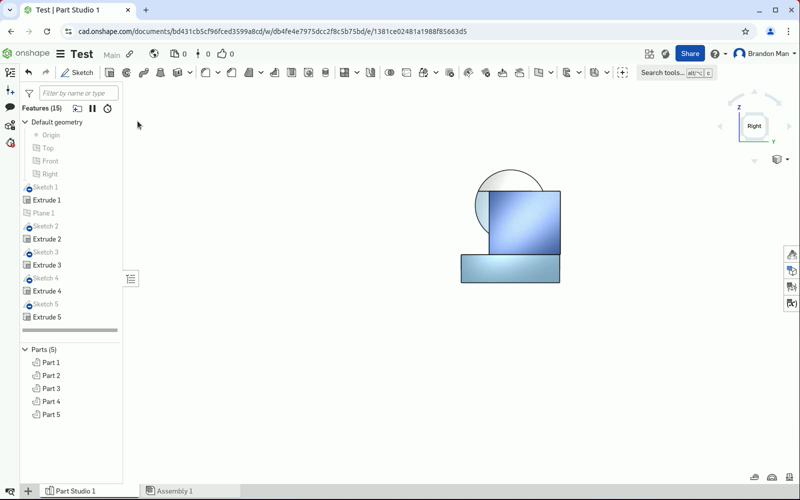
key(shift+h)
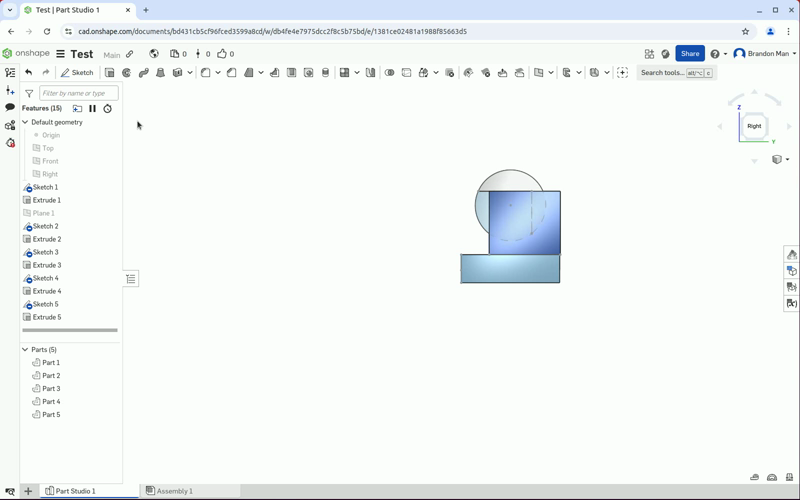
key(shift+7)
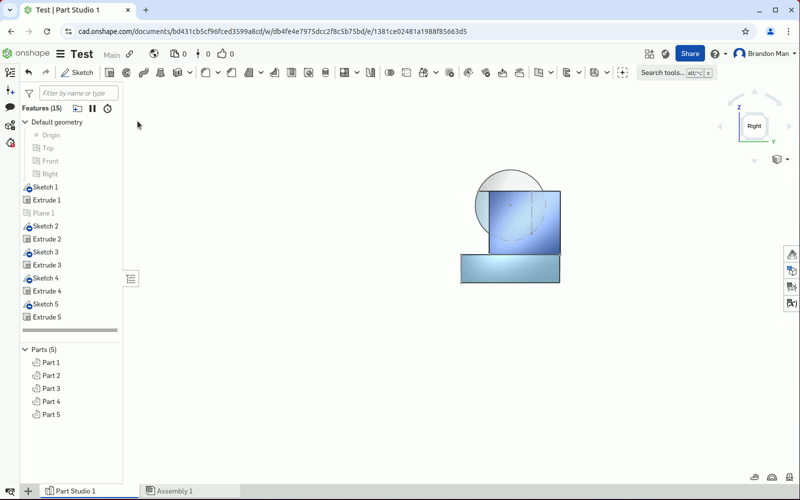
key(right, 2)
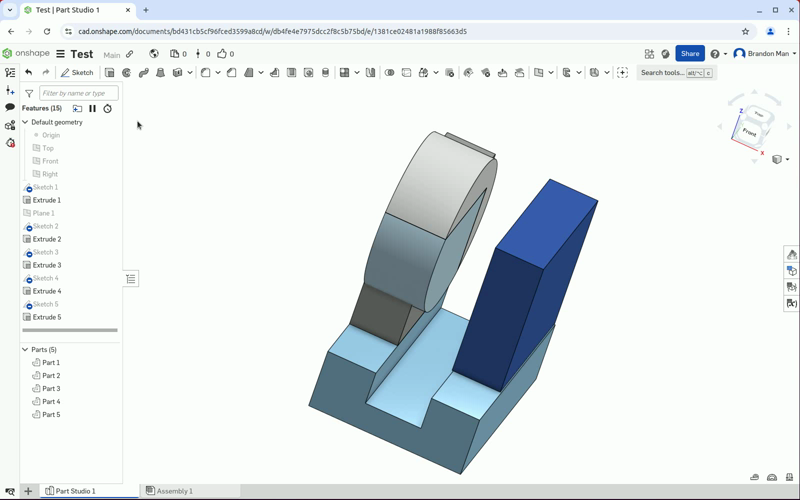
key(down, 2)
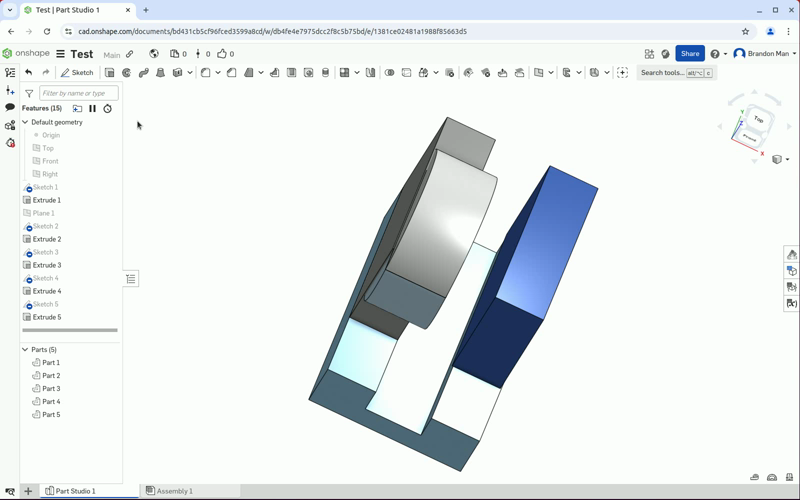
key(up, 2)
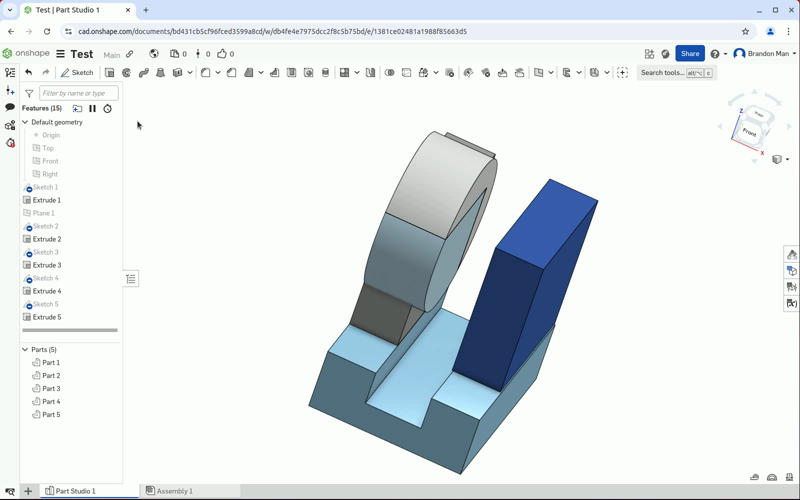
key(left, 2)
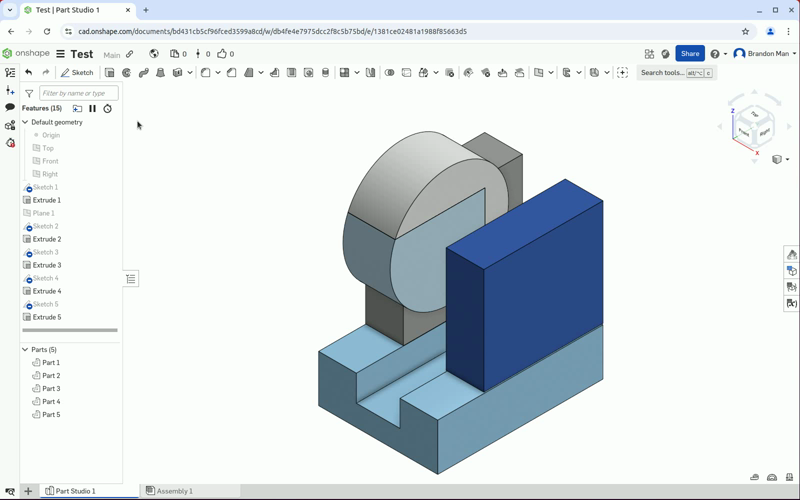
mouse_move(73, 189)
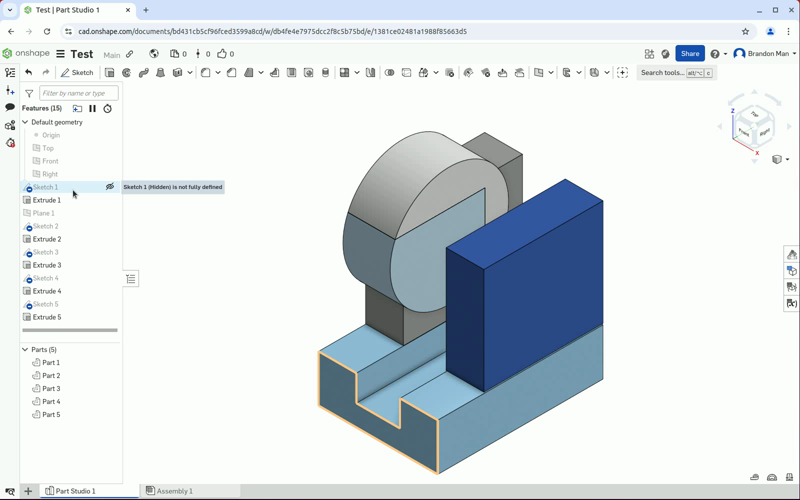
click(73, 189)